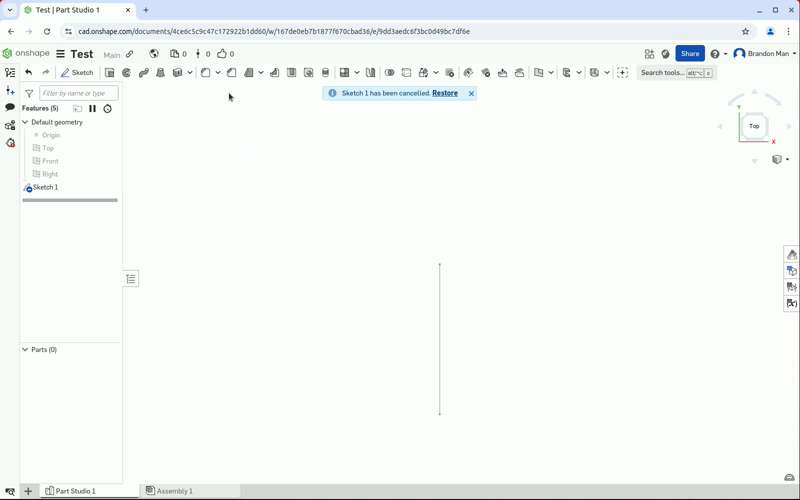
key(shift+h)
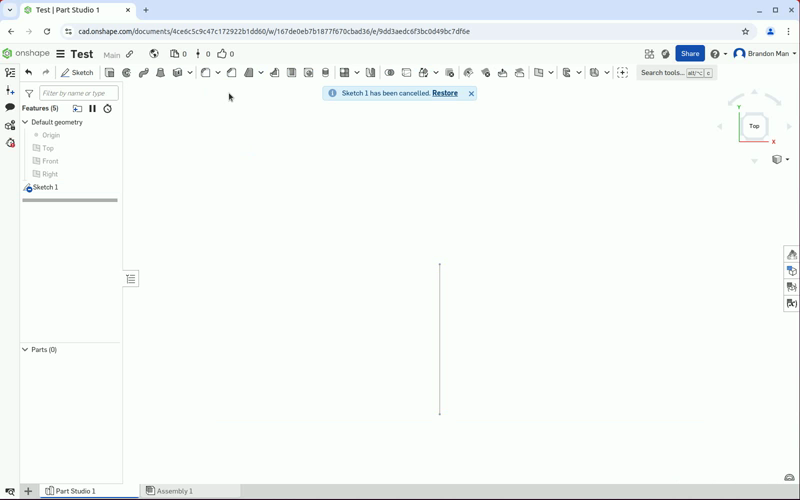
key(shift+s)
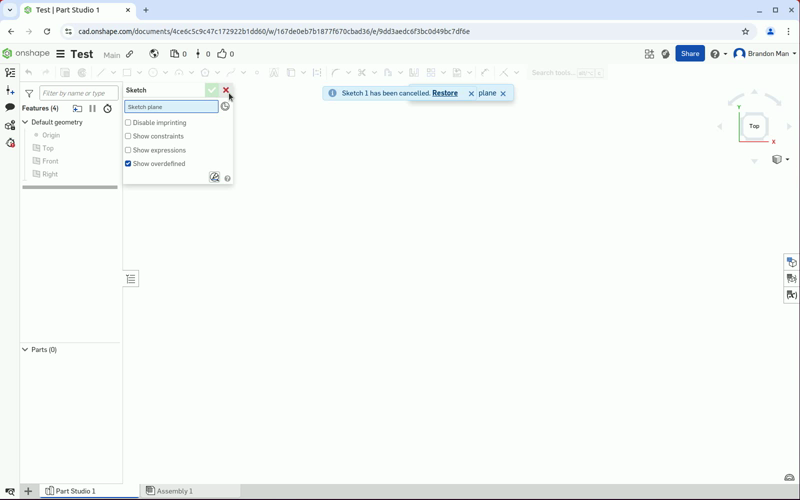
mouse_move(73, 150)
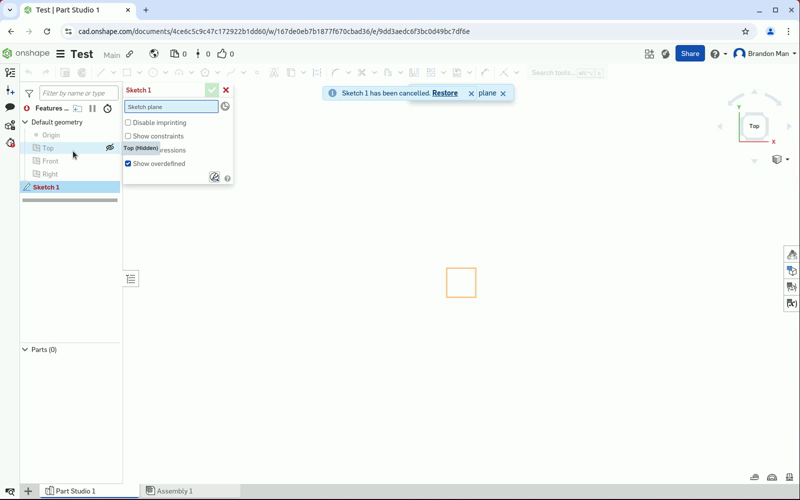
click(73, 150)
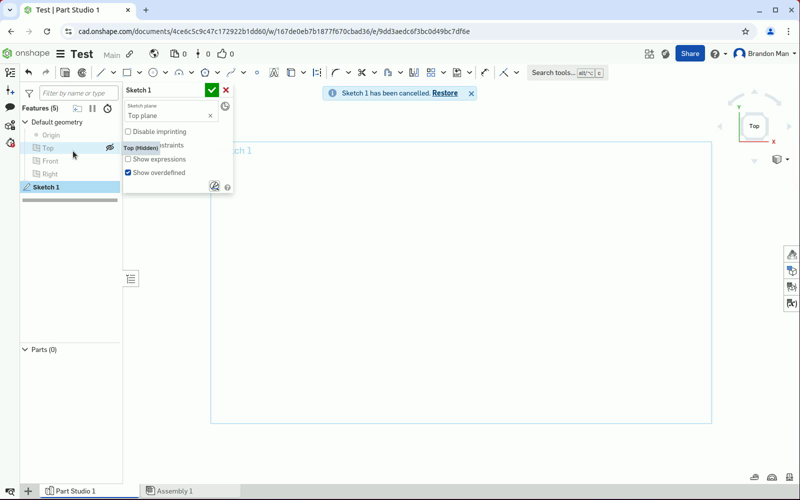
mouse_move(73, 352)
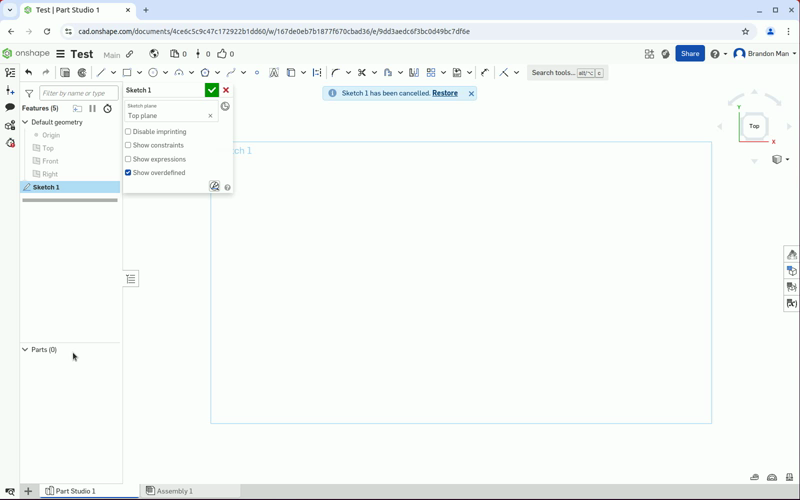
key(y)
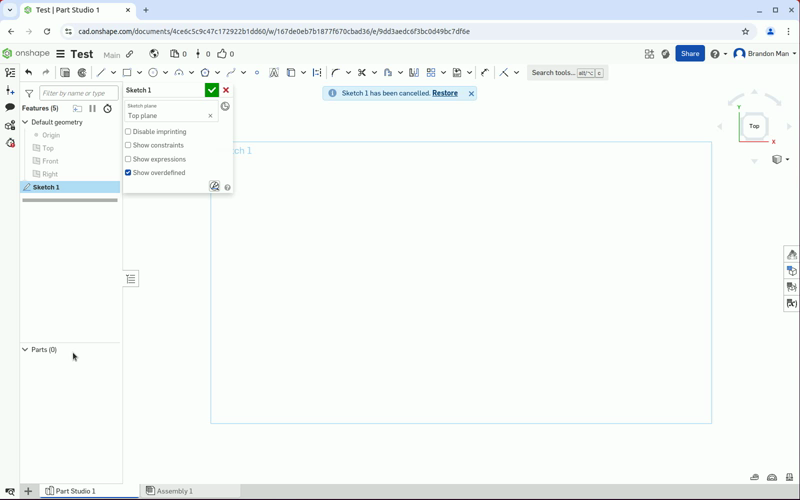
key(l)
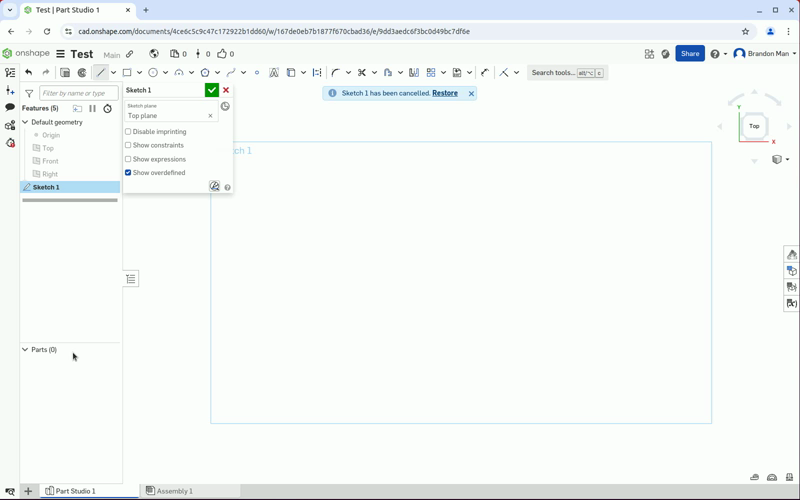
key_down(shift)
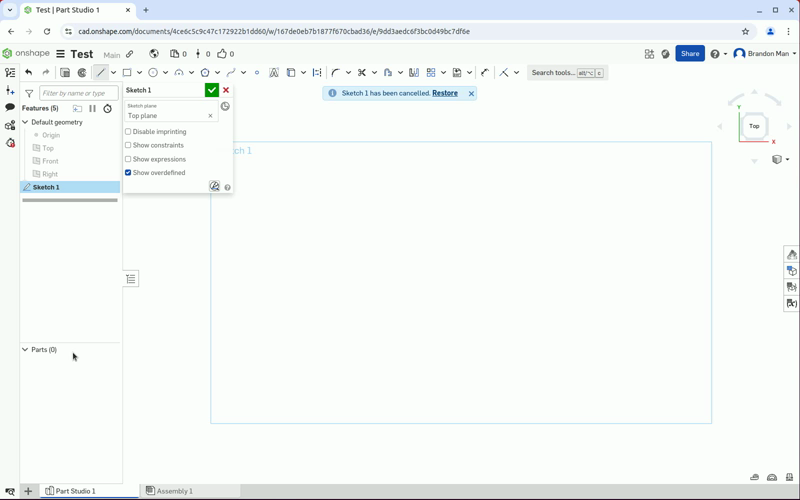
mouse_move(364, 309)
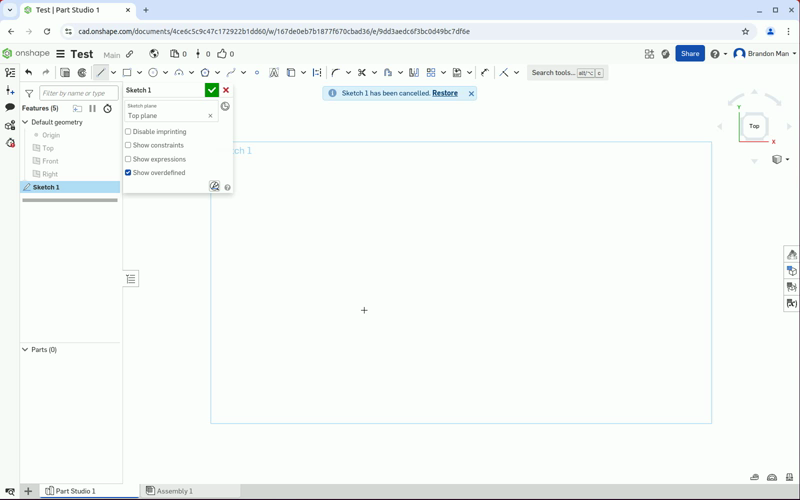
click(364, 309)
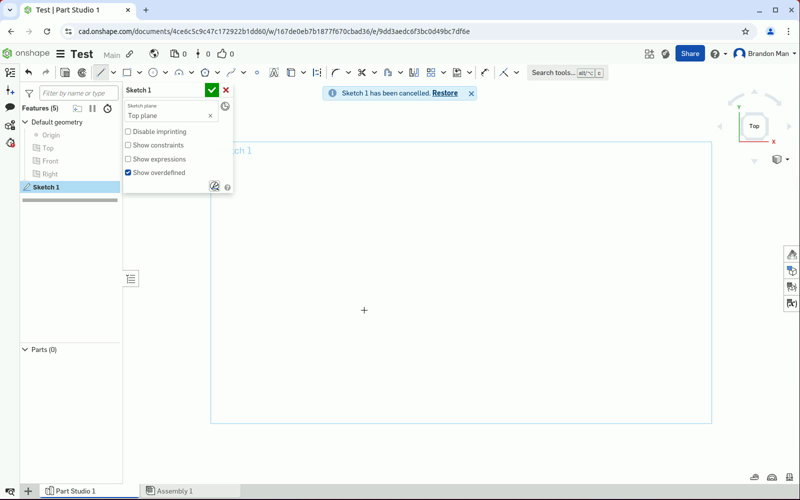
key_up(shift)
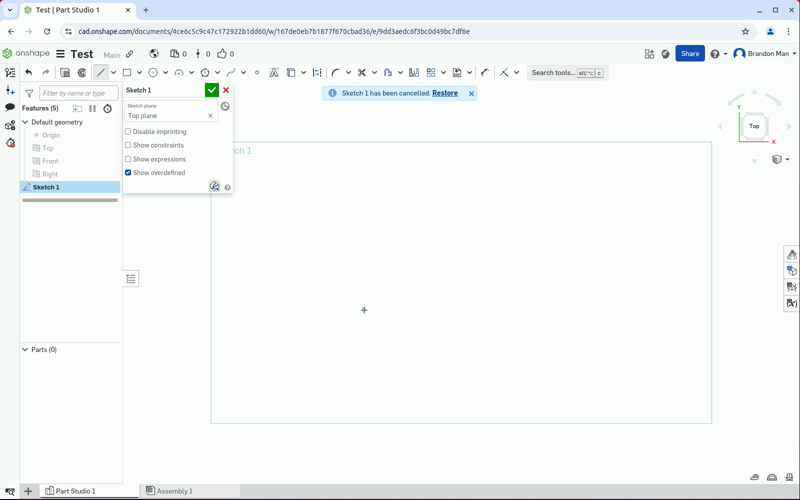
key_down(shift)
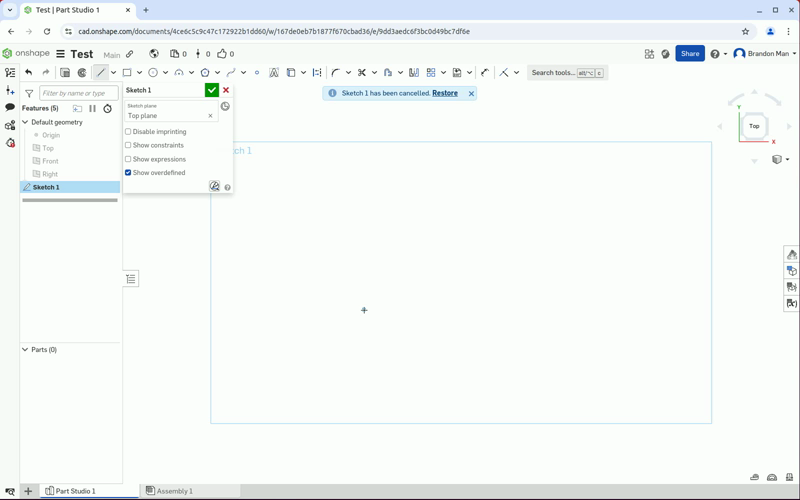
mouse_move(555, 309)
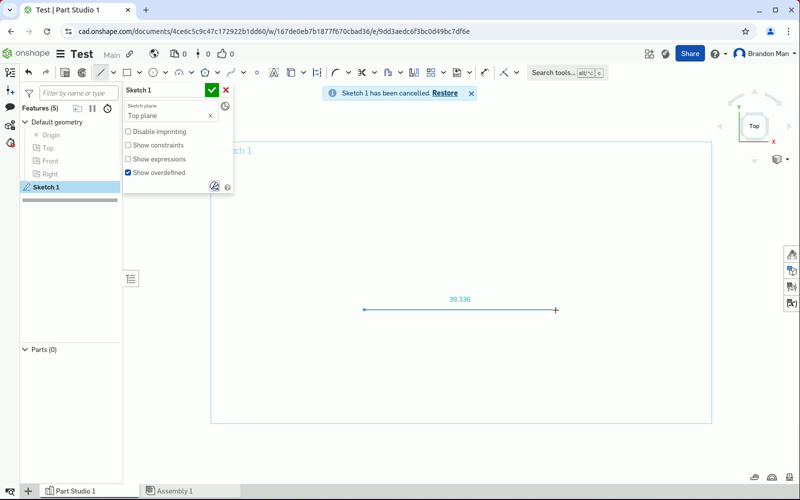
click(555, 309)
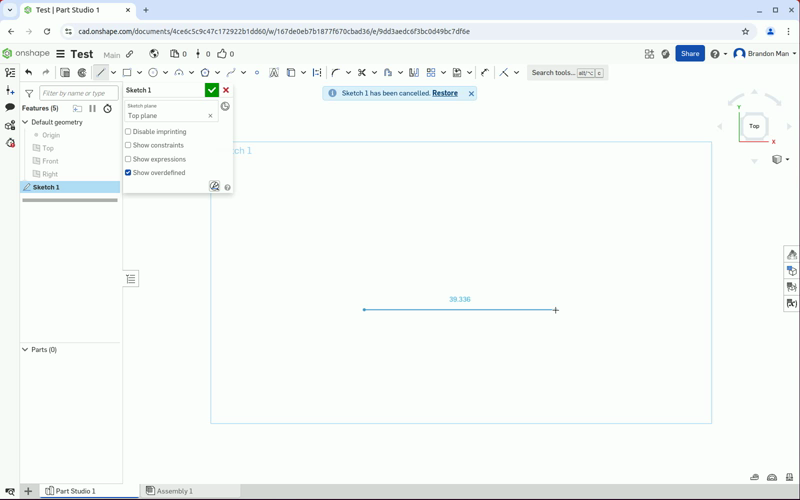
key_up(shift)
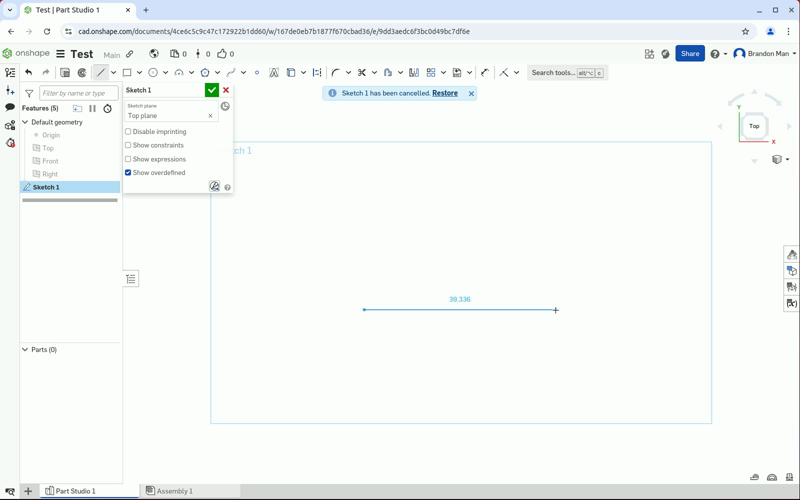
key_down(shift)
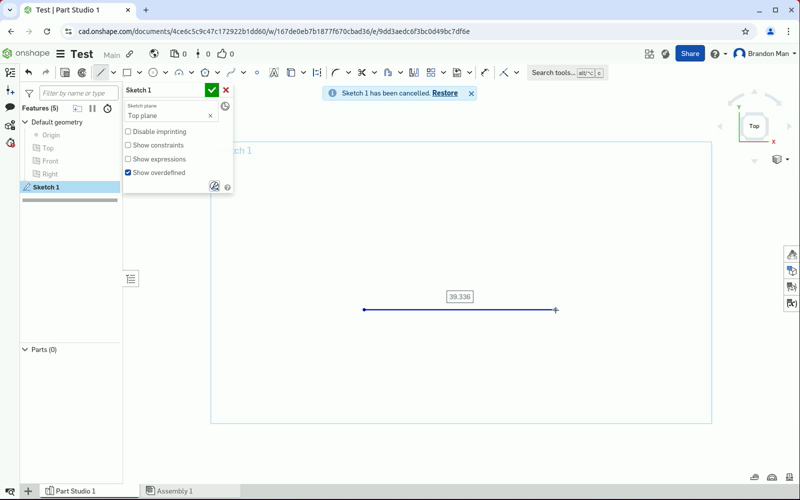
mouse_move(585, 309)
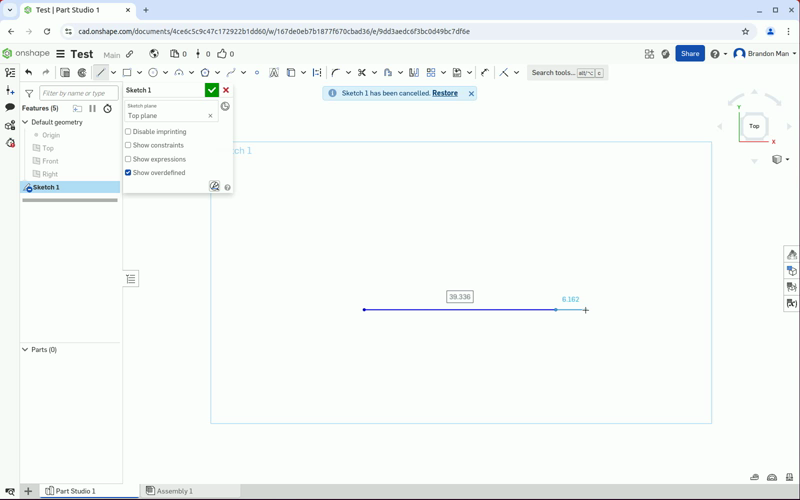
mouse_move(555, 255)
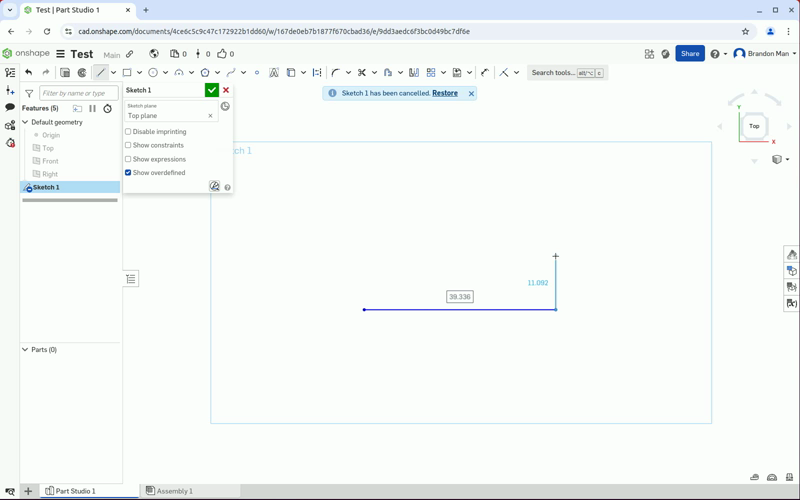
click(555, 255)
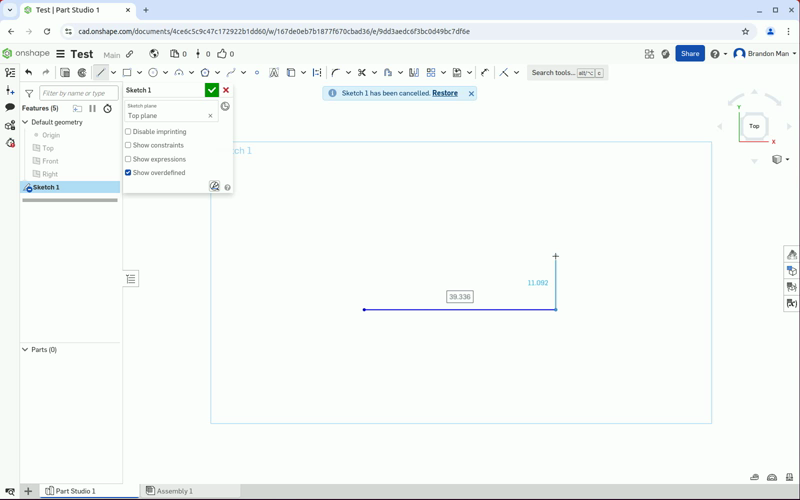
key_up(shift)
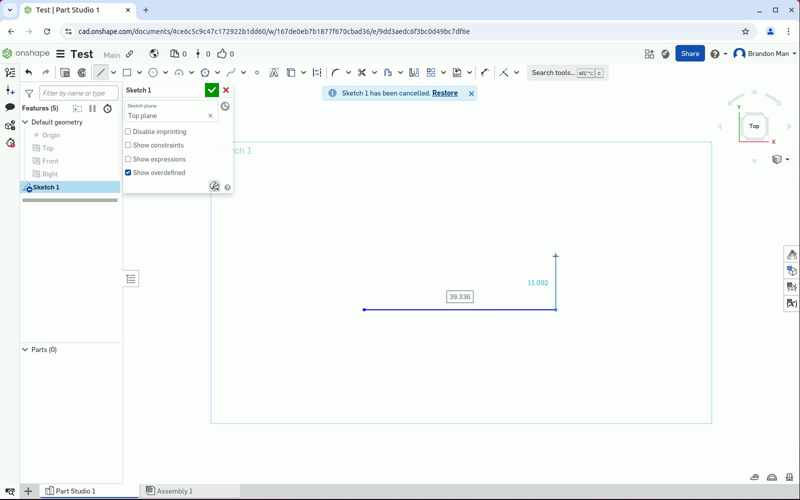
key_down(shift)
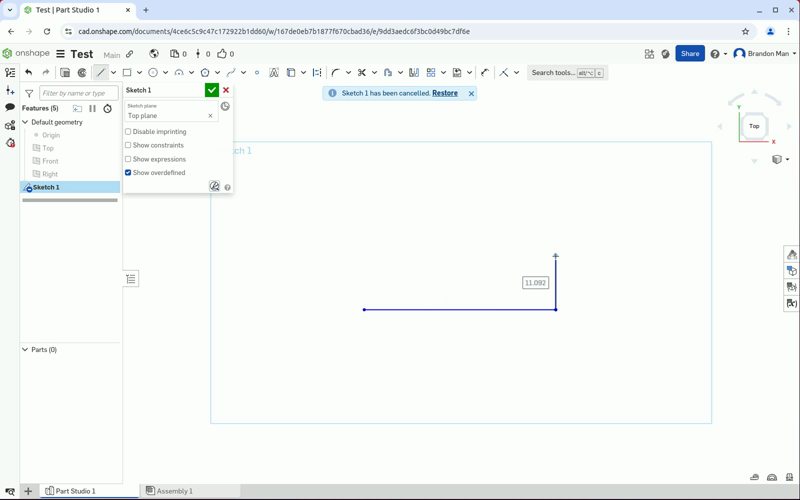
mouse_move(364, 255)
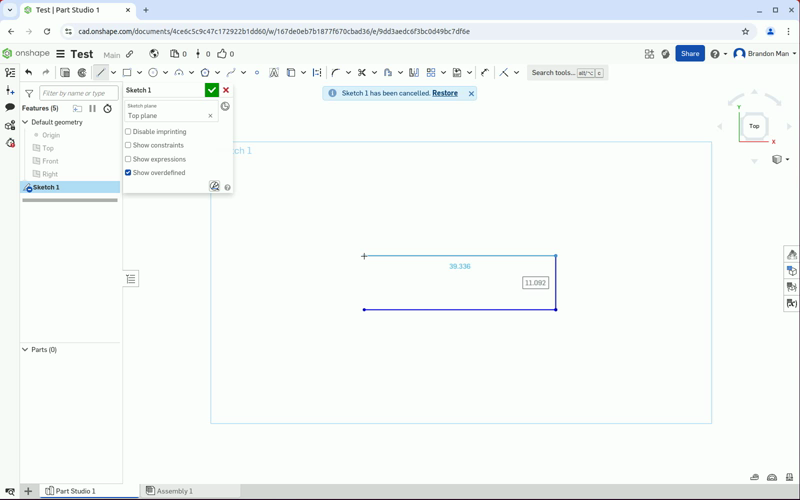
click(364, 255)
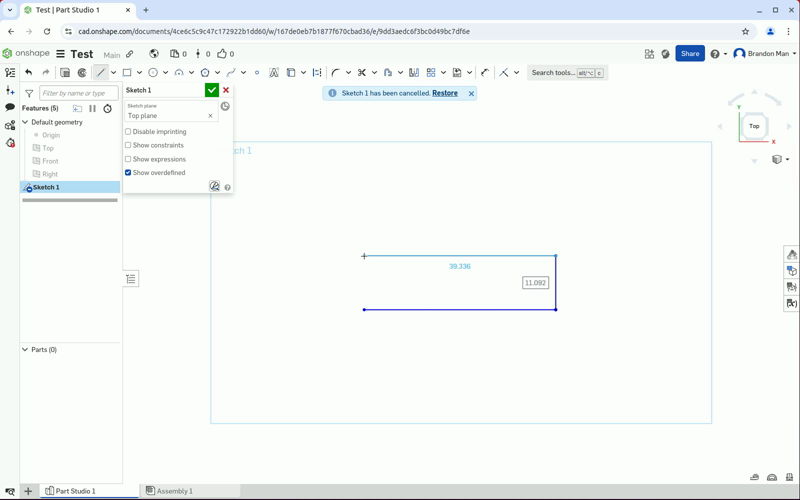
key_up(shift)
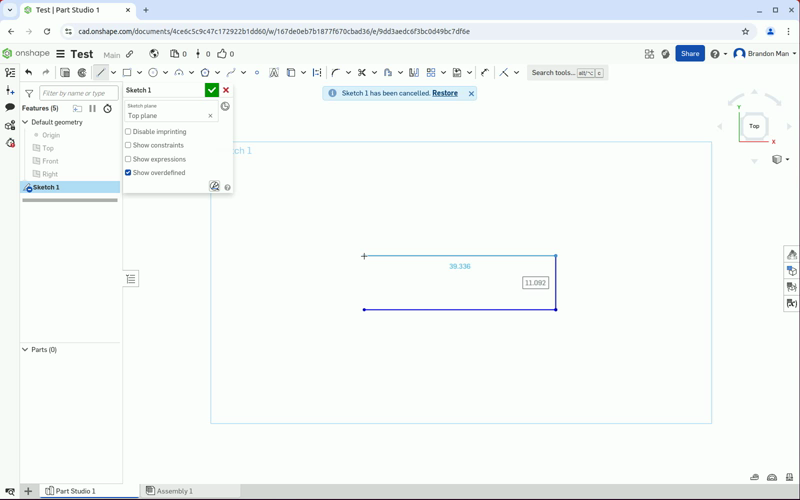
mouse_move(394, 255)
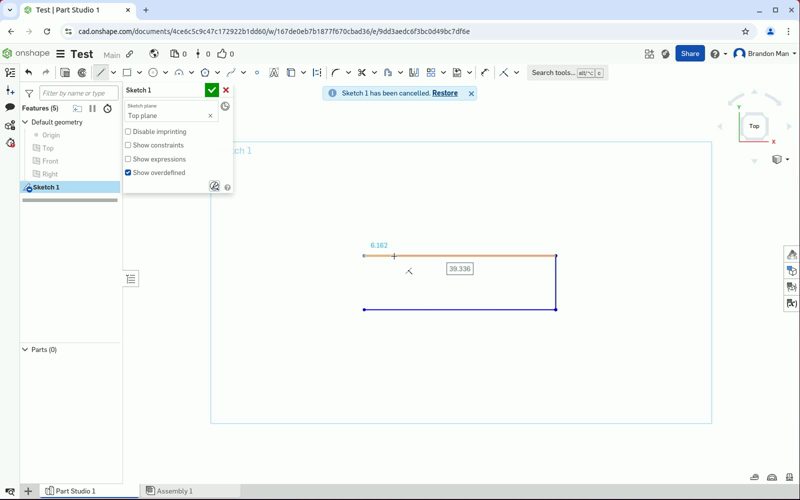
key_down(shift)
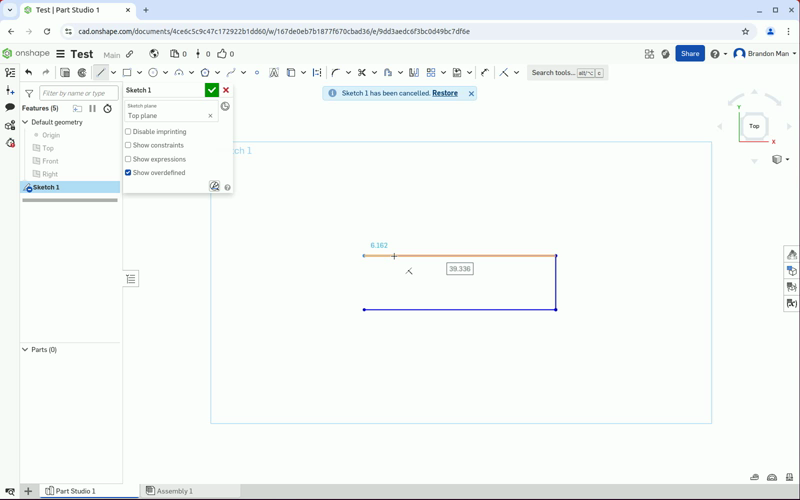
mouse_move(364, 309)
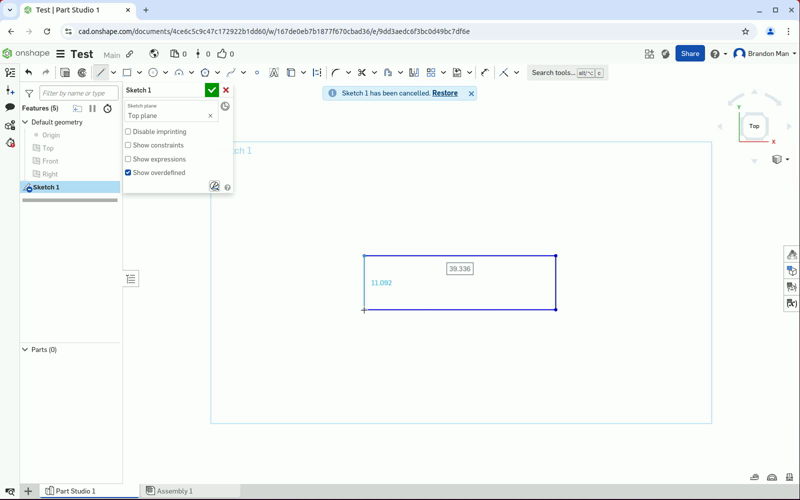
key_up(shift)
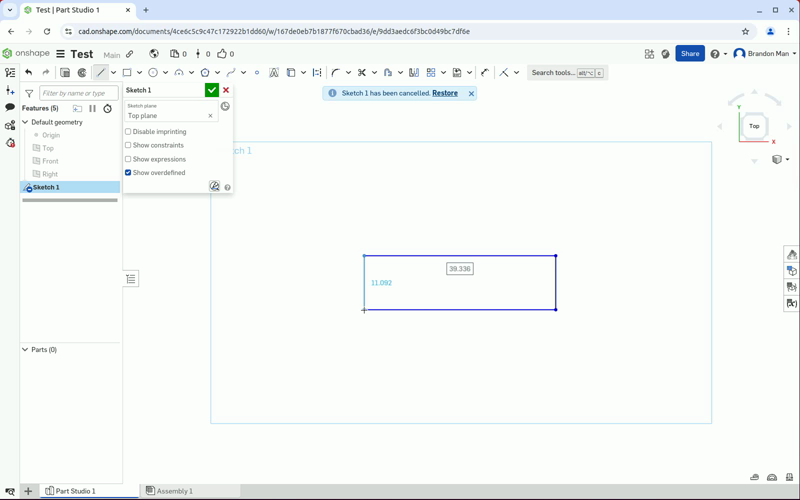
click(364, 309)
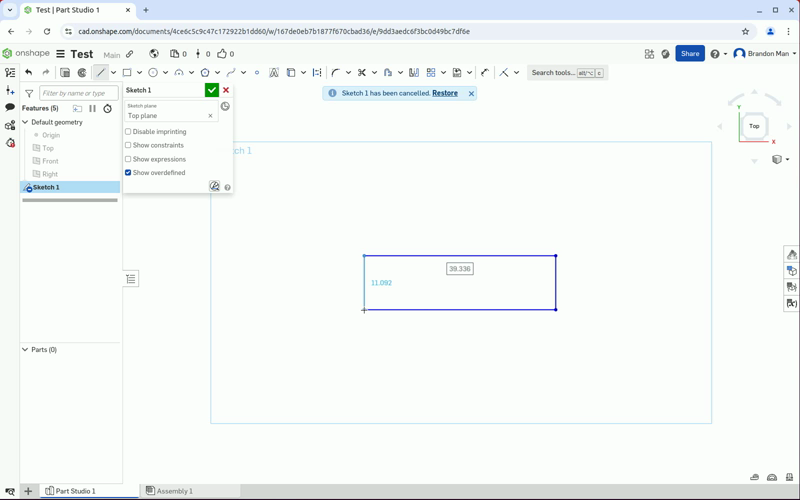
key(esc)
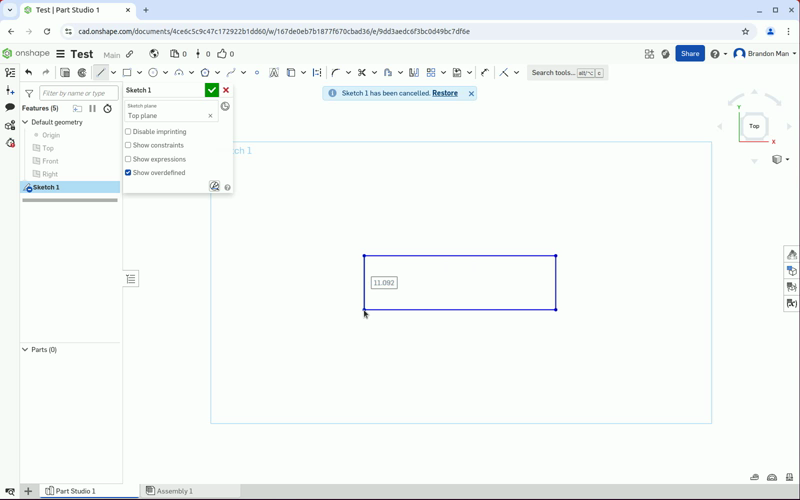
key(l)
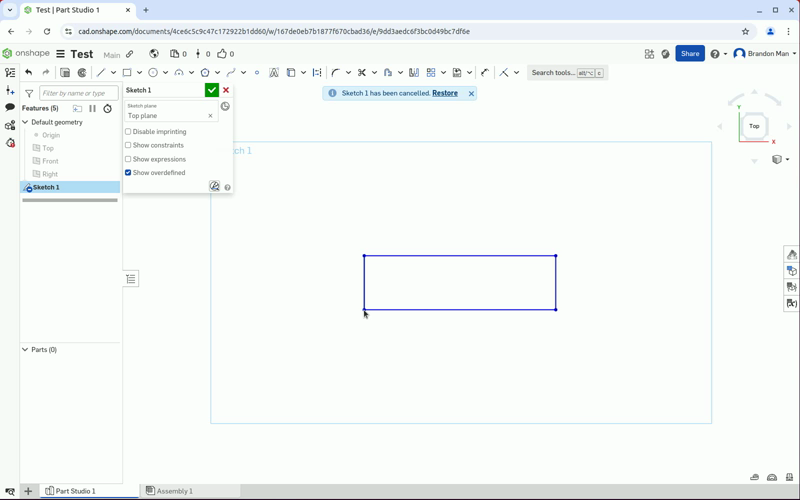
key_down(shift)
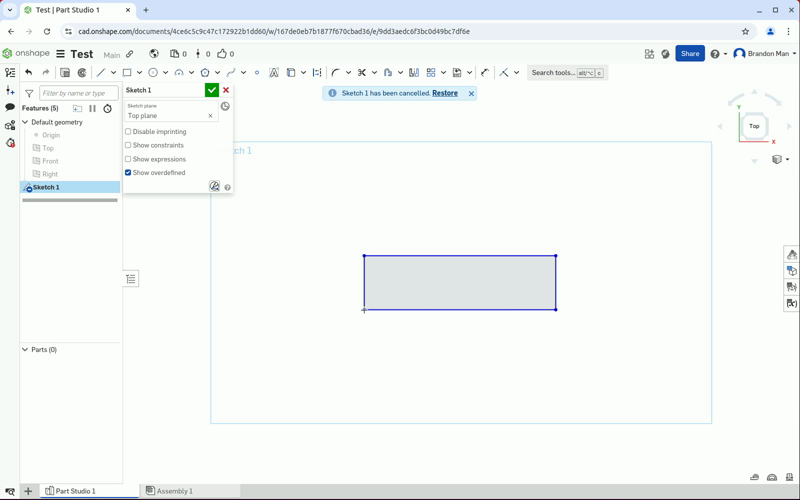
mouse_move(453, 281)
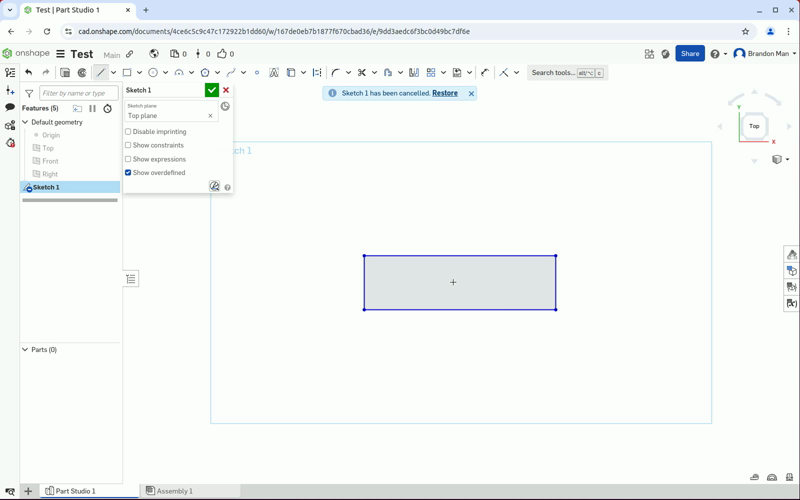
click(453, 281)
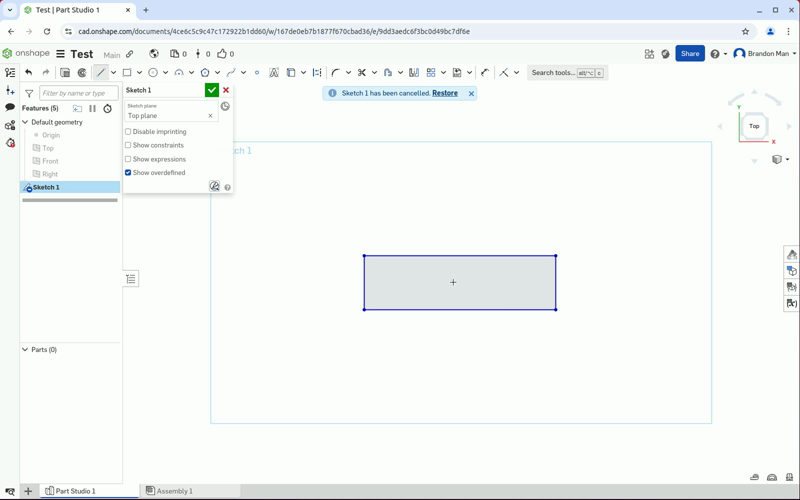
key_up(shift)
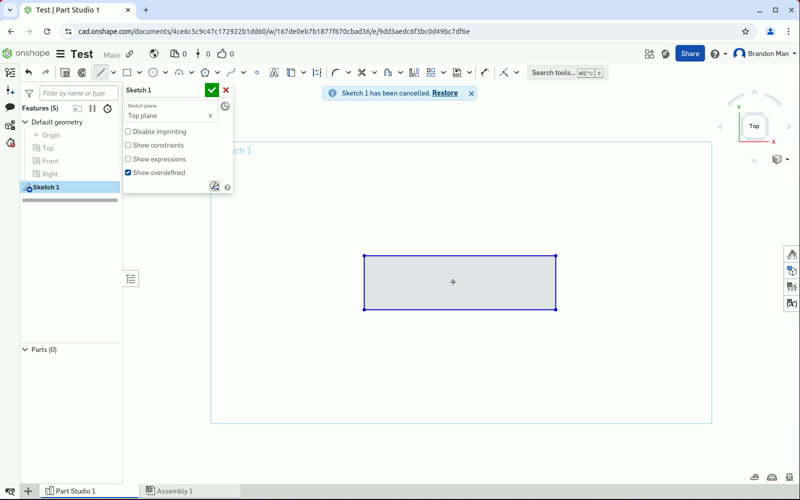
key_down(shift)
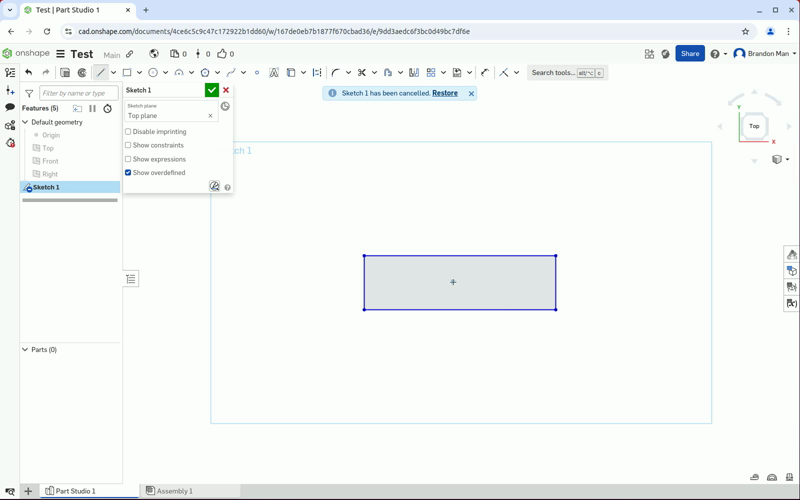
mouse_move(483, 281)
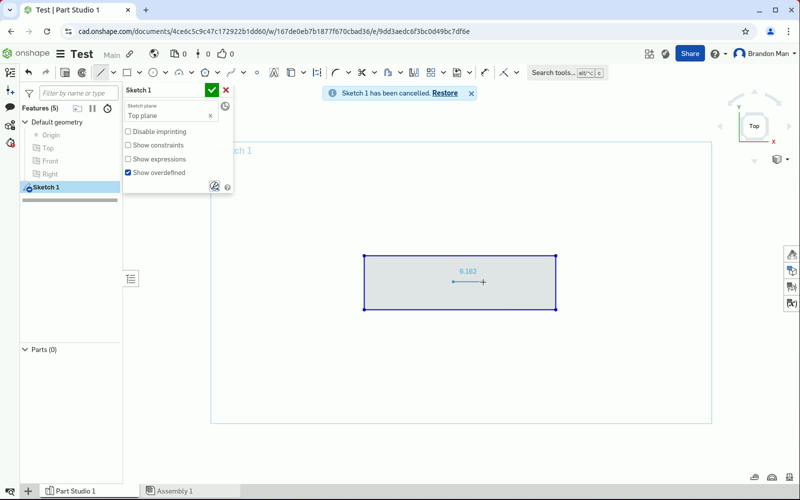
mouse_move(457, 289)
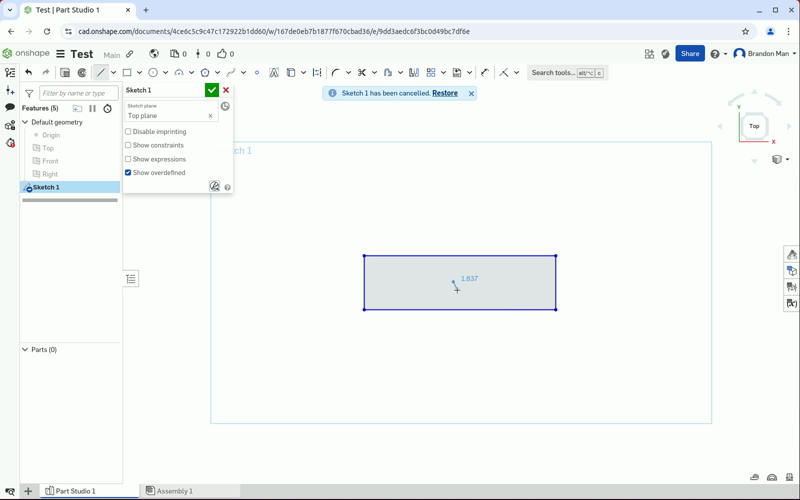
click(457, 289)
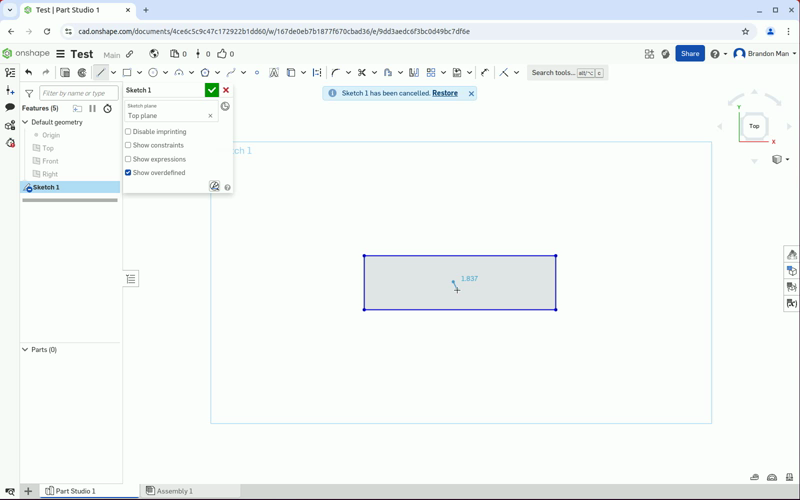
key_up(shift)
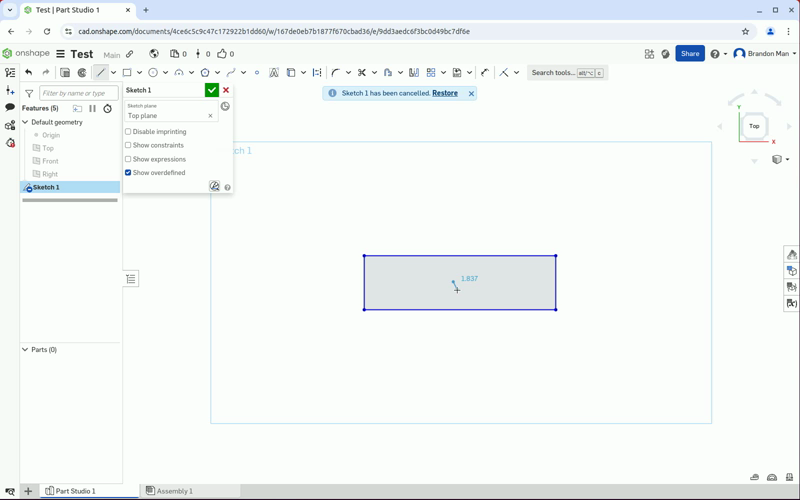
key_down(shift)
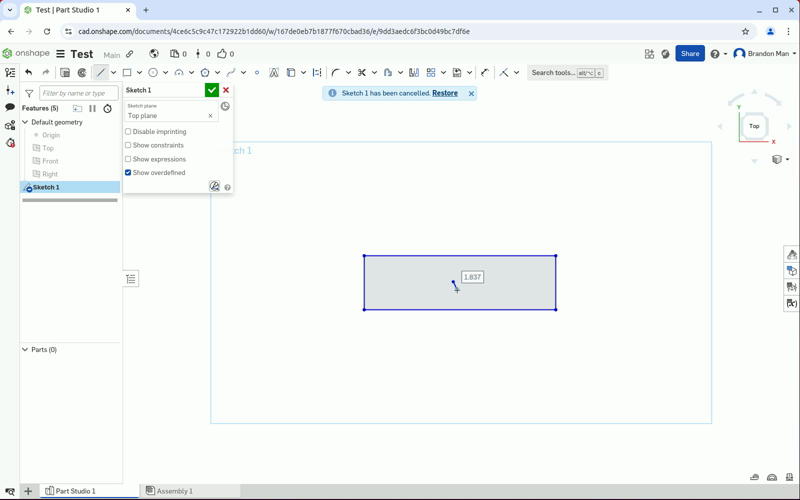
mouse_move(487, 289)
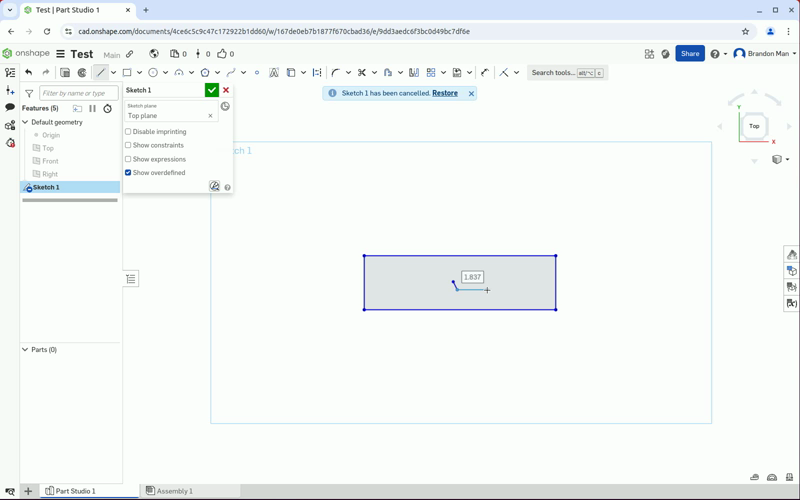
mouse_move(463, 289)
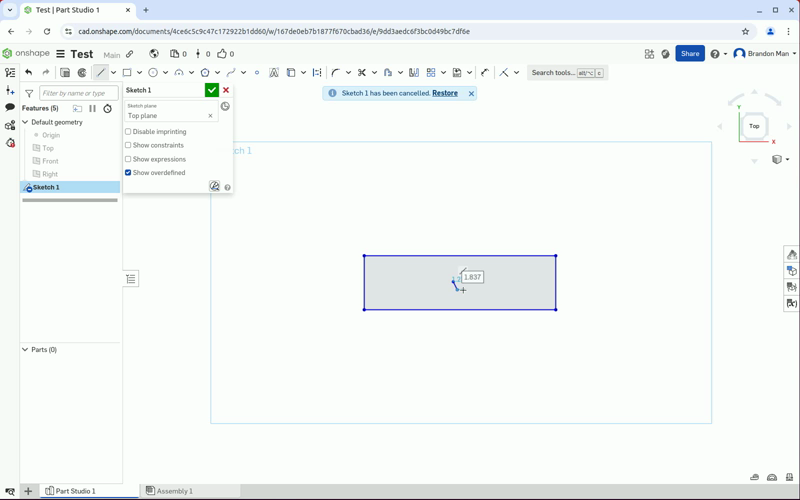
scroll(6)
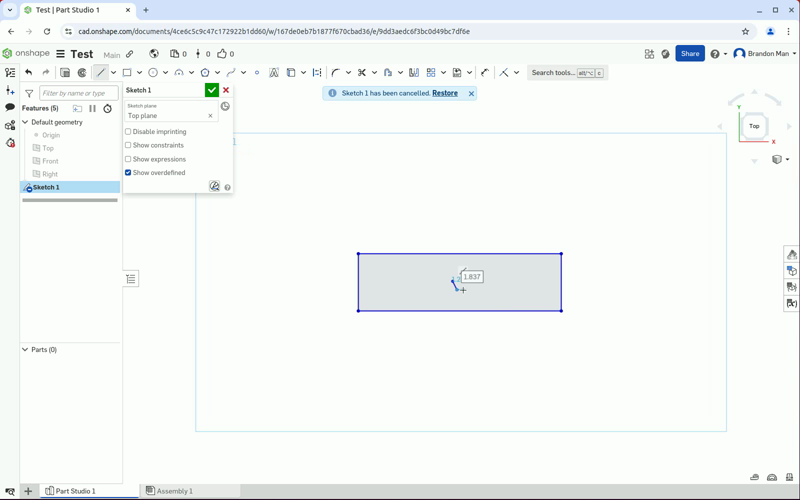
scroll(6)
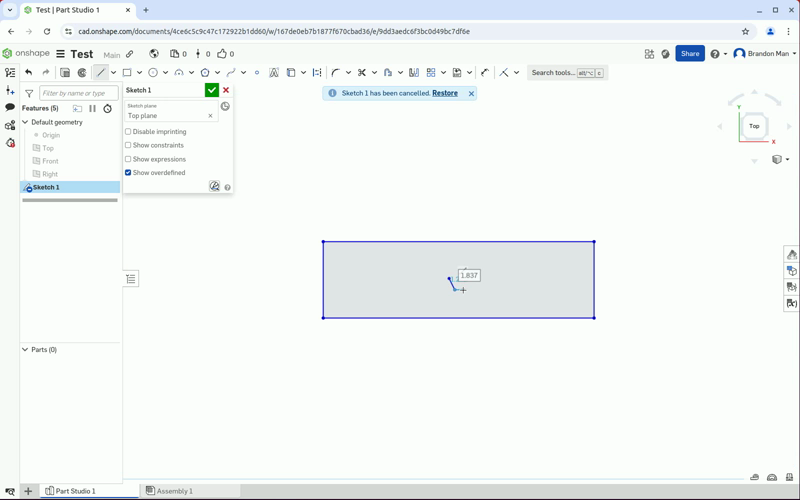
scroll(6)
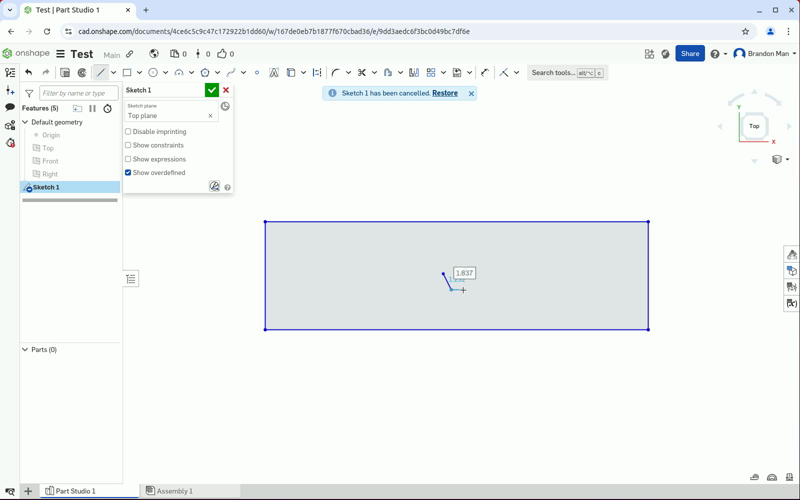
scroll(6)
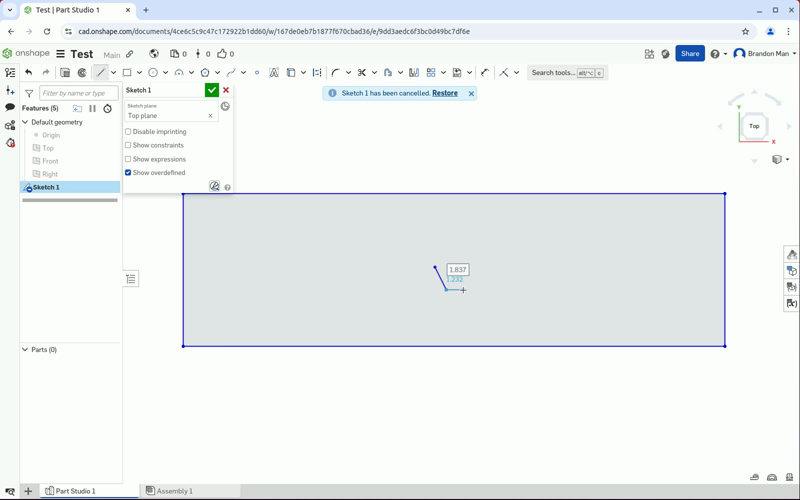
scroll(6)
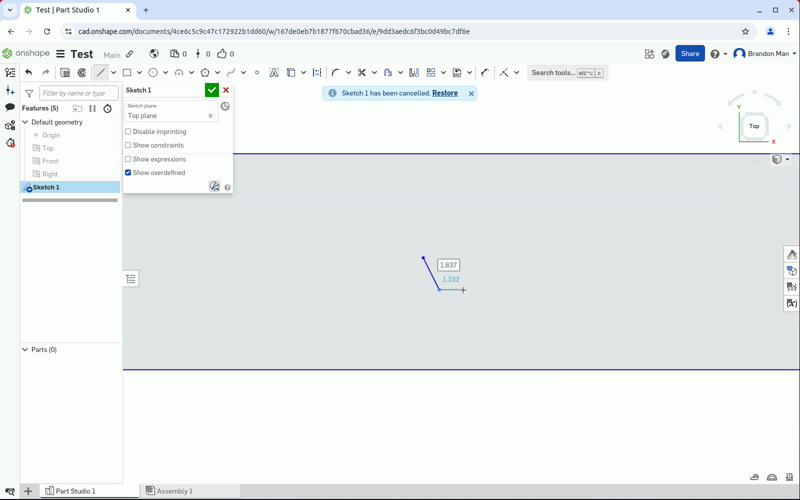
scroll(6)
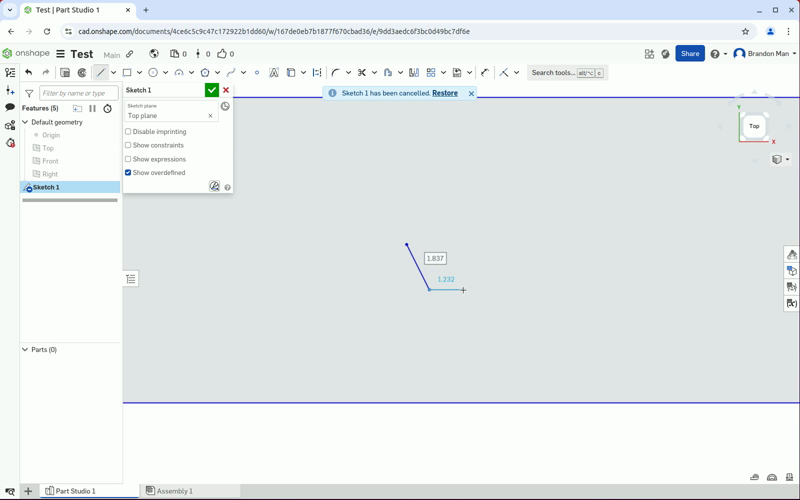
scroll(6)
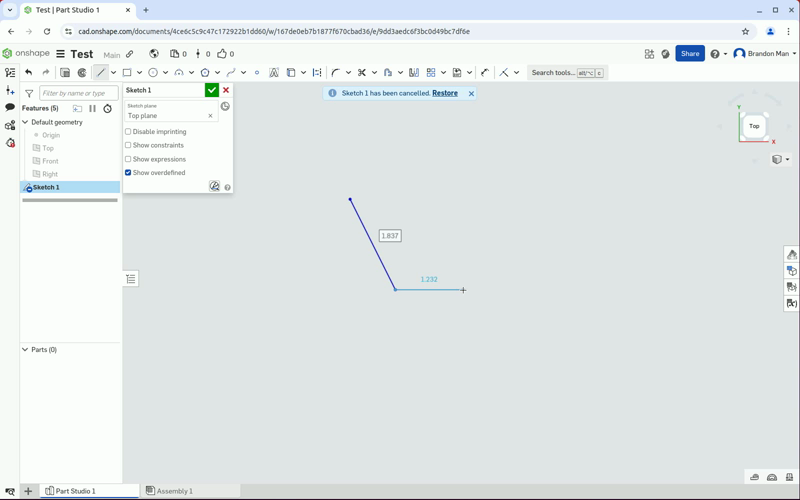
click(463, 289)
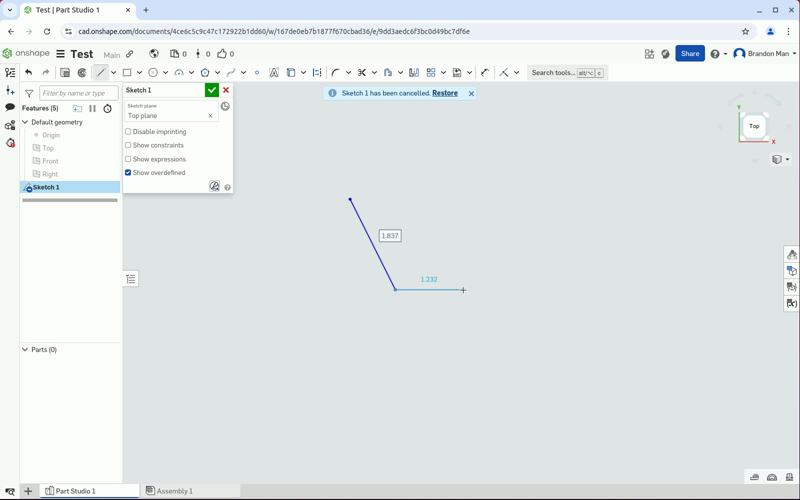
scroll(-6)
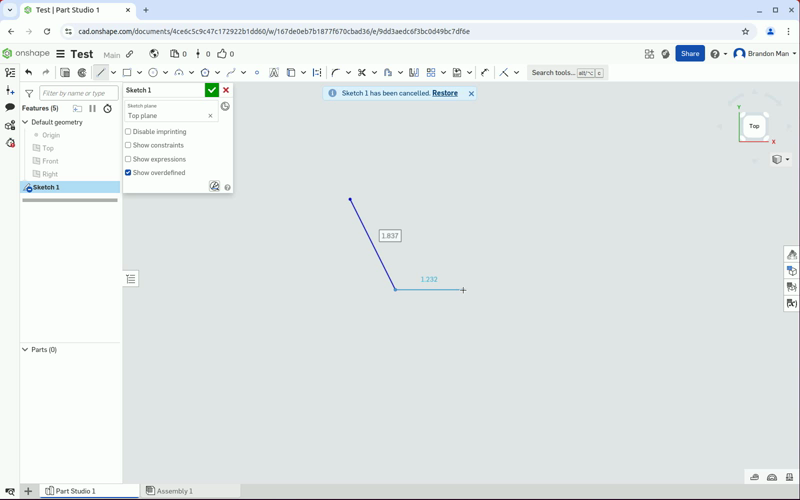
scroll(-6)
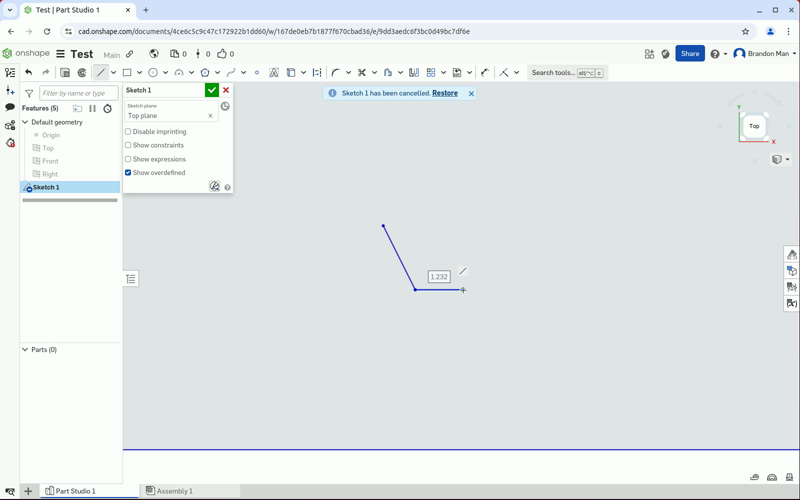
scroll(-6)
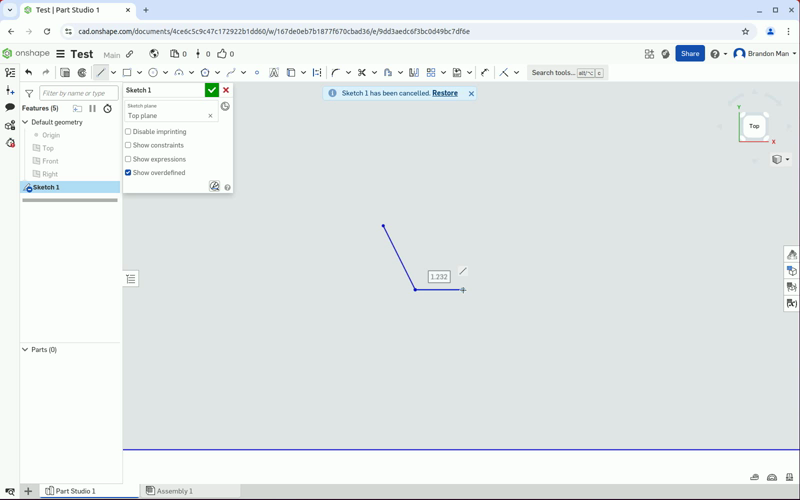
scroll(-6)
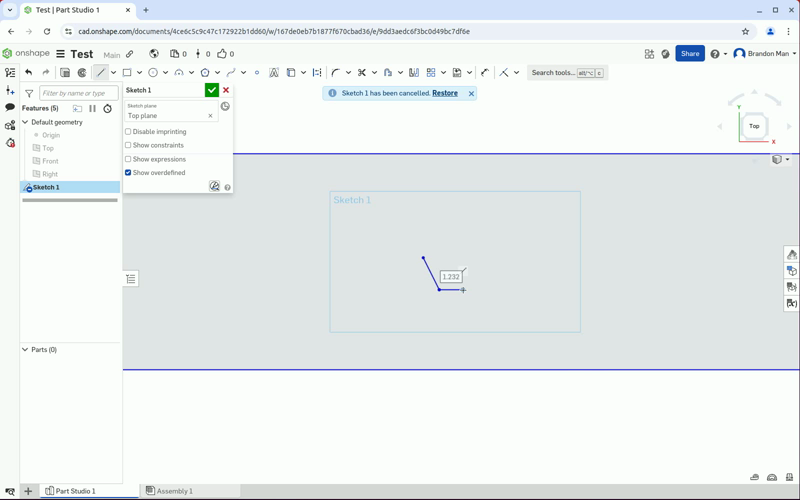
scroll(-6)
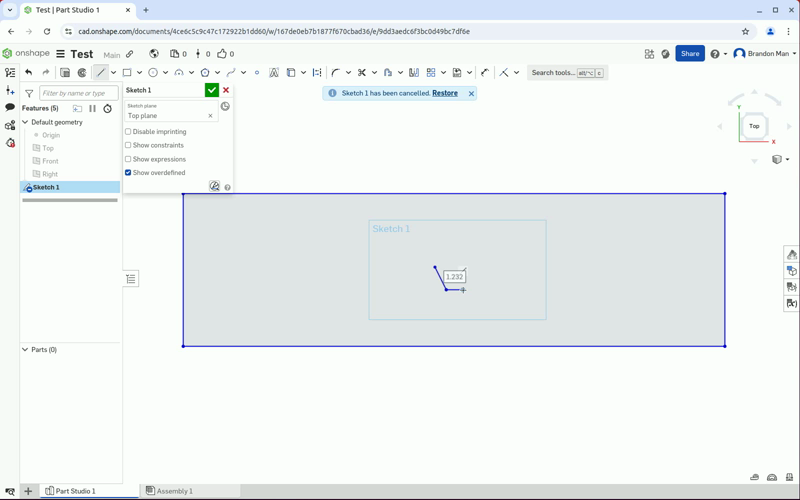
scroll(-6)
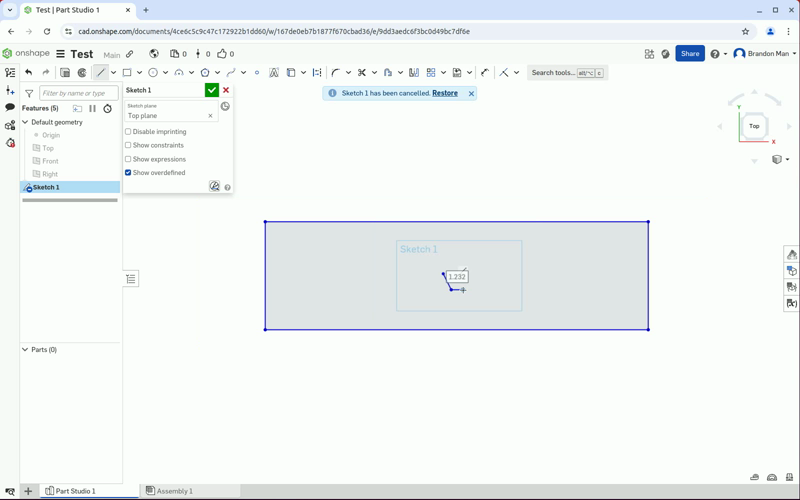
scroll(-6)
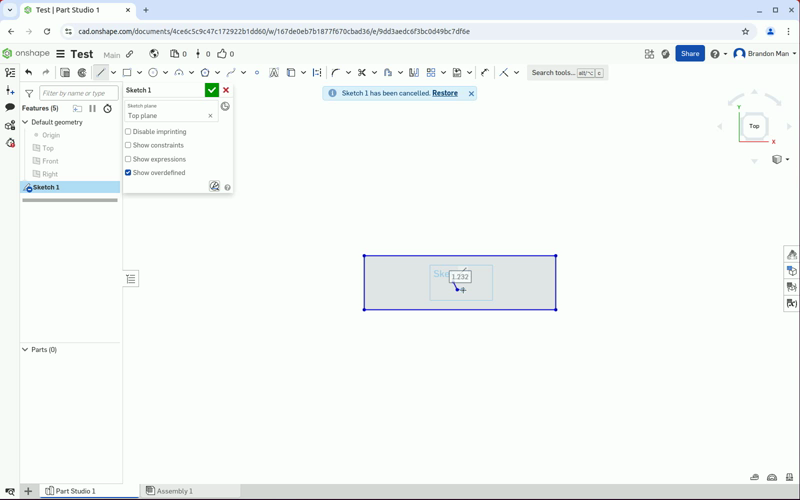
key_up(shift)
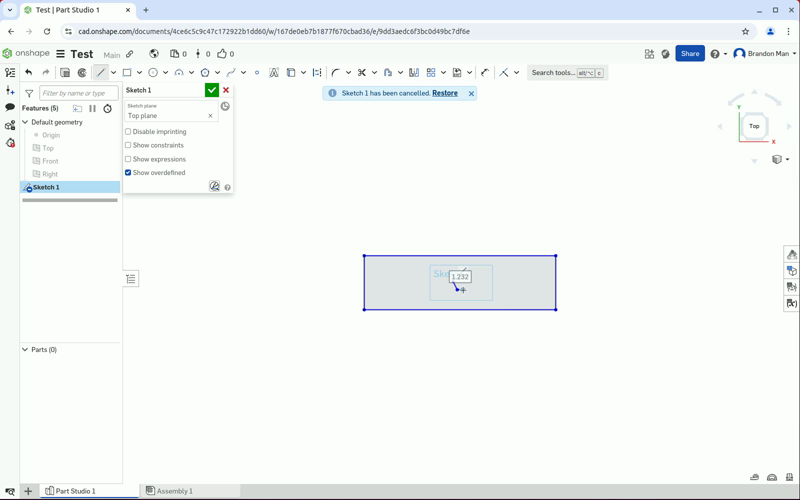
key_down(shift)
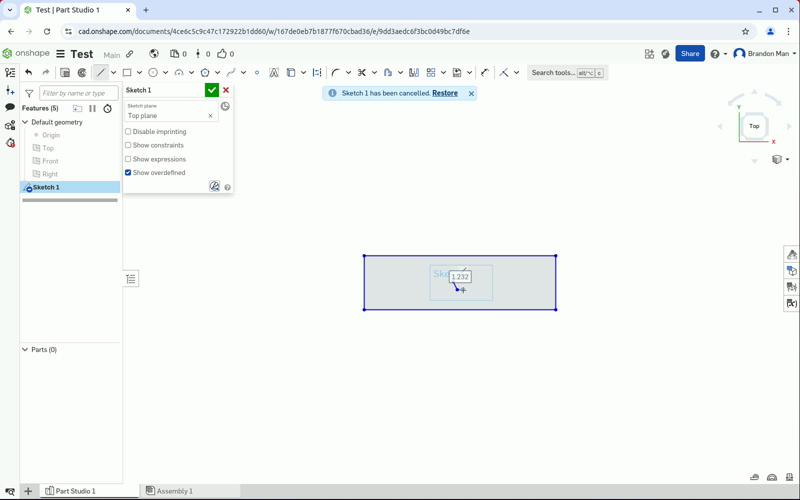
mouse_move(493, 289)
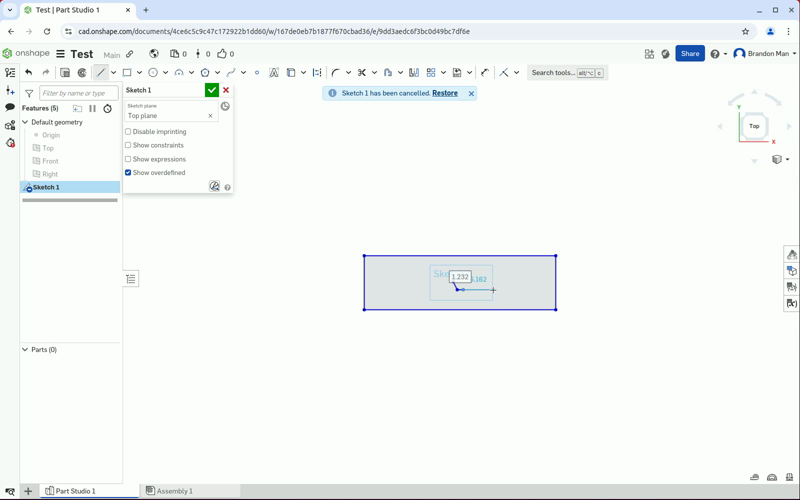
mouse_move(467, 281)
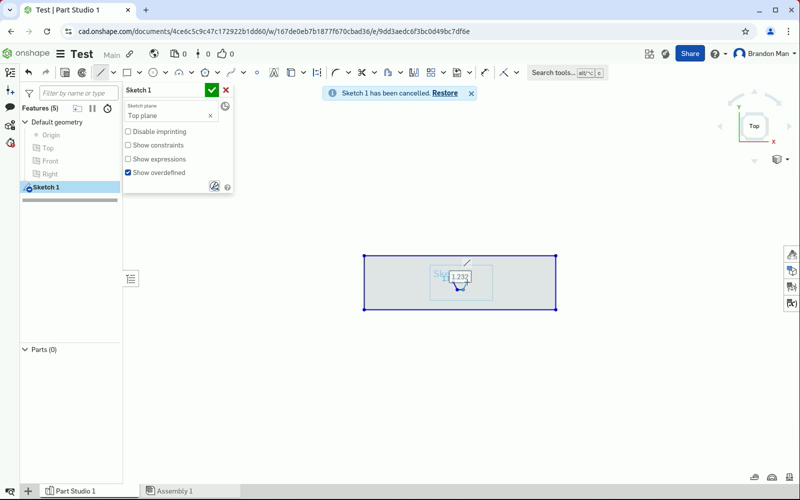
click(467, 281)
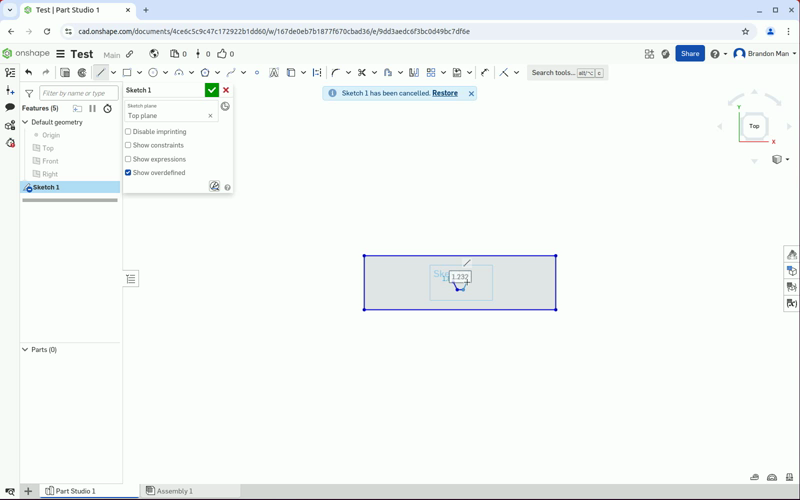
key_up(shift)
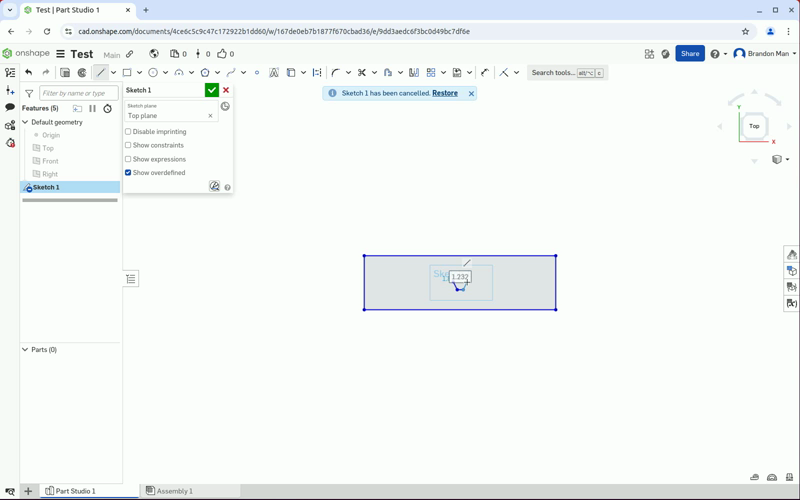
key_down(shift)
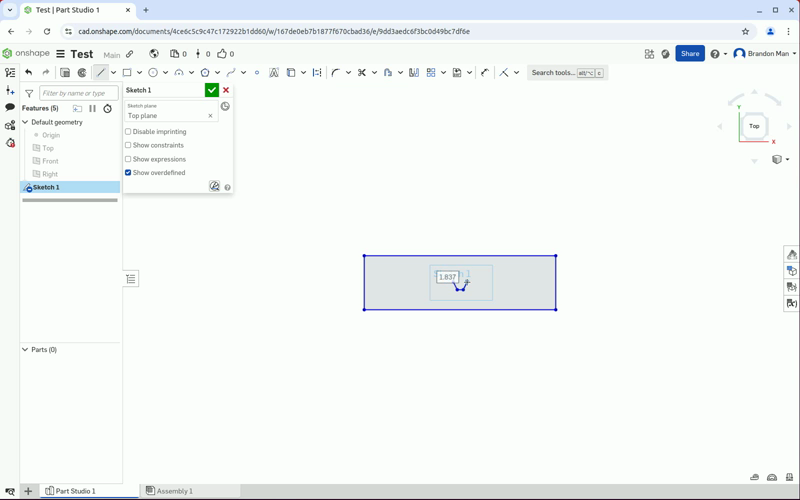
mouse_move(497, 281)
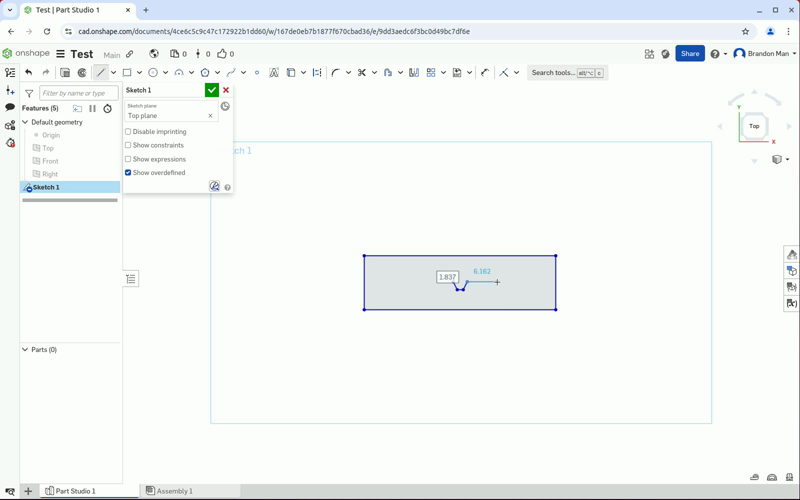
mouse_move(463, 275)
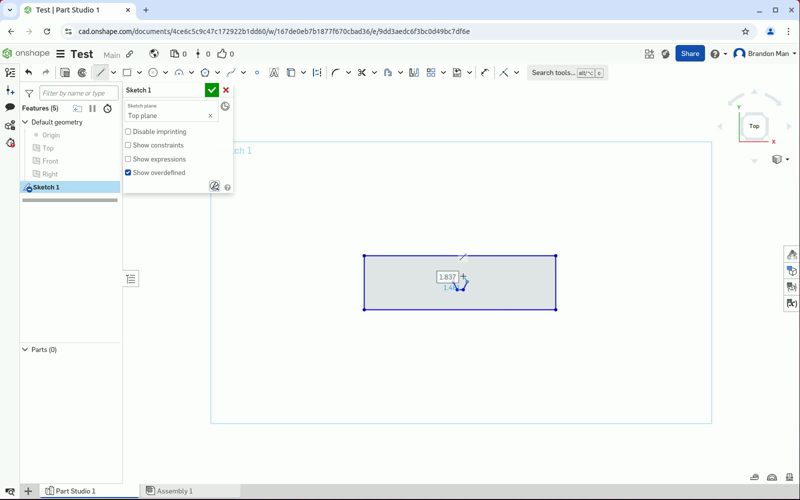
scroll(6)
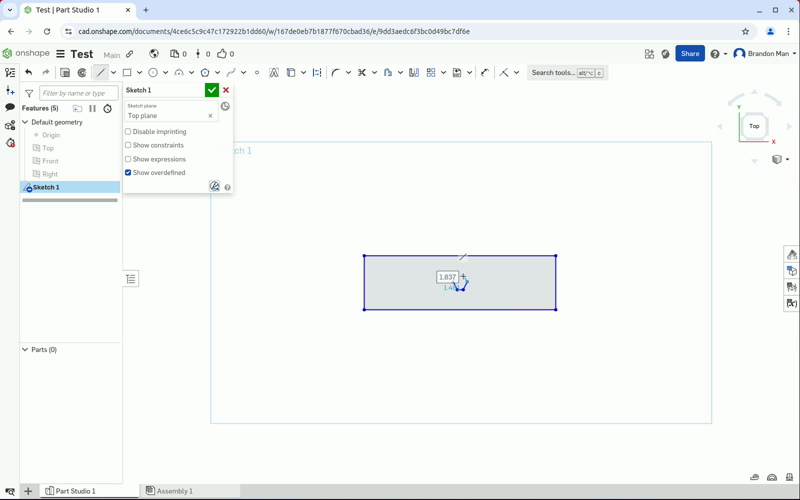
scroll(6)
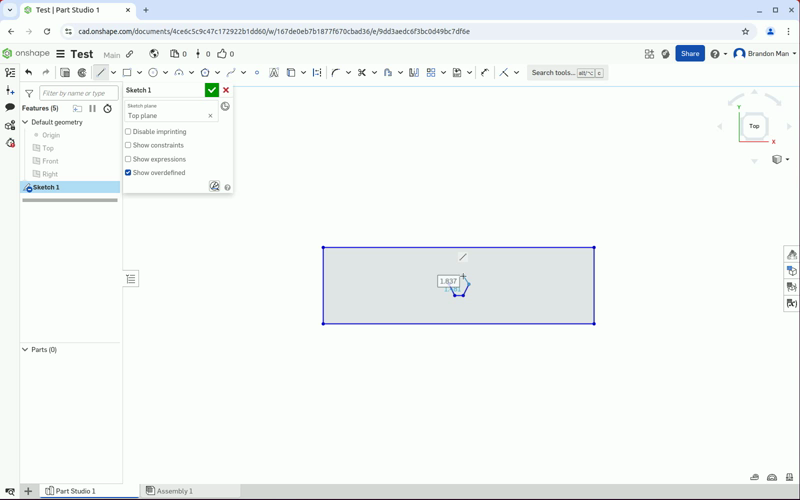
scroll(6)
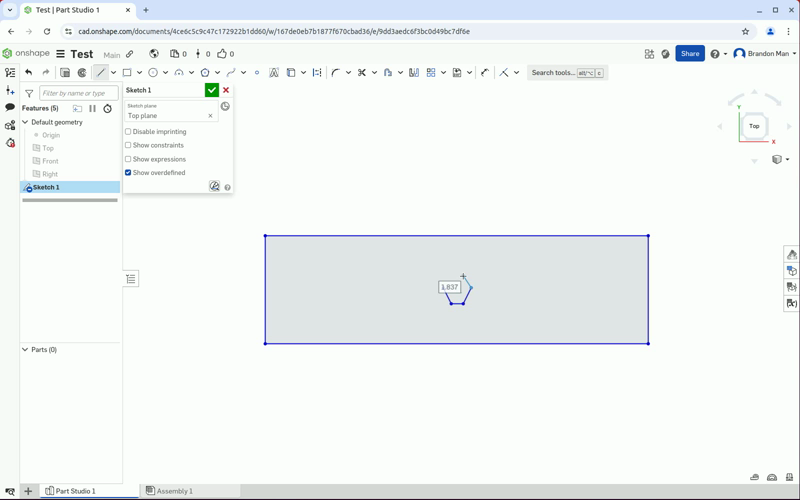
scroll(6)
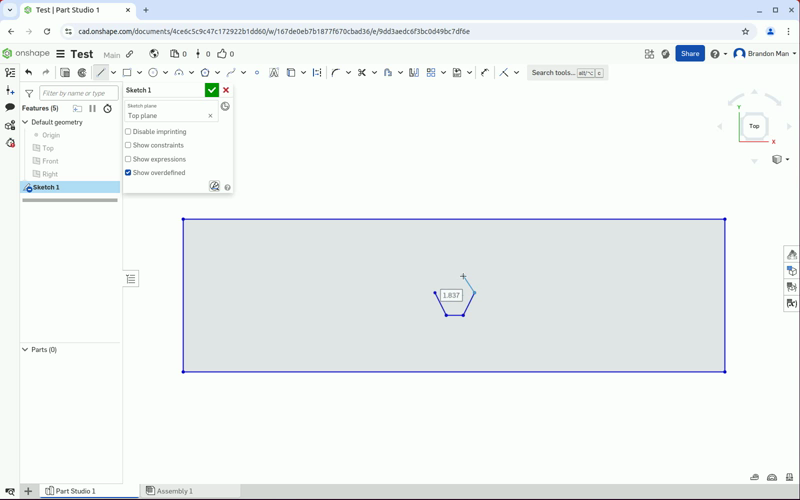
scroll(6)
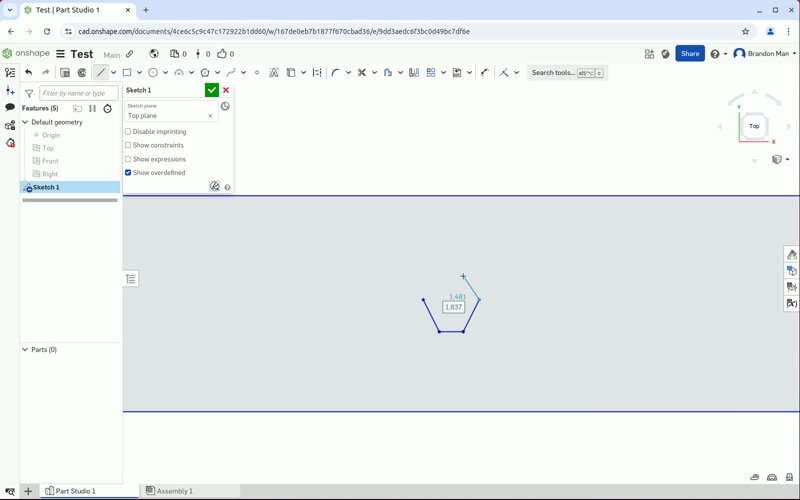
scroll(6)
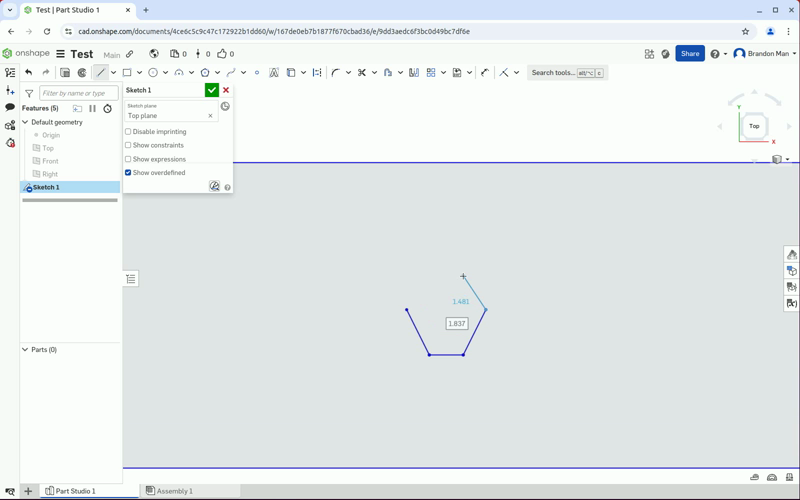
scroll(6)
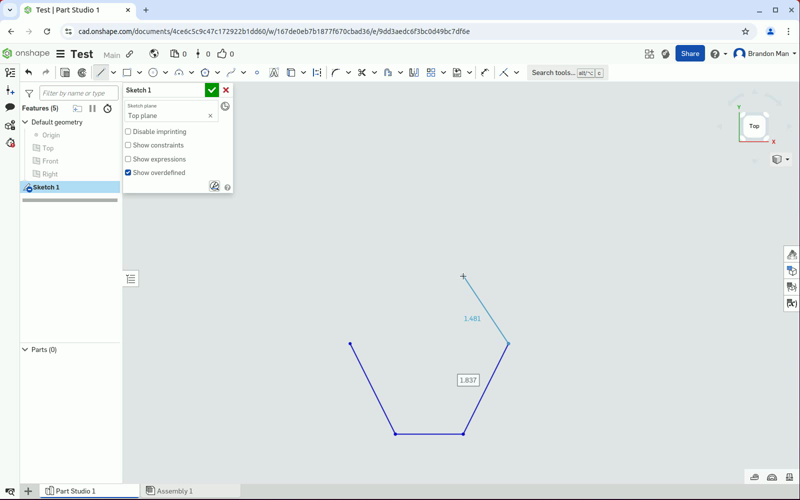
click(463, 275)
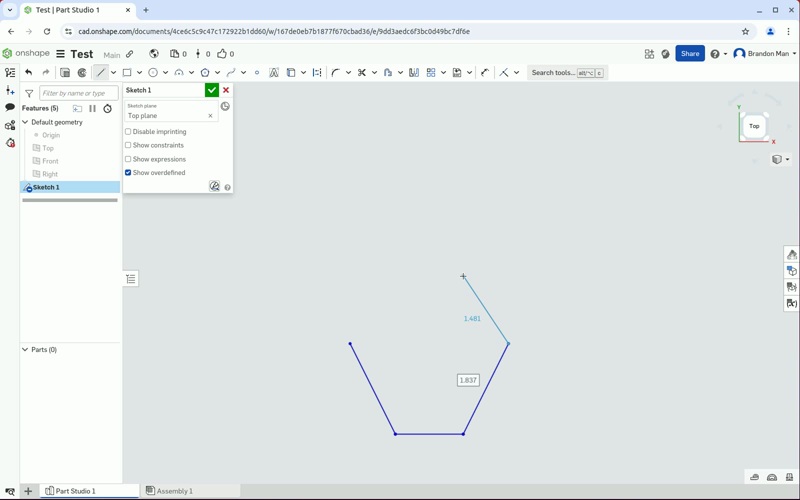
scroll(-6)
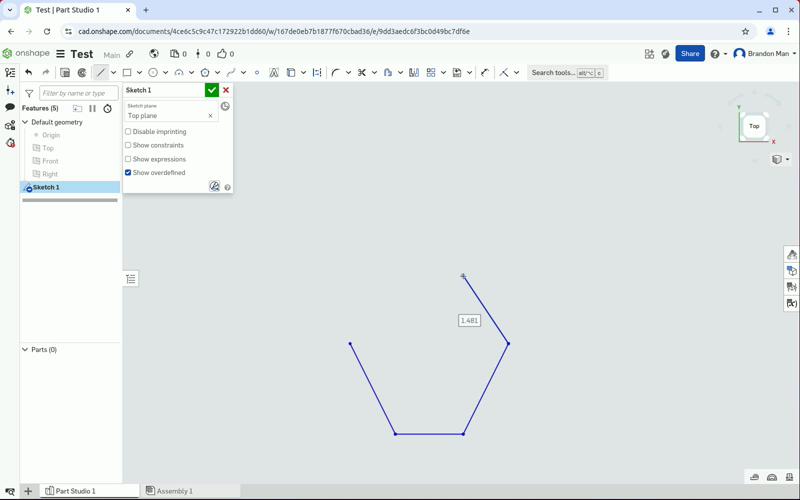
scroll(-6)
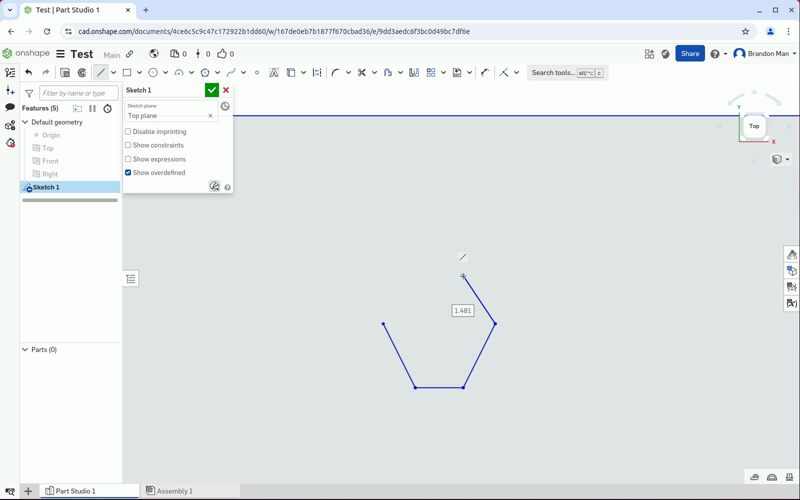
scroll(-6)
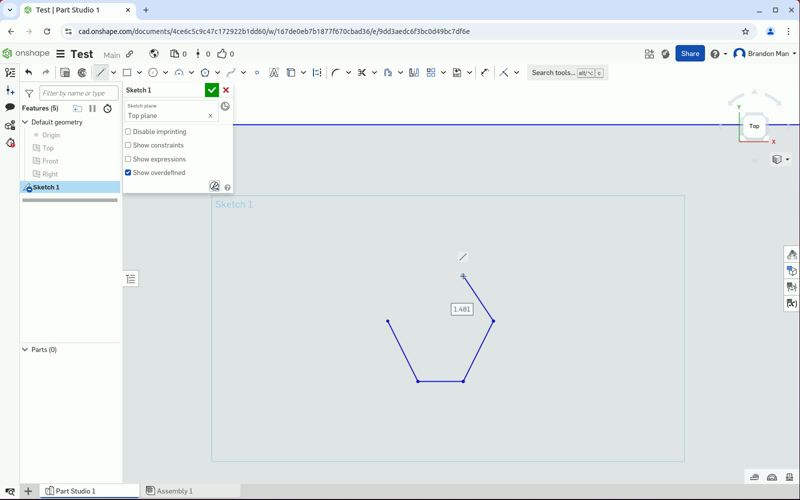
scroll(-6)
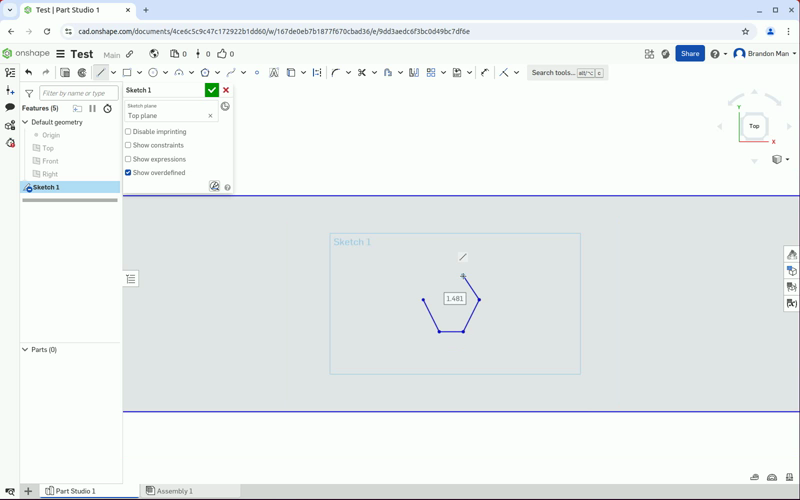
scroll(-6)
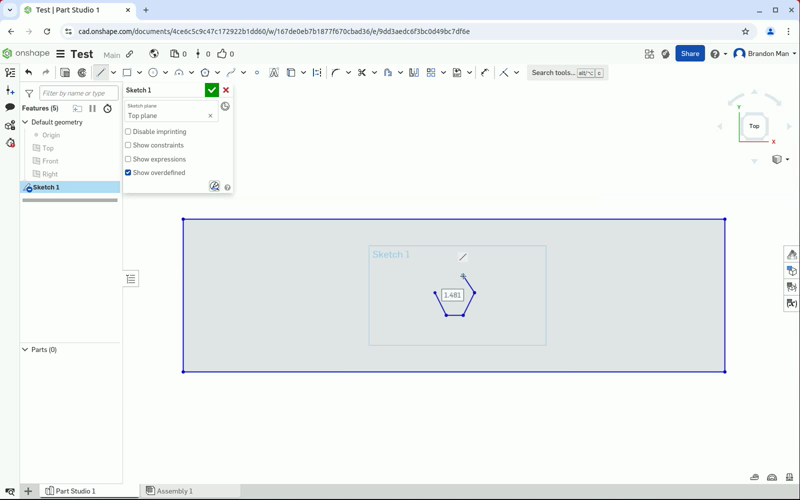
scroll(-6)
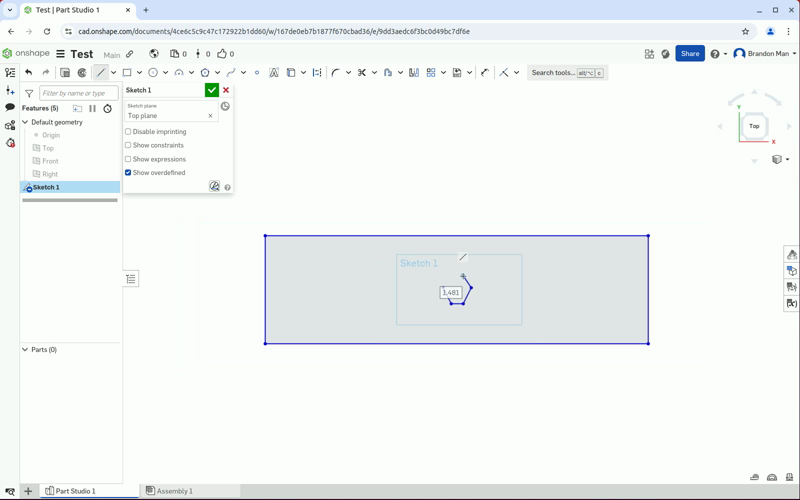
scroll(-6)
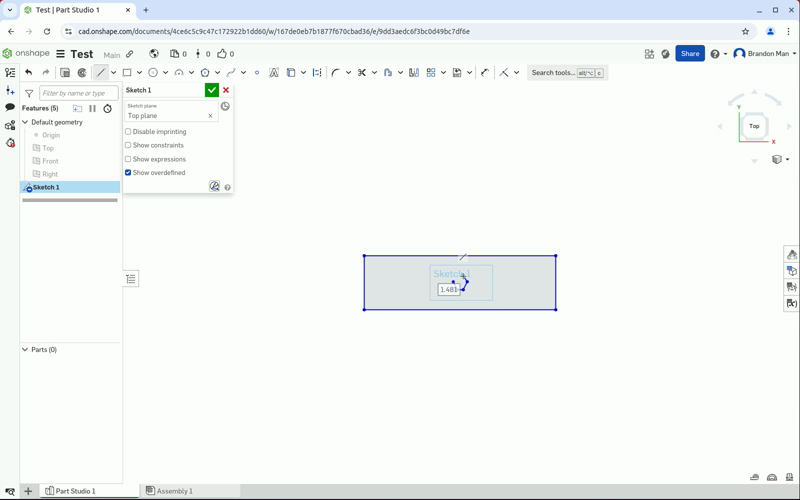
key_up(shift)
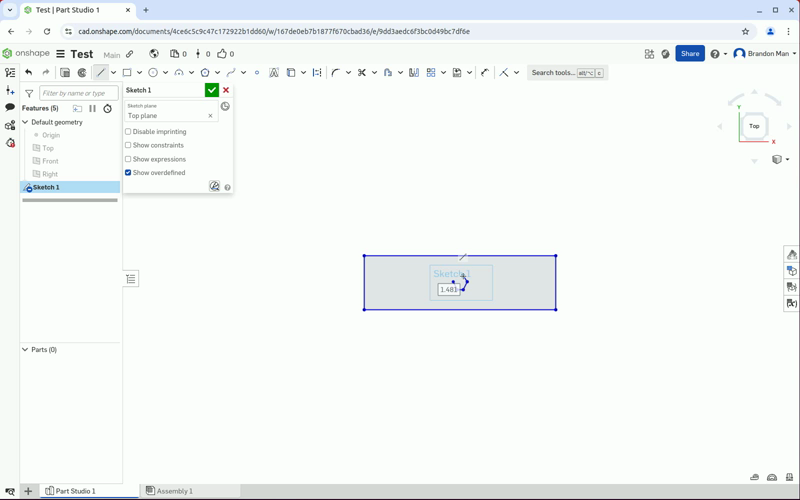
key_down(shift)
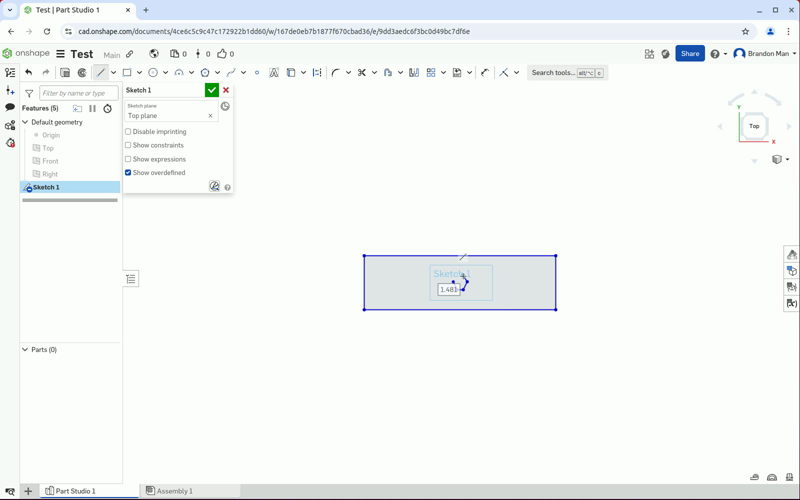
mouse_move(493, 275)
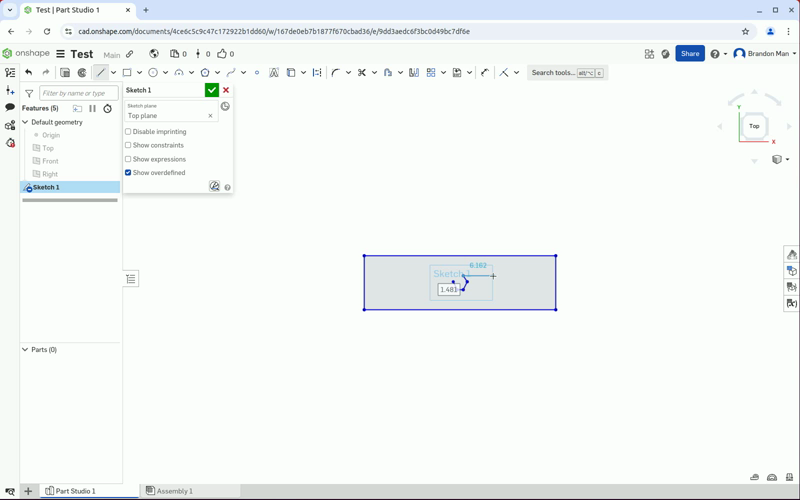
mouse_move(457, 275)
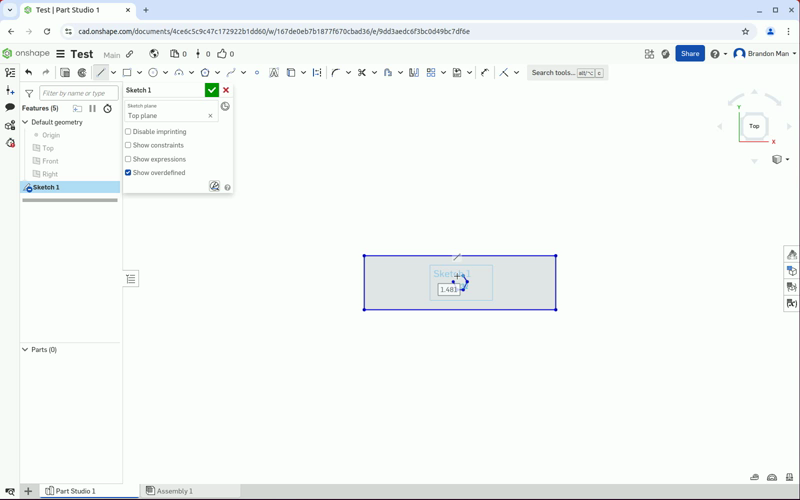
scroll(6)
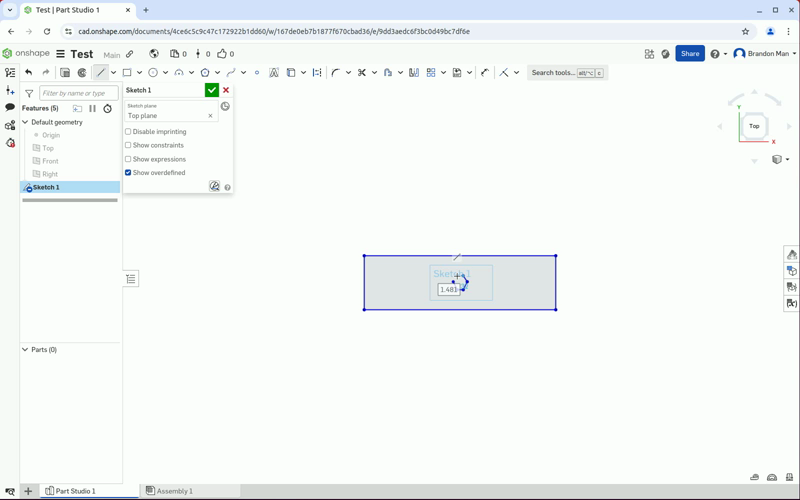
scroll(6)
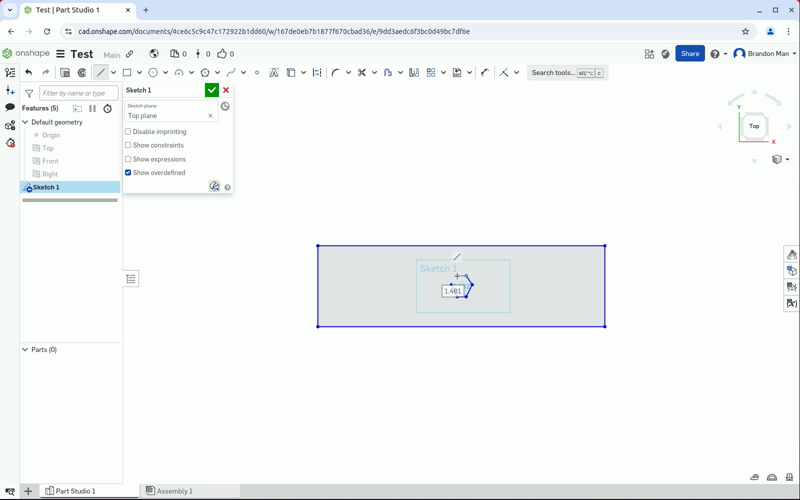
scroll(6)
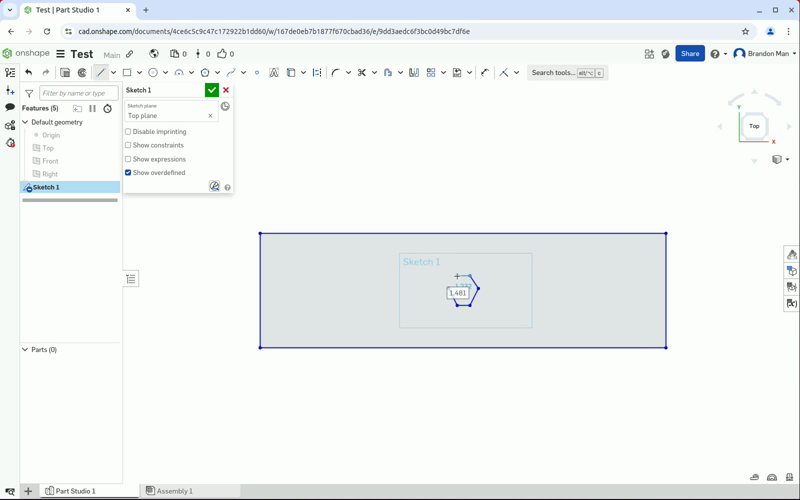
scroll(6)
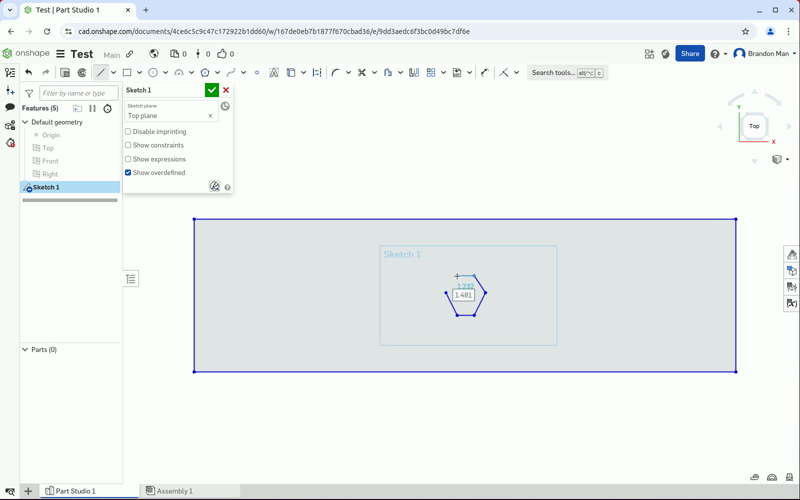
scroll(6)
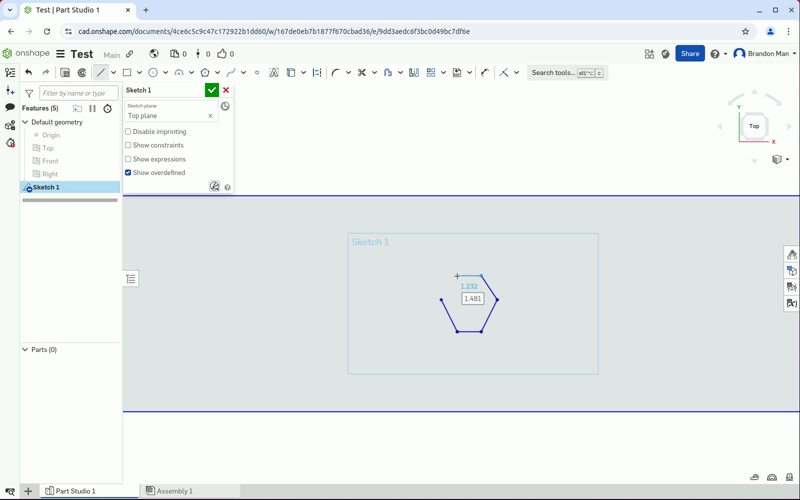
scroll(6)
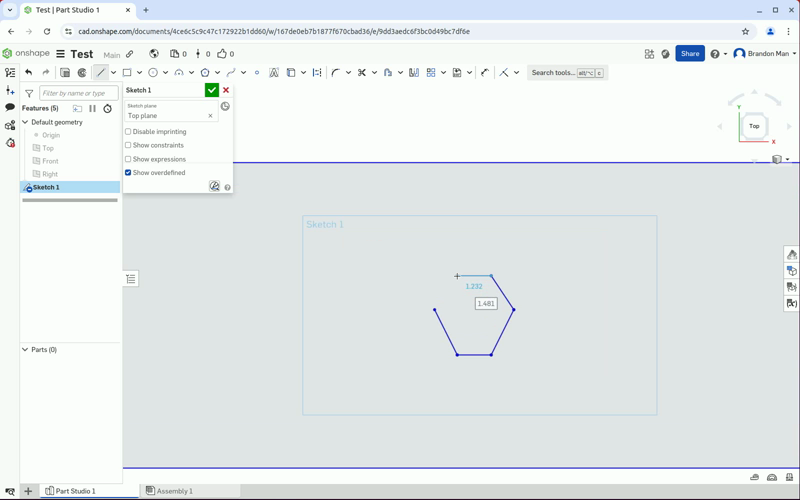
scroll(6)
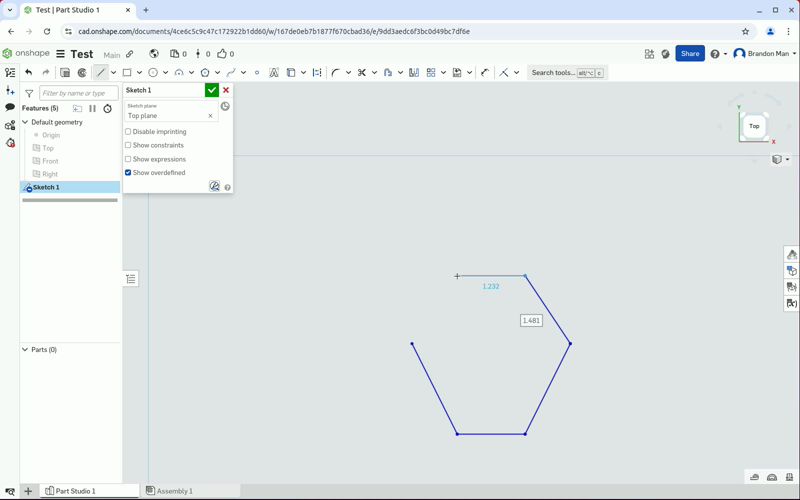
click(457, 275)
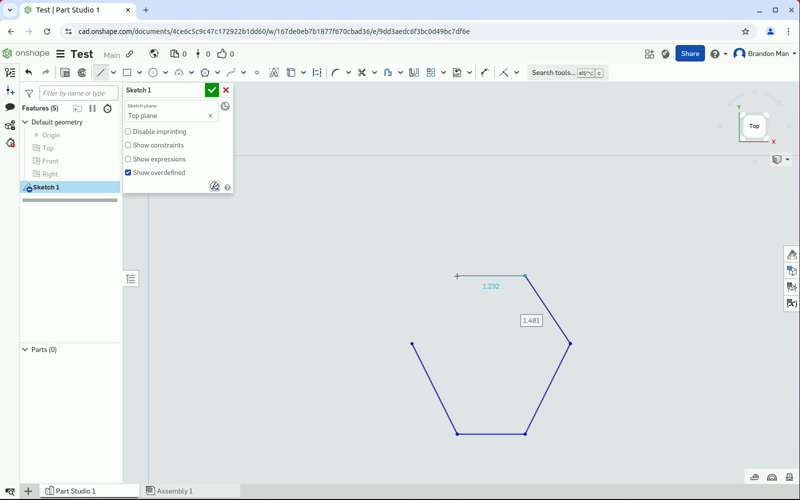
scroll(-6)
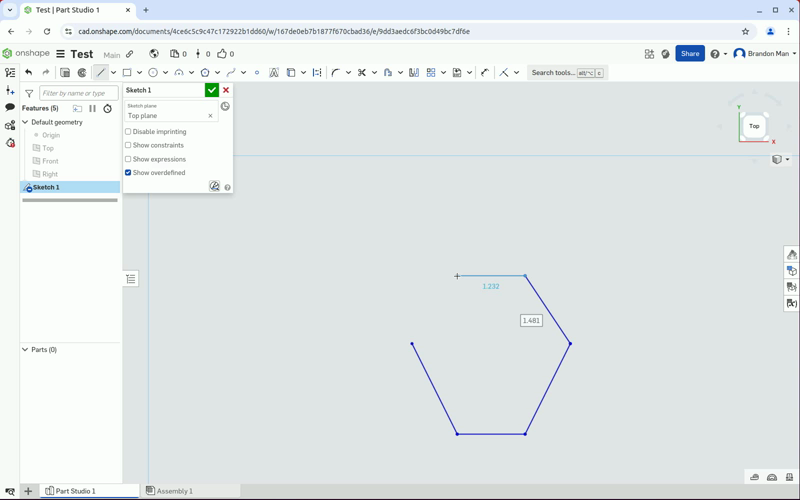
scroll(-6)
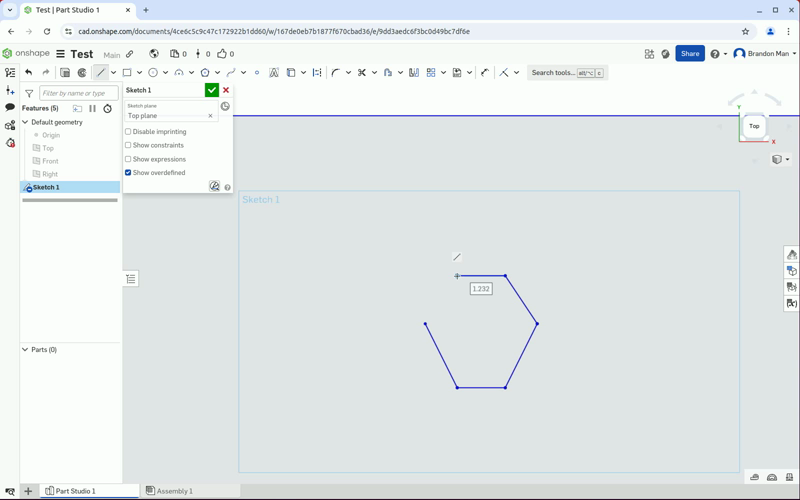
scroll(-6)
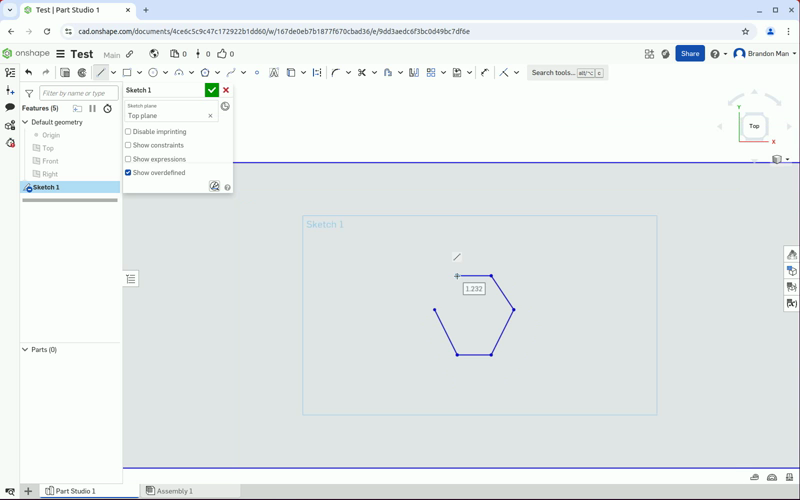
scroll(-6)
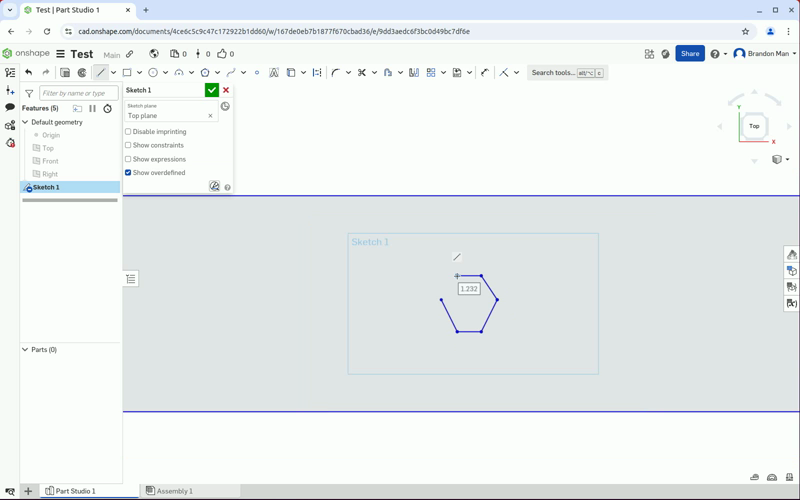
scroll(-6)
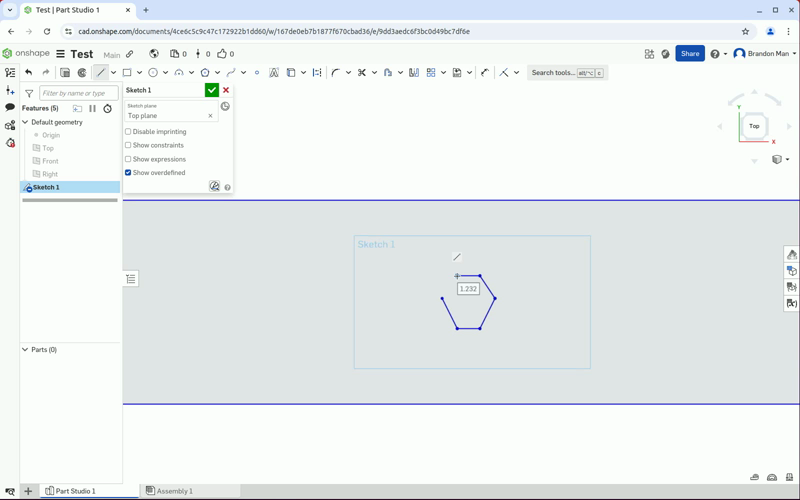
scroll(-6)
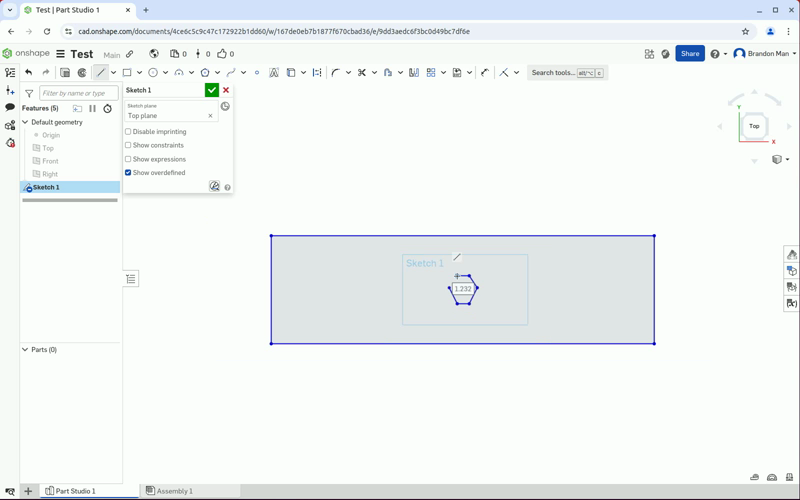
scroll(-6)
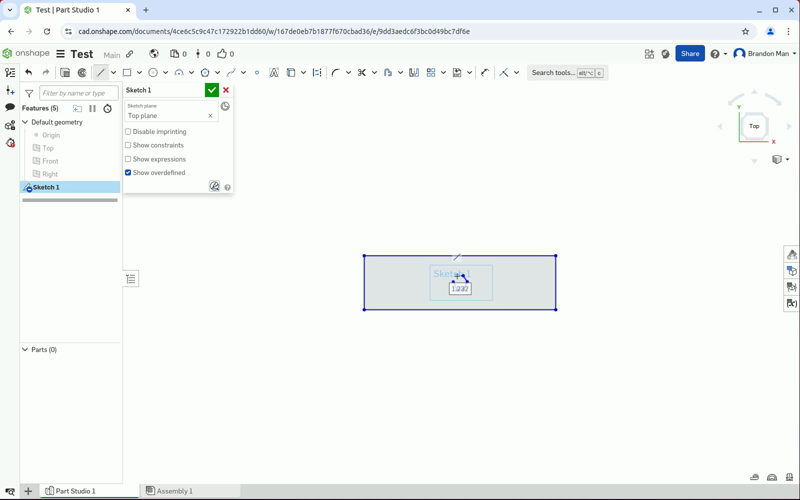
key_up(shift)
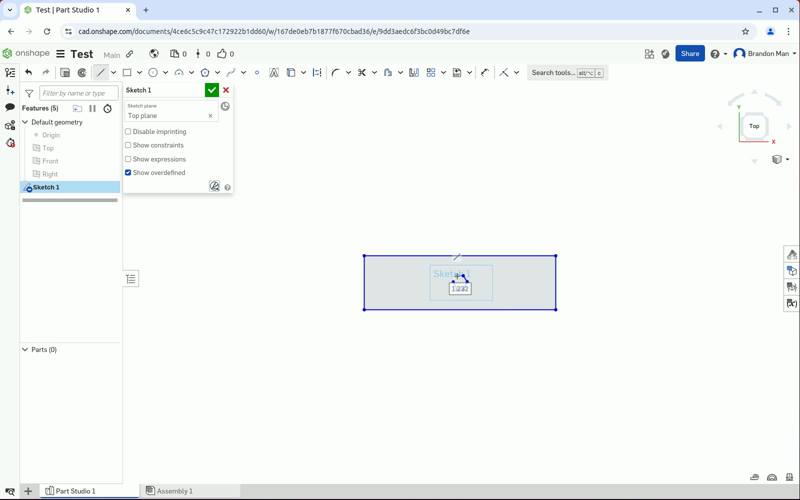
mouse_move(487, 275)
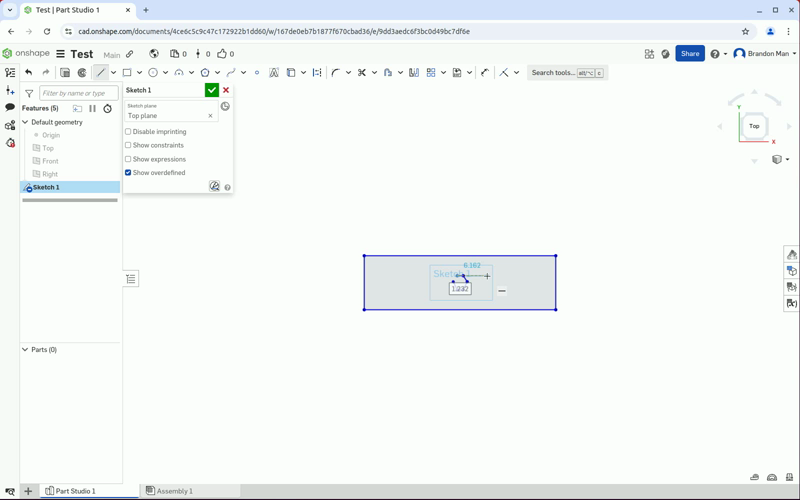
key_down(shift)
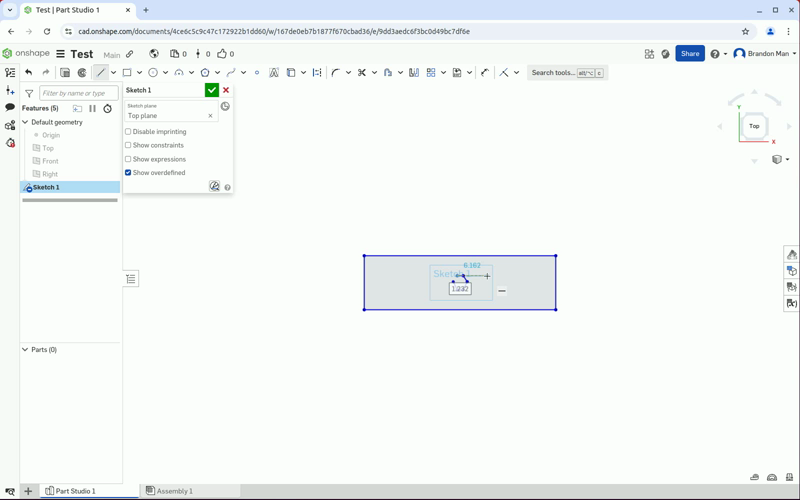
mouse_move(453, 281)
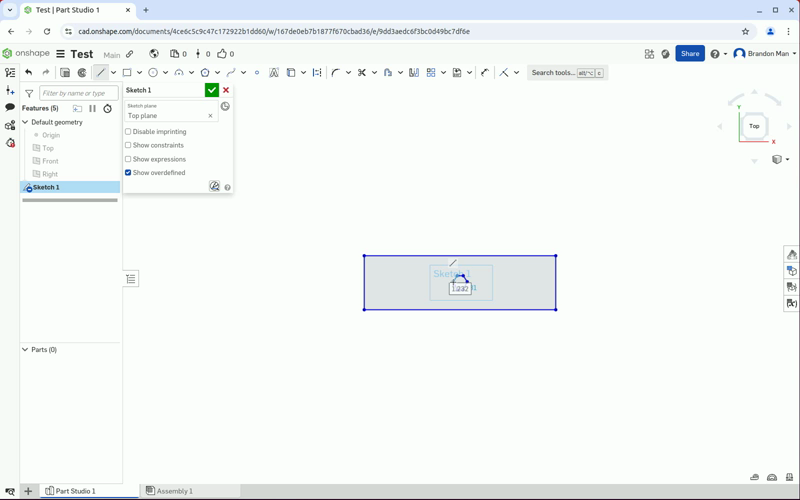
scroll(6)
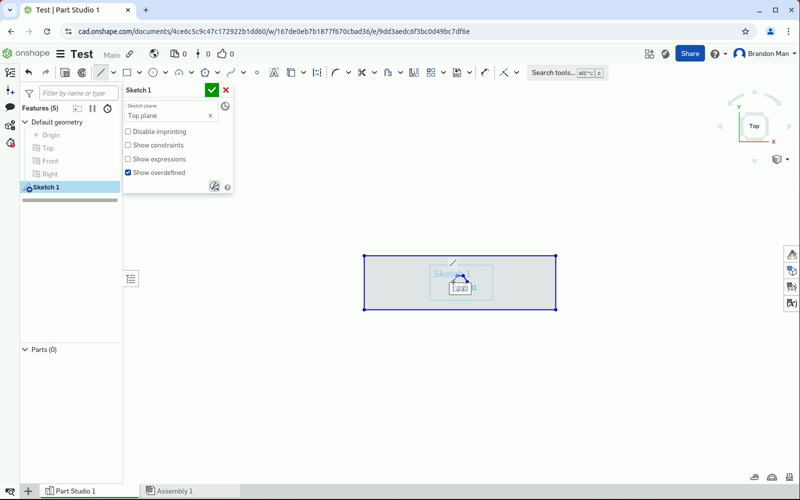
scroll(6)
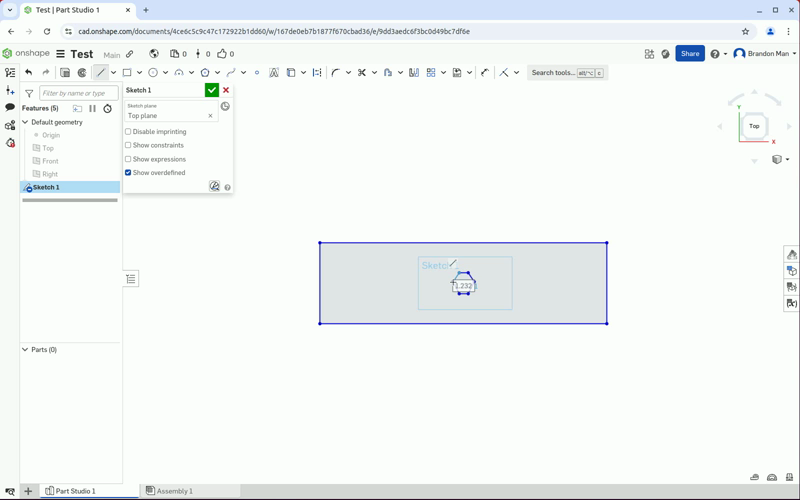
scroll(6)
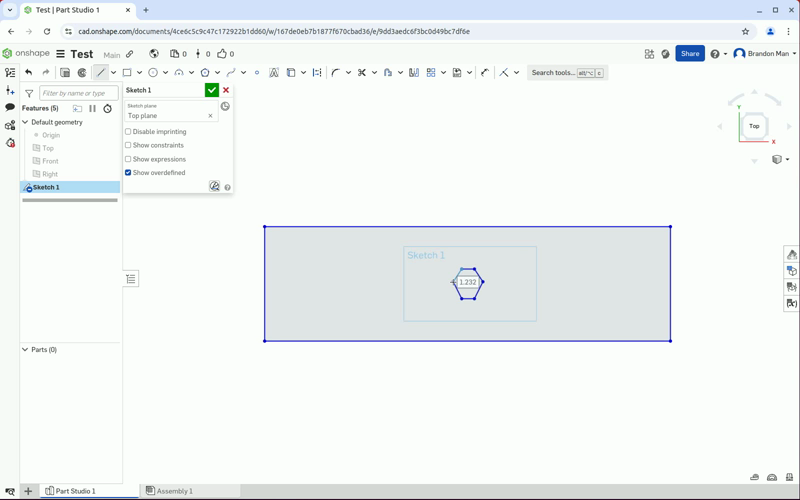
scroll(6)
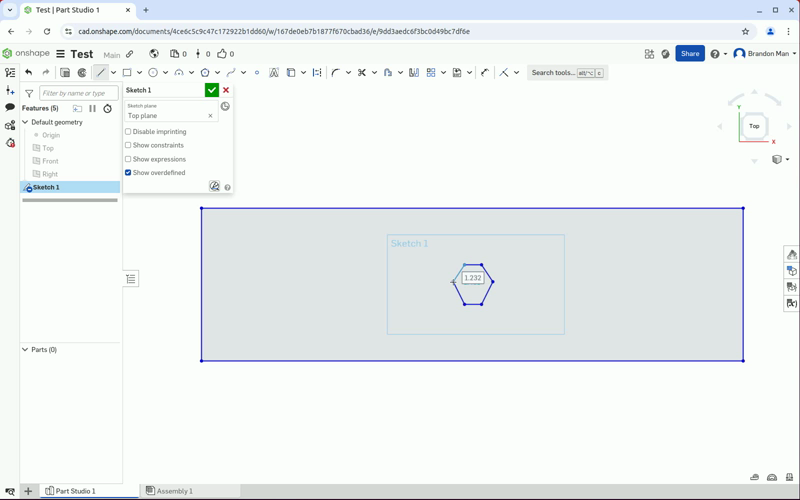
scroll(6)
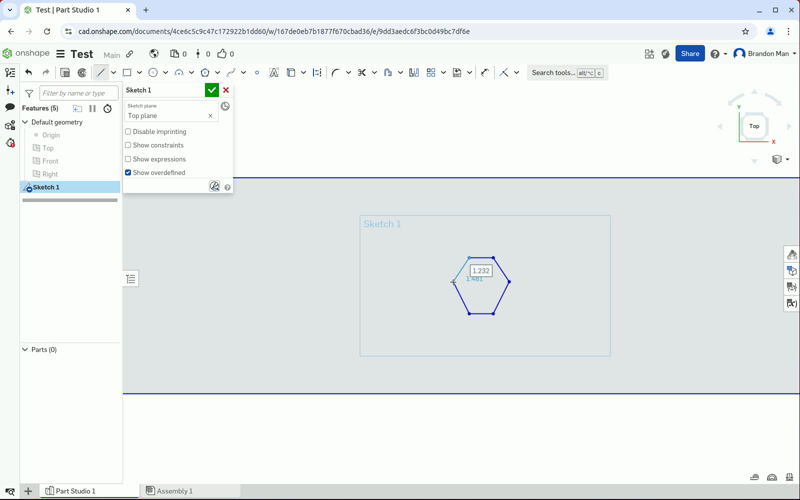
scroll(6)
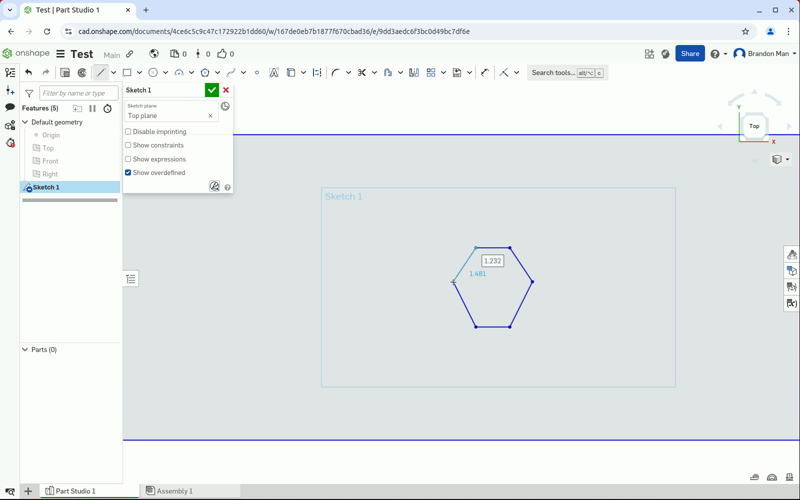
scroll(6)
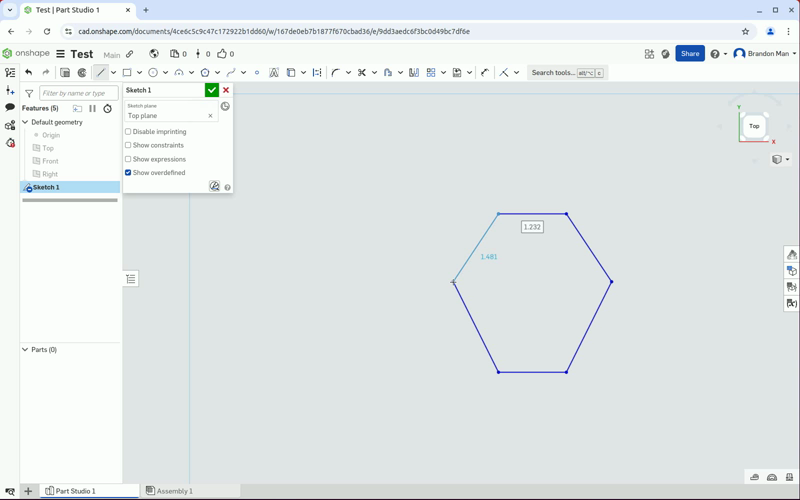
key_up(shift)
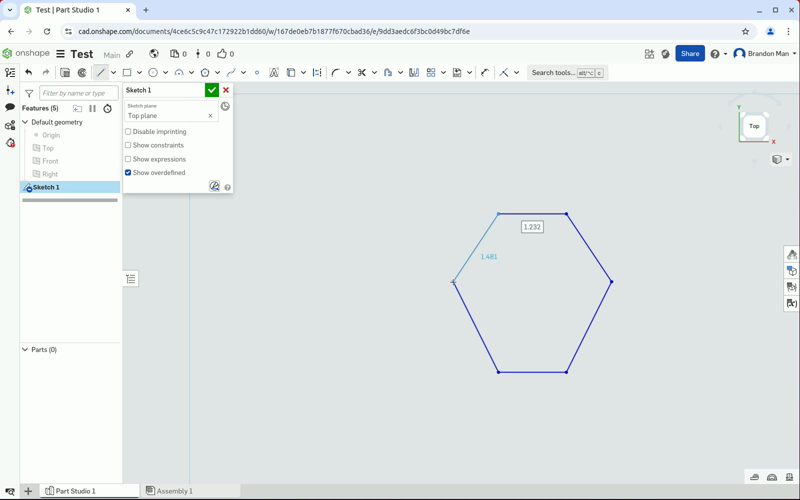
click(453, 281)
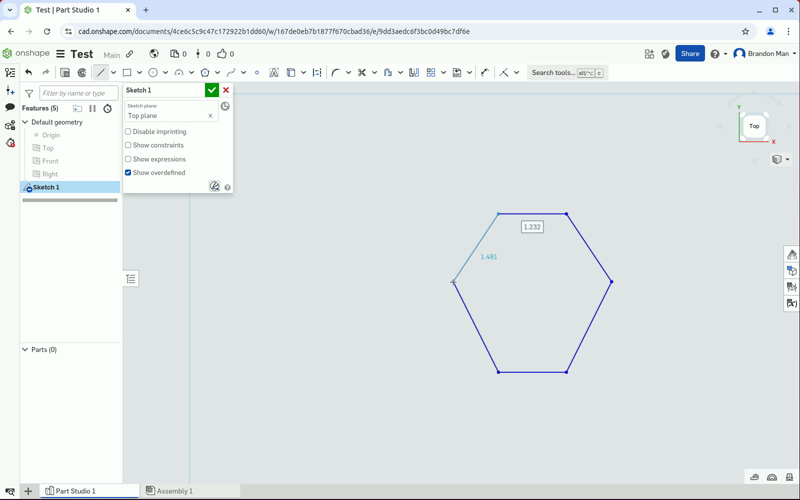
scroll(-6)
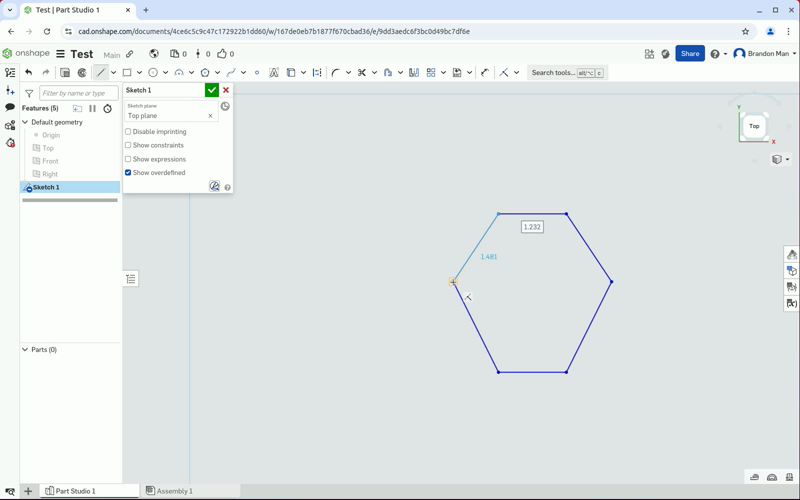
scroll(-6)
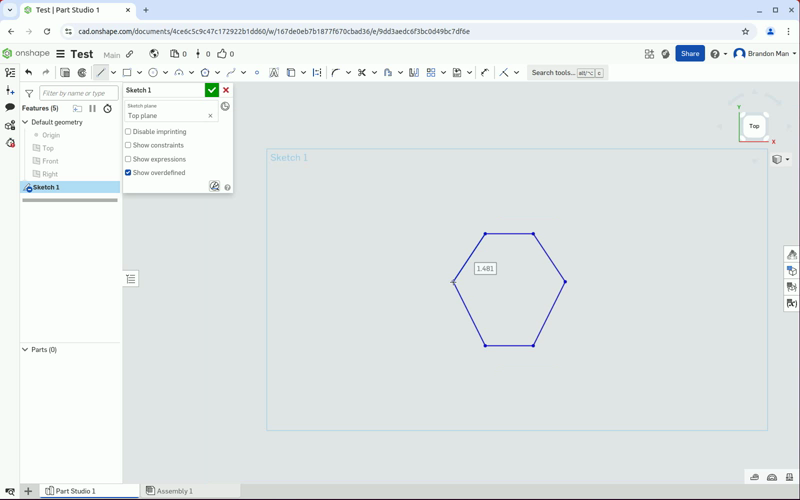
scroll(-6)
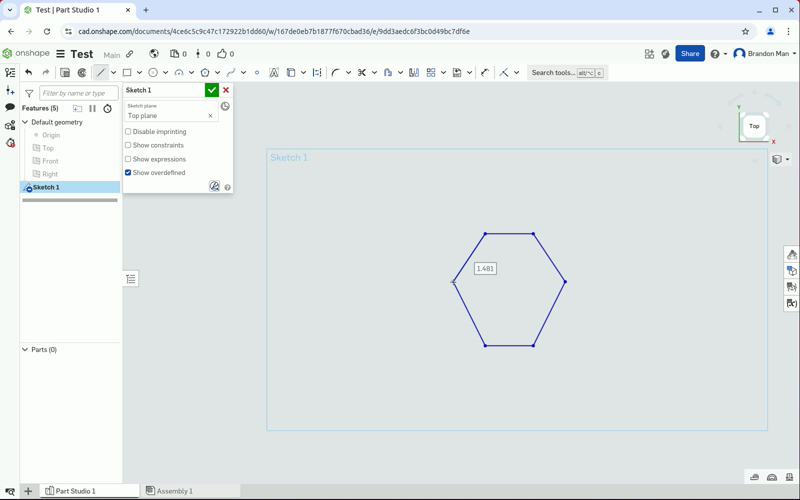
scroll(-6)
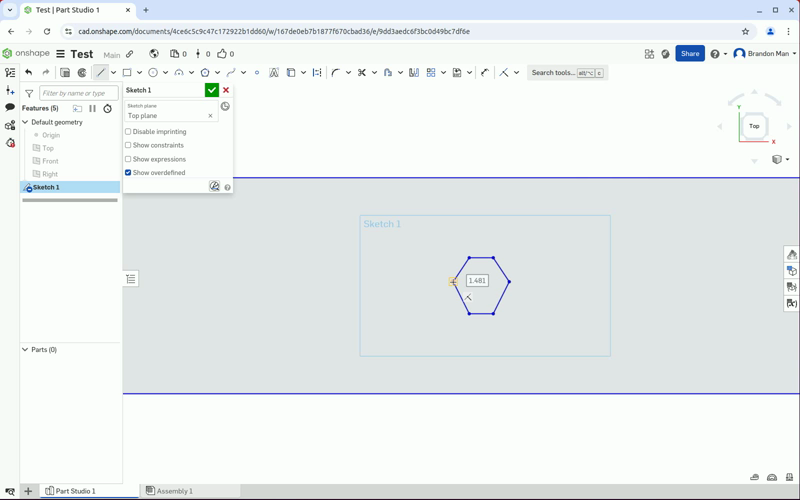
scroll(-6)
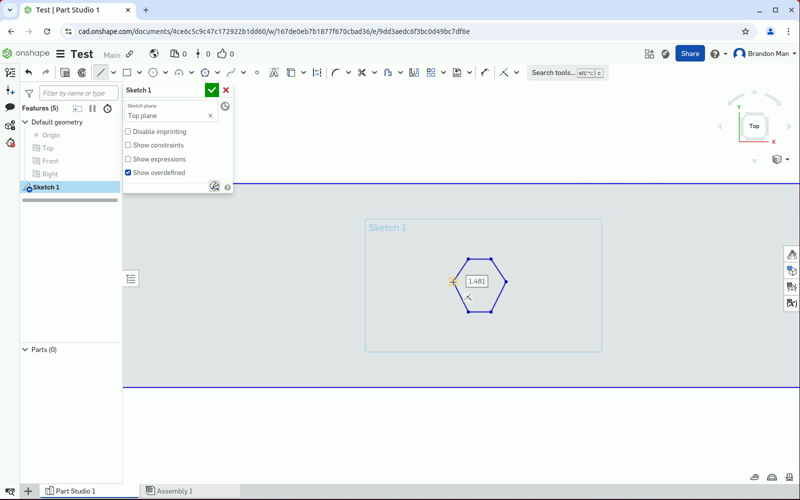
scroll(-6)
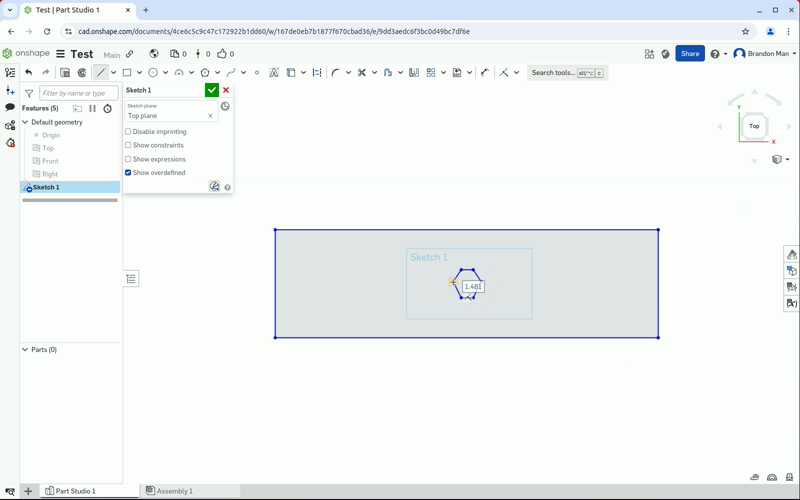
scroll(-6)
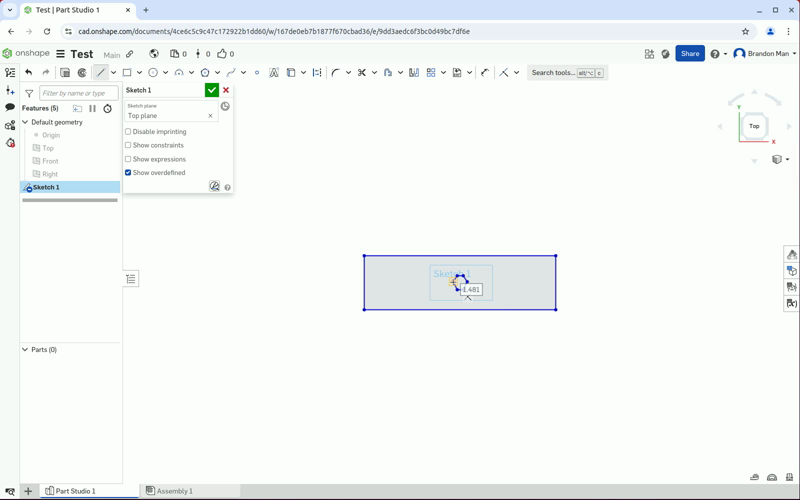
key(esc)
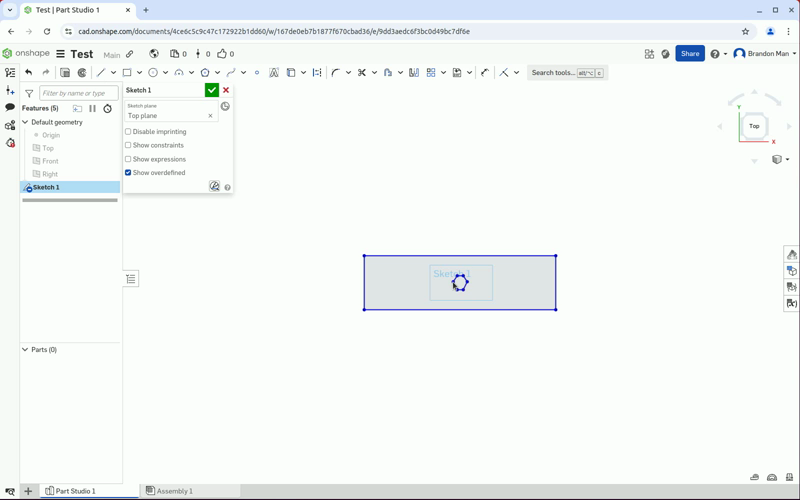
mouse_move(472, 293)
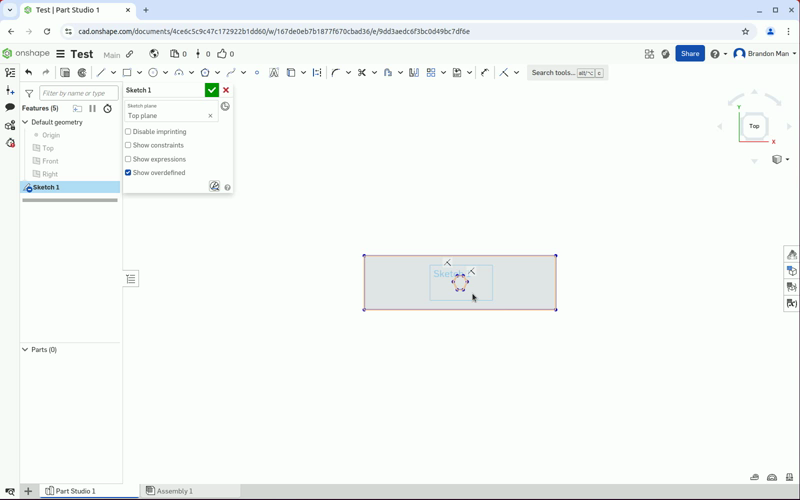
click(472, 293)
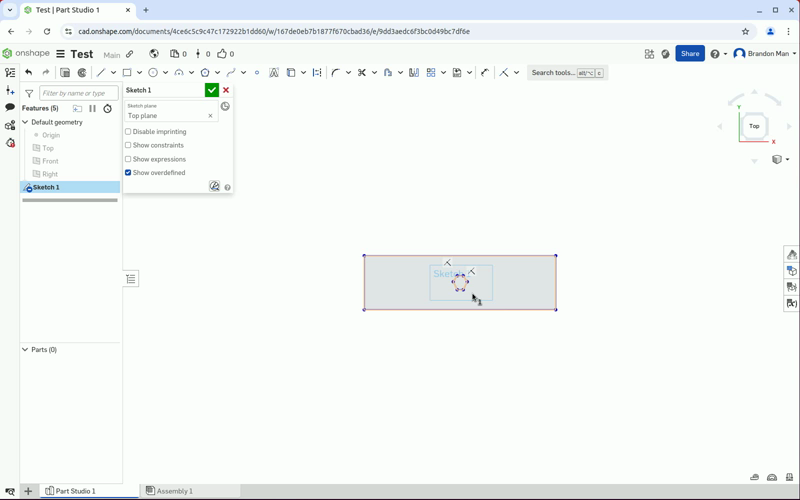
mouse_move(73, 352)
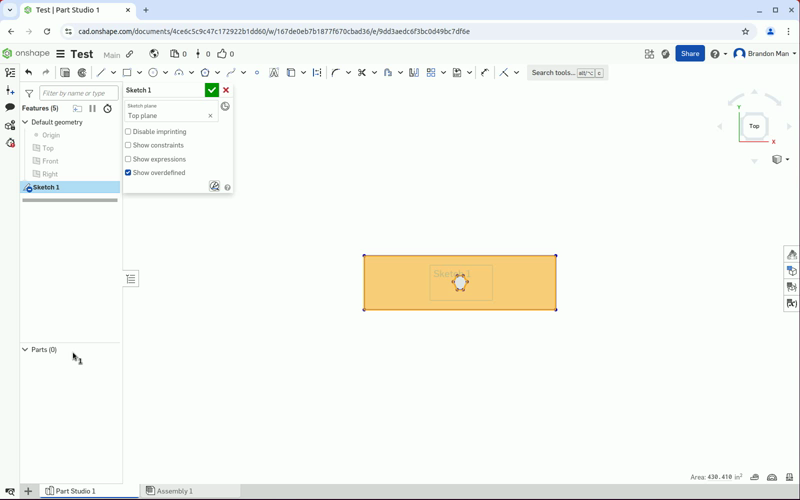
key(shift+y)
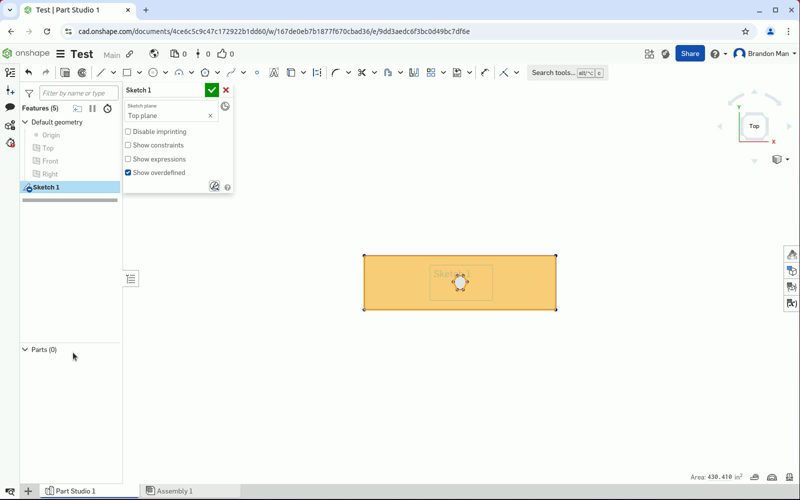
key(shift+e)
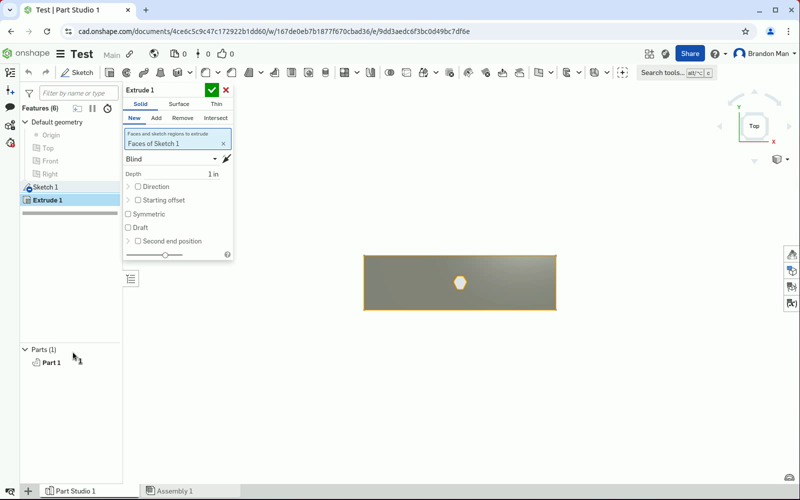
mouse_move(143, 106)
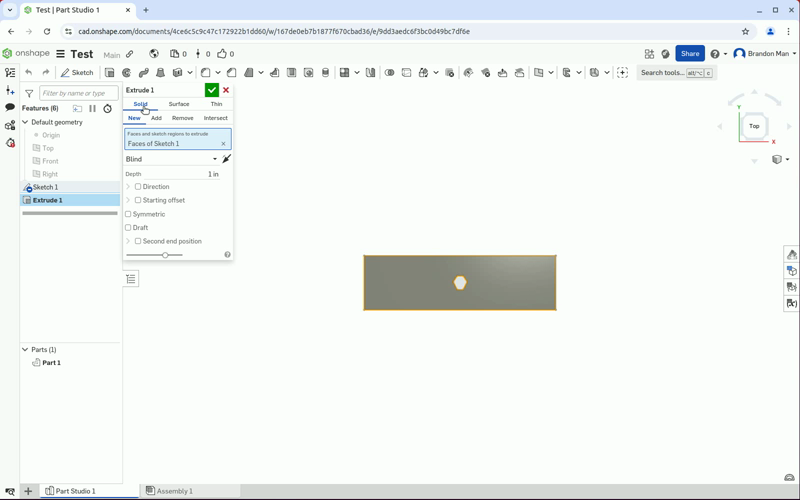
click(143, 106)
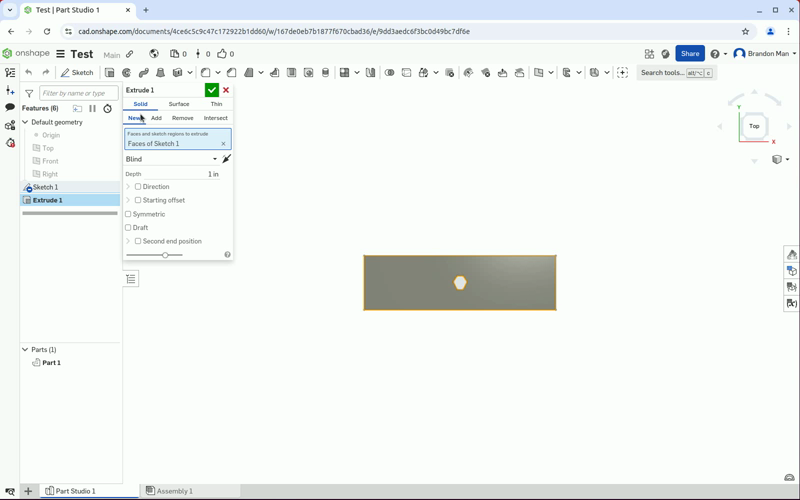
mouse_move(137, 120)
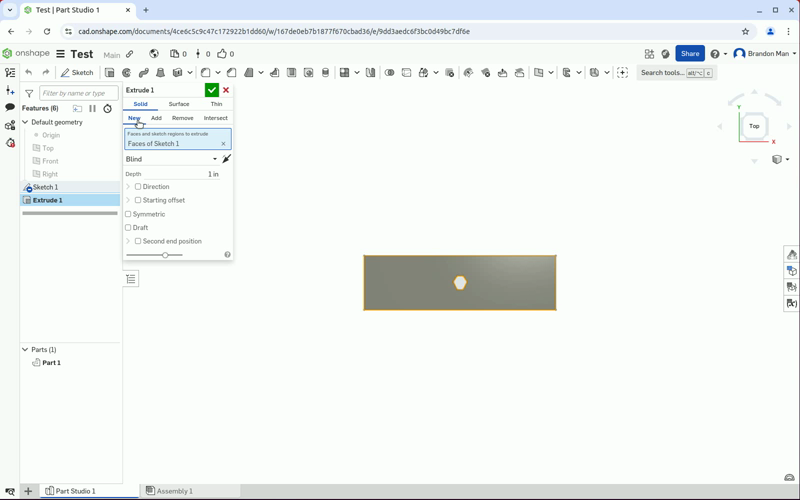
click(137, 120)
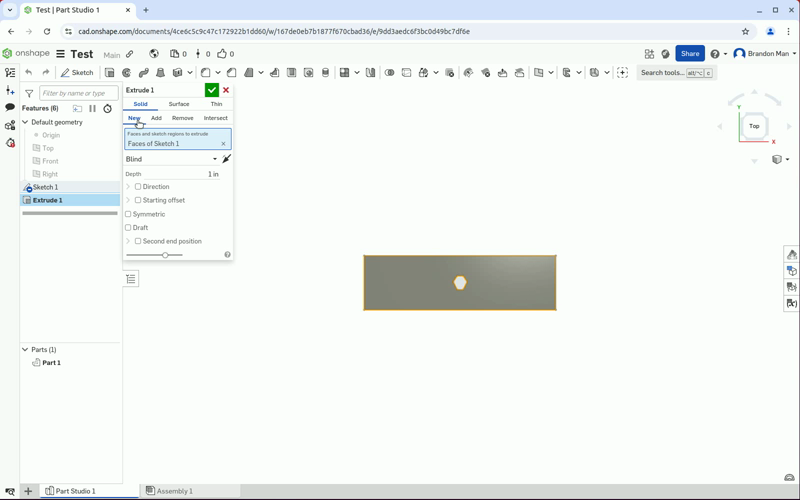
key(tab, 4)
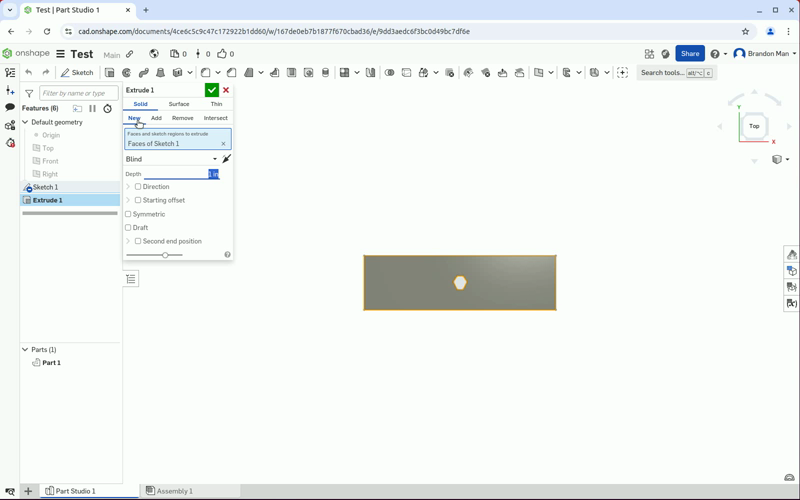
text(0.722)
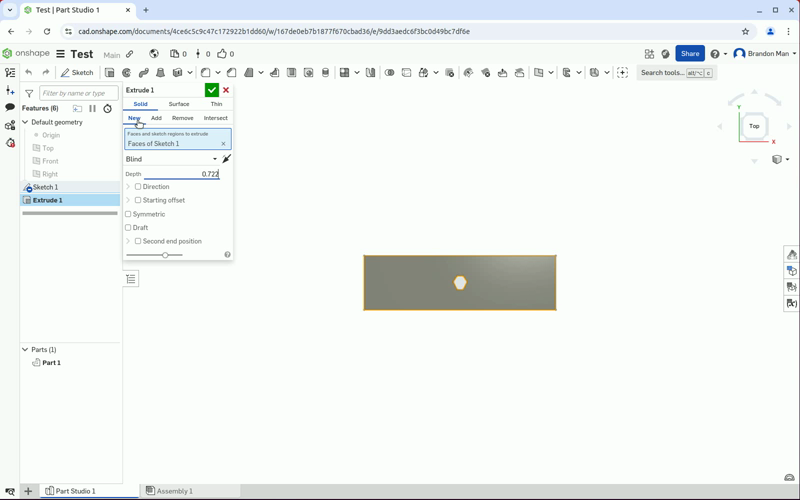
key(enter)
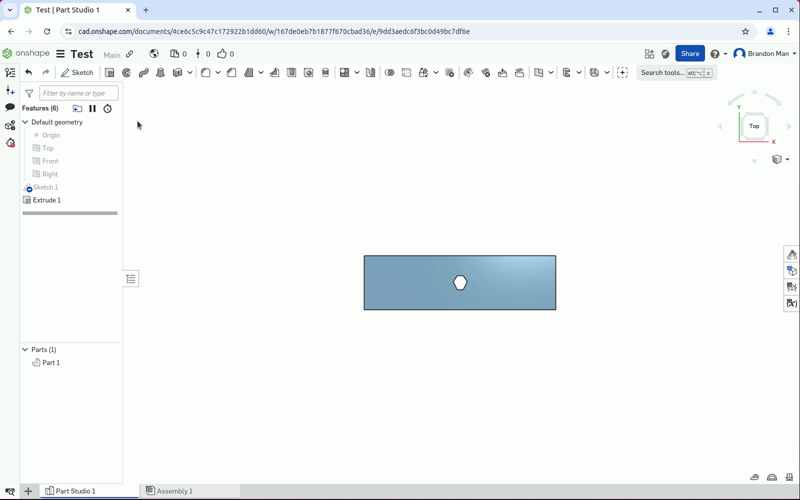
key(shift+h)
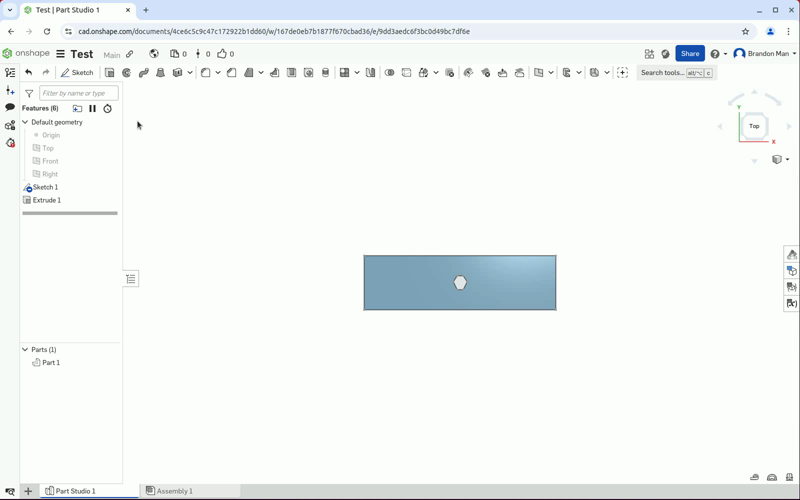
key(shift+h)
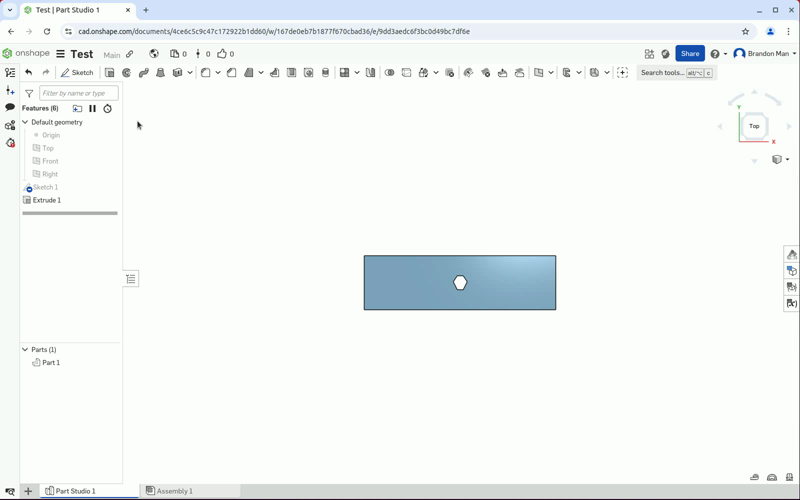
mouse_move(73, 189)
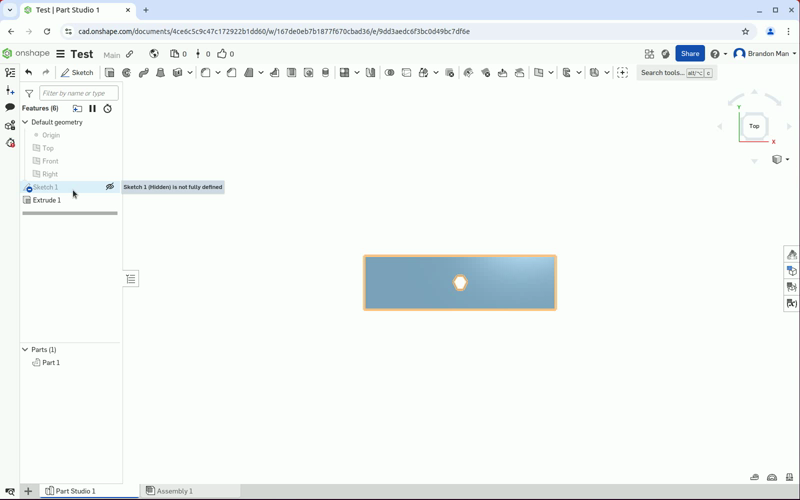
click(73, 189)
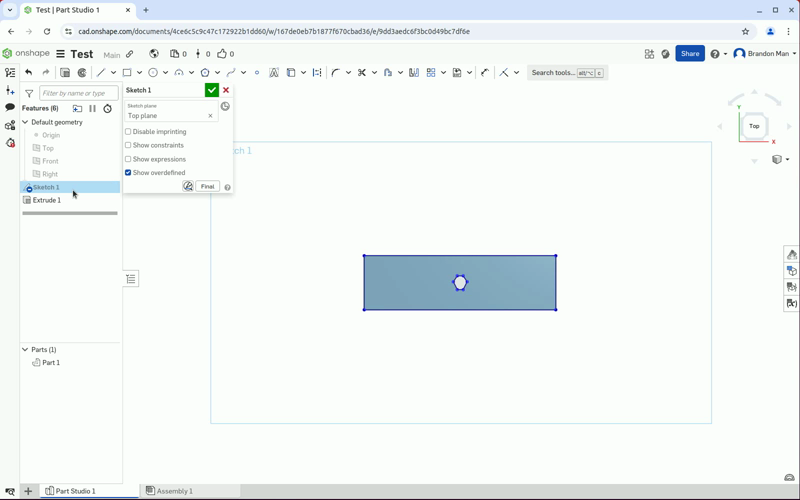
mouse_move(229, 92)
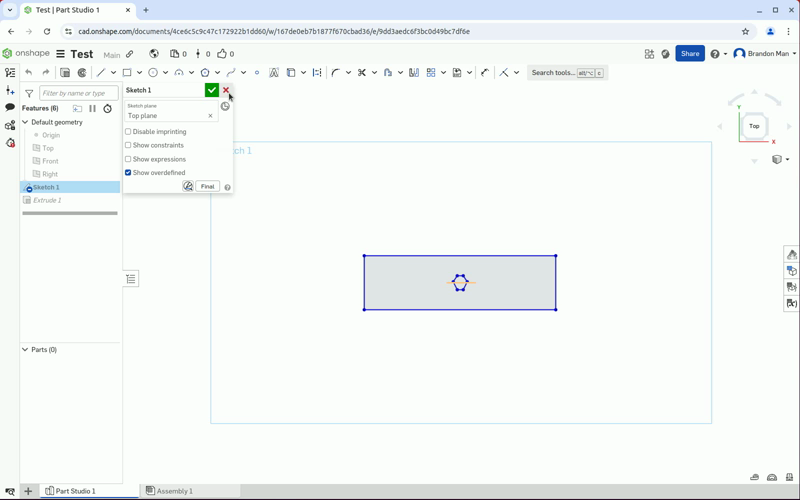
click(229, 92)
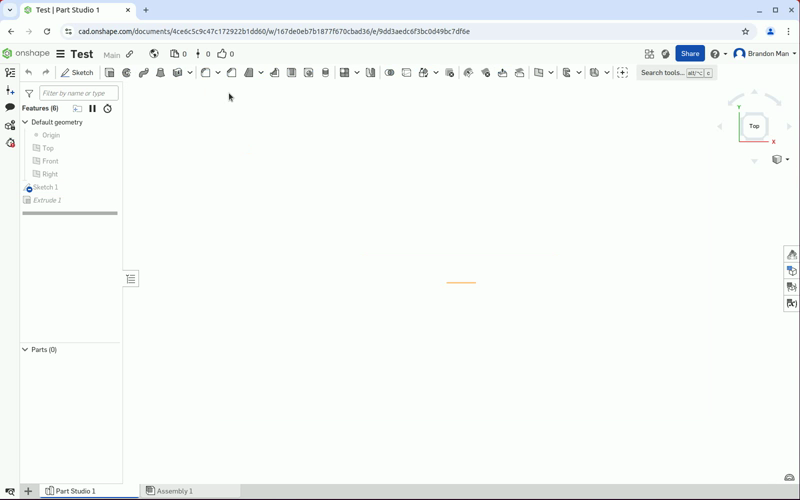
mouse_move(73, 352)
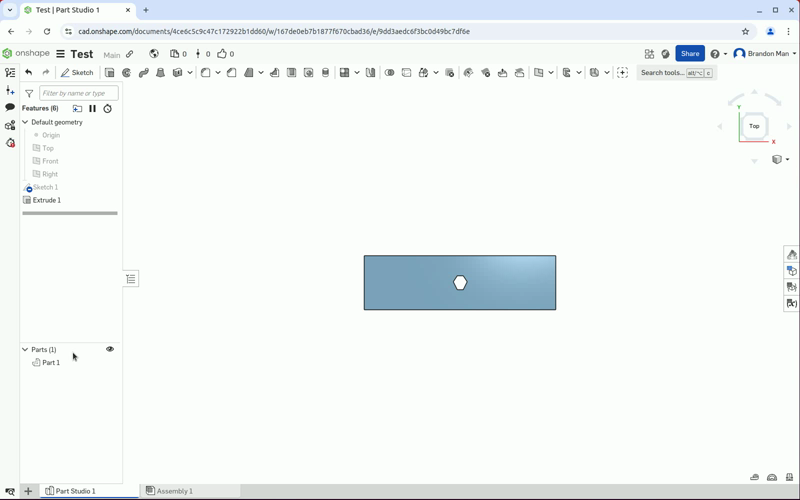
key(y)
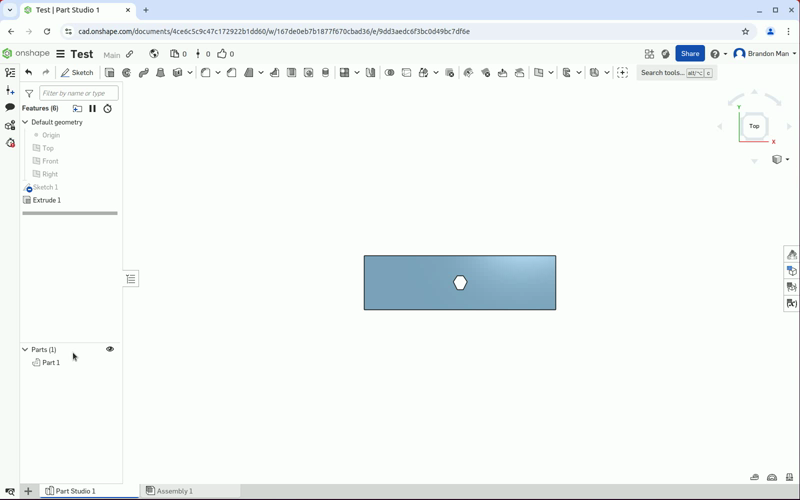
key(shift+p)
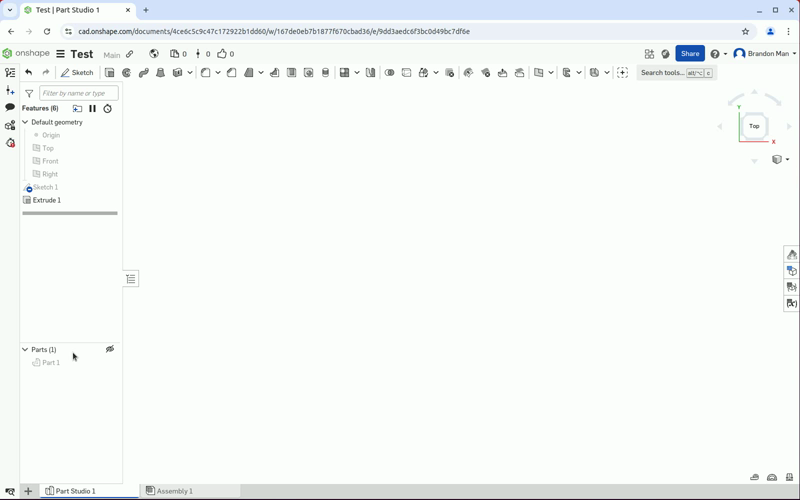
key(space)
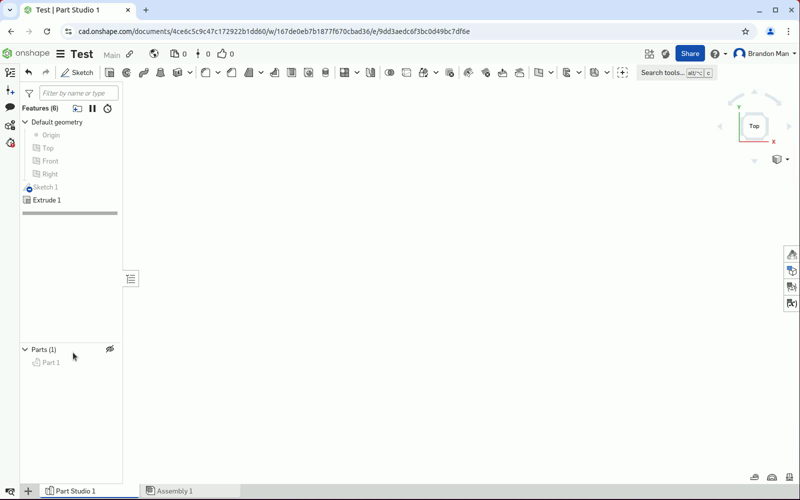
key_down(shift)
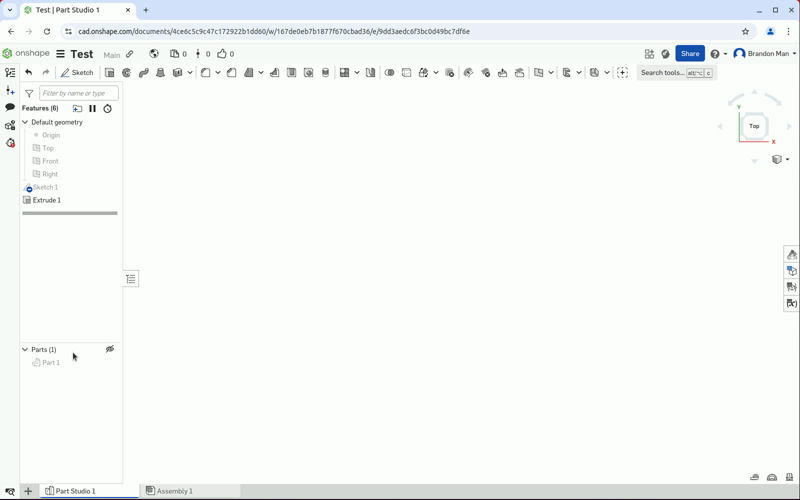
key(up)
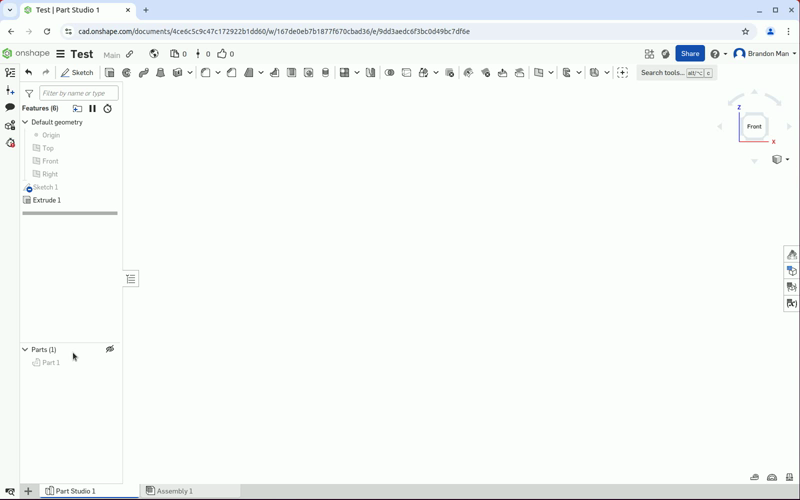
key_up(shift)
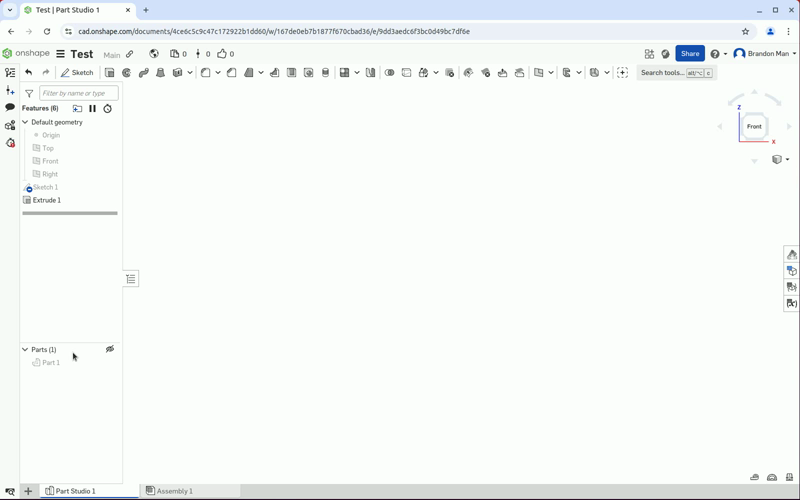
mouse_move(73, 352)
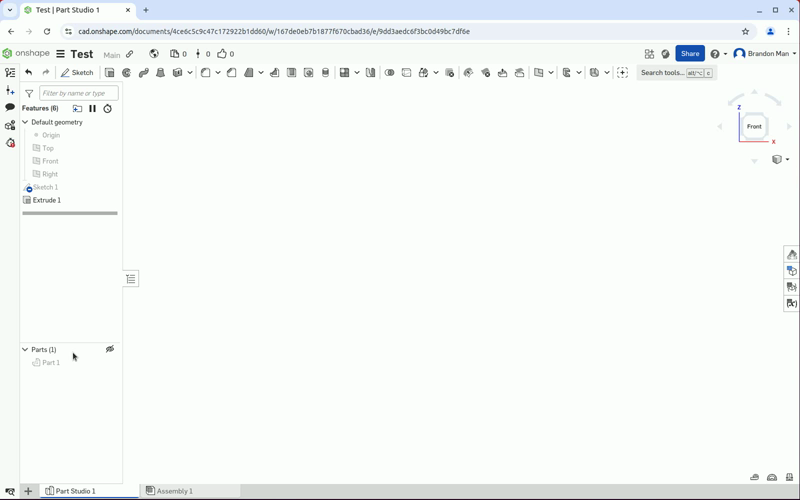
key(shift+y)
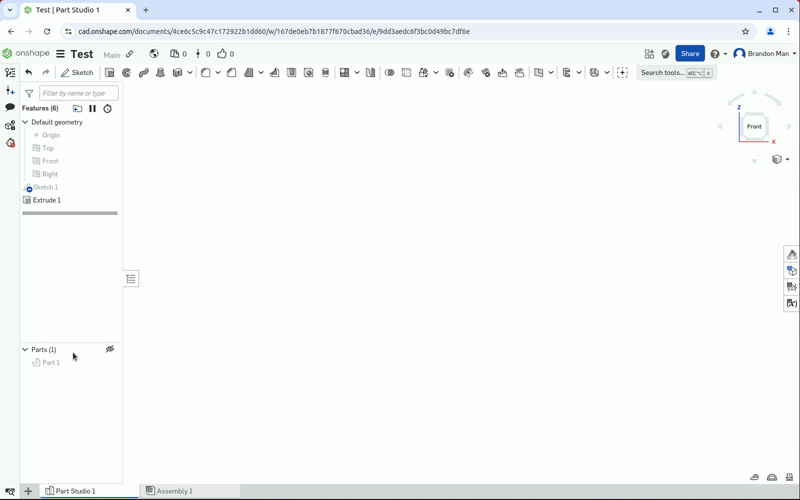
key(shift+s)
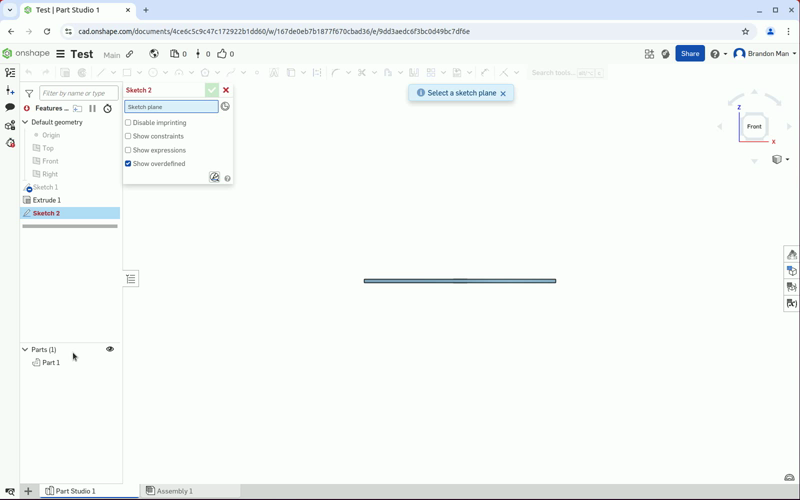
mouse_move(73, 163)
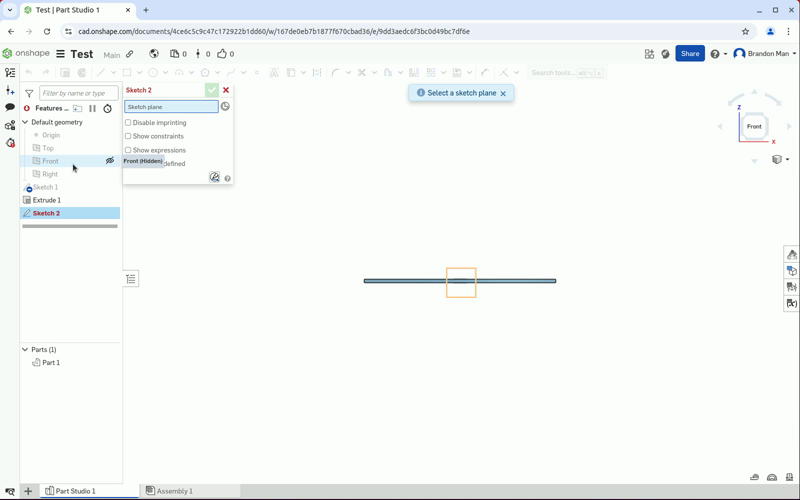
click(73, 163)
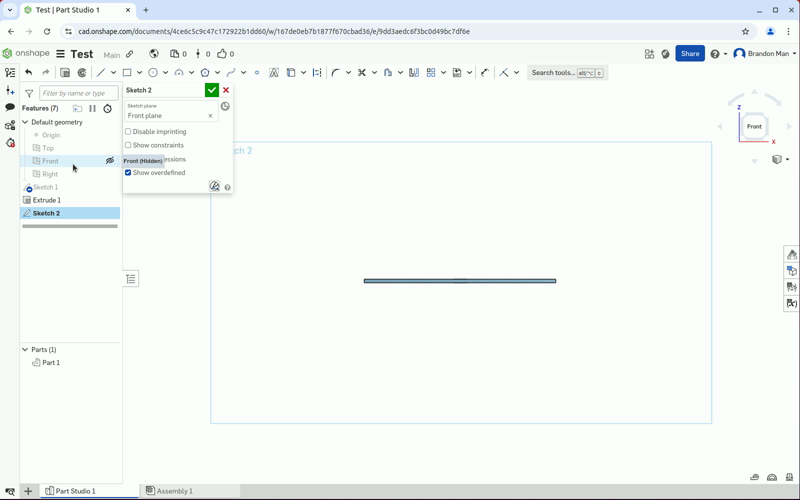
mouse_move(73, 352)
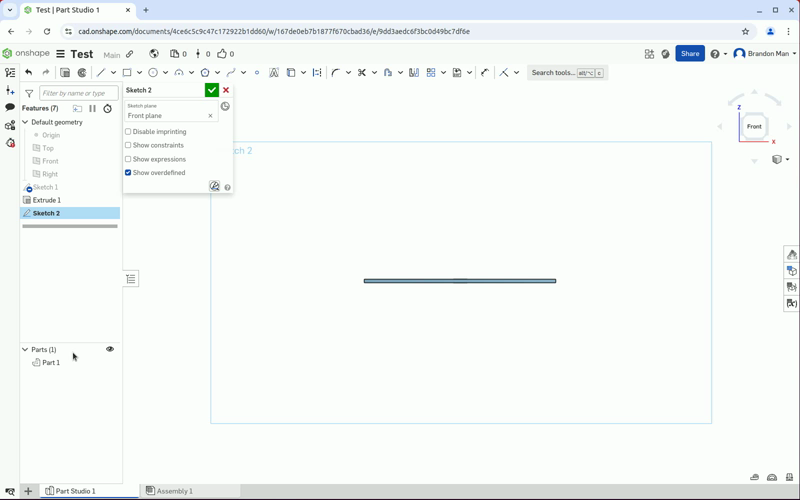
key(y)
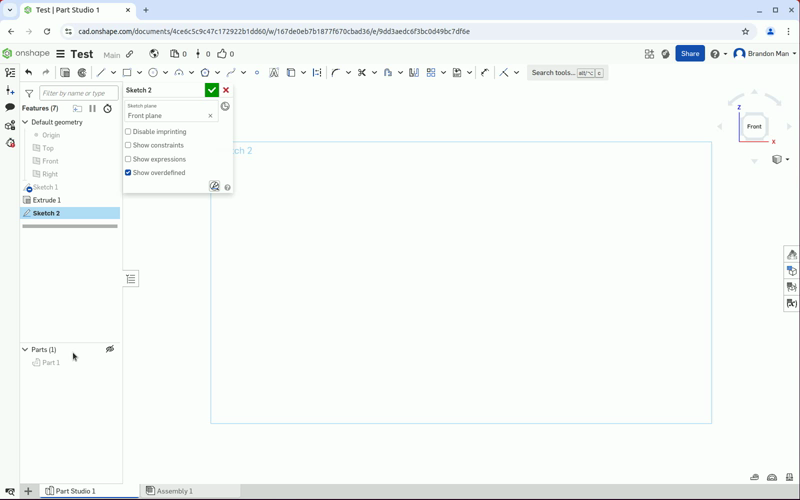
key(l)
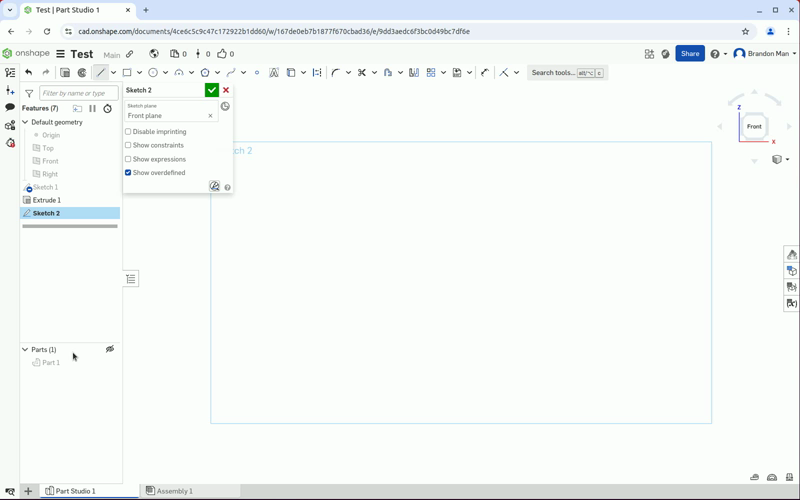
key_down(shift)
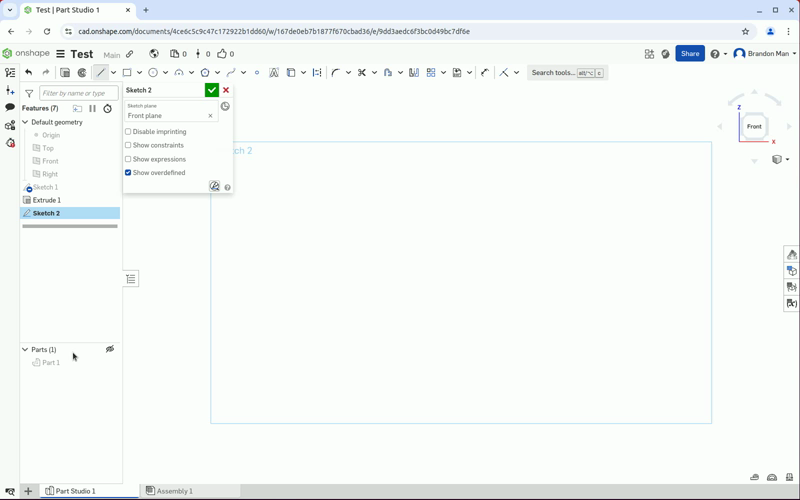
mouse_move(348, 257)
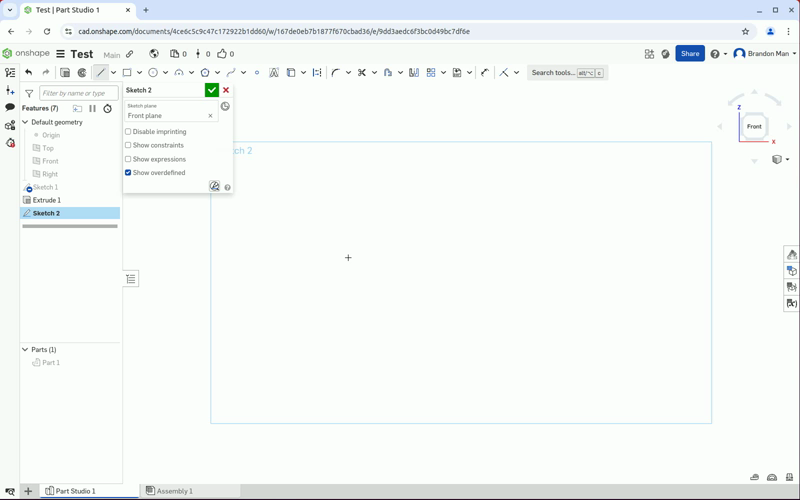
click(348, 257)
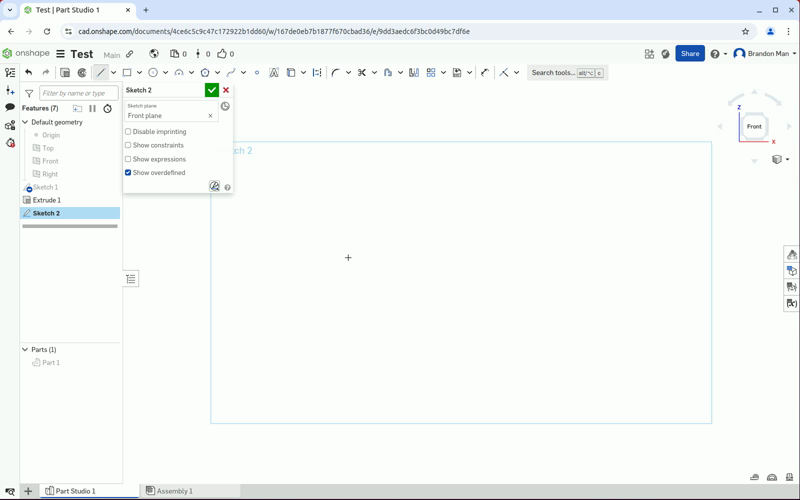
key_up(shift)
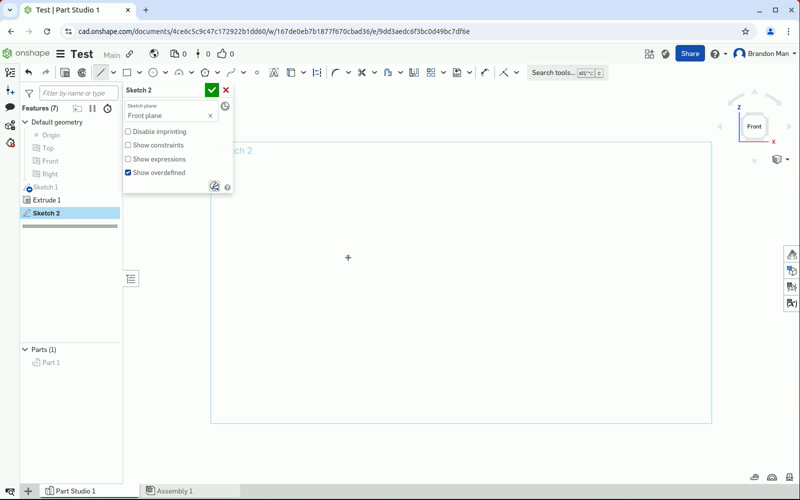
key_down(shift)
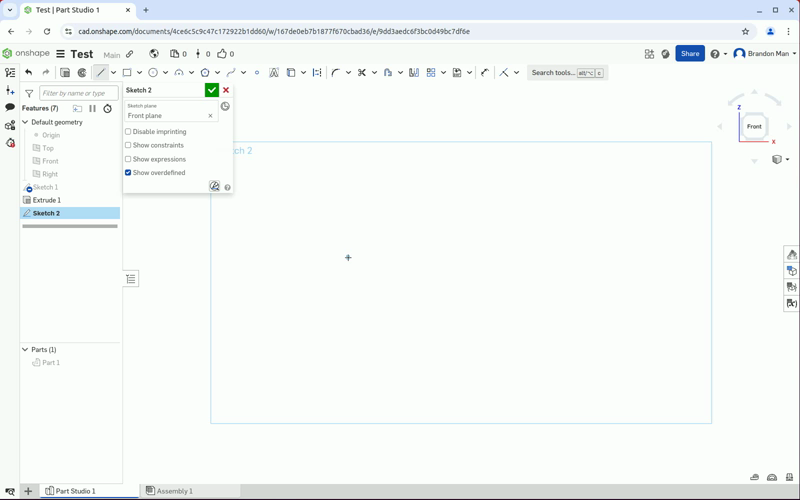
mouse_move(378, 257)
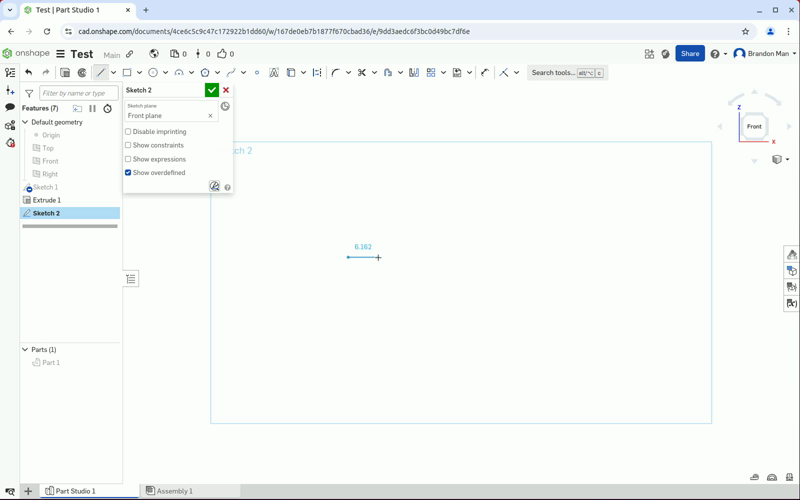
mouse_move(363, 283)
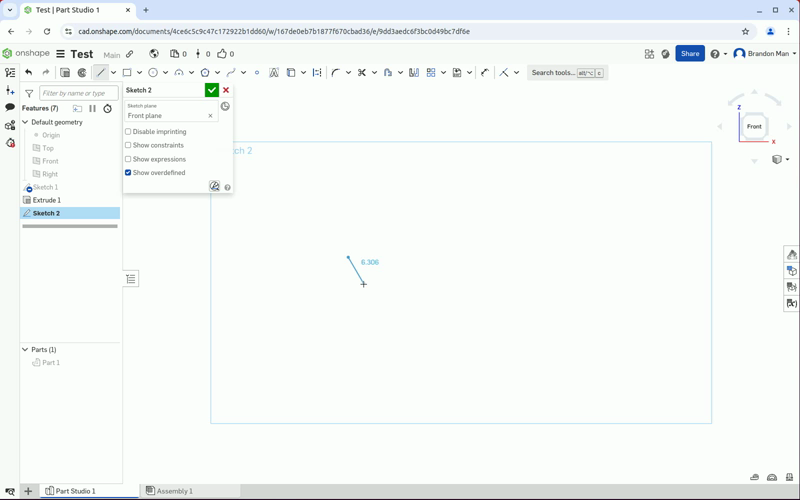
click(363, 283)
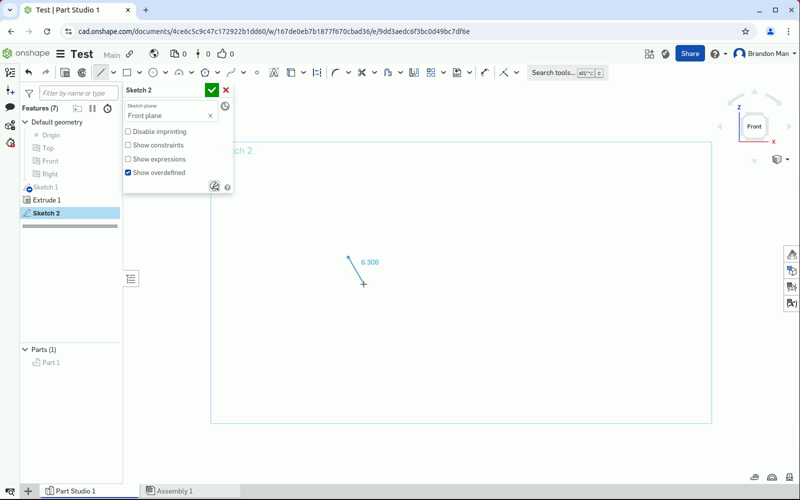
key_up(shift)
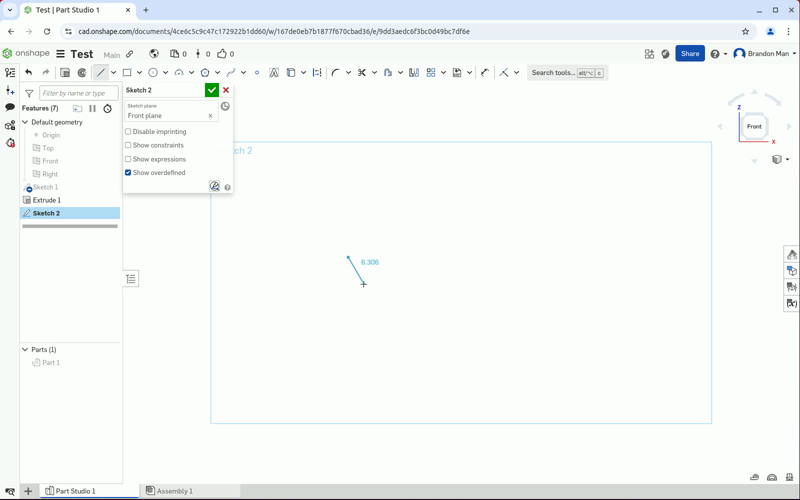
key_down(shift)
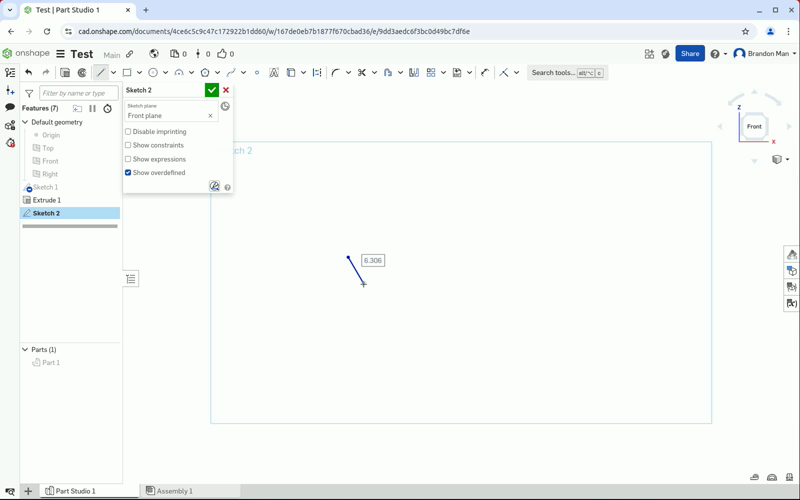
mouse_move(393, 283)
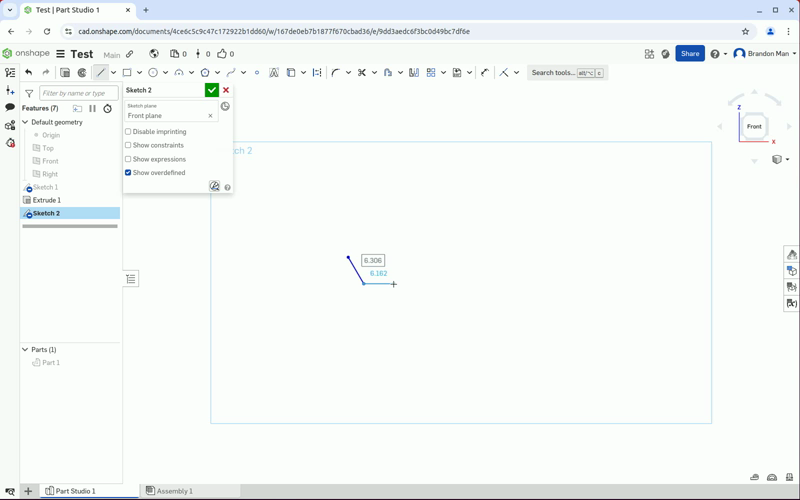
mouse_move(365, 283)
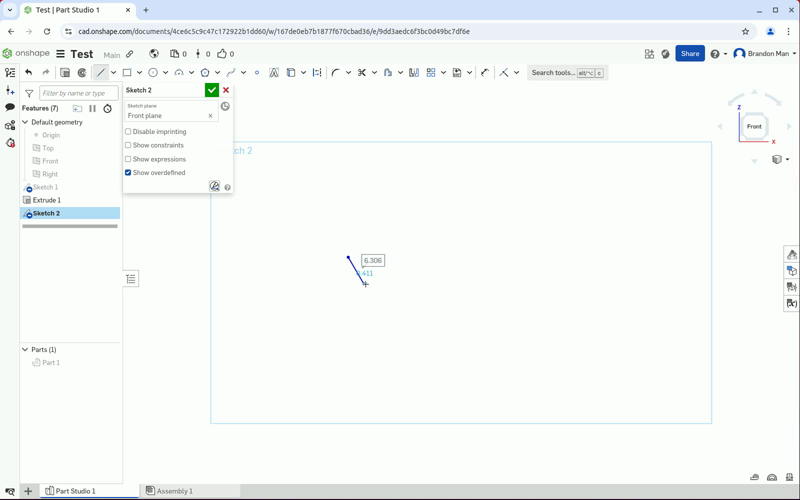
scroll(6)
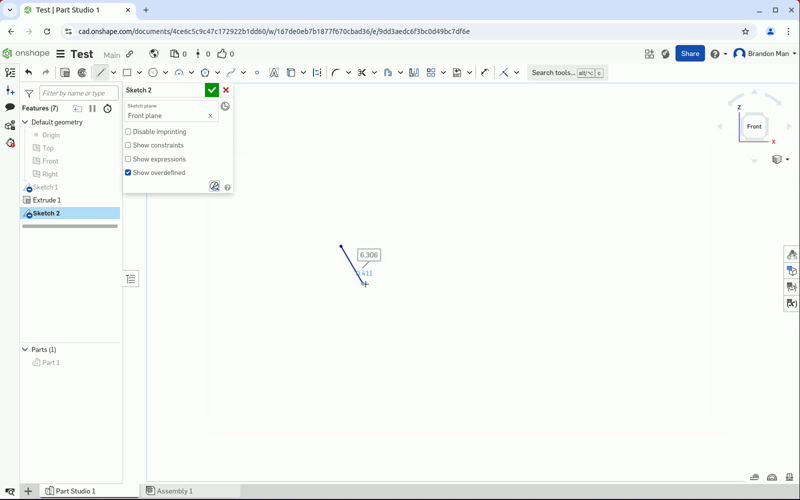
scroll(6)
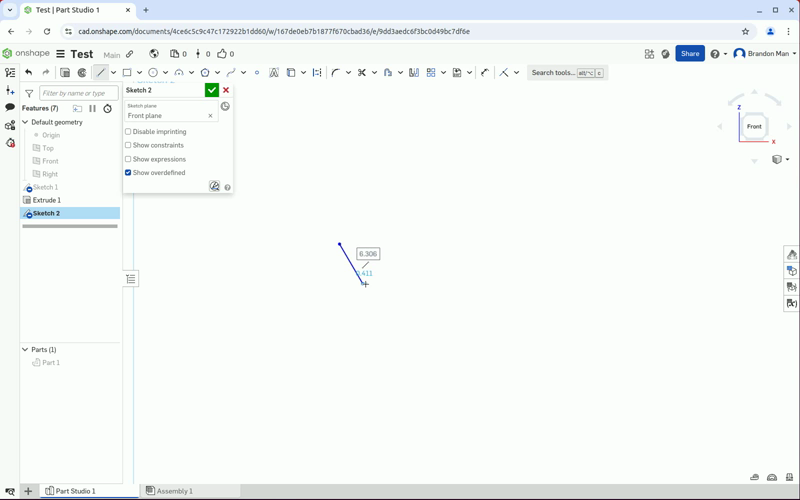
scroll(6)
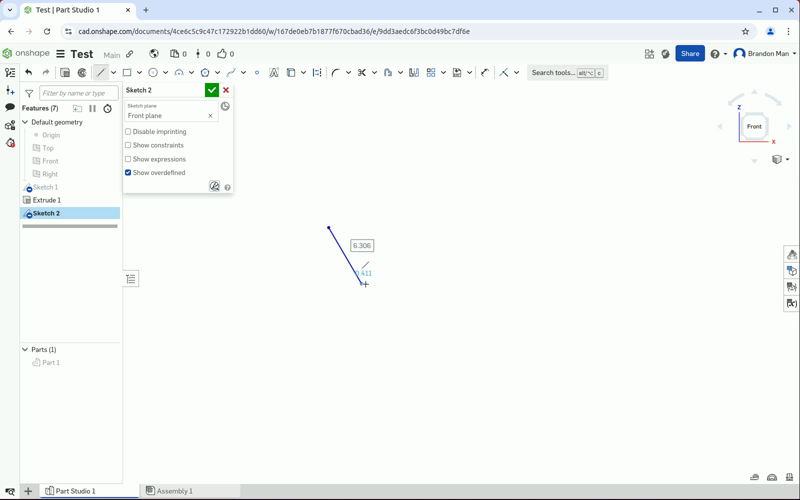
scroll(6)
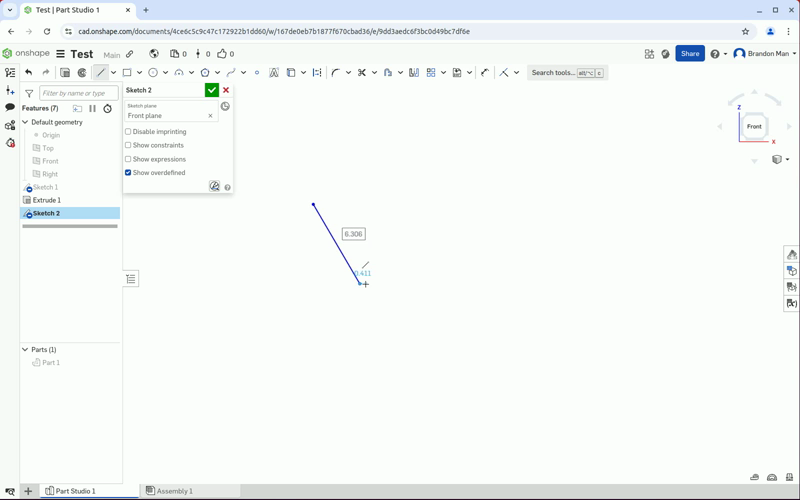
scroll(6)
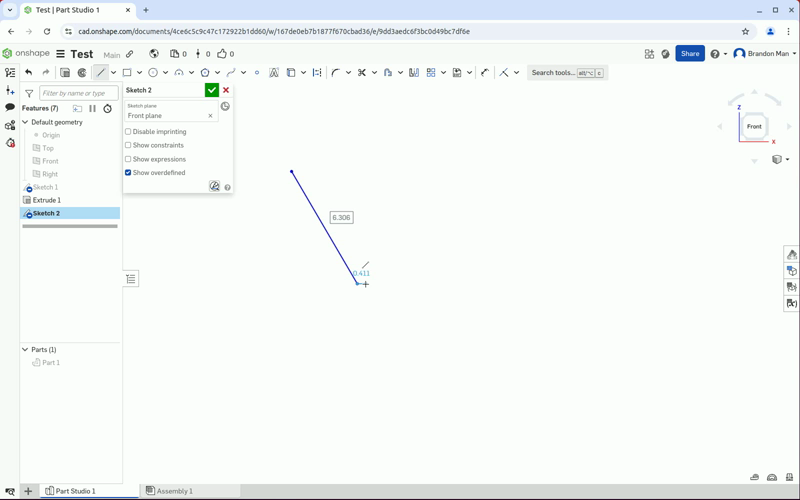
scroll(6)
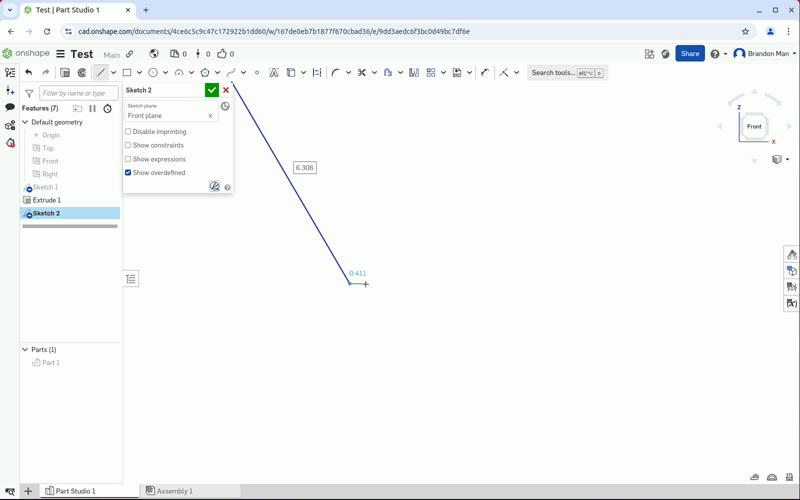
scroll(6)
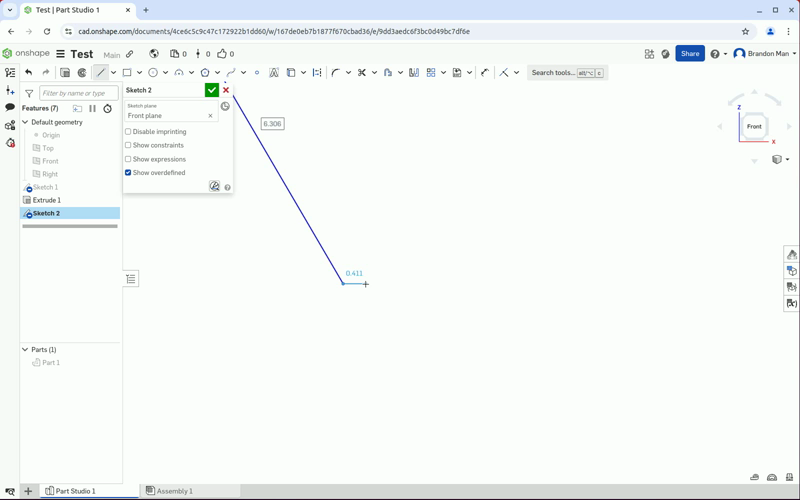
click(365, 283)
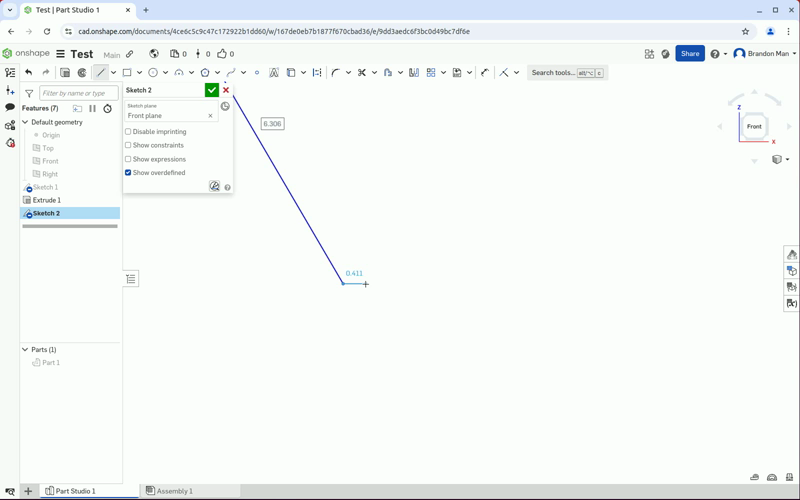
scroll(-6)
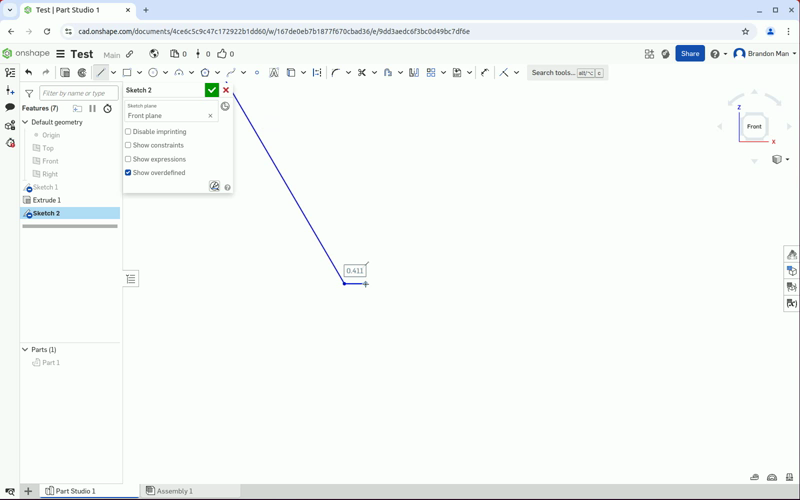
scroll(-6)
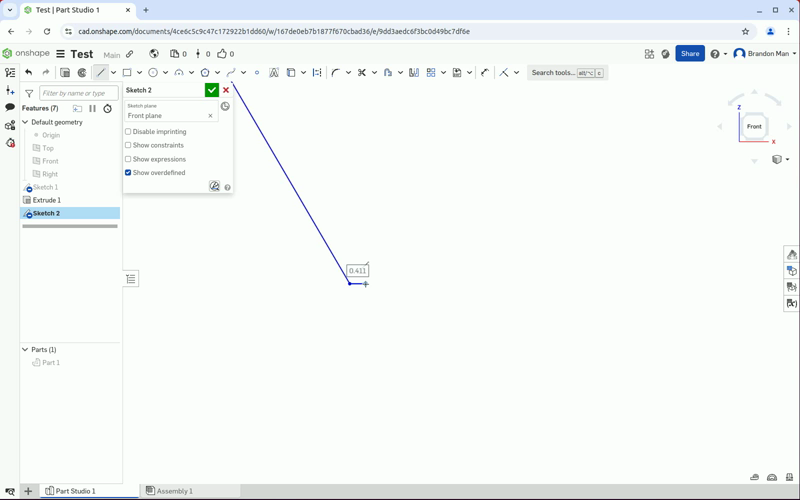
scroll(-6)
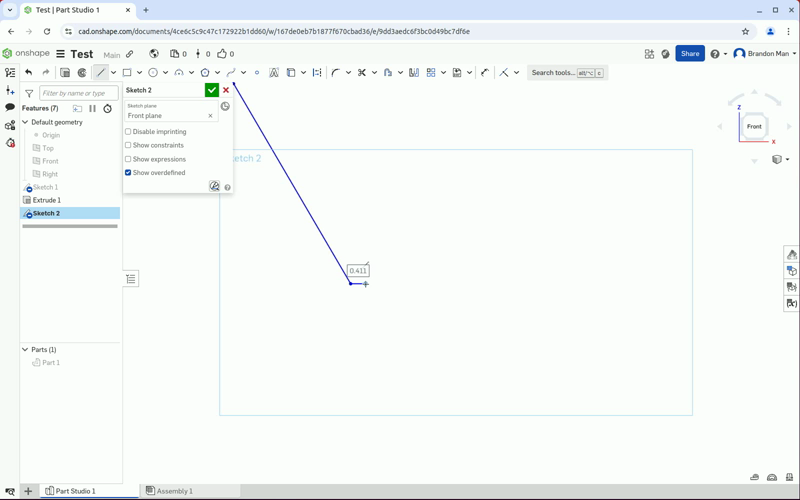
scroll(-6)
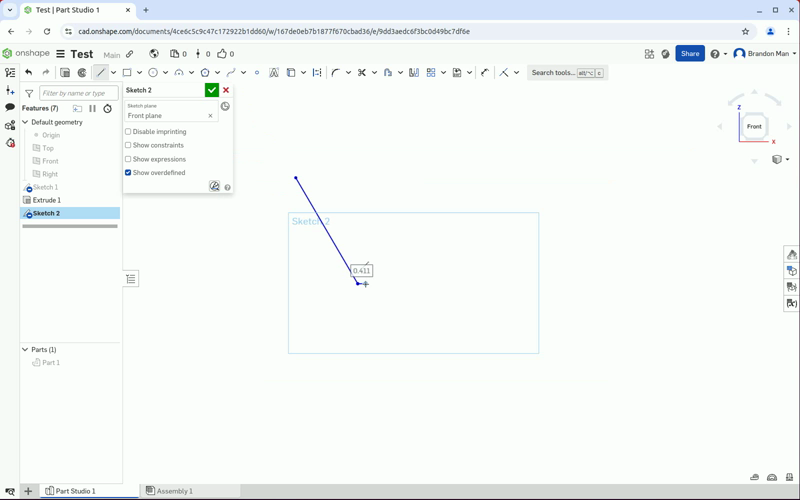
scroll(-6)
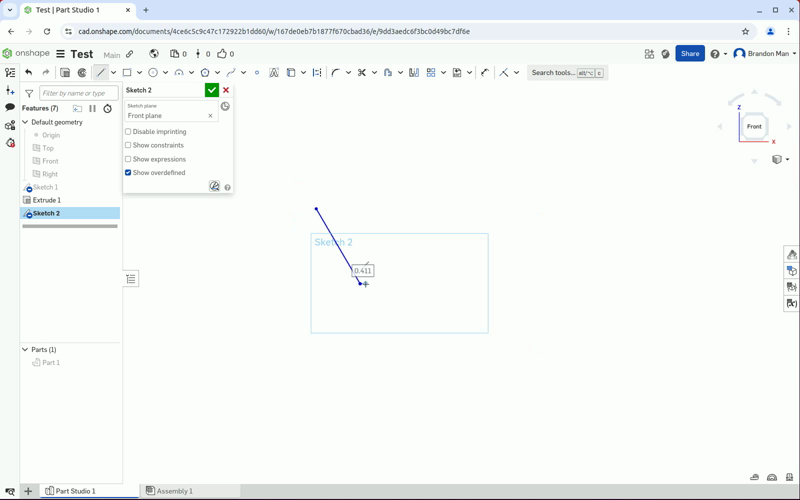
scroll(-6)
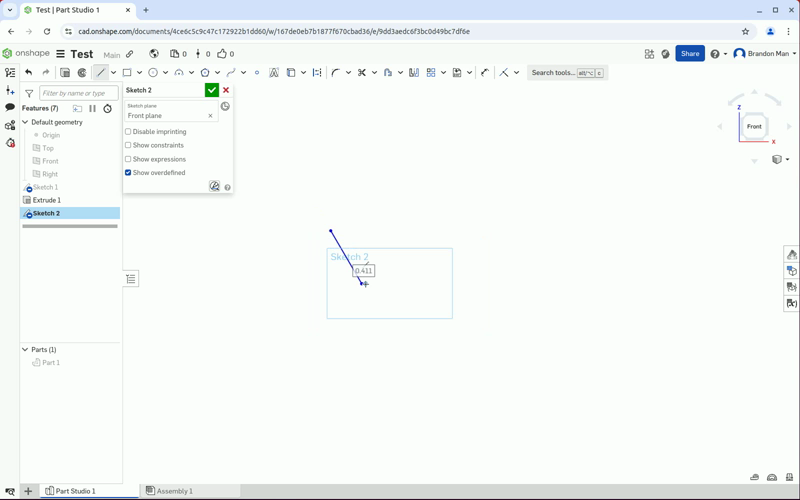
scroll(-6)
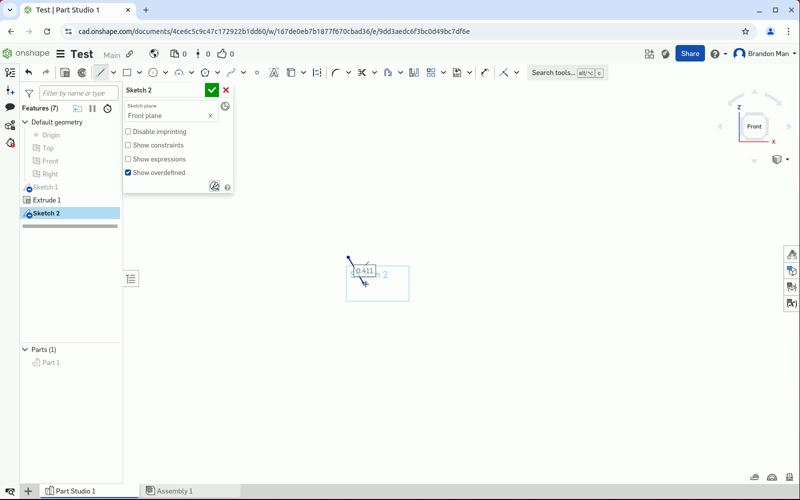
key_up(shift)
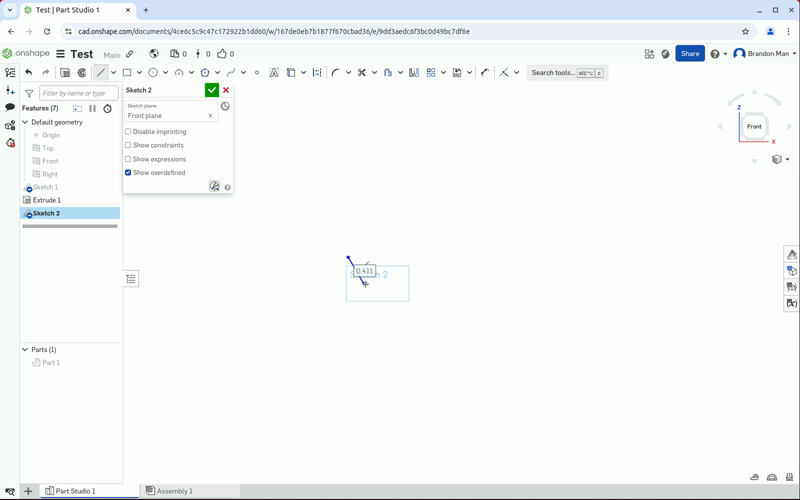
key_down(shift)
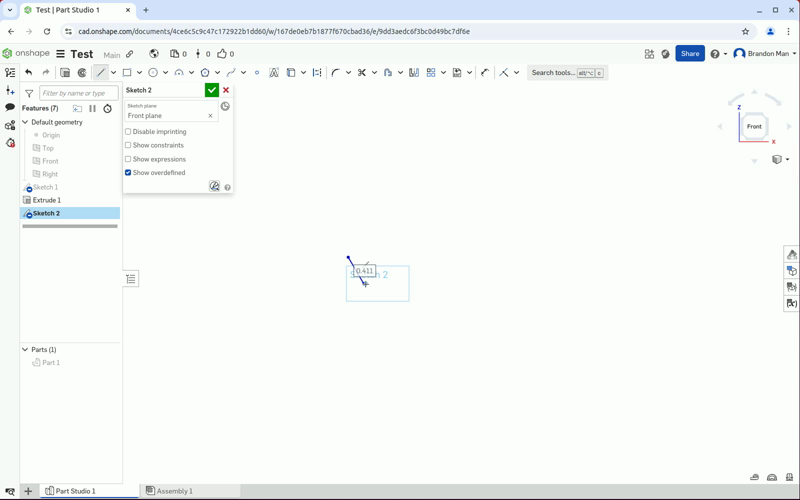
mouse_move(395, 283)
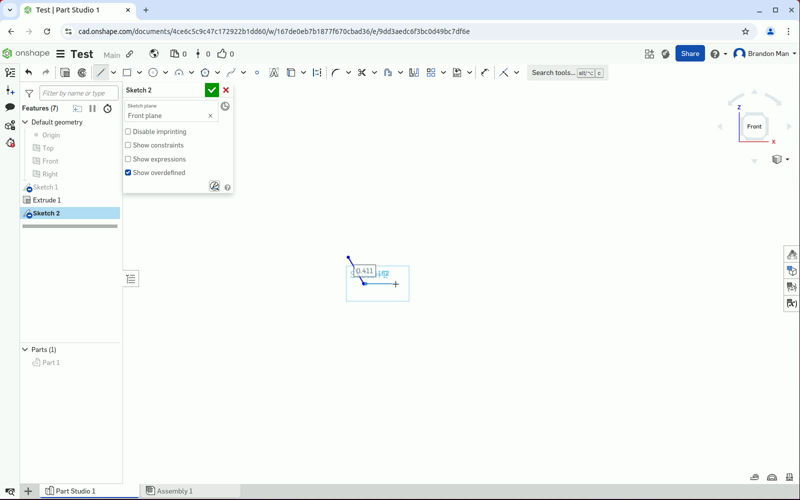
mouse_move(365, 280)
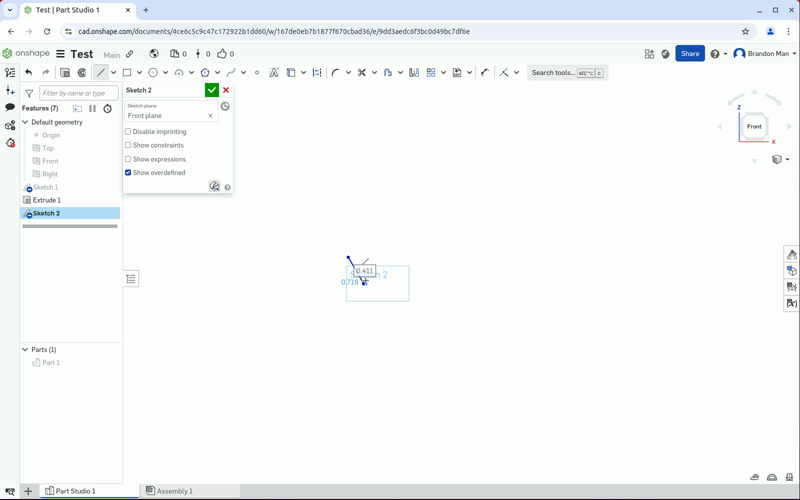
scroll(6)
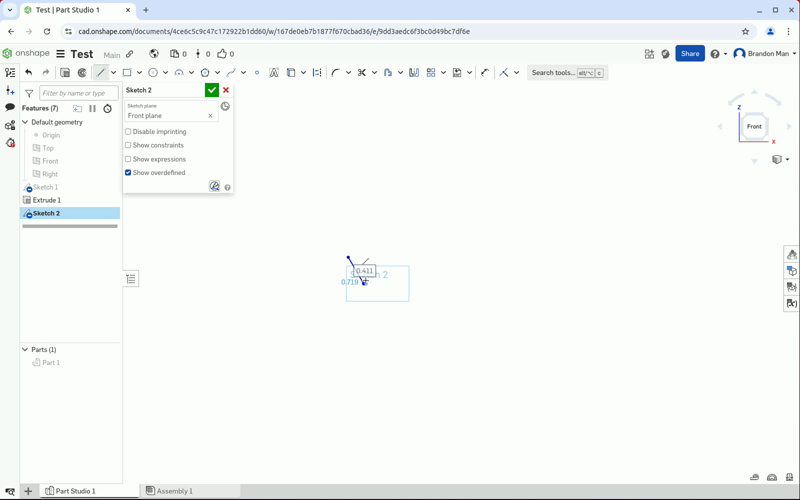
scroll(6)
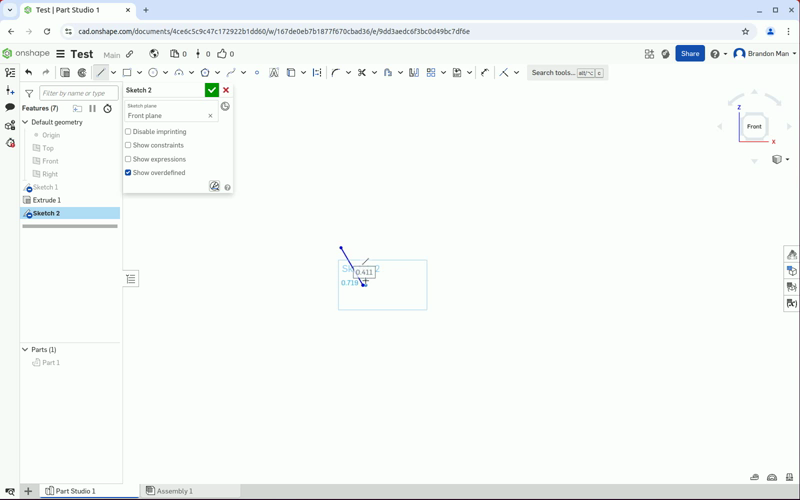
scroll(6)
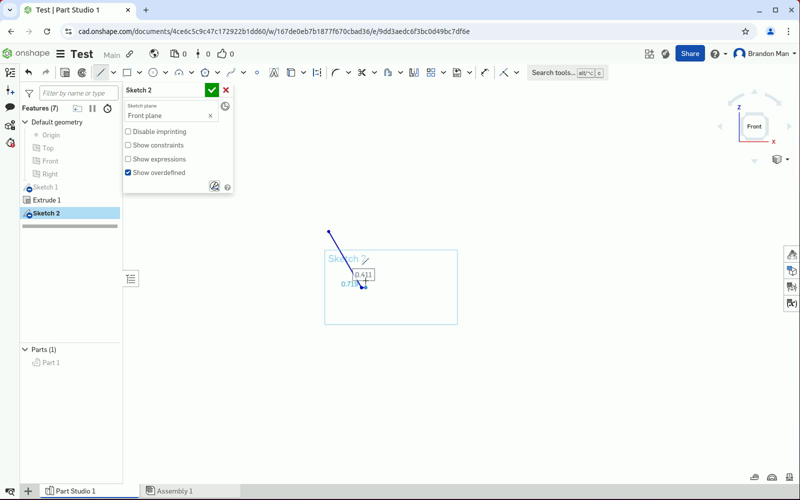
scroll(6)
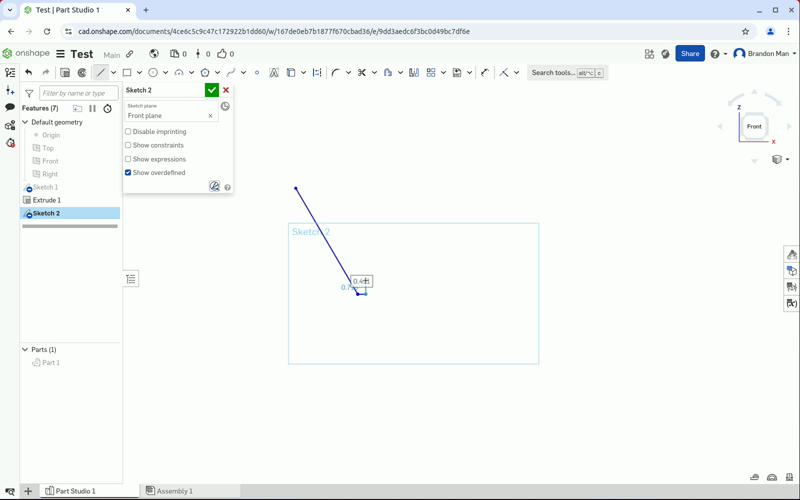
scroll(6)
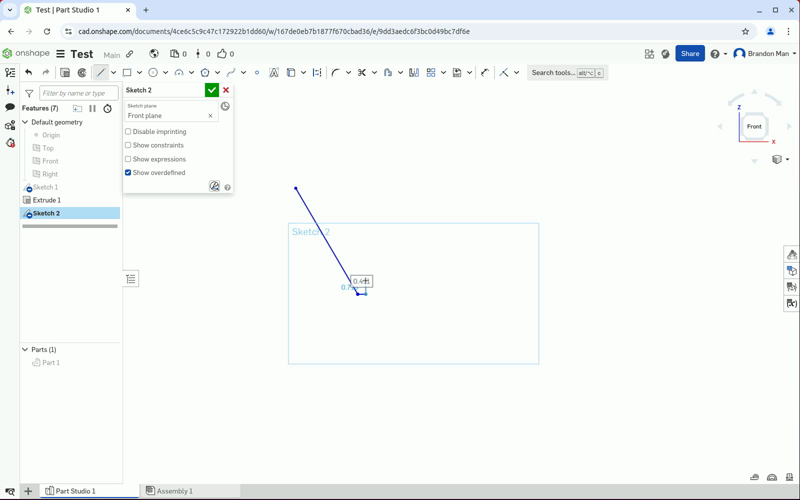
scroll(6)
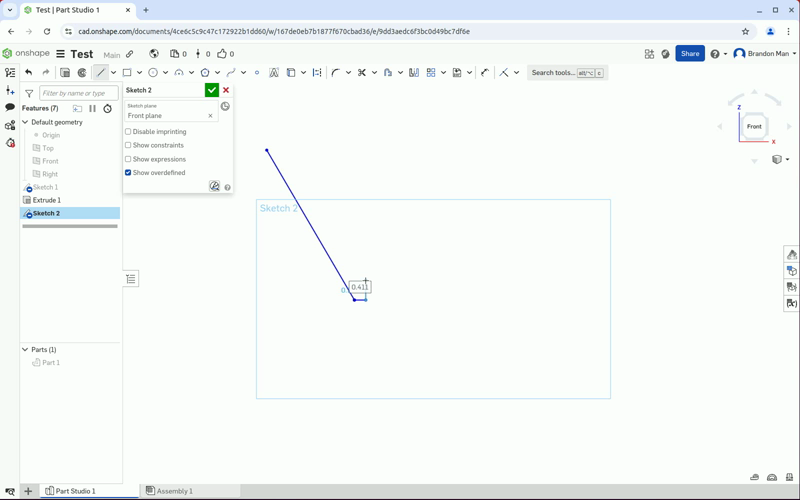
scroll(6)
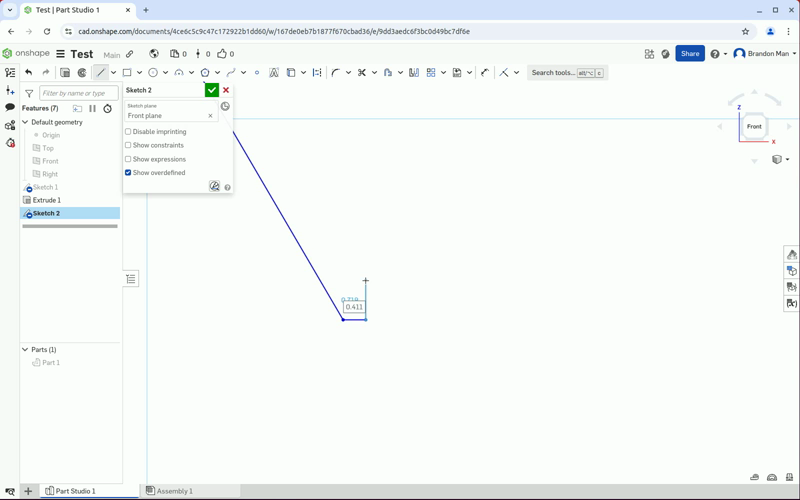
click(365, 280)
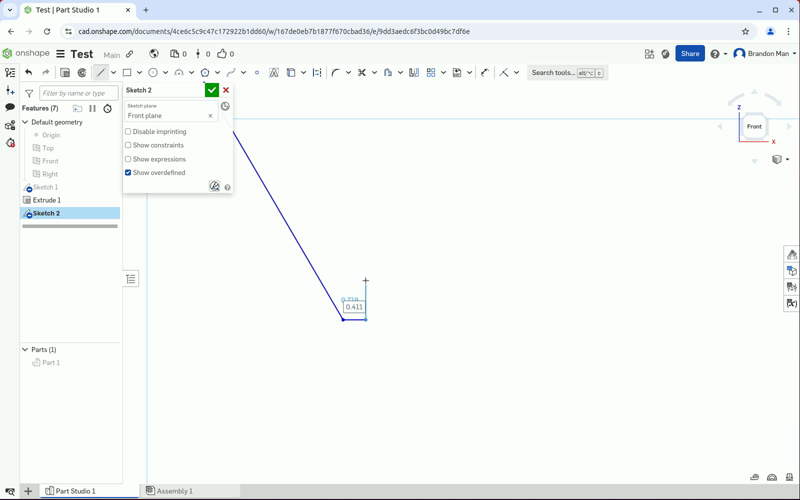
scroll(-6)
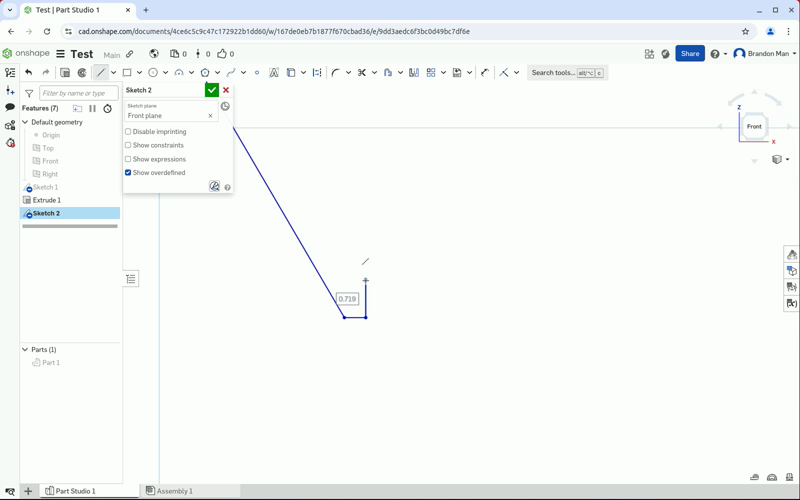
scroll(-6)
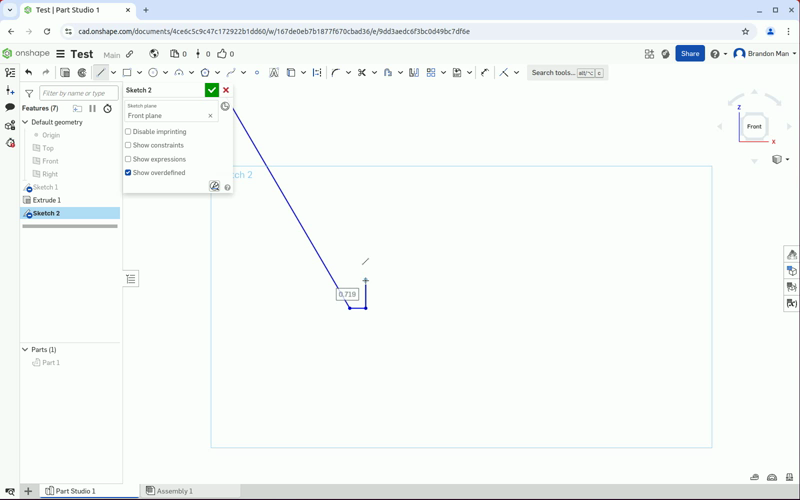
scroll(-6)
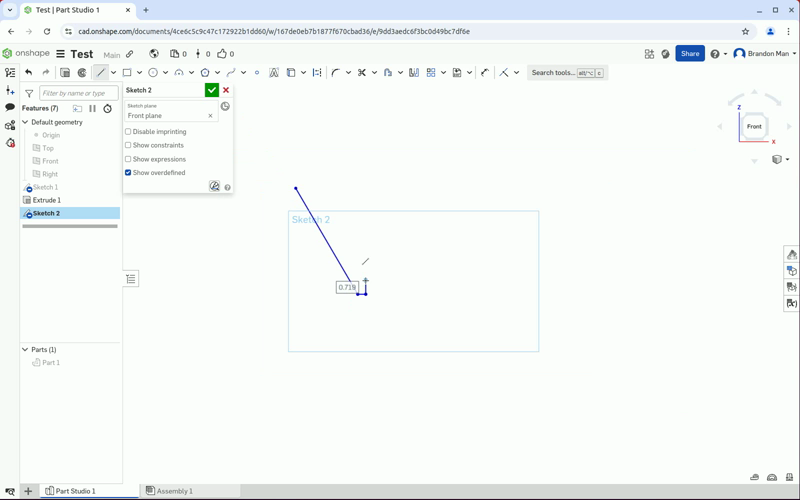
scroll(-6)
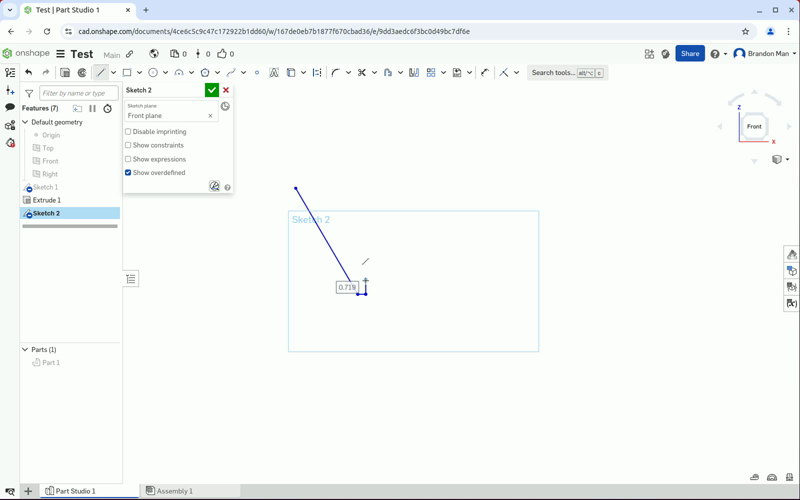
scroll(-6)
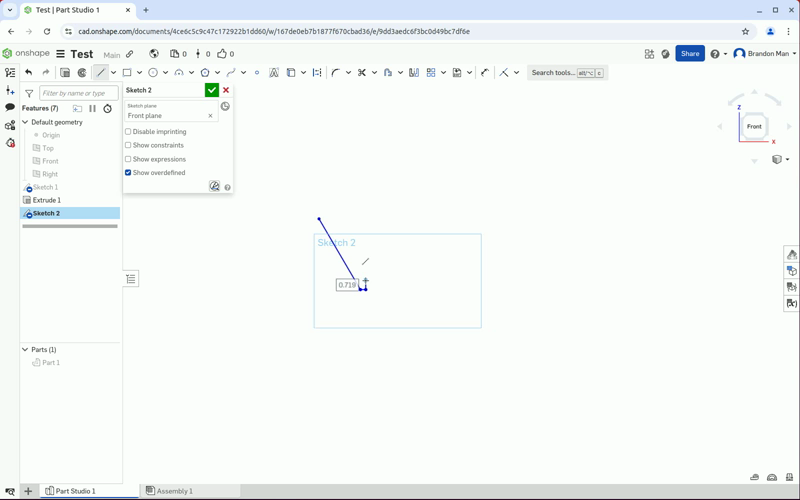
scroll(-6)
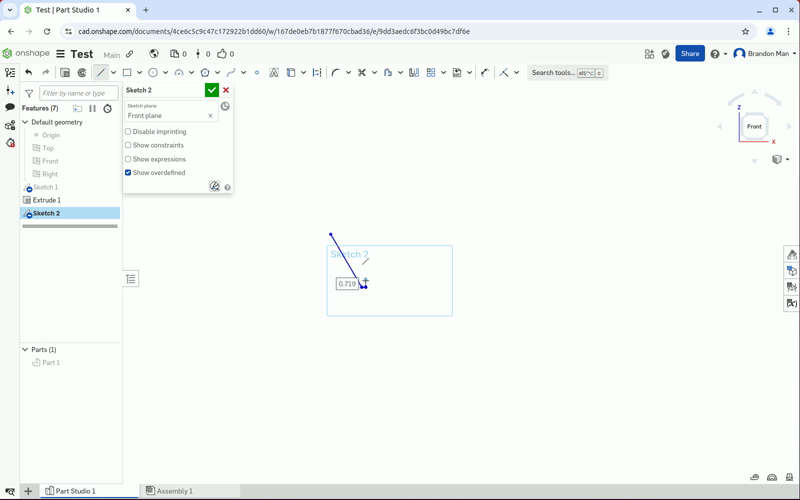
scroll(-6)
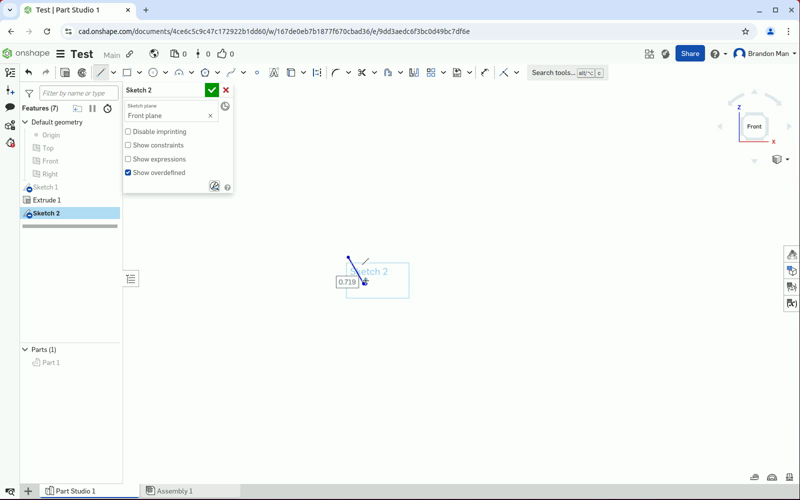
key_up(shift)
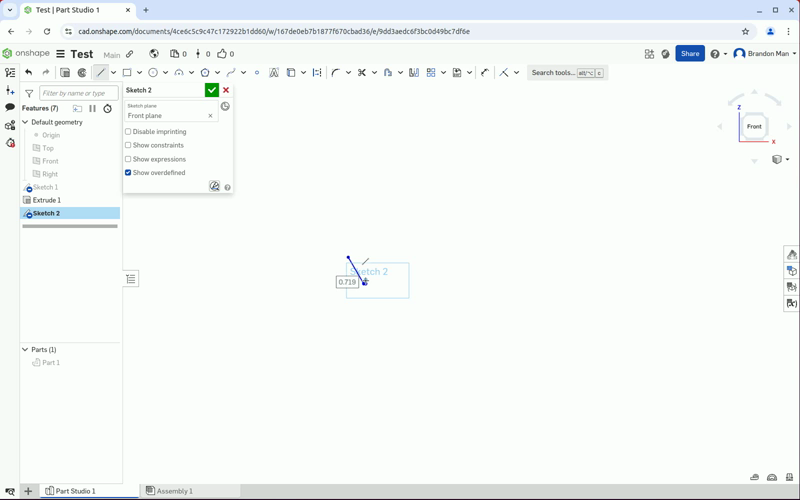
key_down(shift)
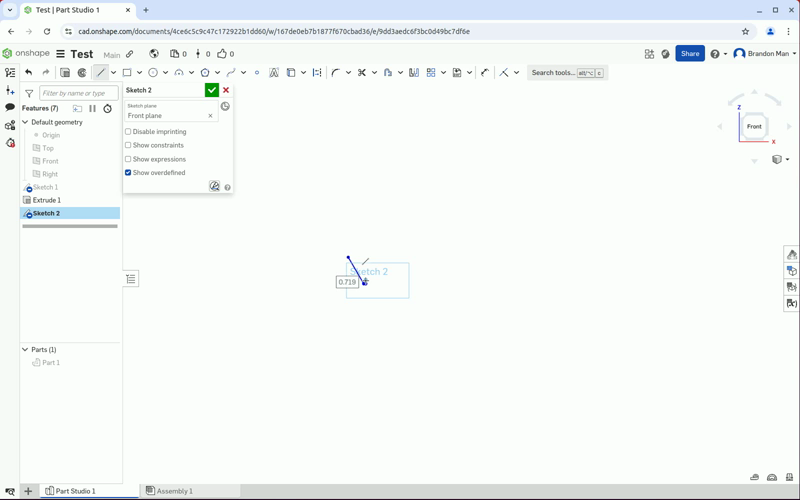
mouse_move(395, 280)
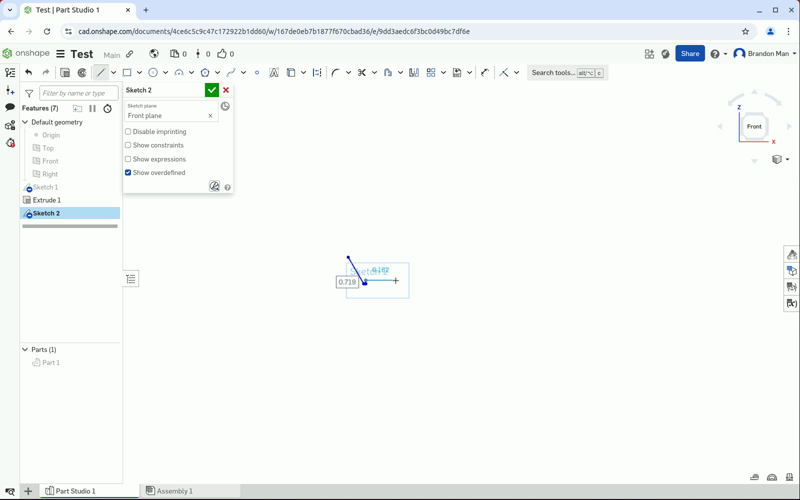
mouse_move(351, 255)
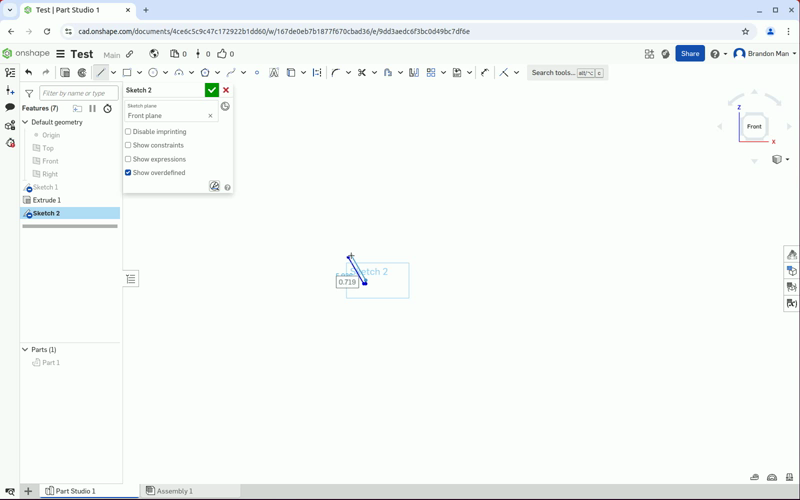
scroll(6)
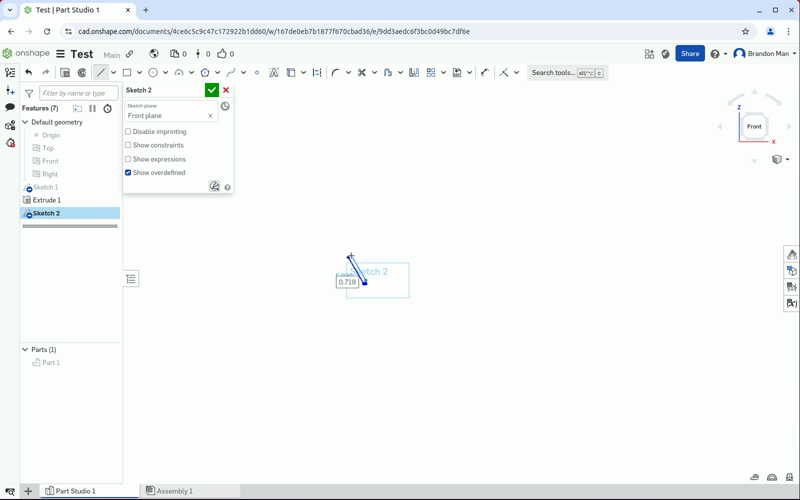
scroll(6)
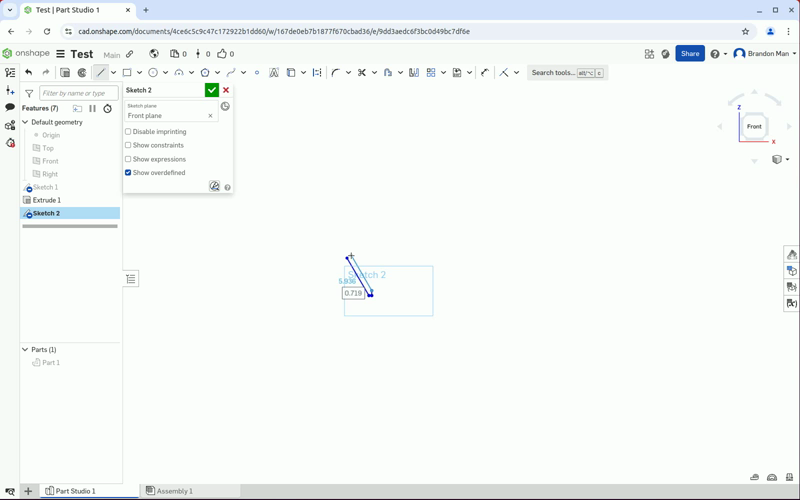
scroll(6)
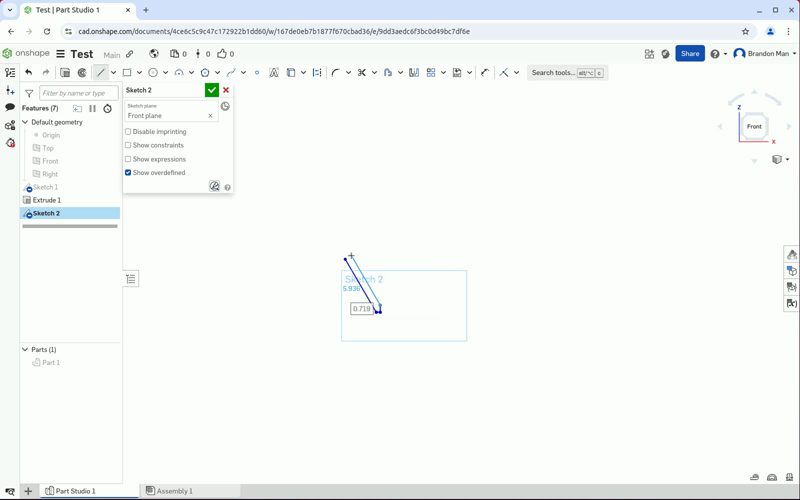
scroll(6)
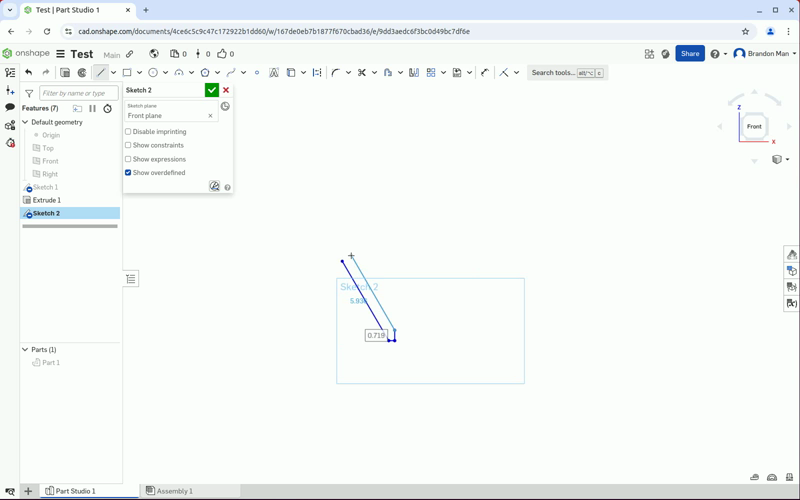
scroll(6)
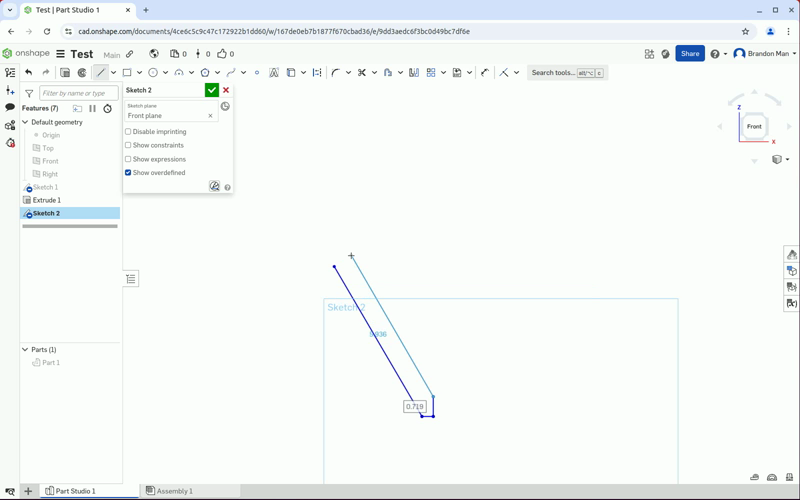
scroll(6)
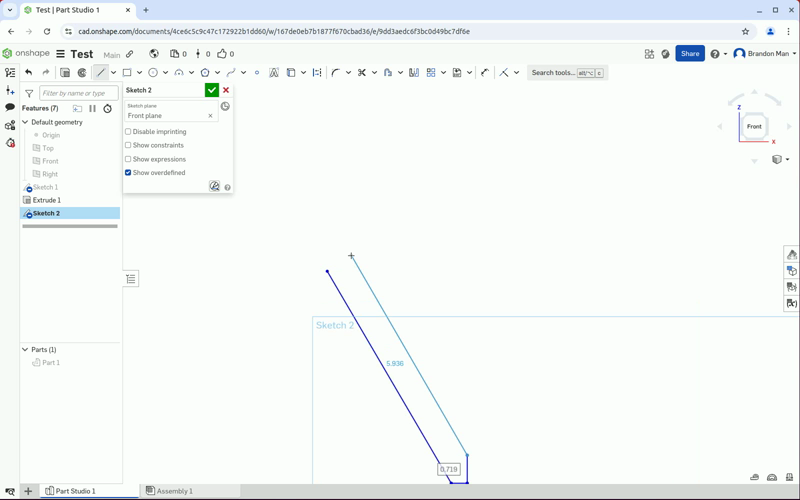
scroll(6)
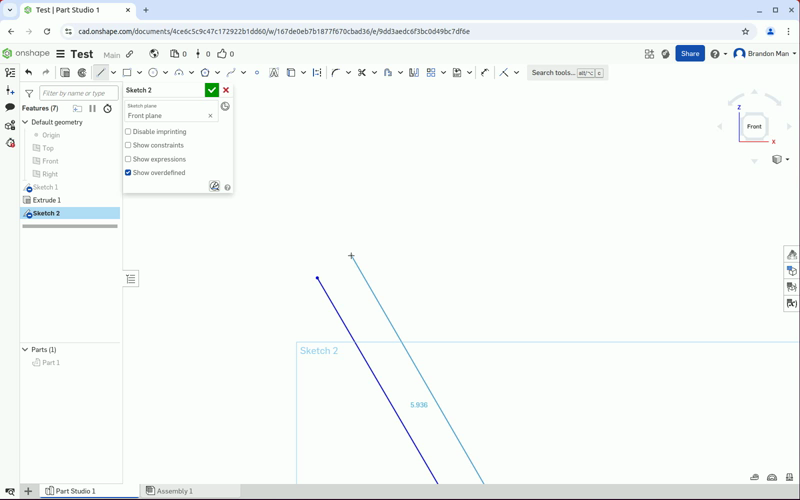
click(351, 255)
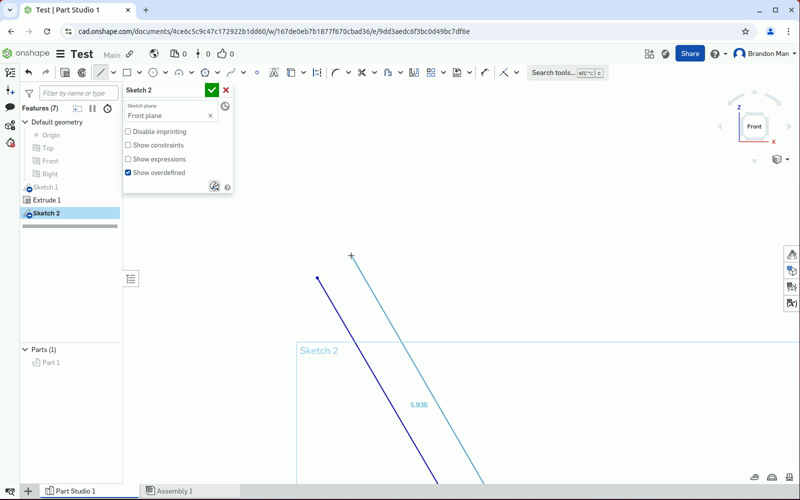
scroll(-6)
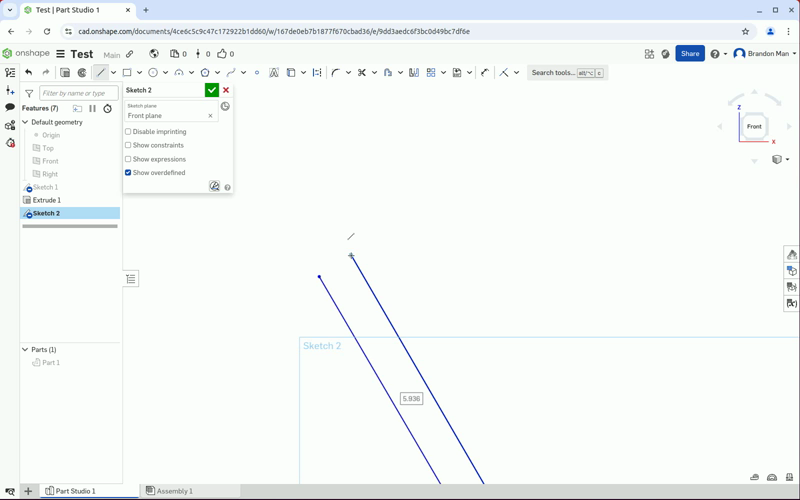
scroll(-6)
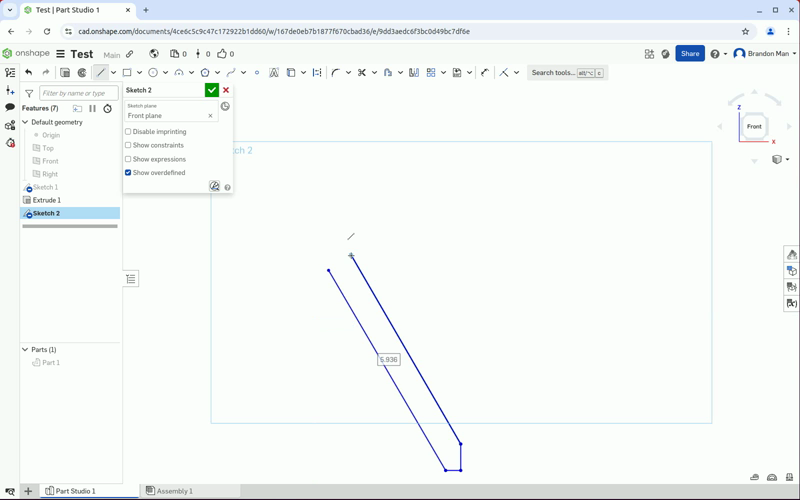
scroll(-6)
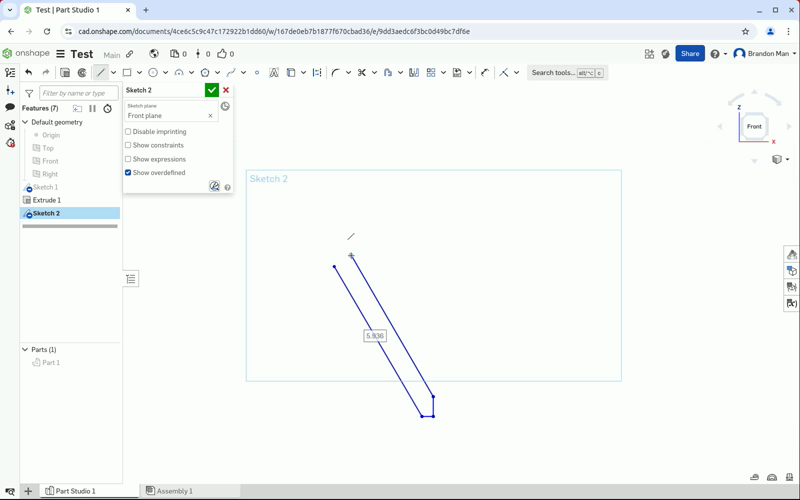
scroll(-6)
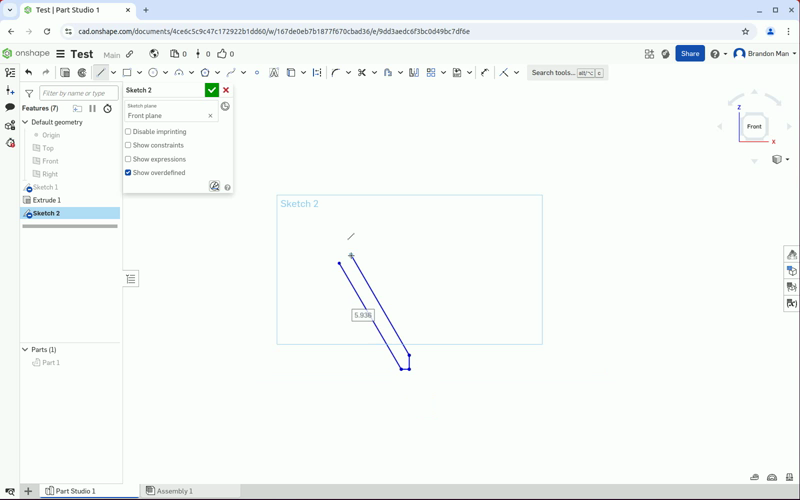
scroll(-6)
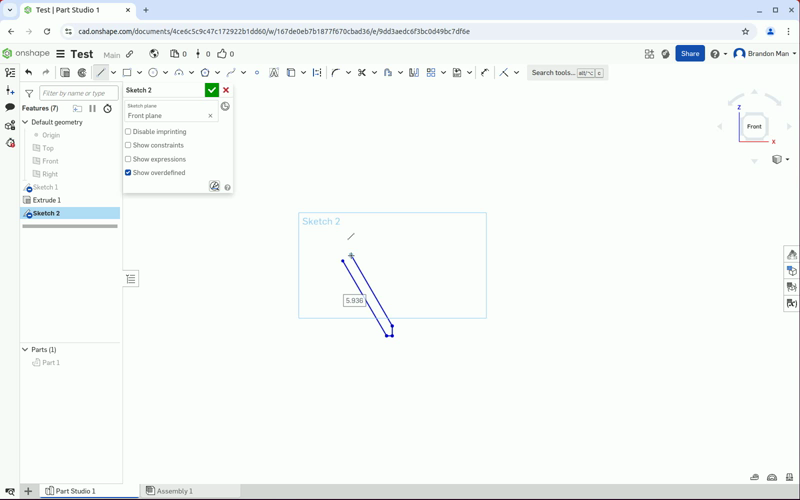
scroll(-6)
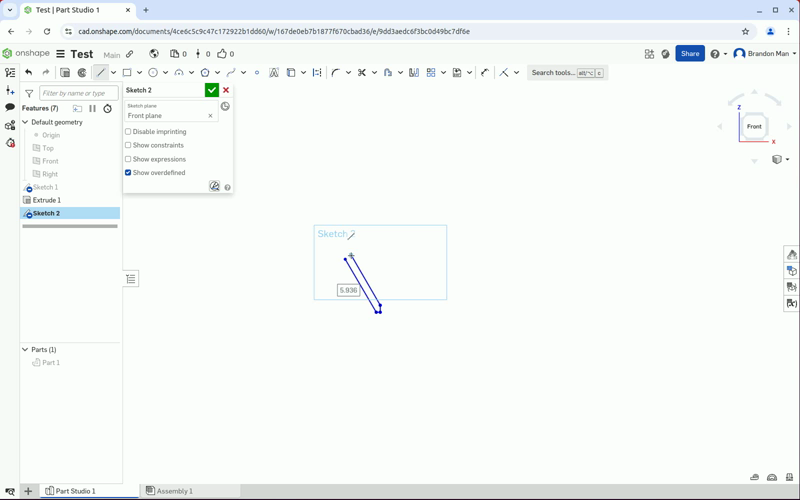
scroll(-6)
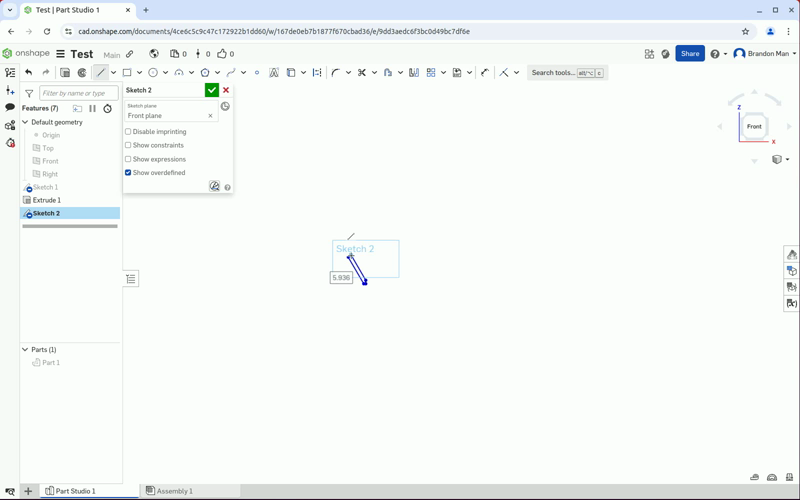
key_up(shift)
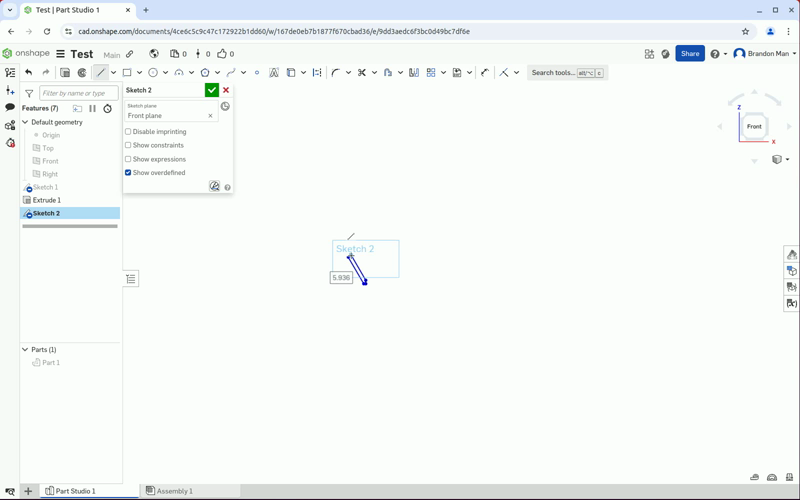
mouse_move(381, 255)
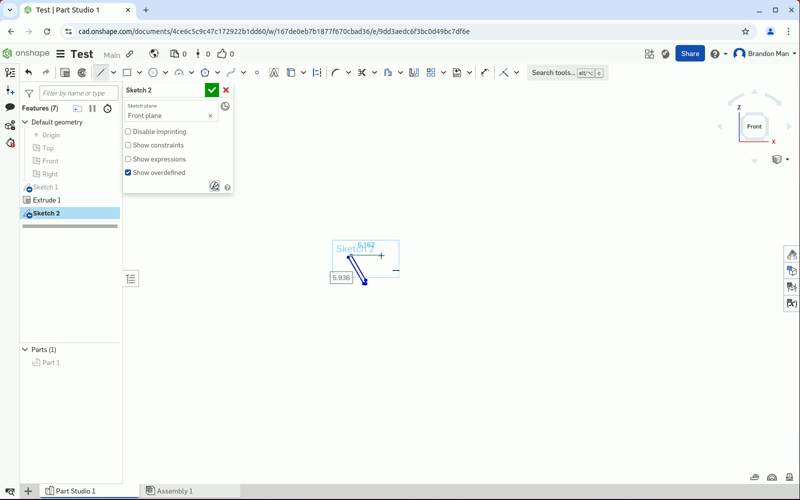
key_down(shift)
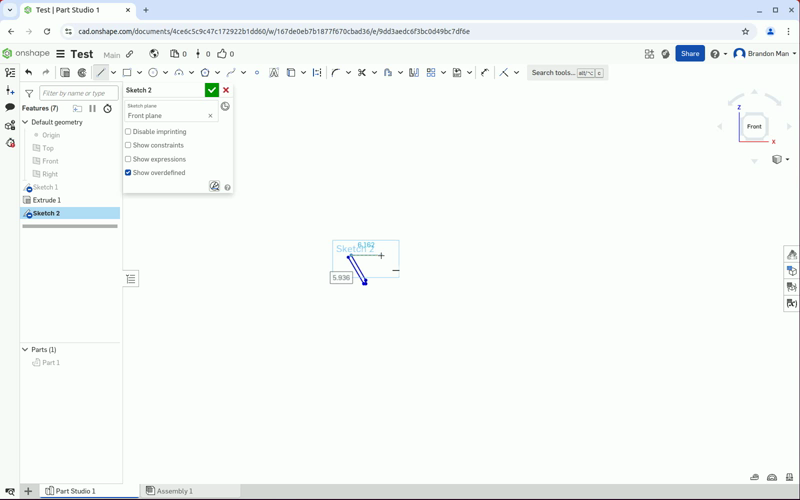
mouse_move(348, 257)
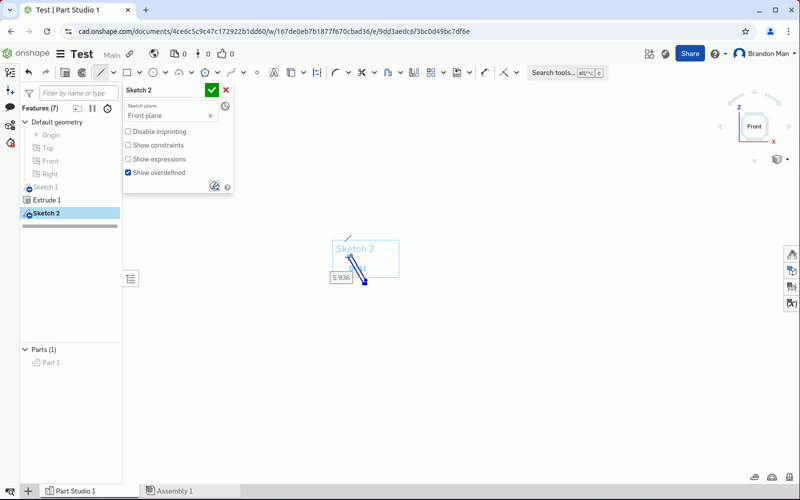
scroll(6)
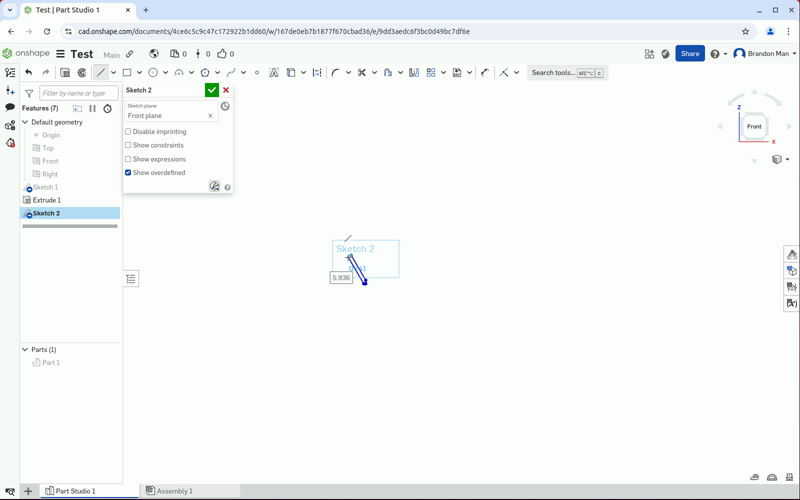
scroll(6)
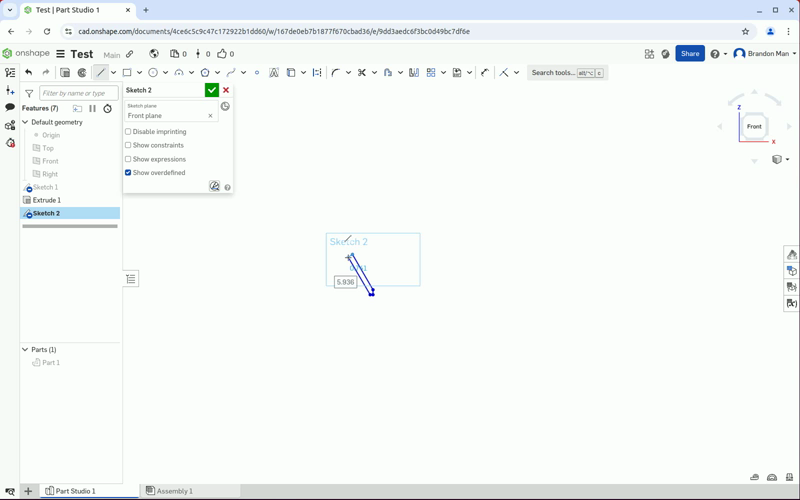
scroll(6)
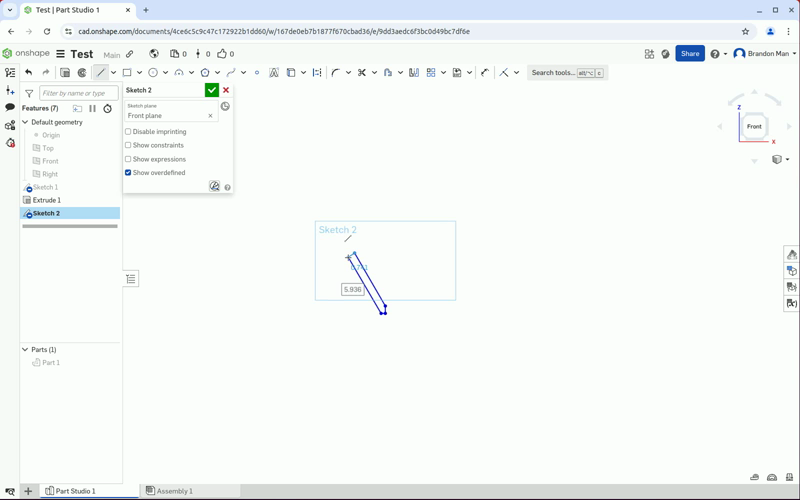
scroll(6)
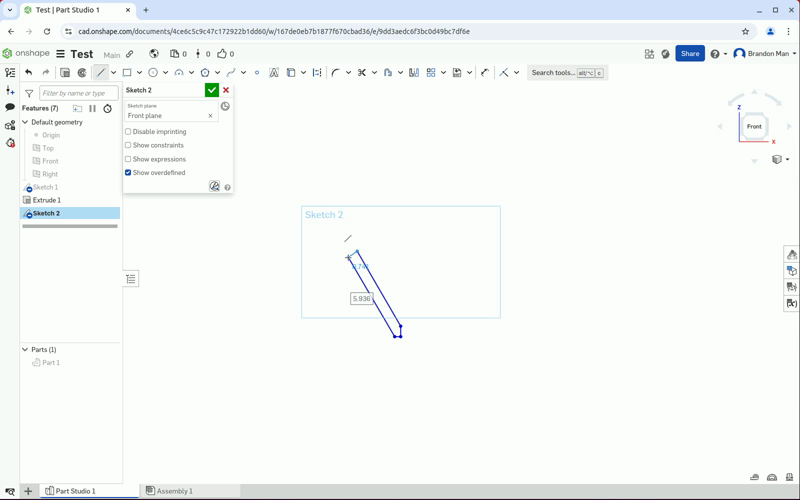
scroll(6)
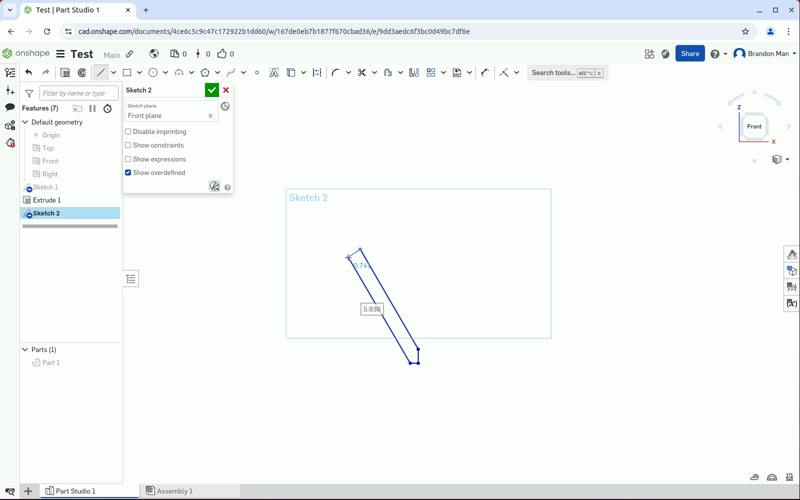
scroll(6)
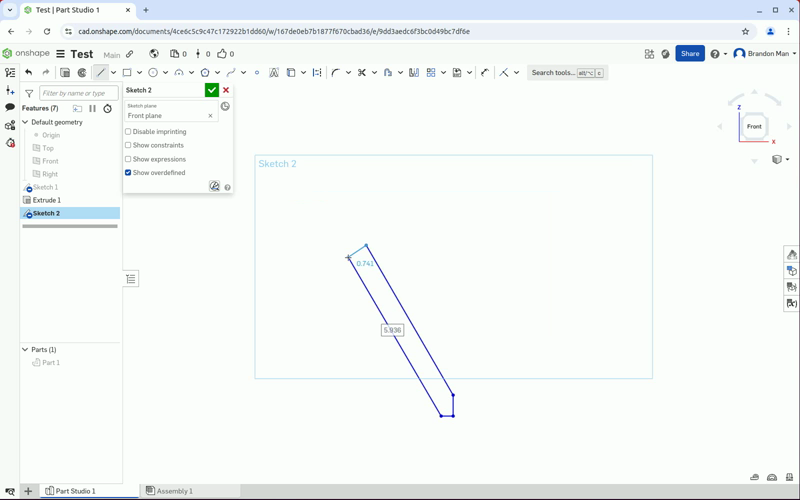
scroll(6)
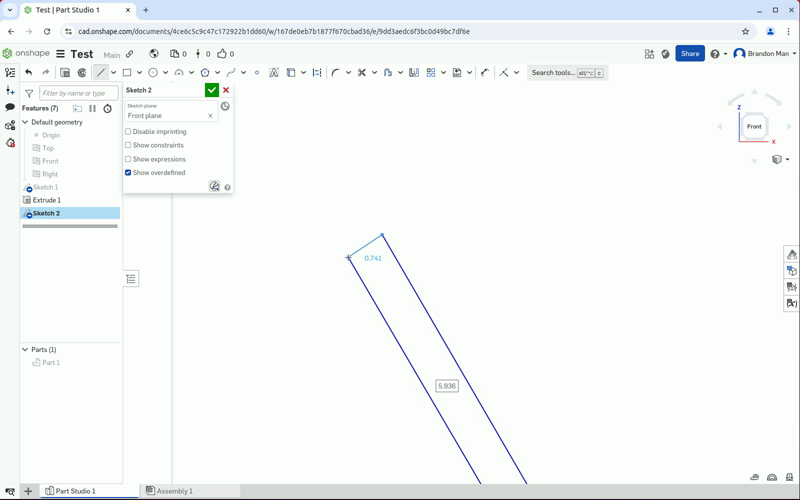
key_up(shift)
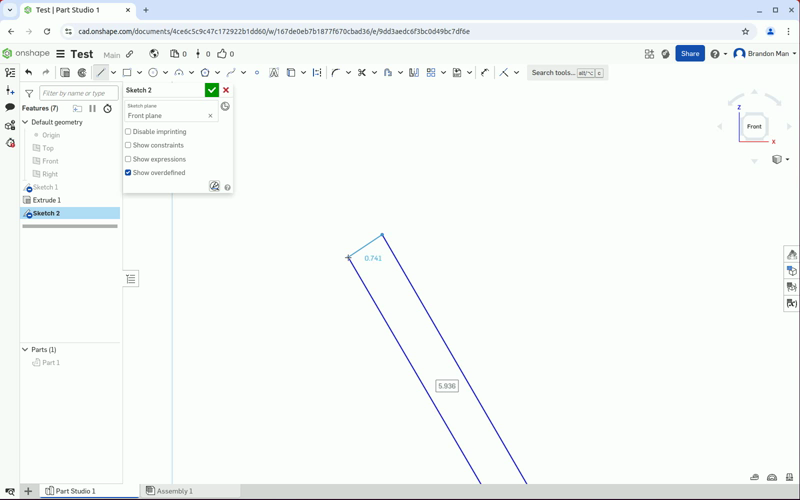
click(348, 257)
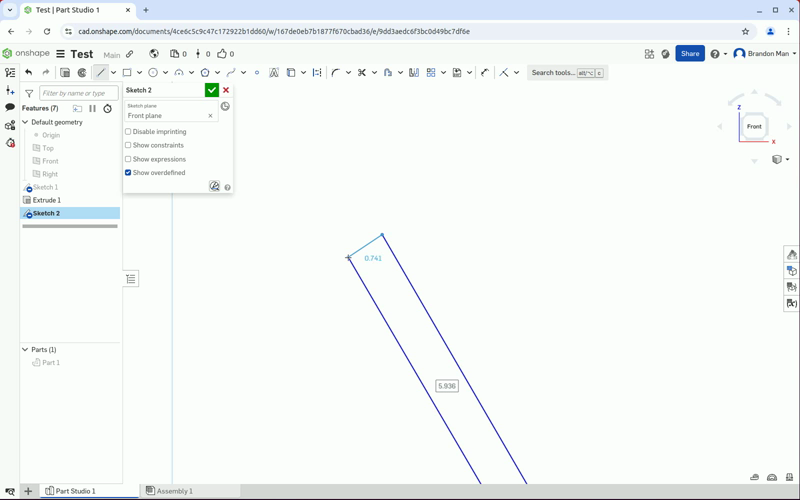
scroll(-6)
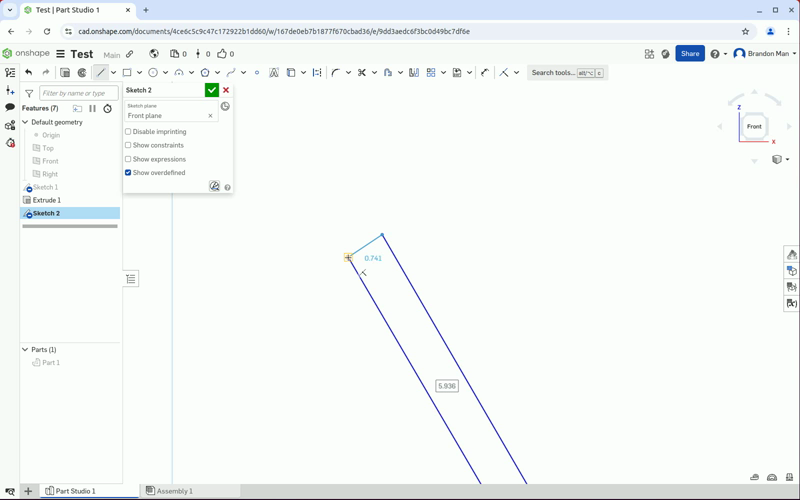
scroll(-6)
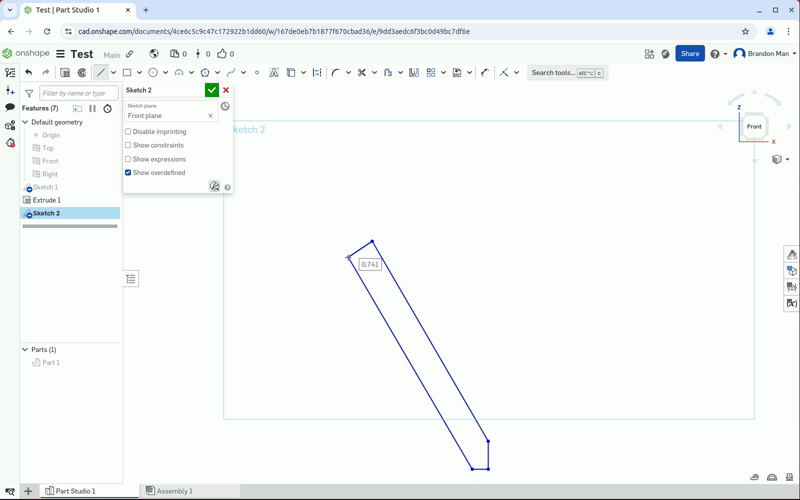
scroll(-6)
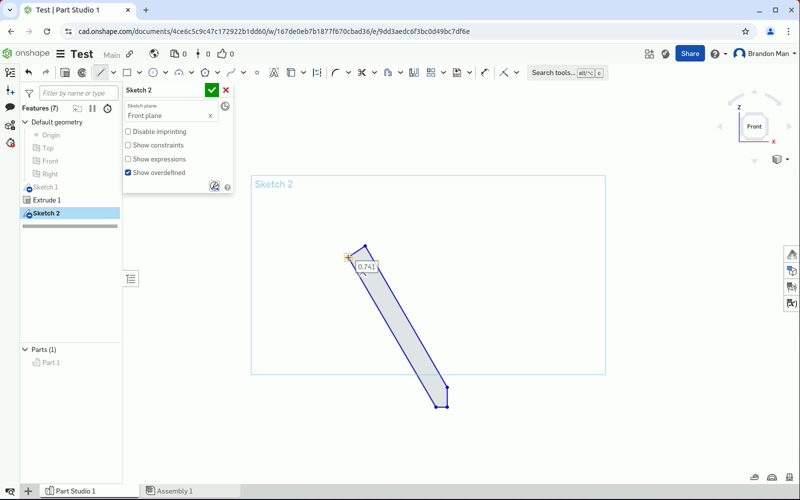
scroll(-6)
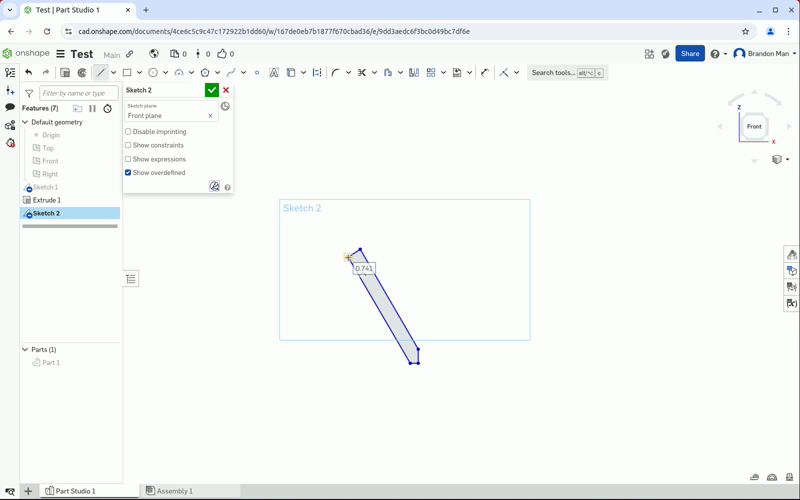
scroll(-6)
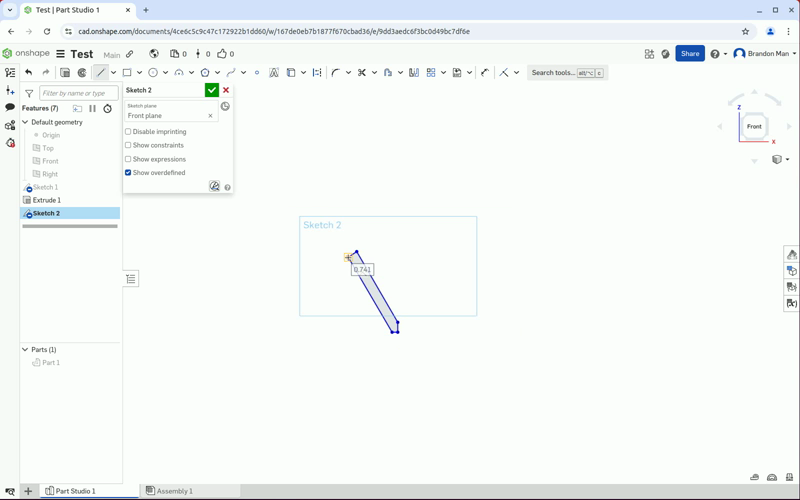
scroll(-6)
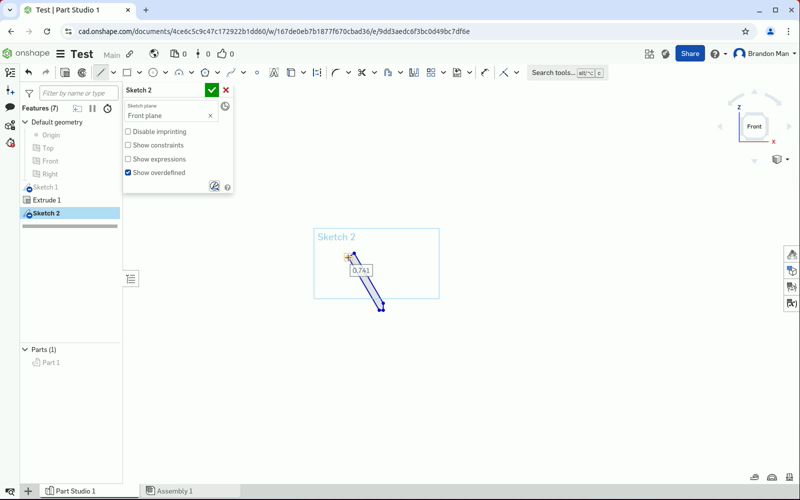
scroll(-6)
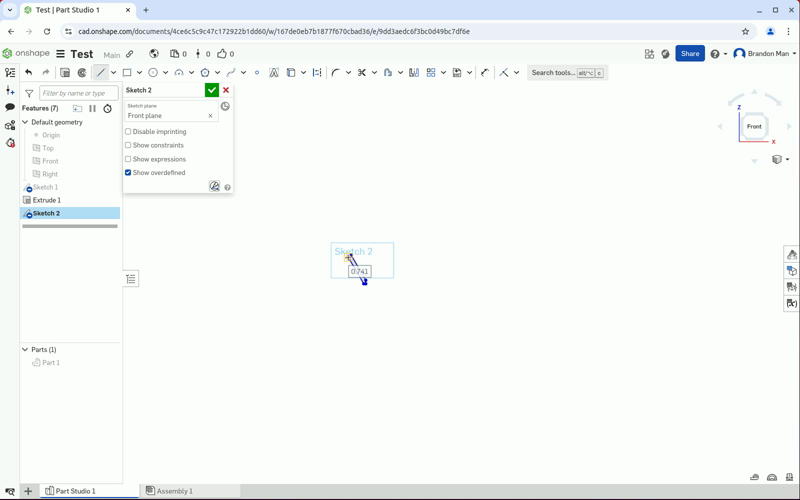
key(esc)
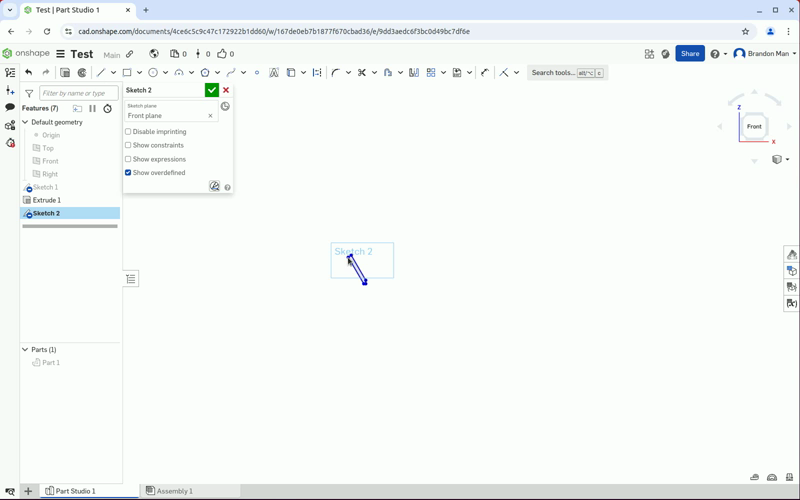
mouse_move(351, 260)
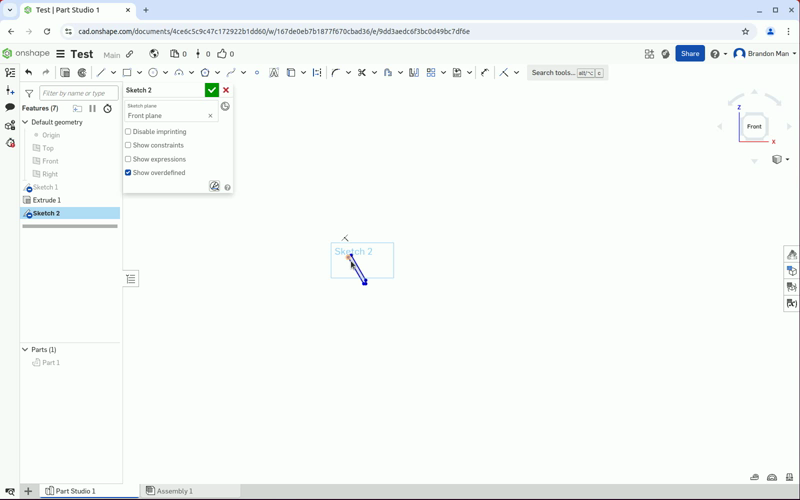
scroll(6)
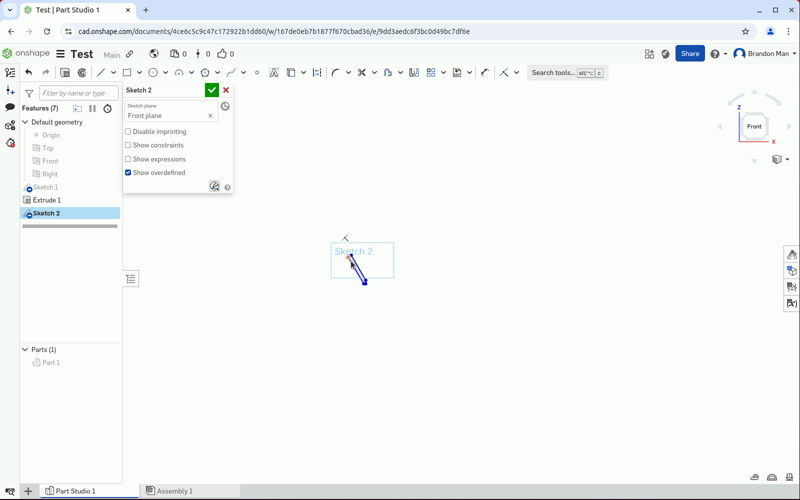
scroll(6)
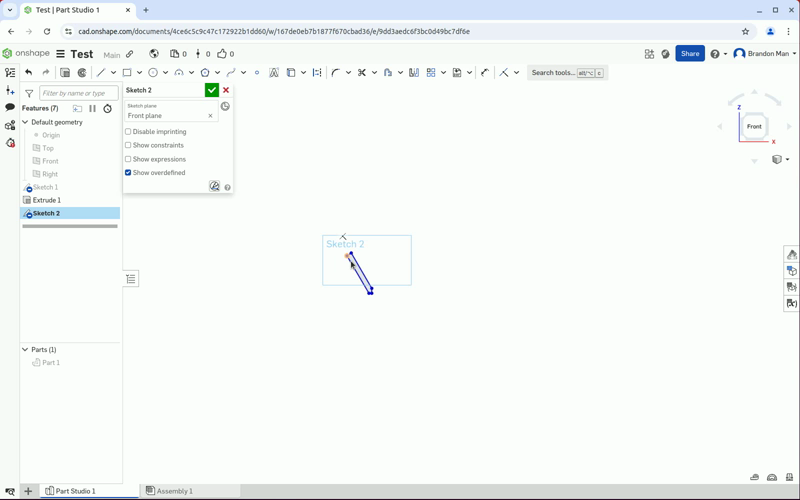
scroll(6)
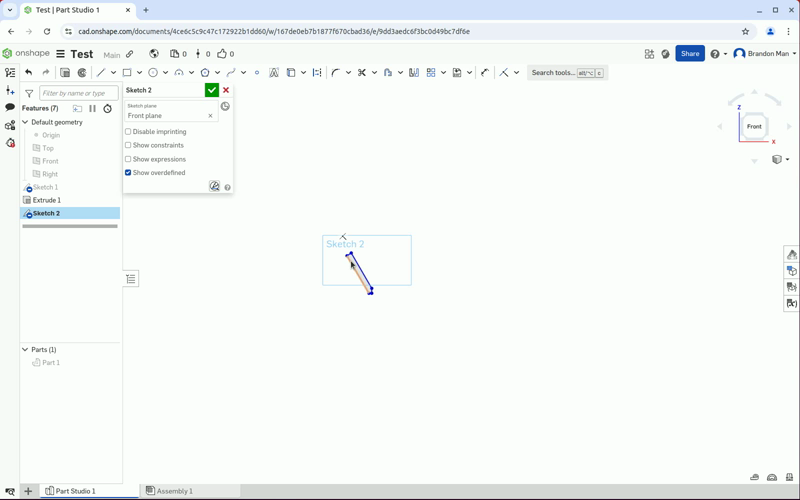
scroll(6)
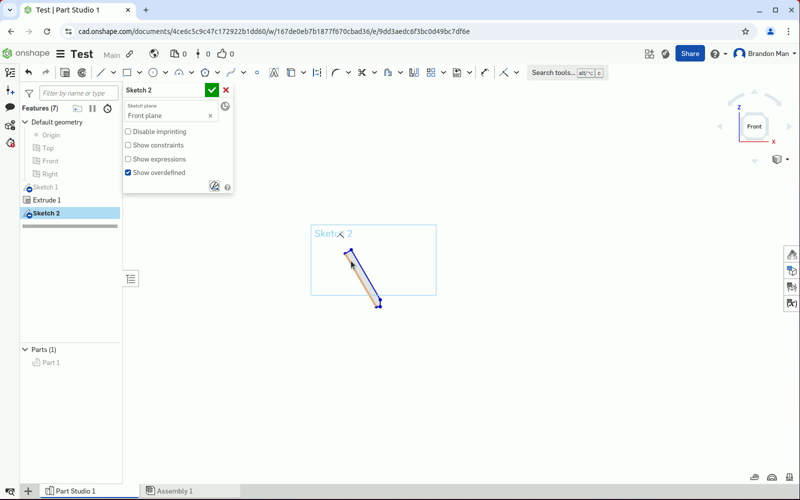
scroll(6)
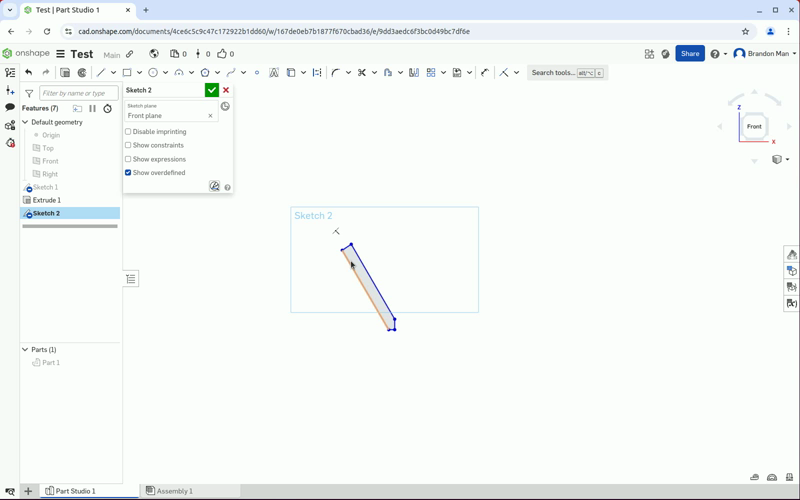
scroll(6)
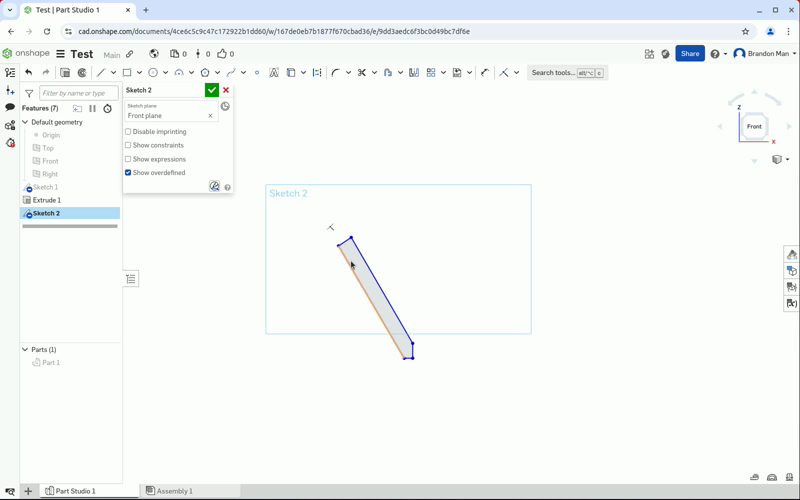
scroll(6)
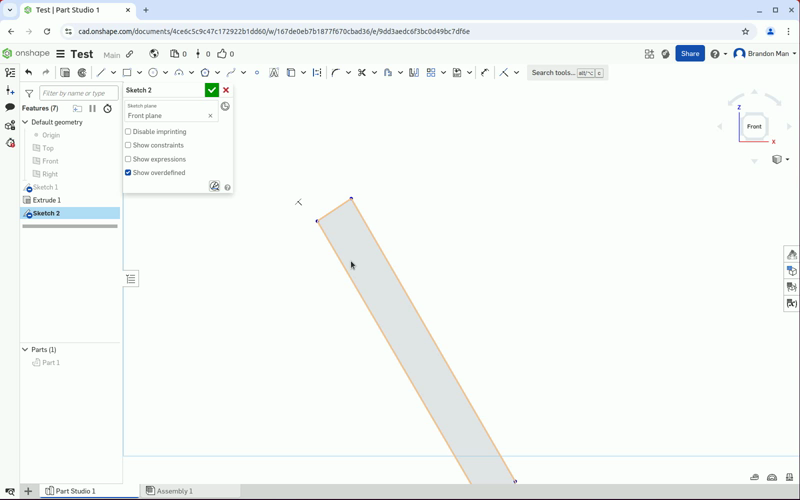
click(351, 260)
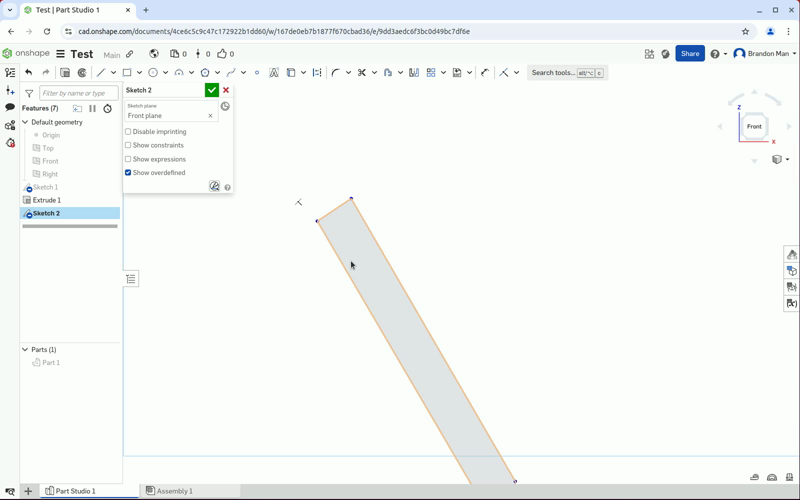
scroll(-6)
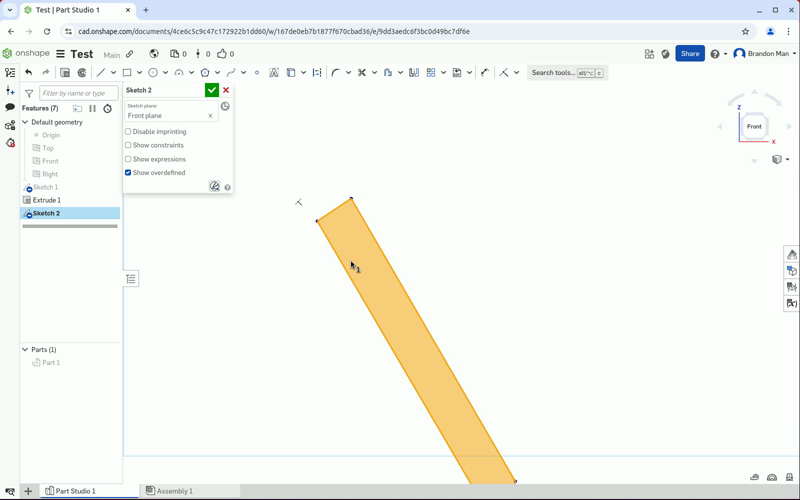
scroll(-6)
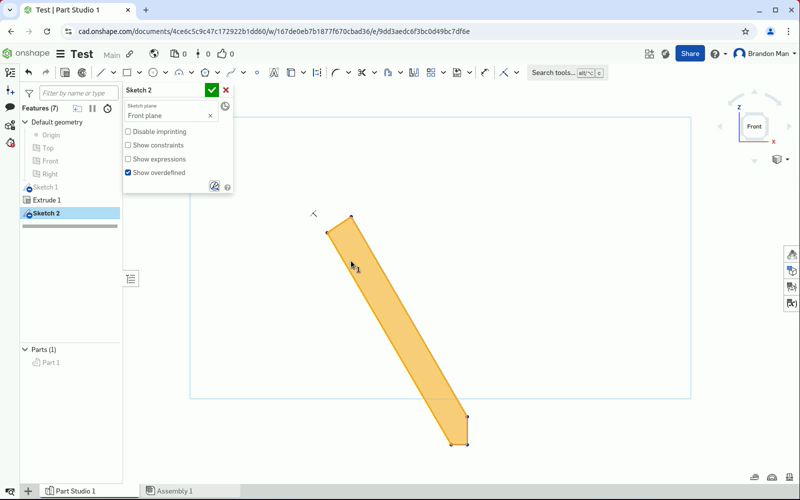
scroll(-6)
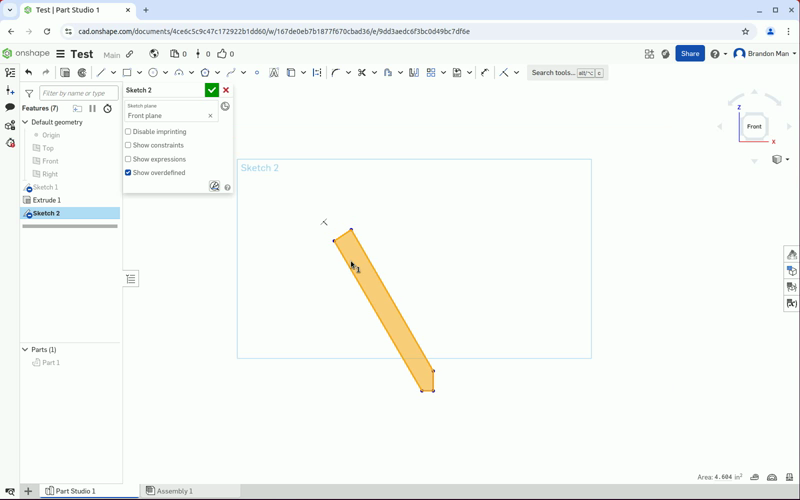
scroll(-6)
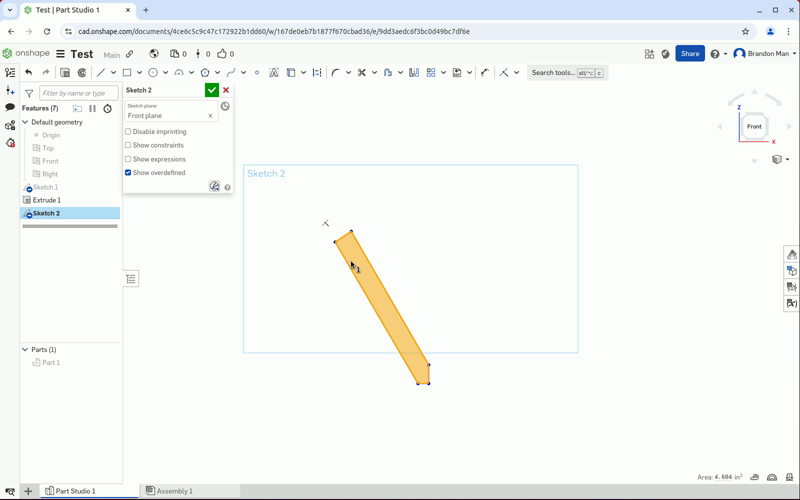
scroll(-6)
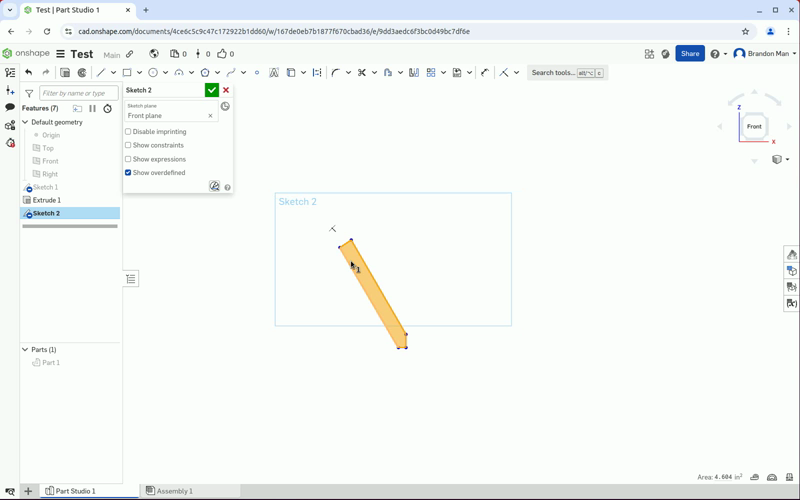
scroll(-6)
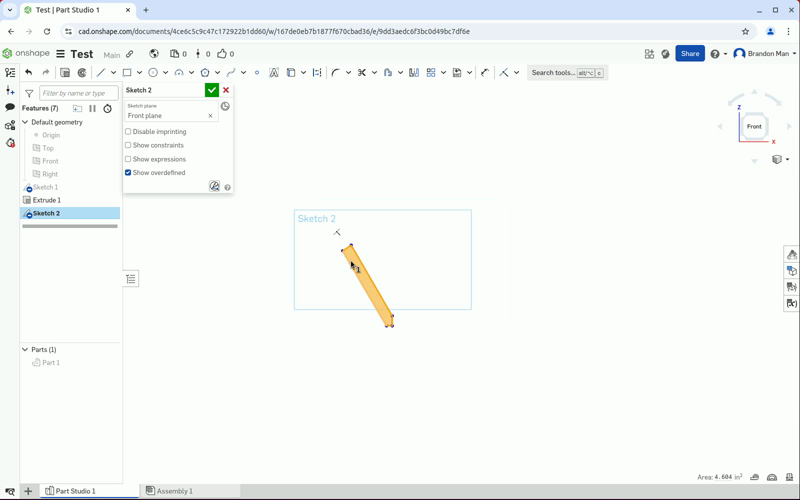
scroll(-6)
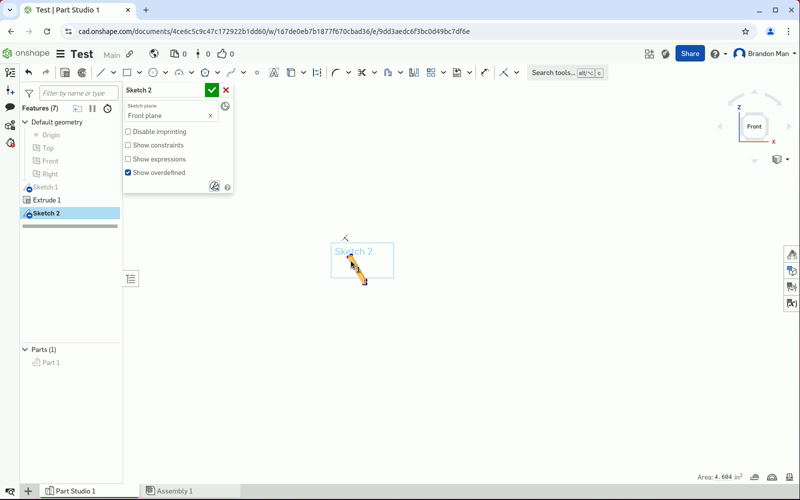
mouse_move(73, 352)
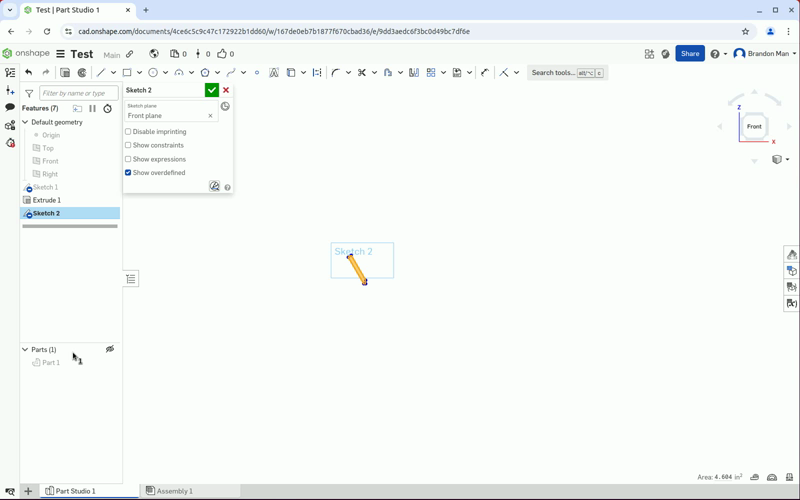
key(shift+y)
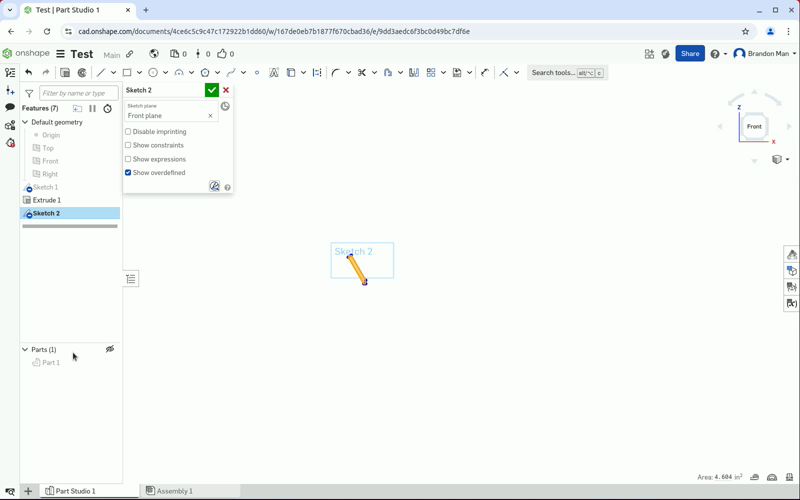
key(shift+e)
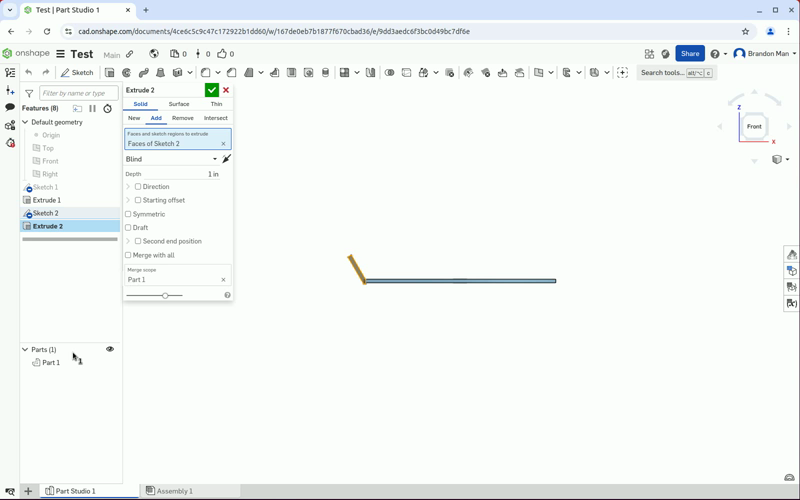
mouse_move(143, 106)
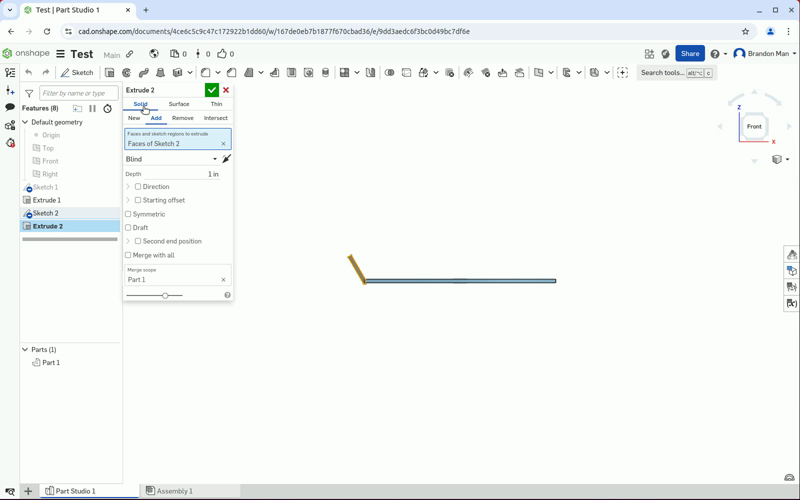
click(143, 106)
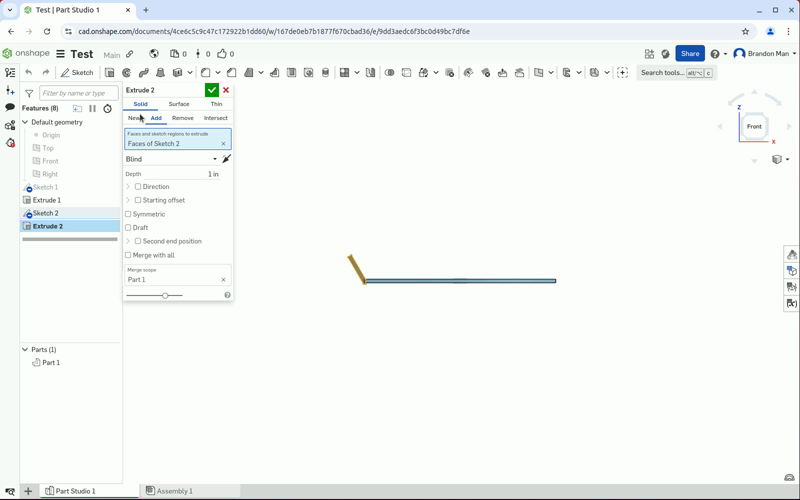
mouse_move(137, 120)
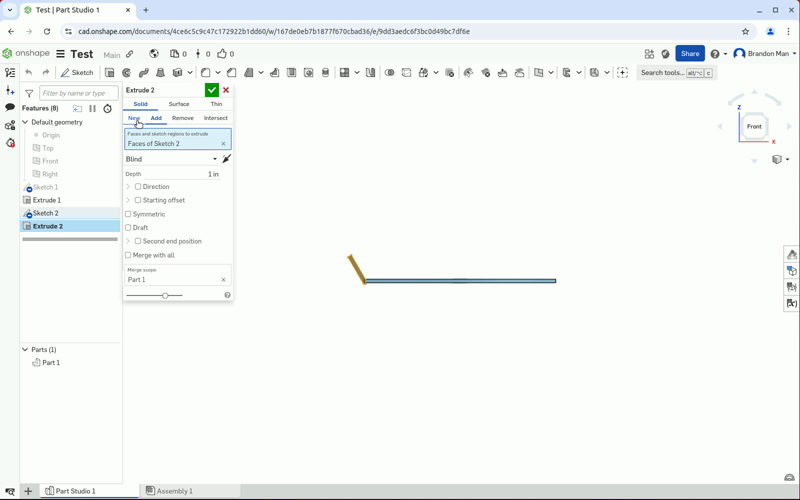
click(137, 120)
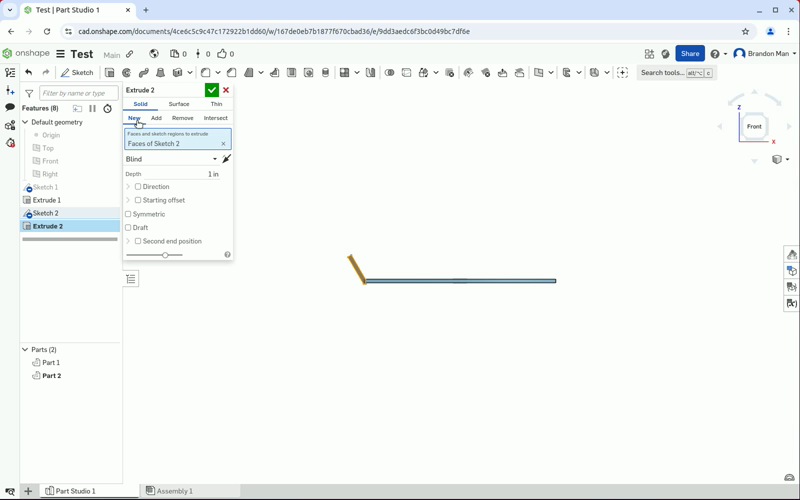
key(tab, 4)
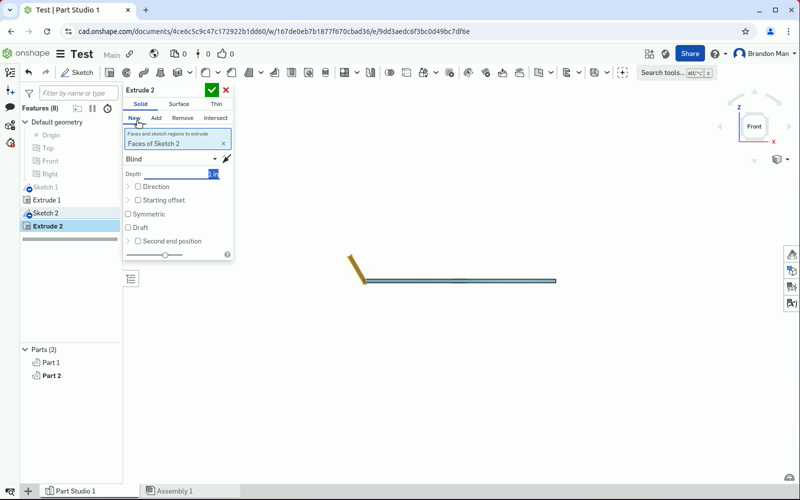
text(11.072)
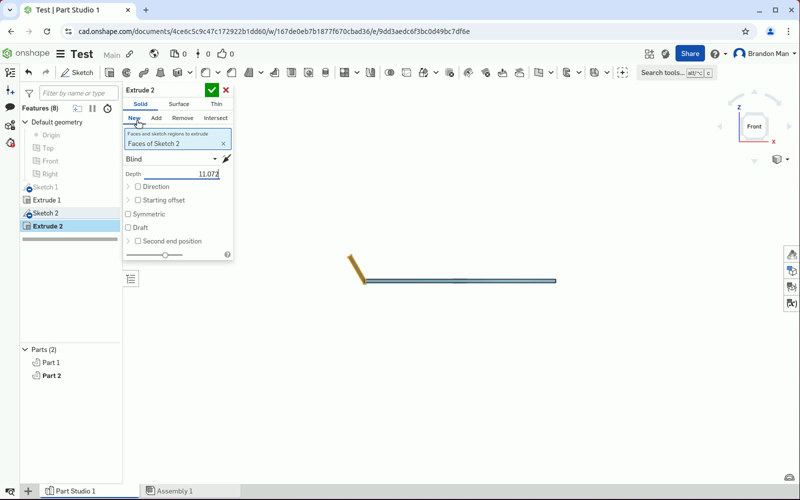
key(tab, 3)
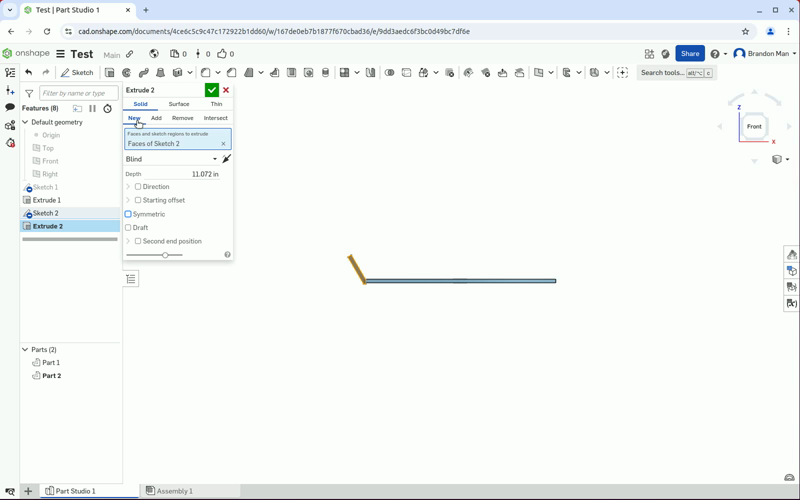
key(space)
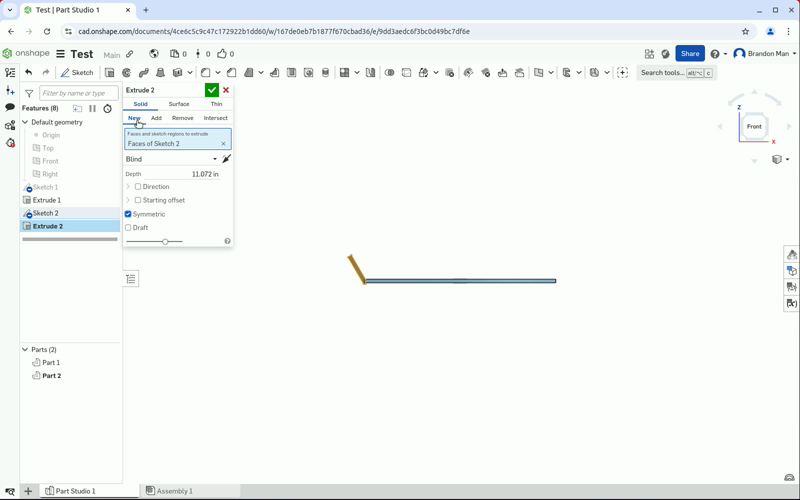
key(enter)
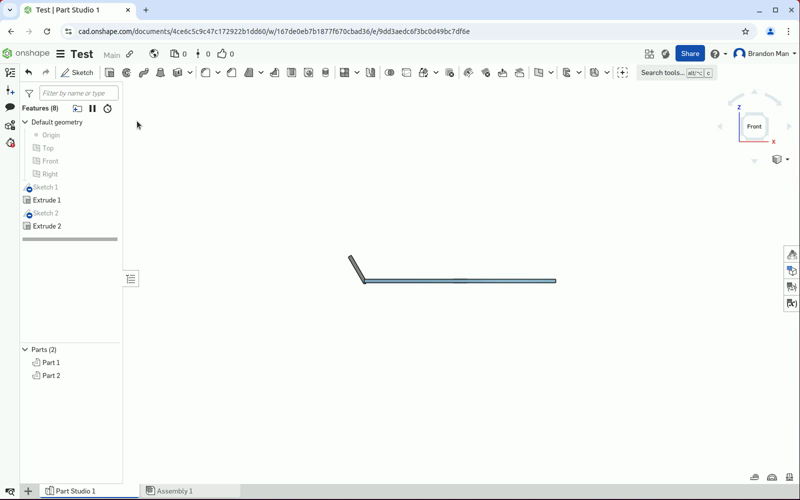
key(shift+h)
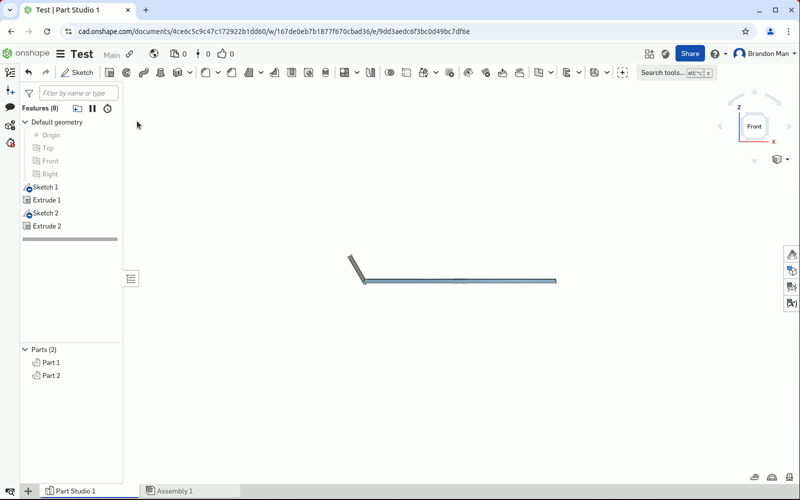
key(shift+h)
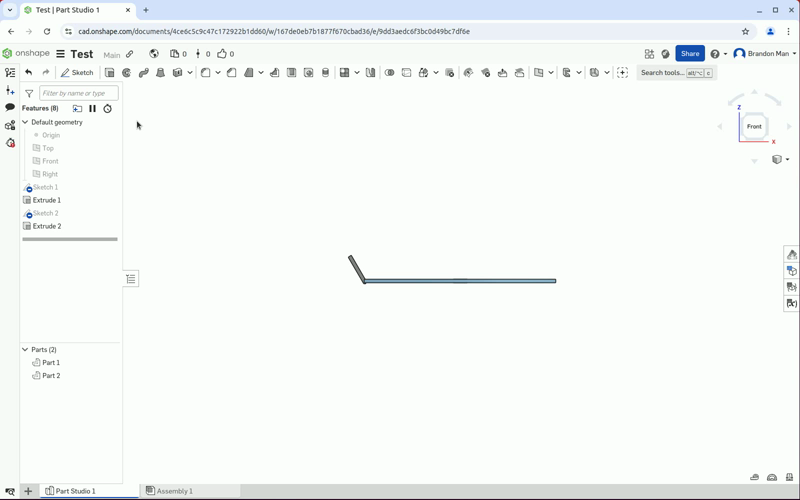
mouse_move(73, 189)
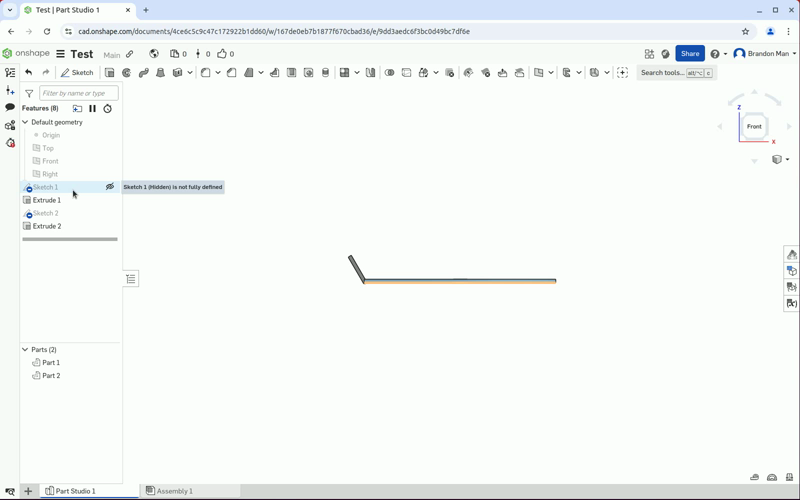
click(73, 189)
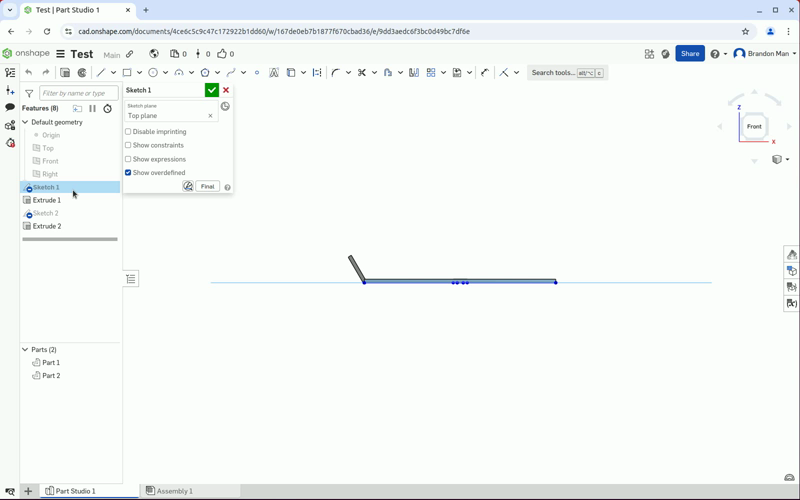
mouse_move(229, 92)
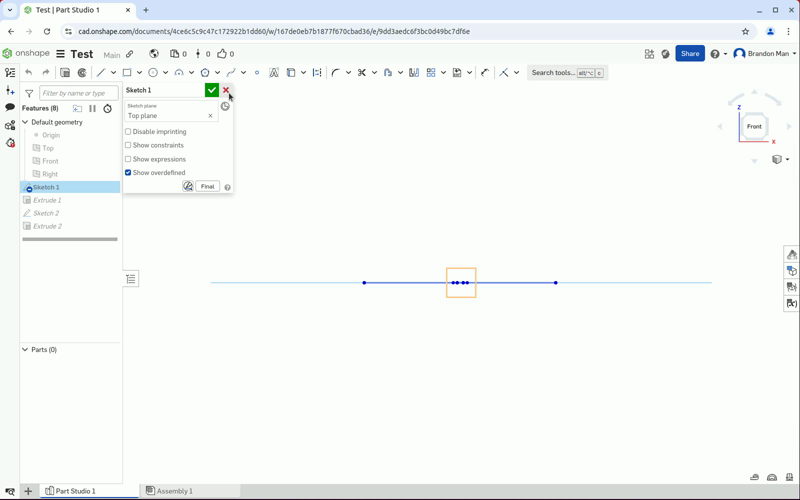
click(229, 92)
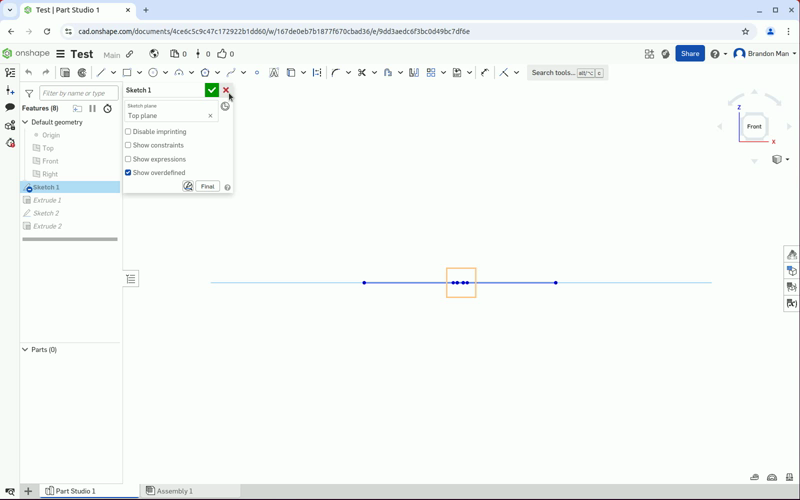
key(shift+s)
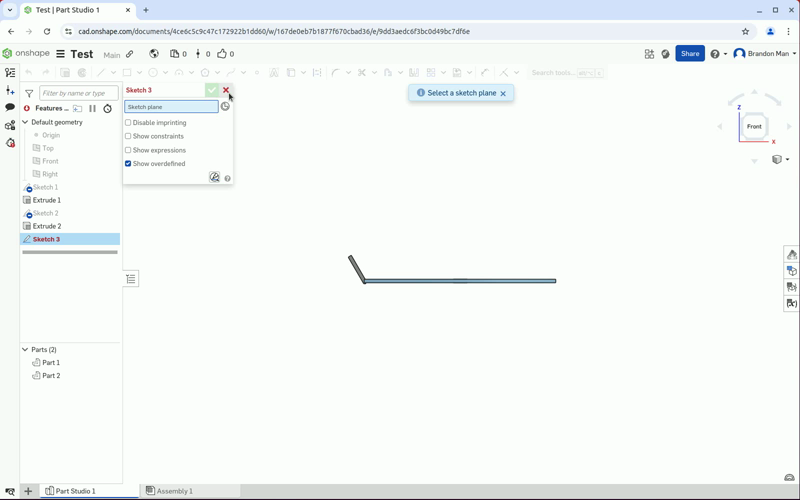
mouse_move(73, 163)
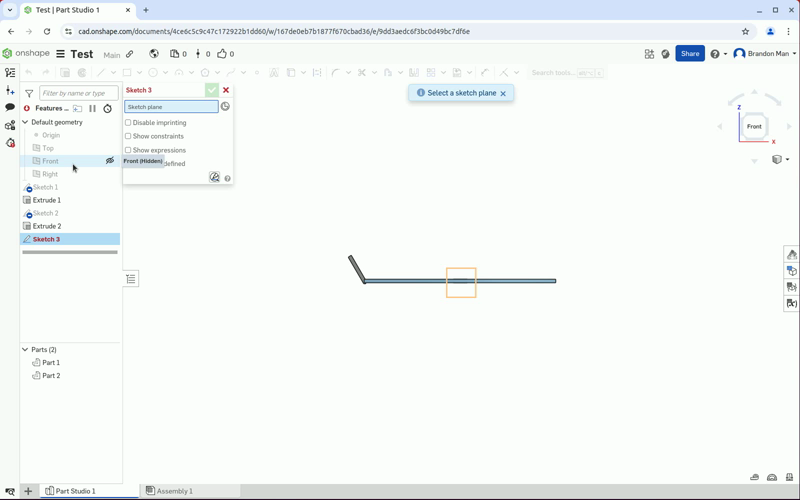
click(73, 163)
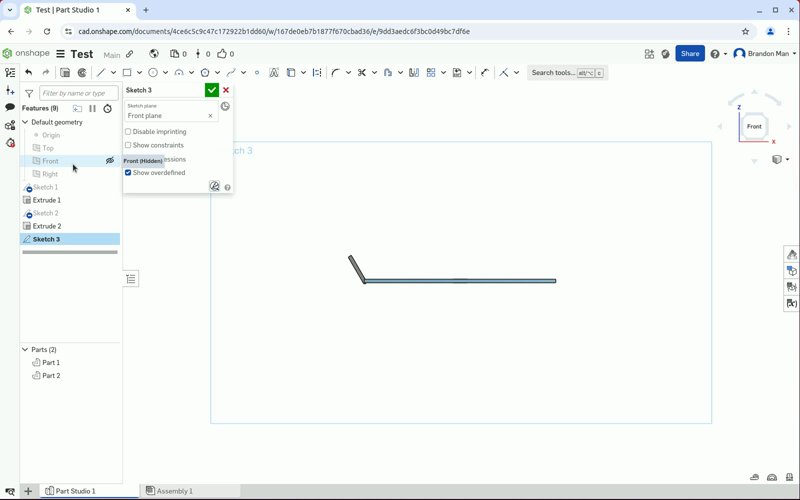
mouse_move(73, 352)
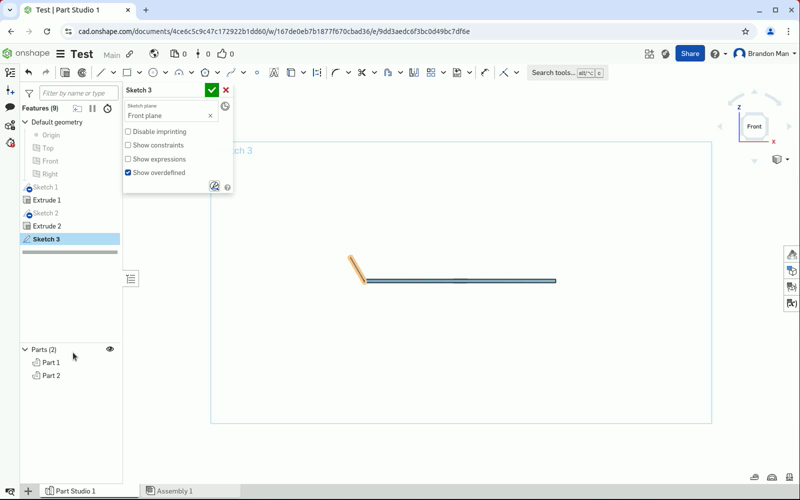
key(y)
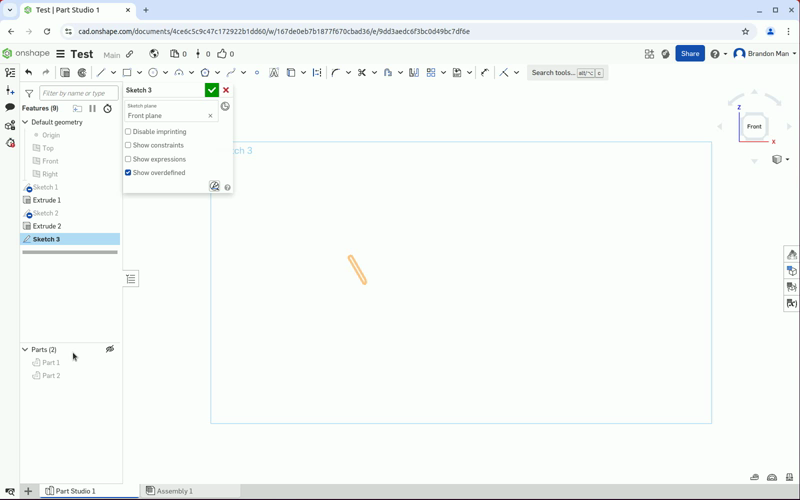
key(l)
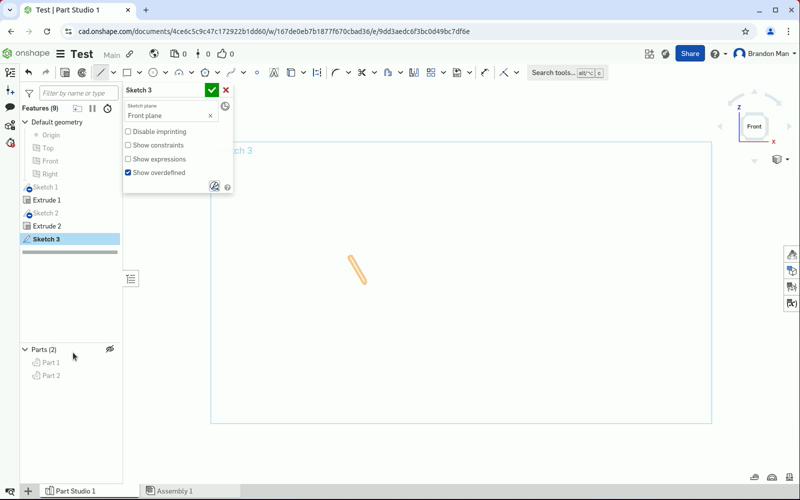
key_down(shift)
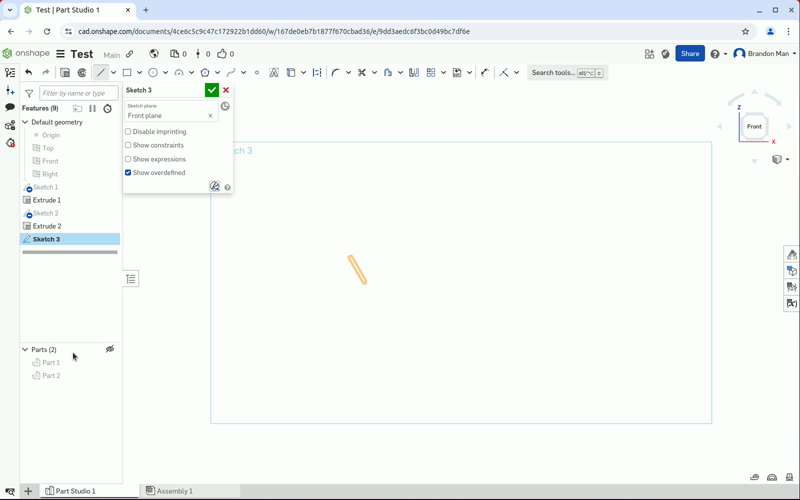
mouse_move(556, 282)
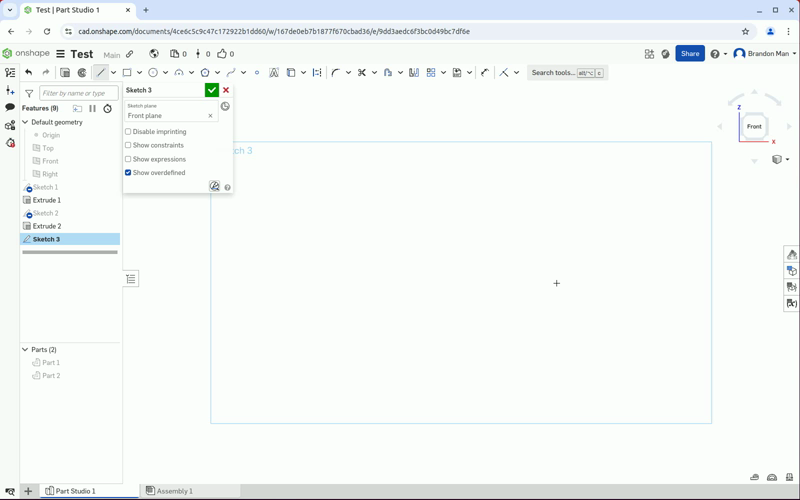
click(556, 282)
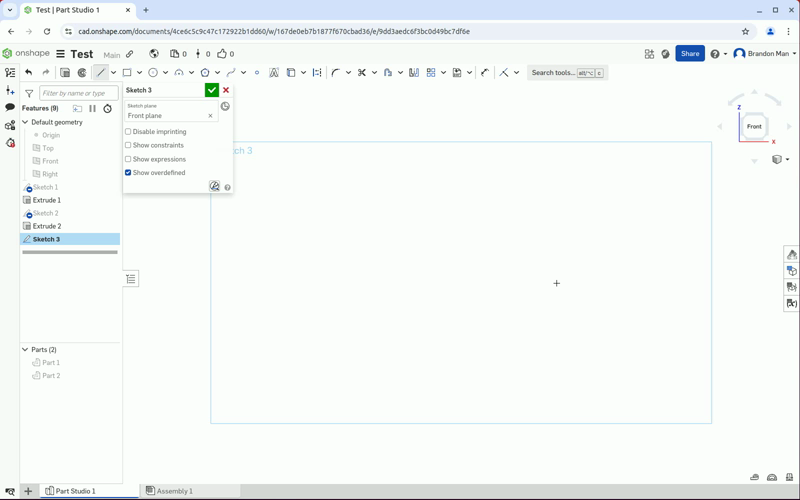
key_up(shift)
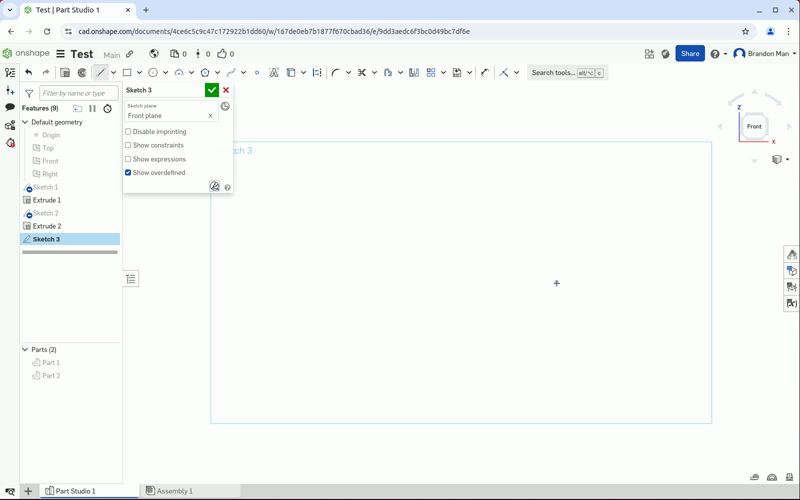
key_down(shift)
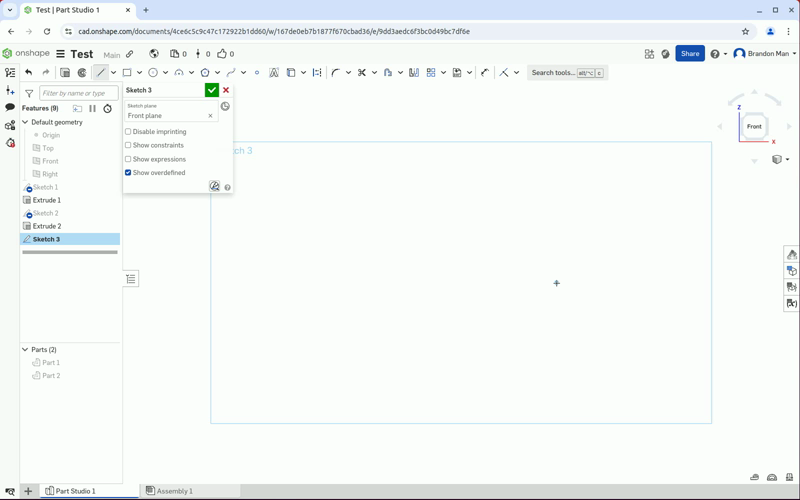
mouse_move(586, 282)
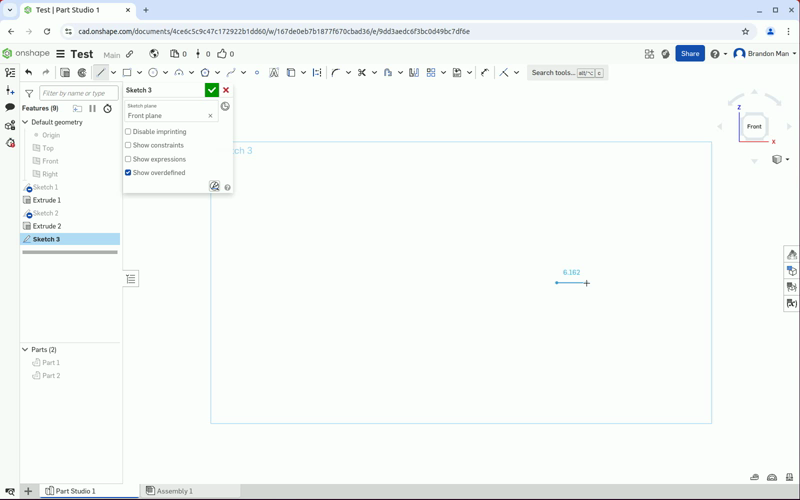
mouse_move(558, 282)
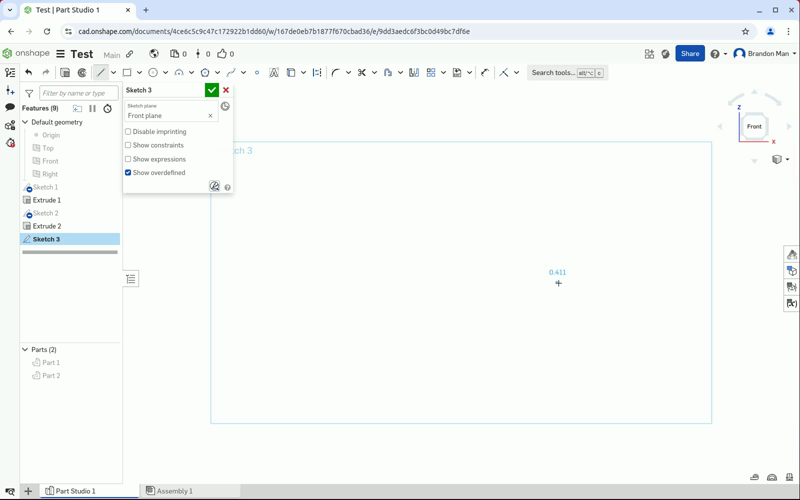
scroll(6)
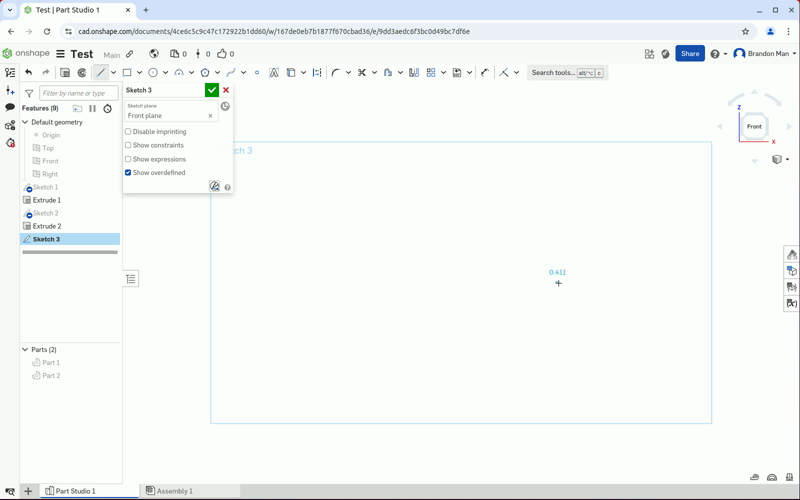
scroll(6)
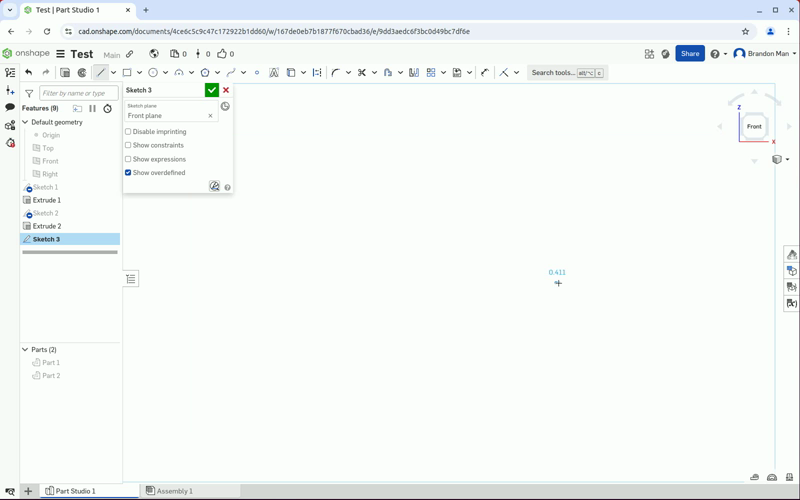
scroll(6)
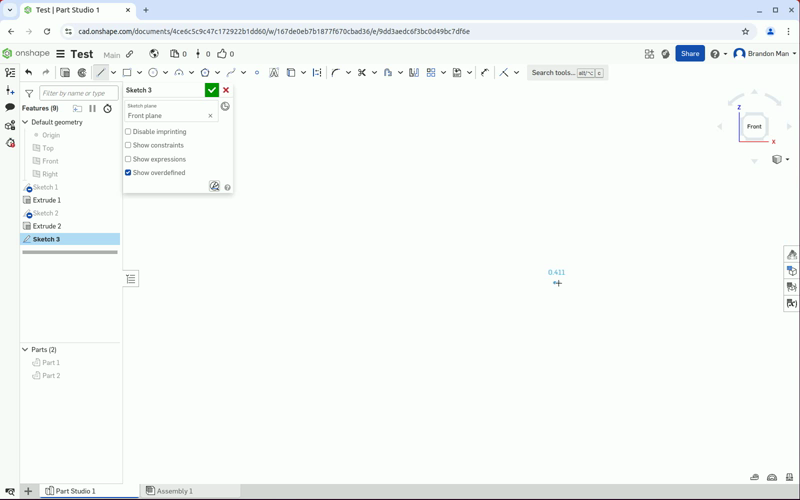
scroll(6)
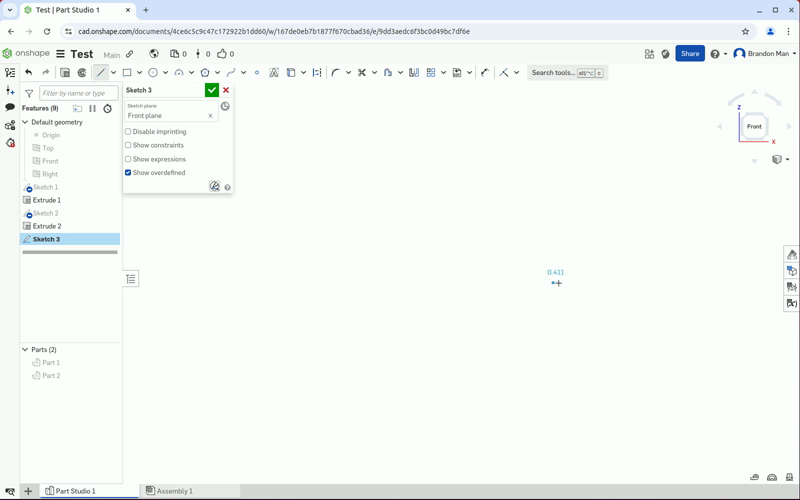
scroll(6)
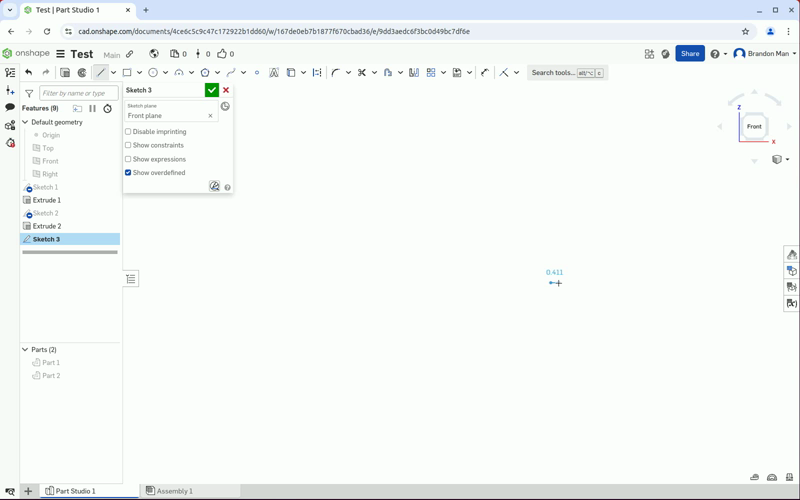
scroll(6)
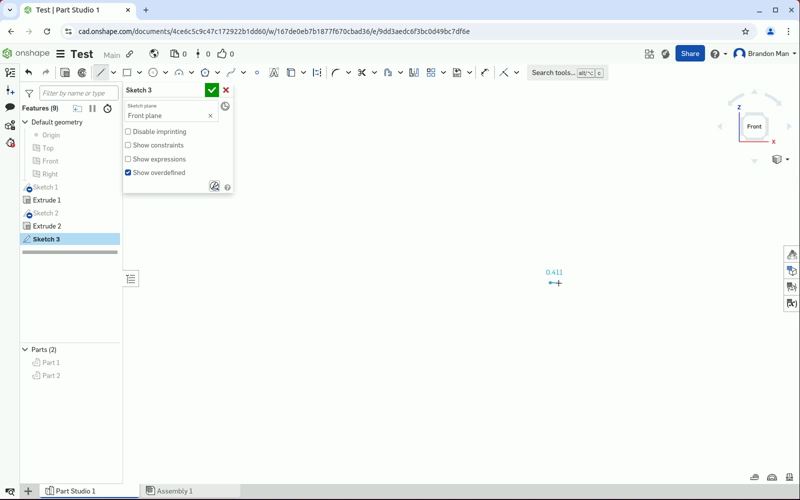
scroll(6)
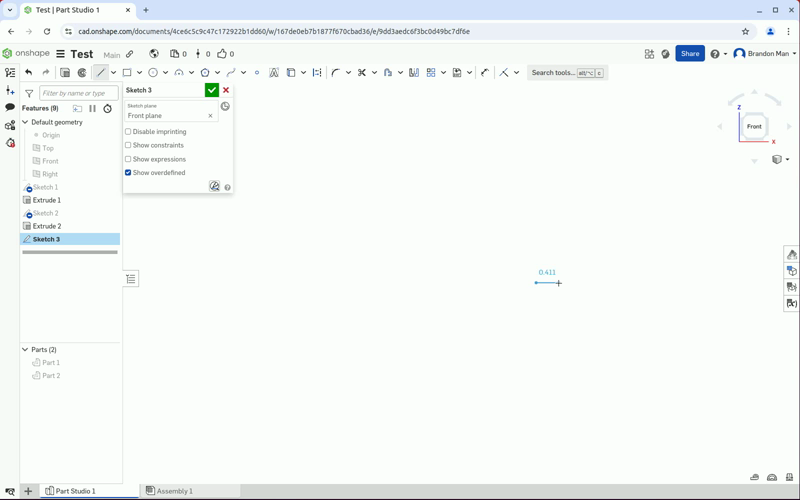
click(558, 282)
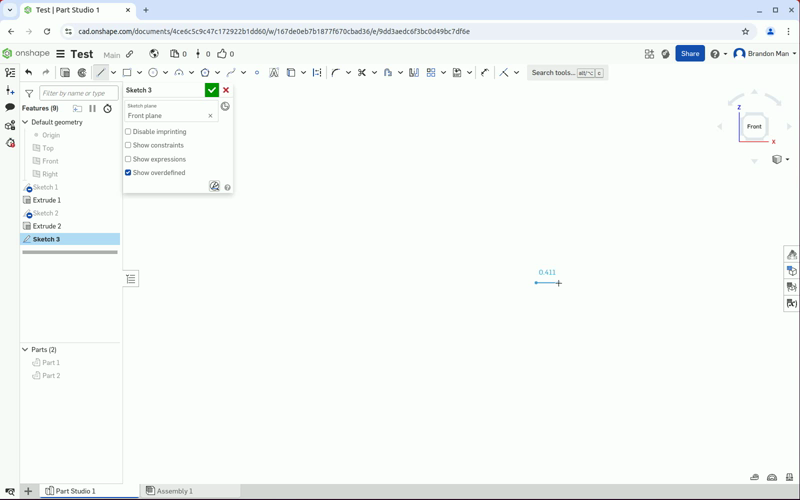
scroll(-6)
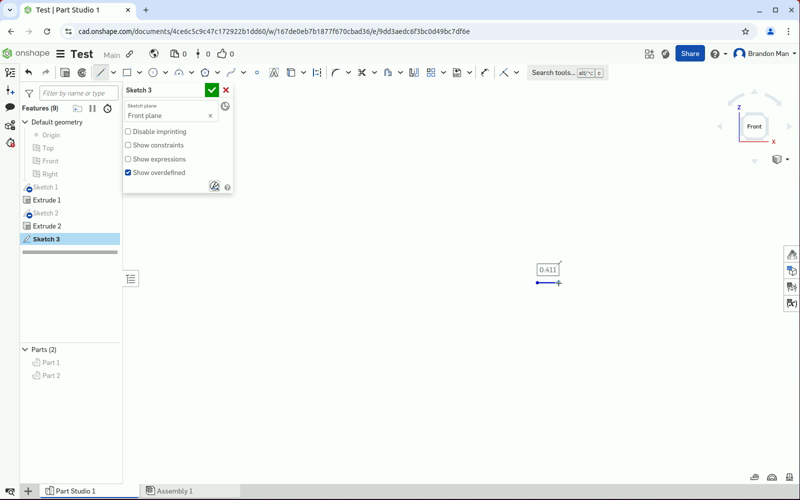
scroll(-6)
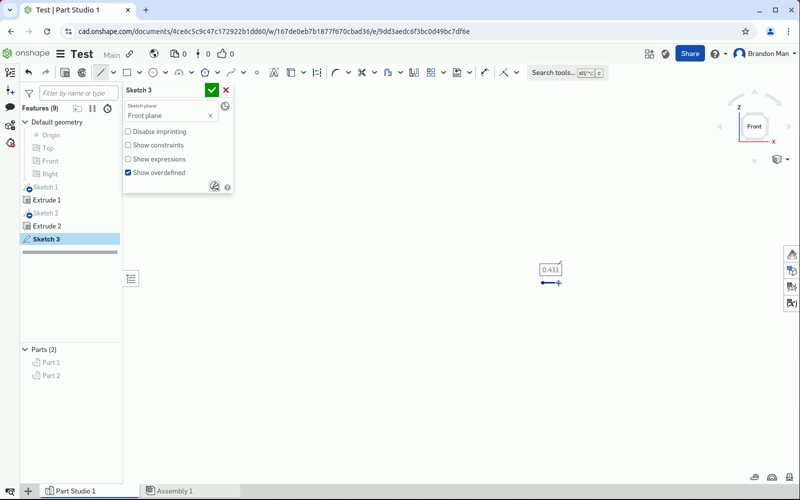
scroll(-6)
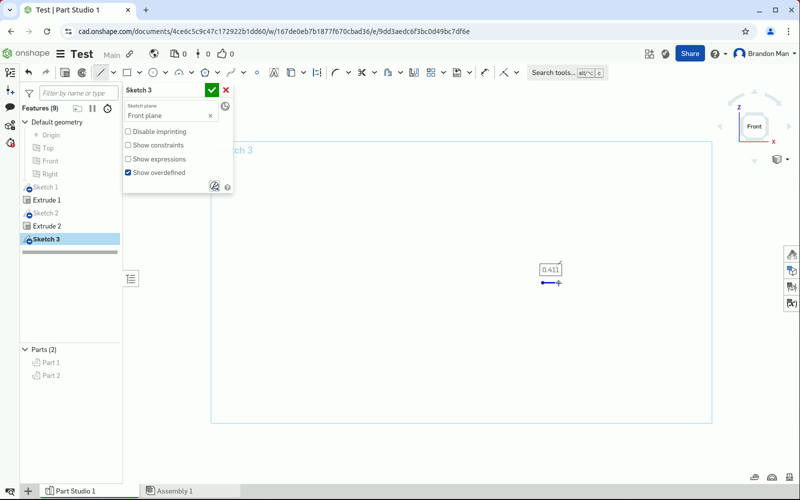
scroll(-6)
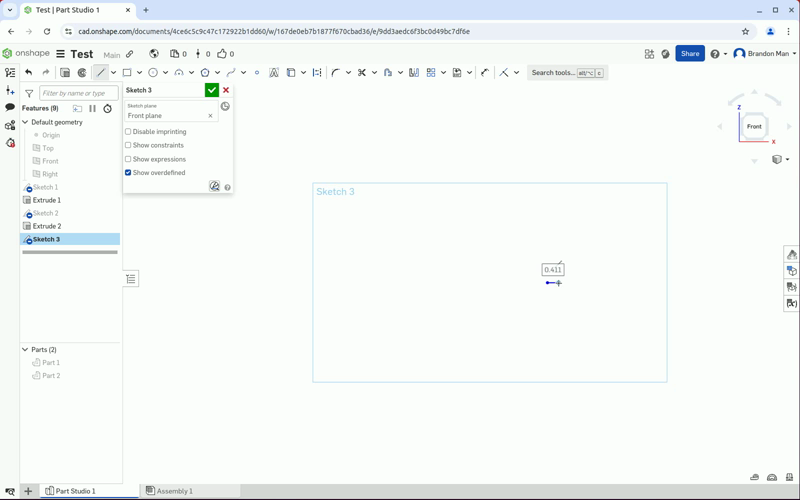
scroll(-6)
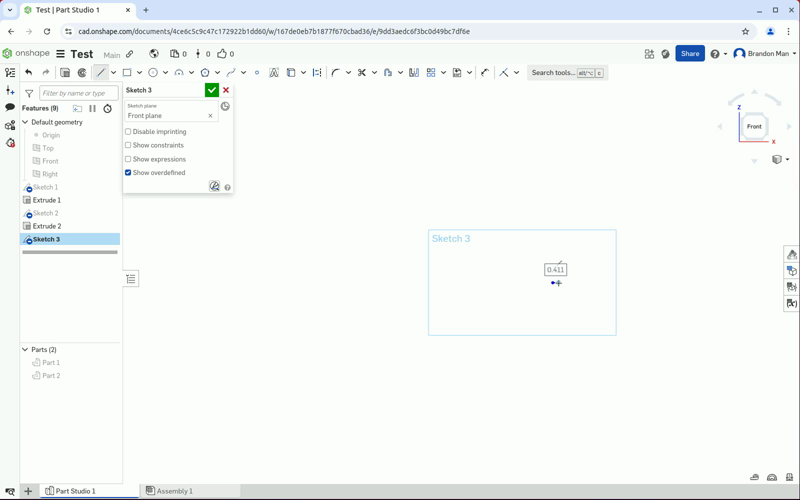
scroll(-6)
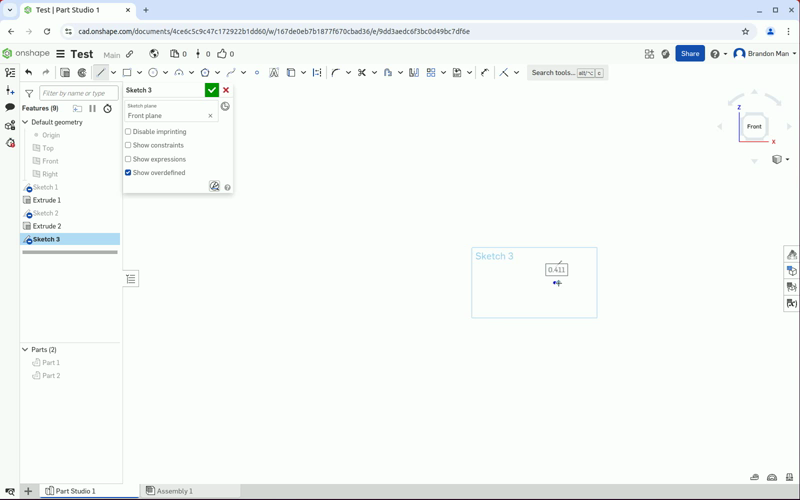
scroll(-6)
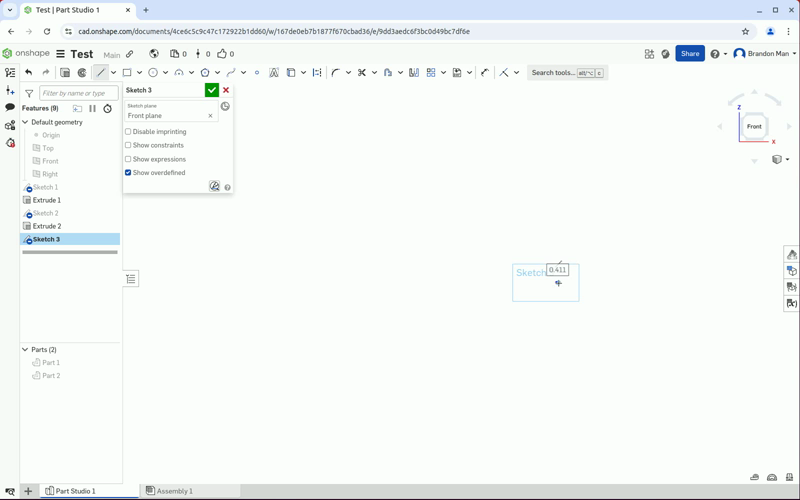
key_up(shift)
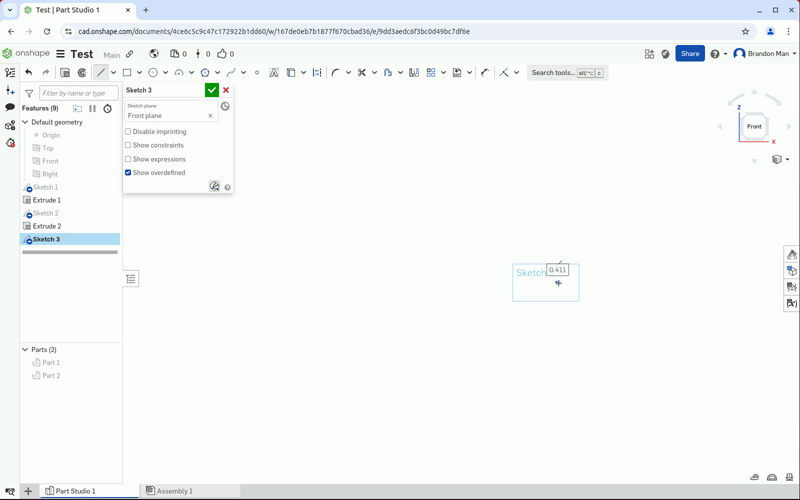
key_down(shift)
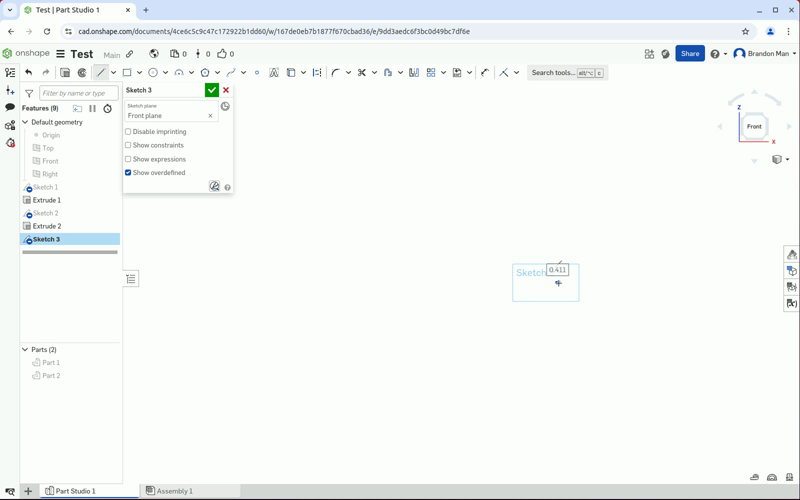
mouse_move(588, 282)
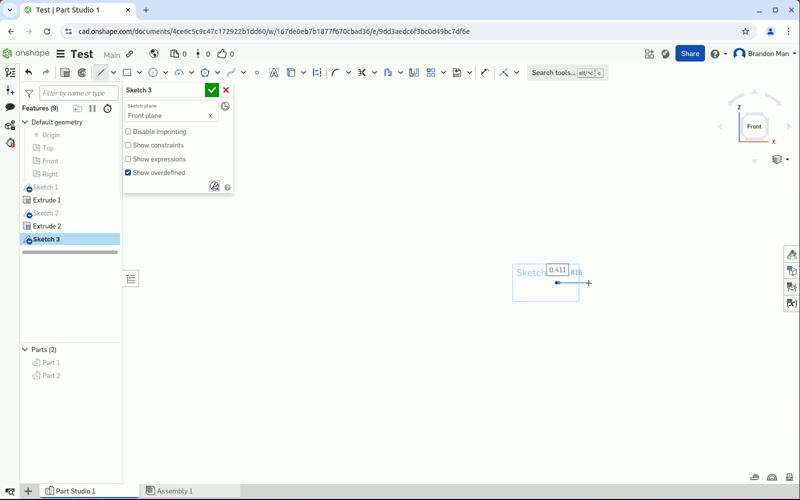
mouse_move(573, 256)
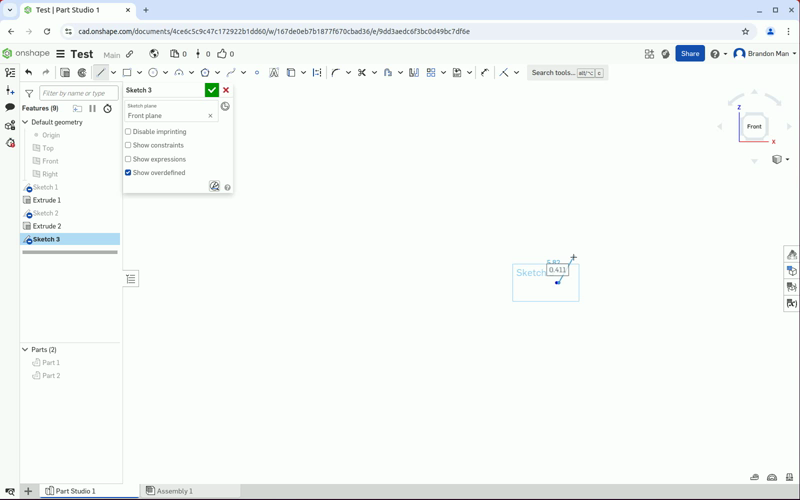
click(573, 256)
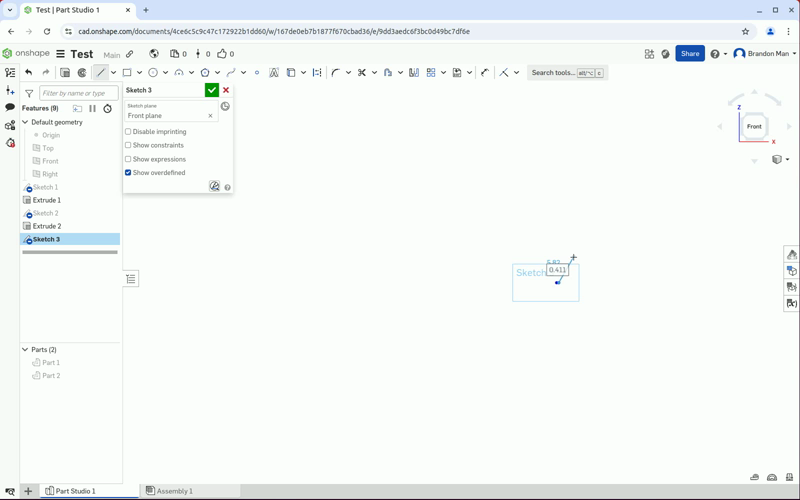
key_up(shift)
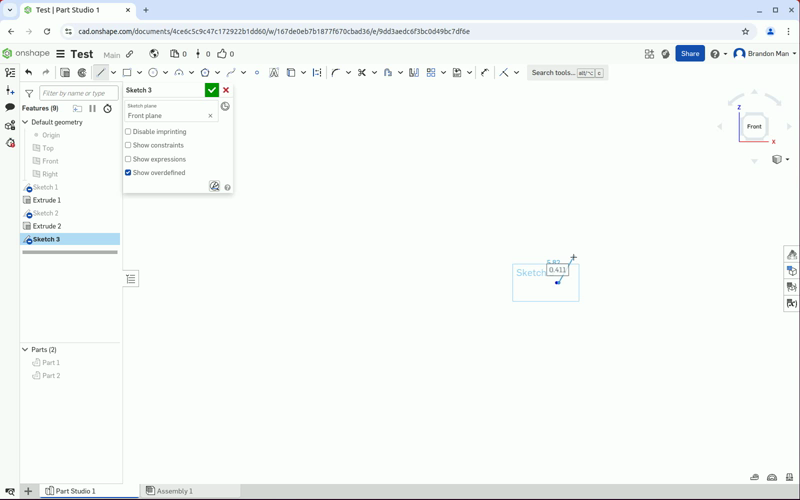
key_down(shift)
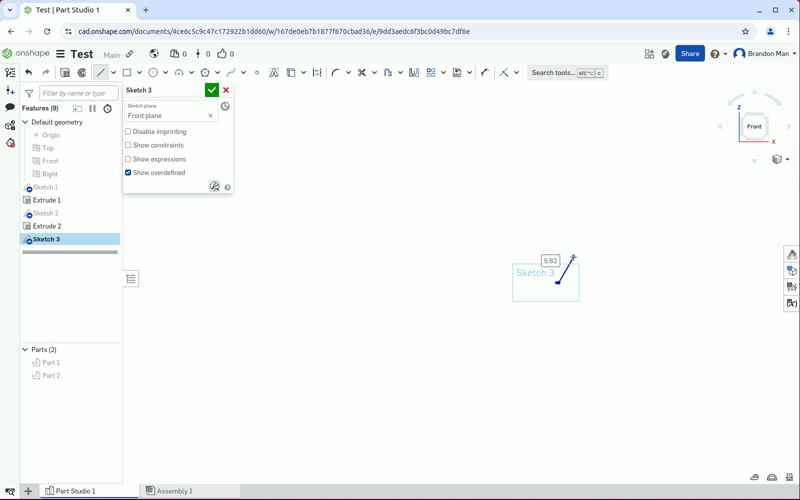
mouse_move(589, 256)
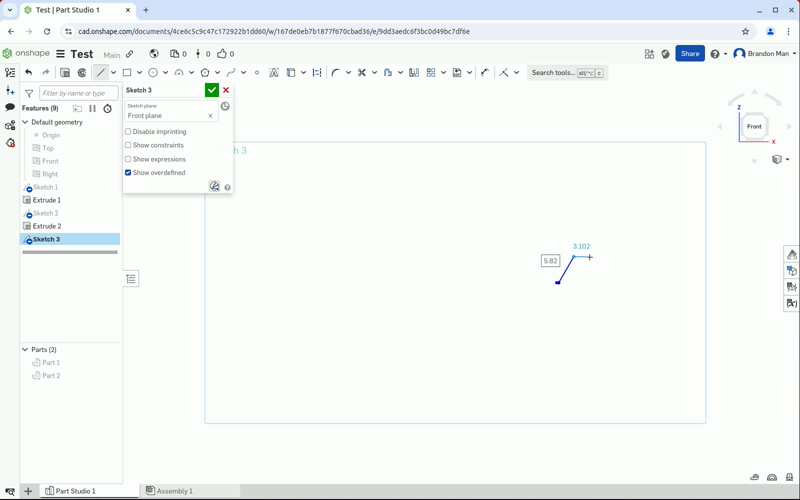
mouse_move(570, 255)
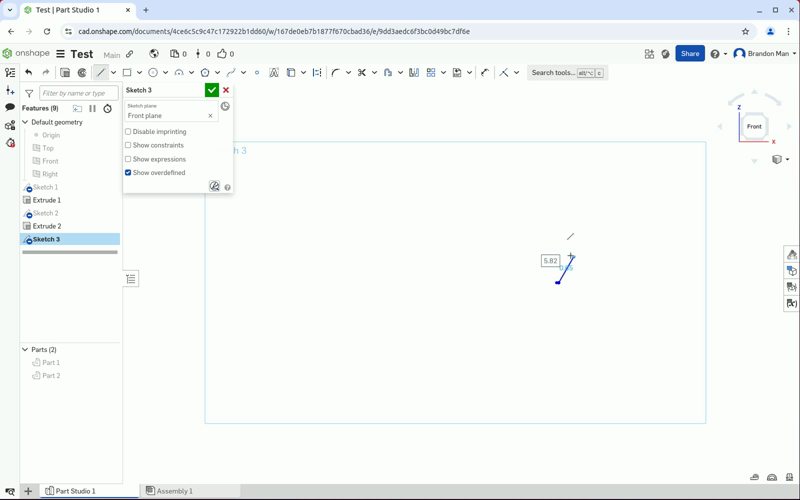
scroll(6)
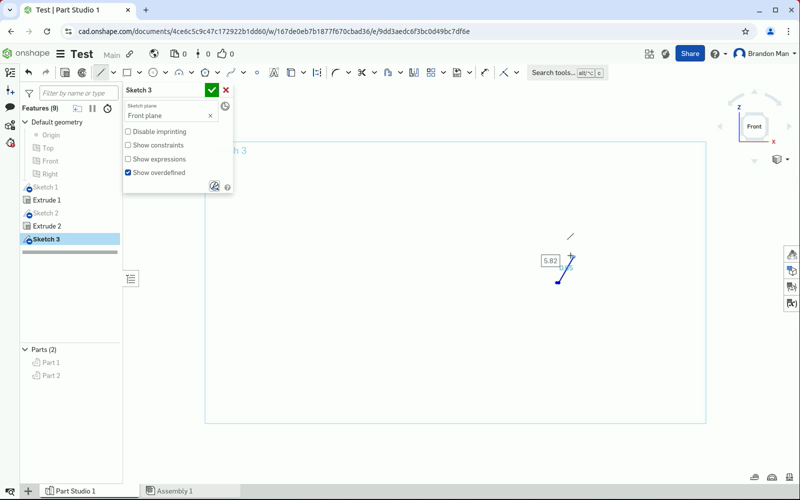
scroll(6)
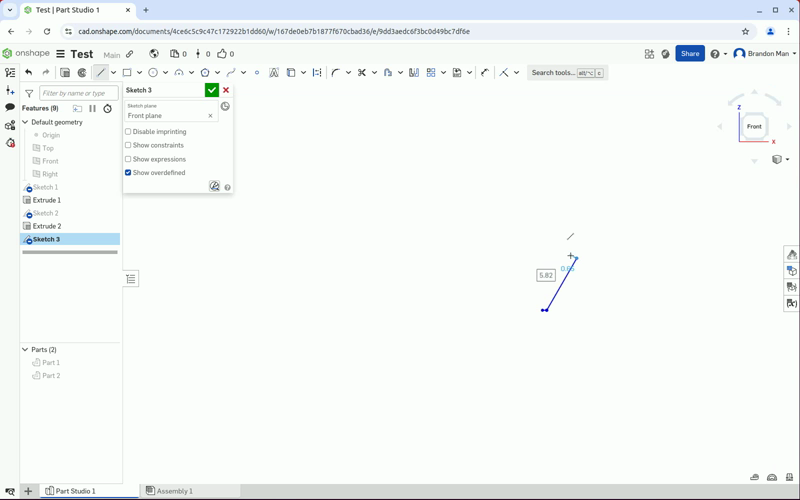
scroll(6)
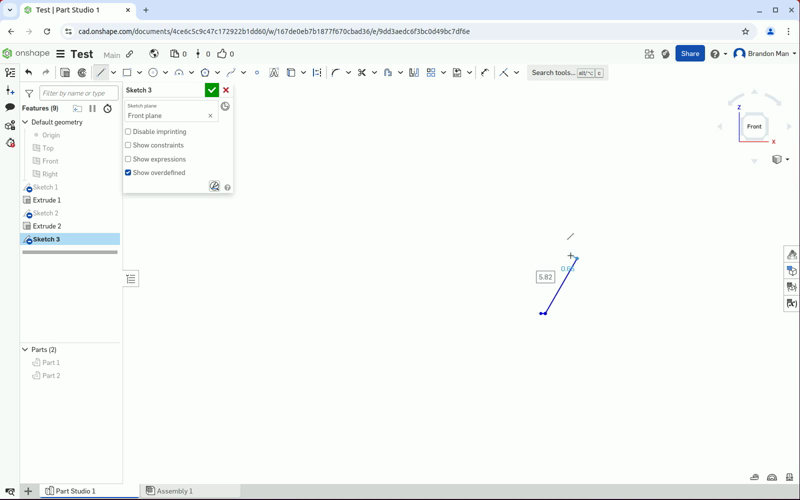
scroll(6)
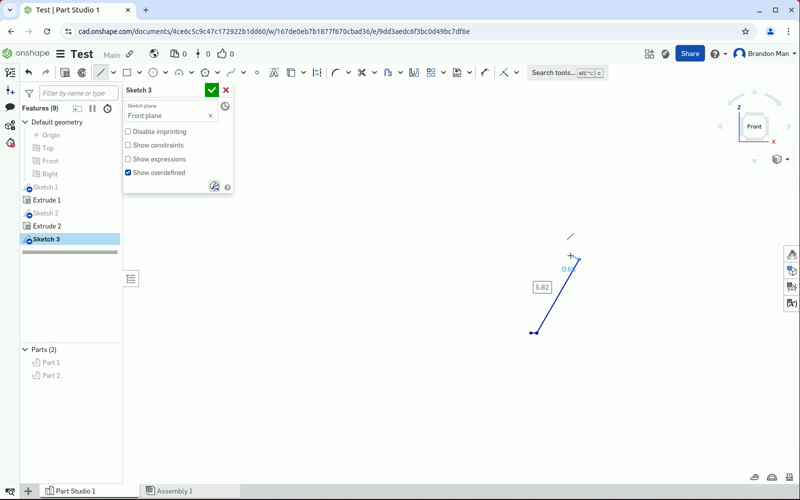
scroll(6)
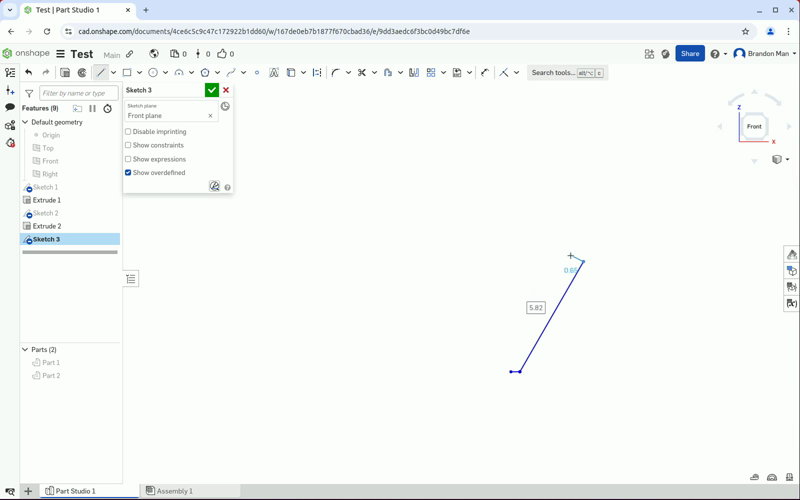
scroll(6)
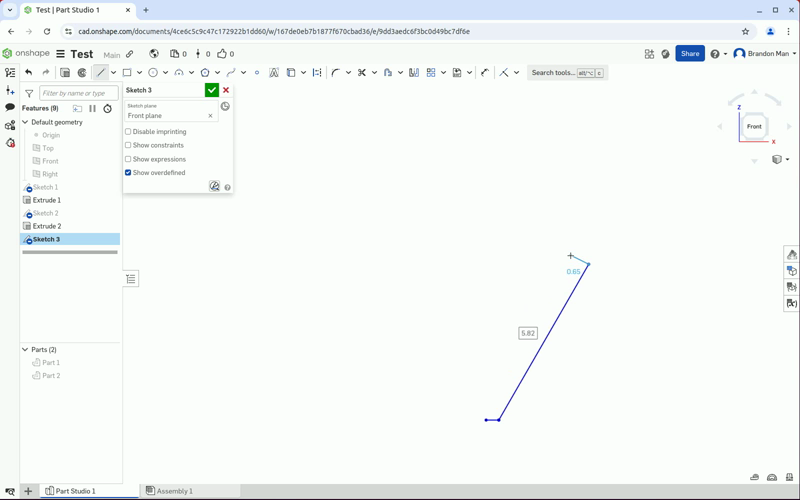
scroll(6)
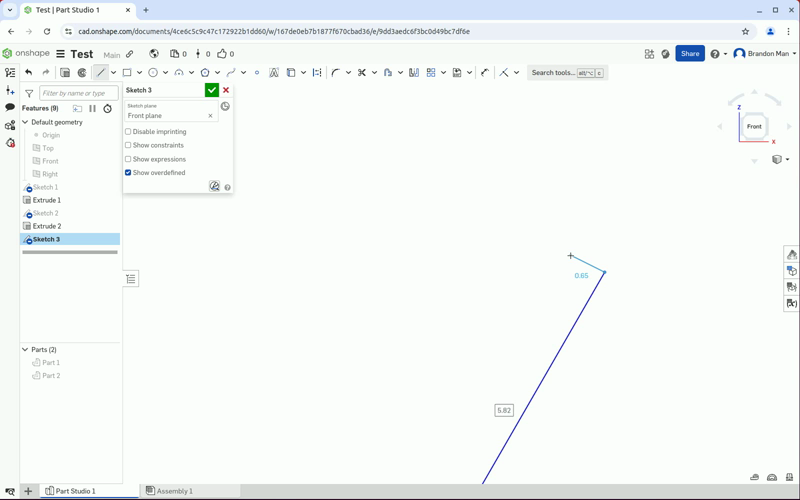
click(570, 255)
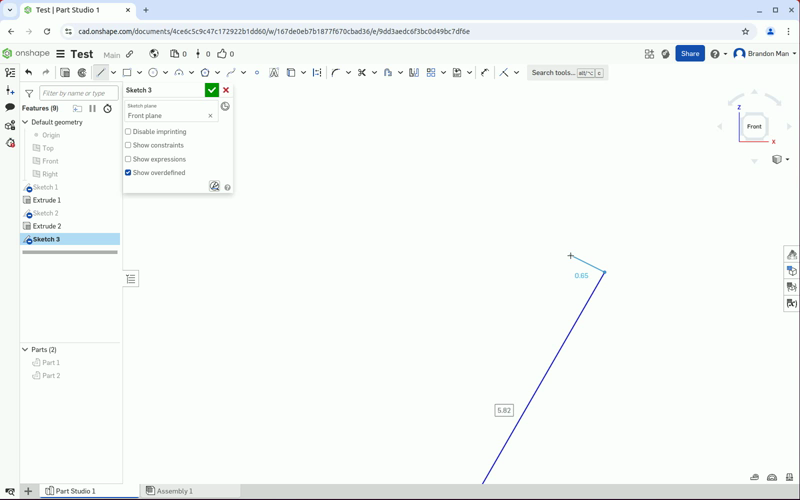
scroll(-6)
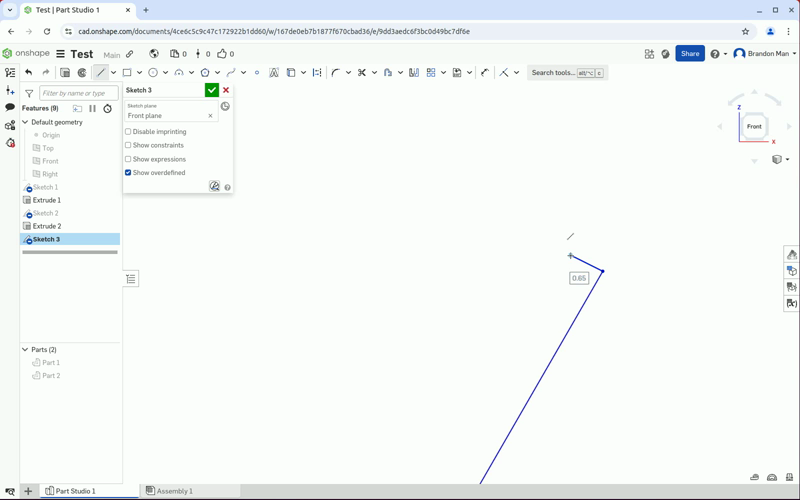
scroll(-6)
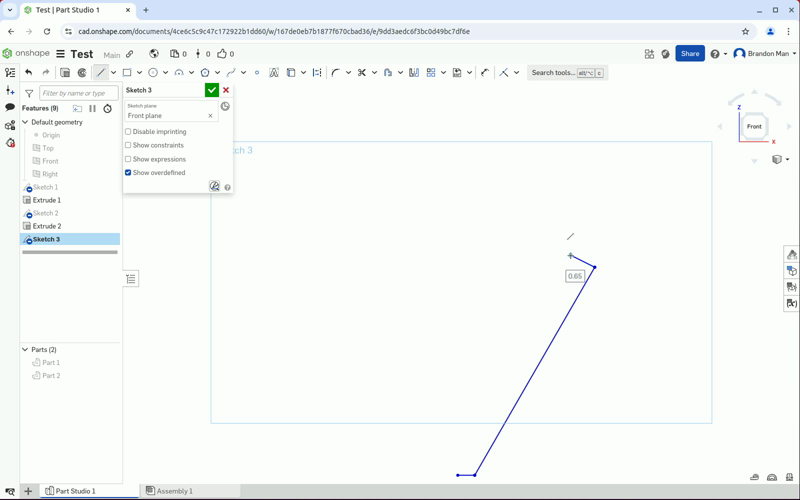
scroll(-6)
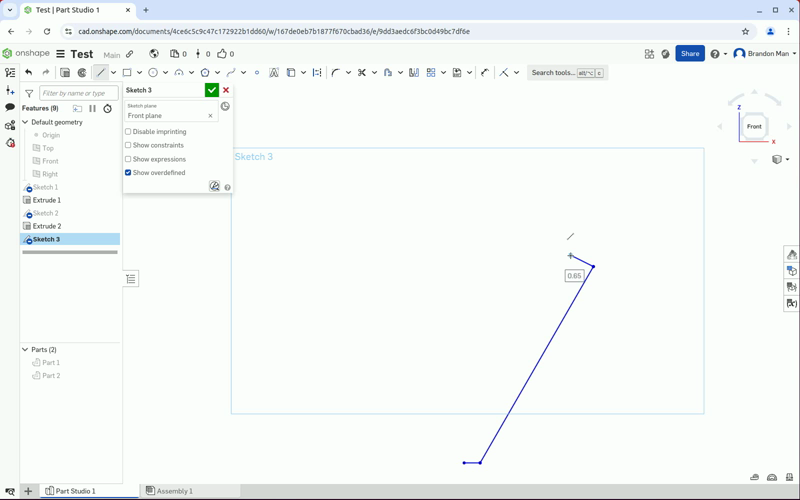
scroll(-6)
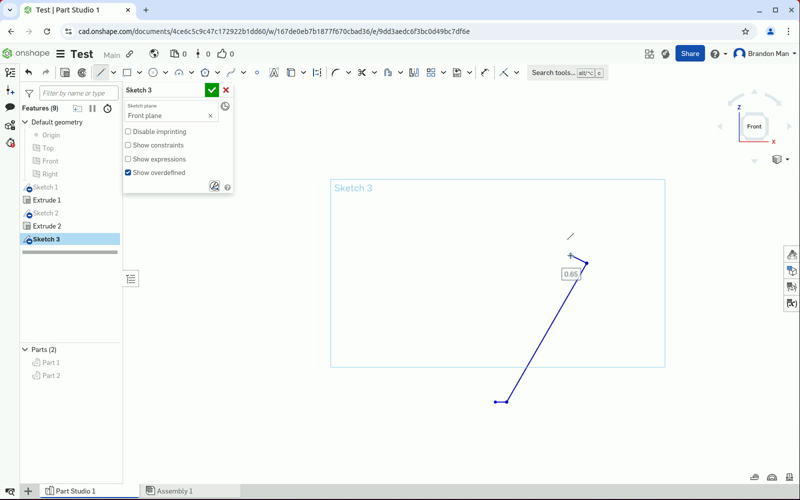
scroll(-6)
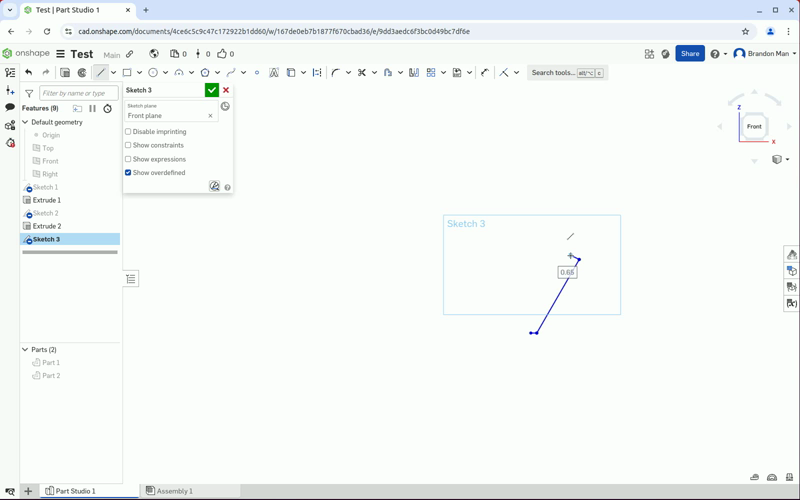
scroll(-6)
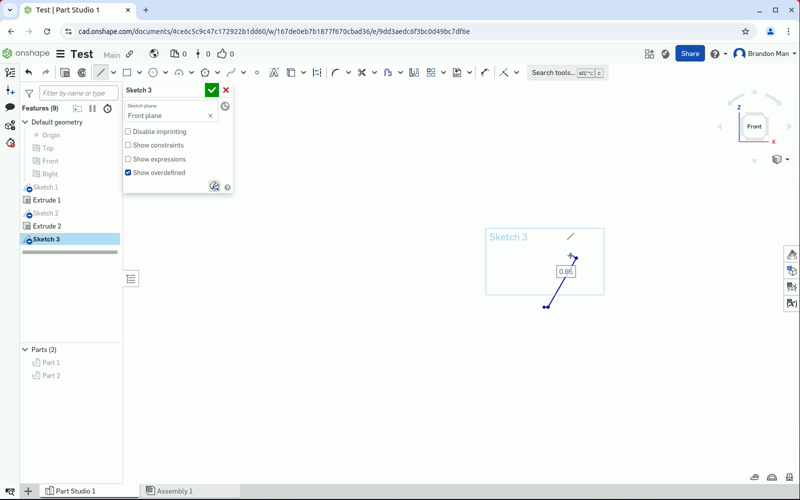
scroll(-6)
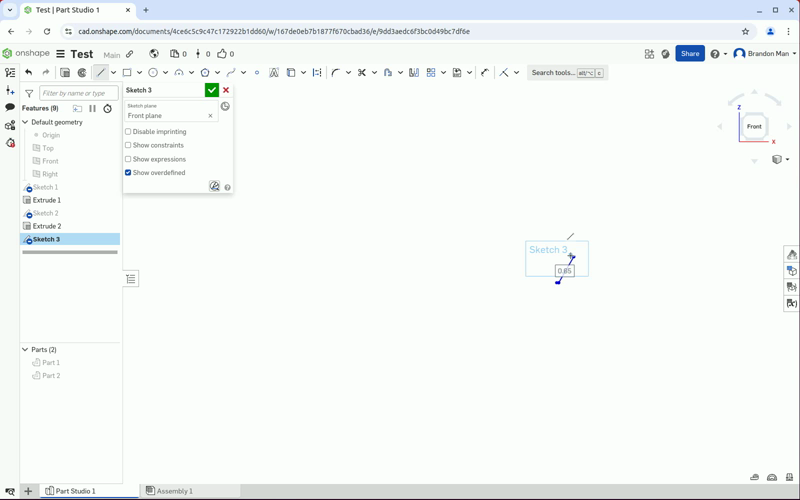
key_up(shift)
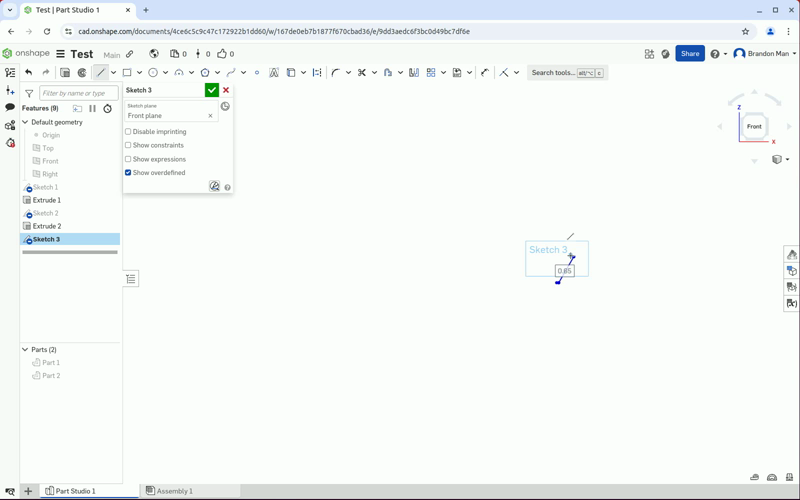
key_down(shift)
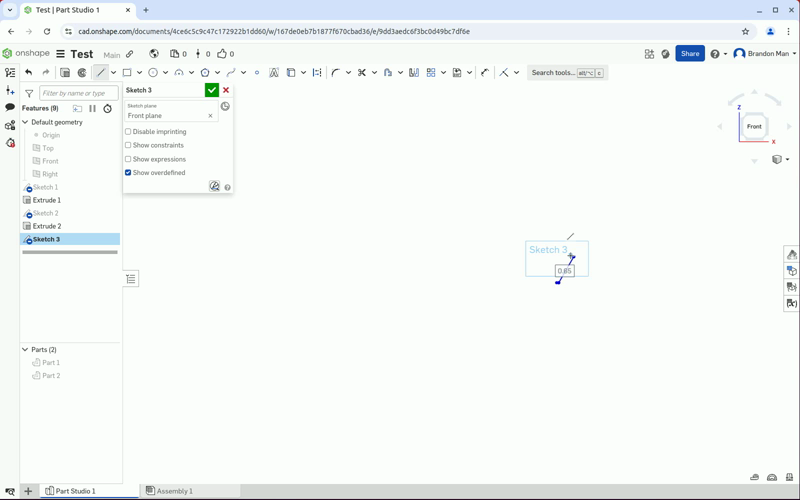
mouse_move(589, 255)
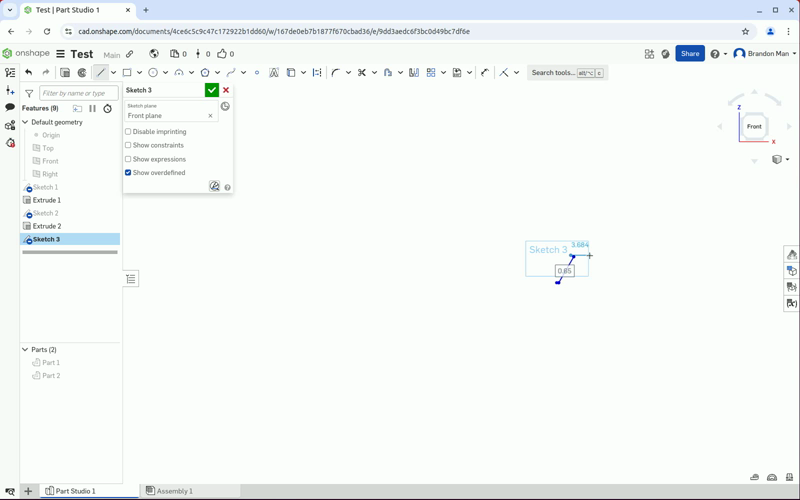
mouse_move(556, 279)
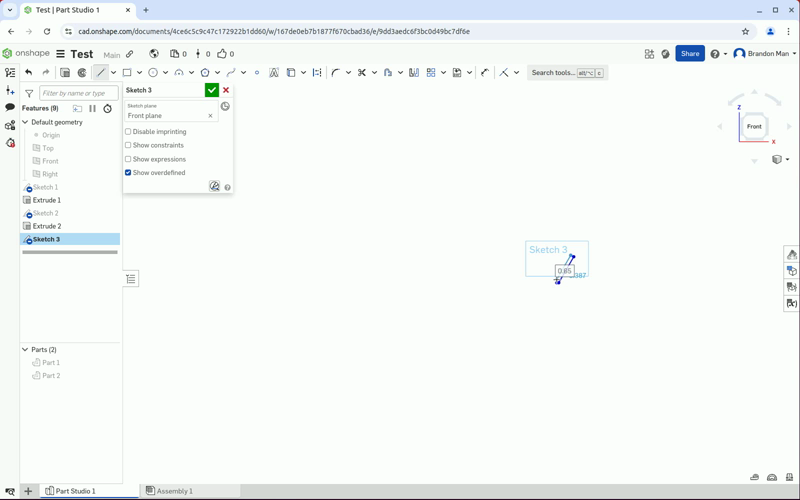
scroll(6)
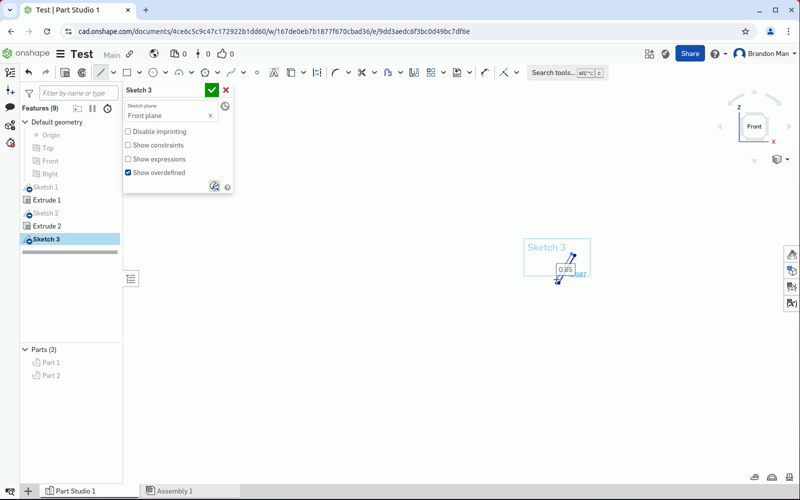
scroll(6)
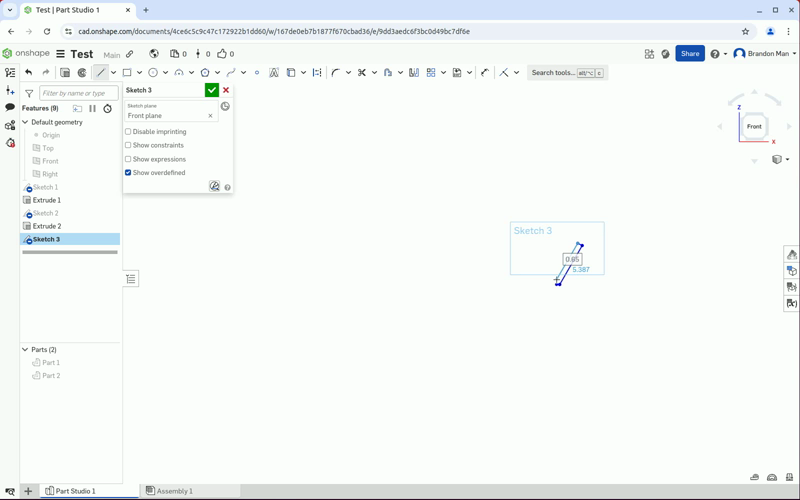
scroll(6)
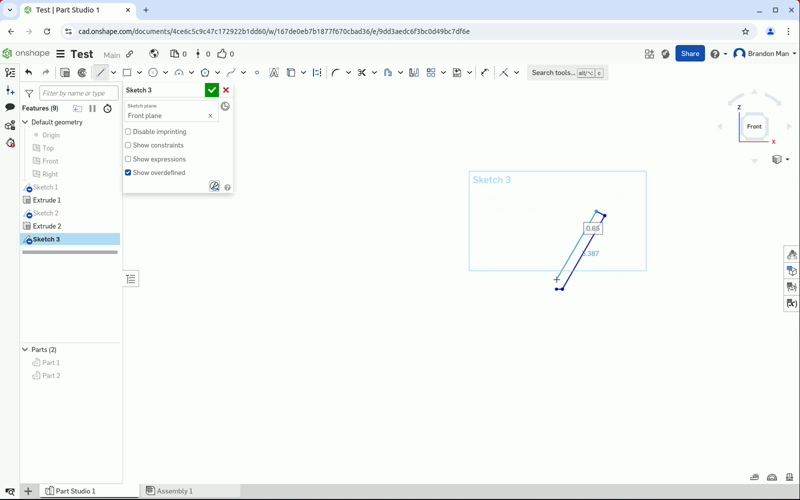
scroll(6)
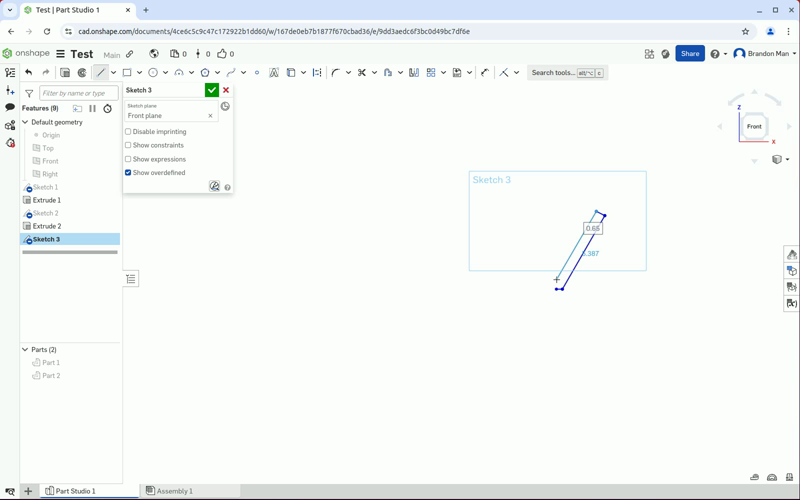
scroll(6)
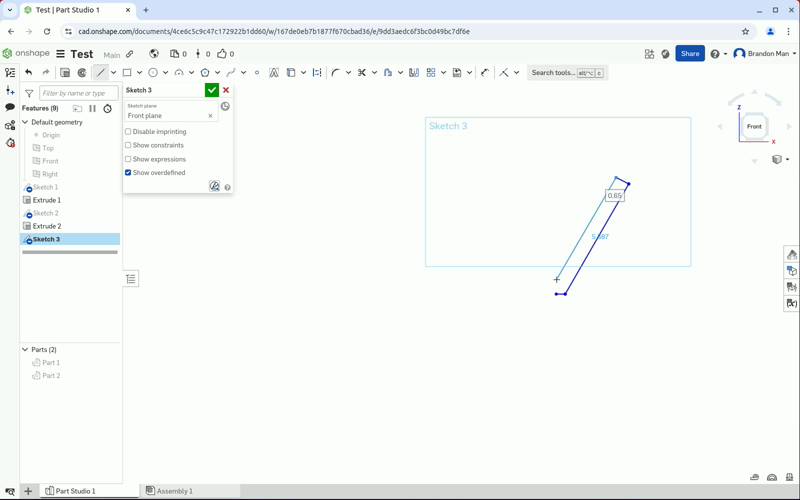
scroll(6)
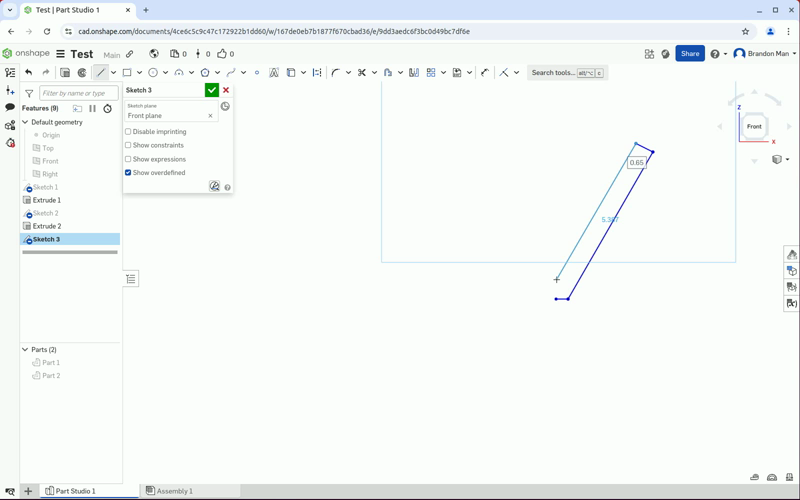
scroll(6)
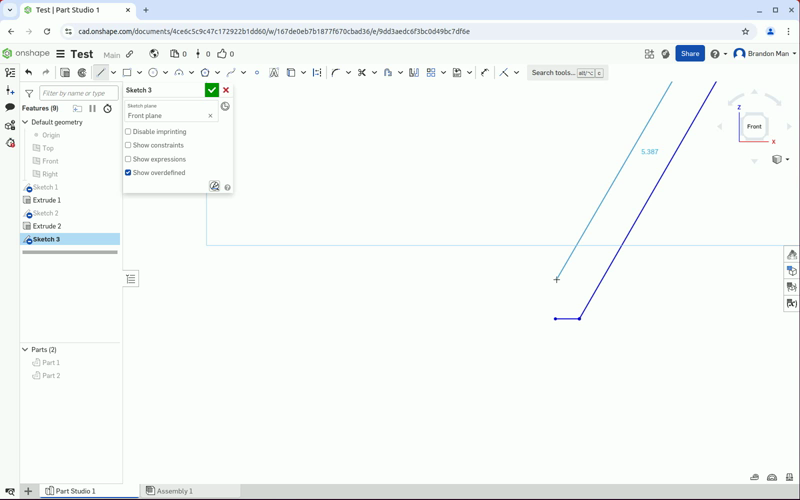
click(556, 279)
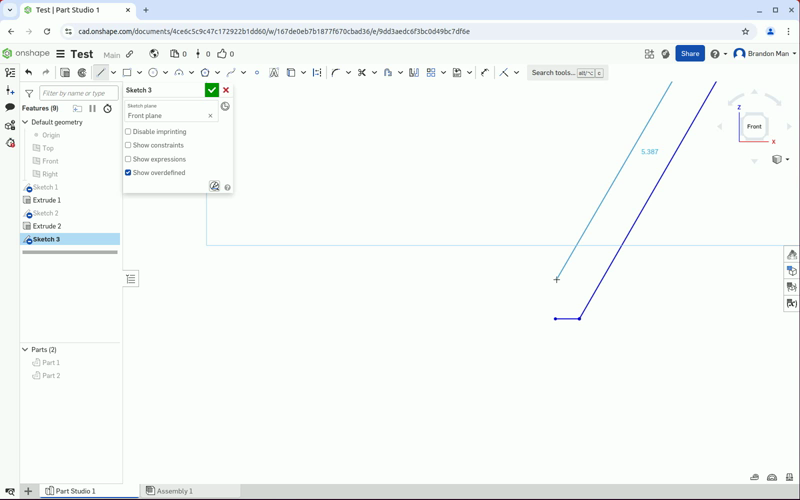
scroll(-6)
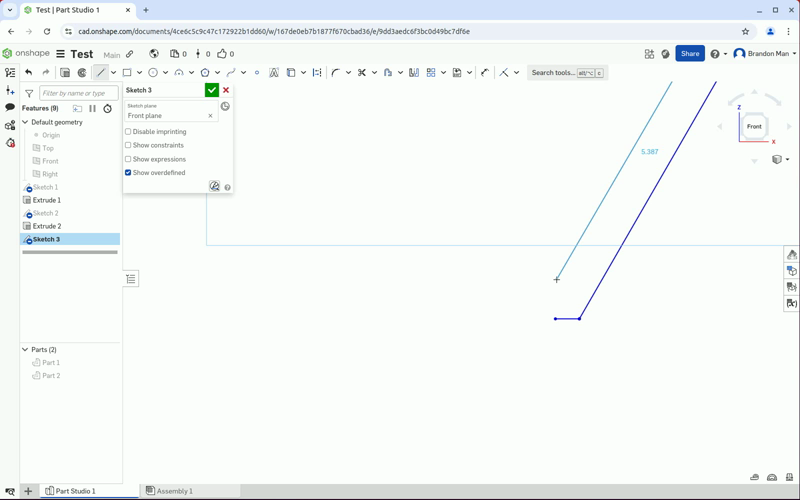
scroll(-6)
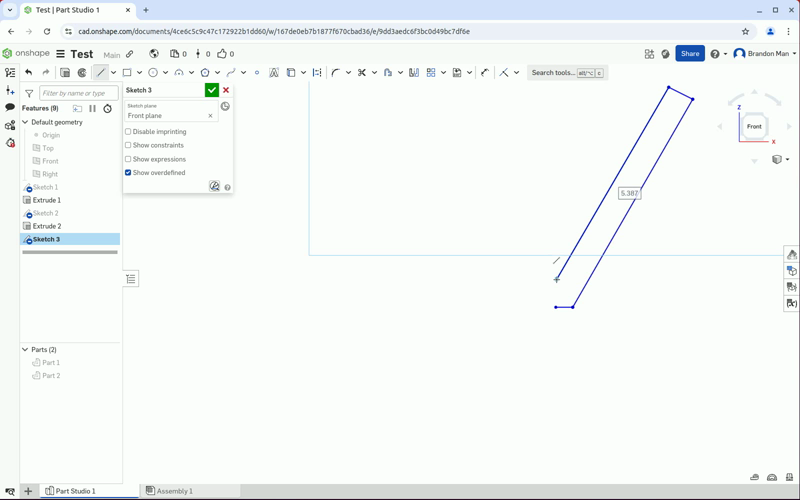
scroll(-6)
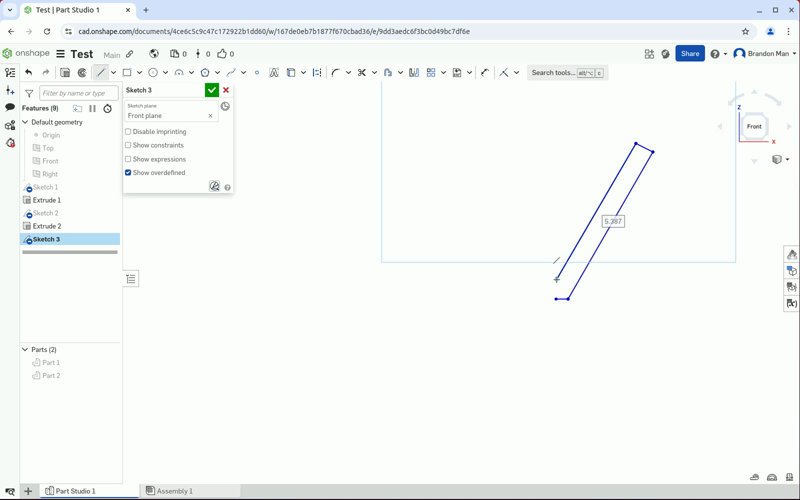
scroll(-6)
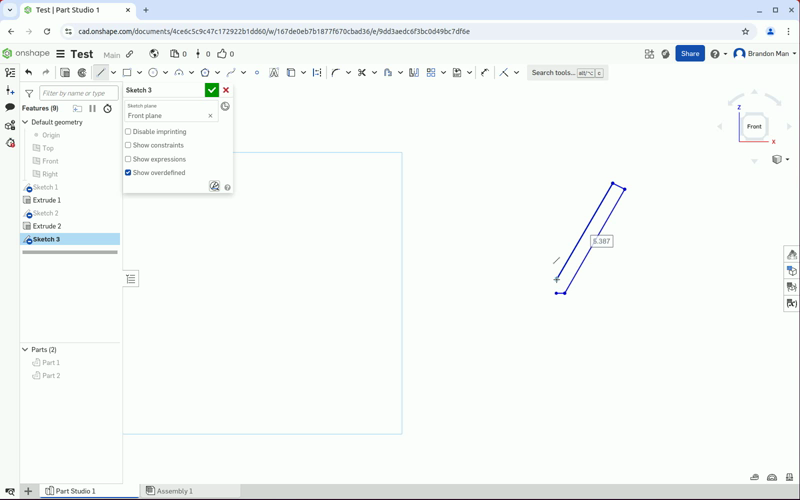
scroll(-6)
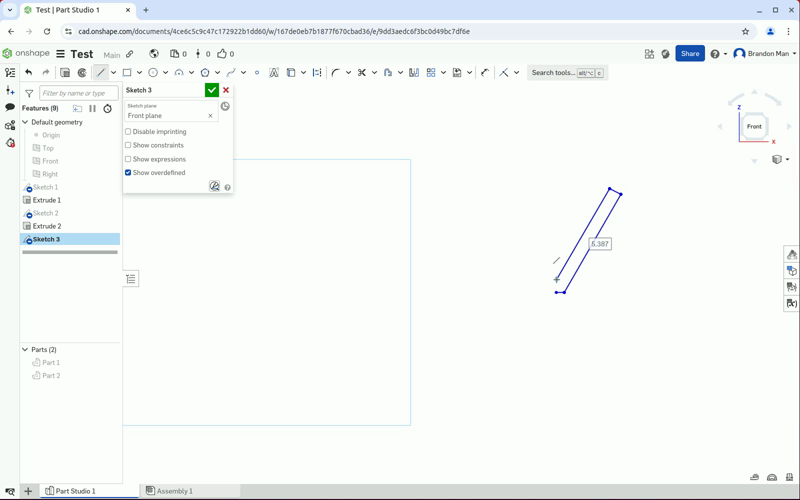
scroll(-6)
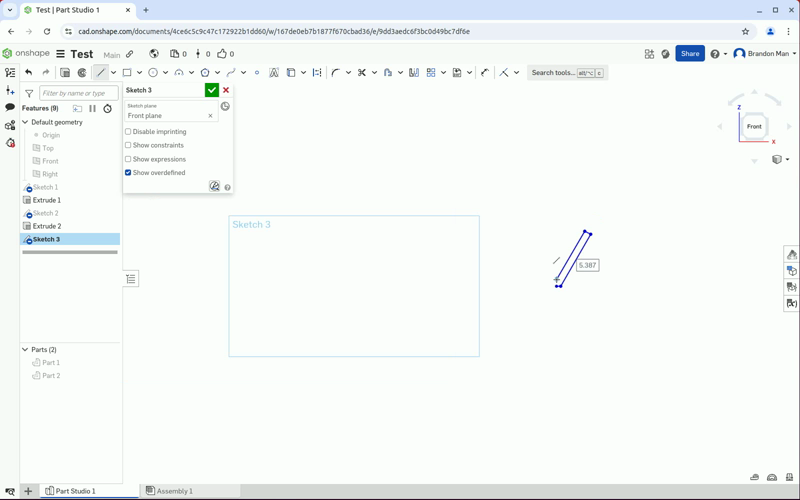
scroll(-6)
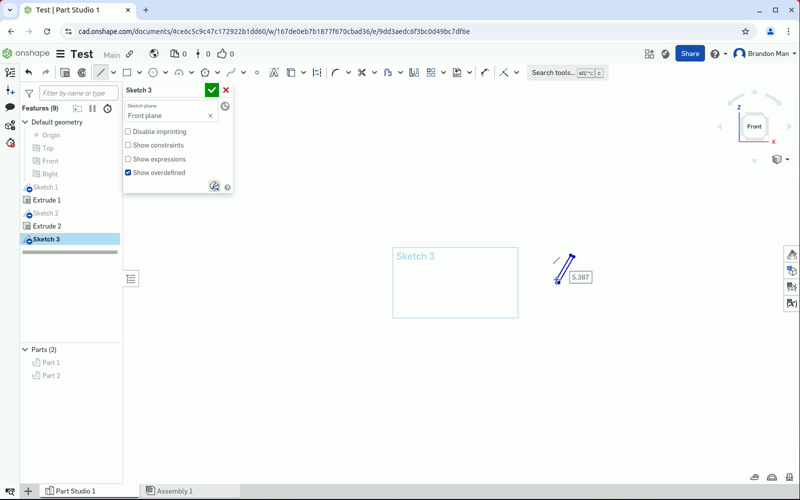
key_up(shift)
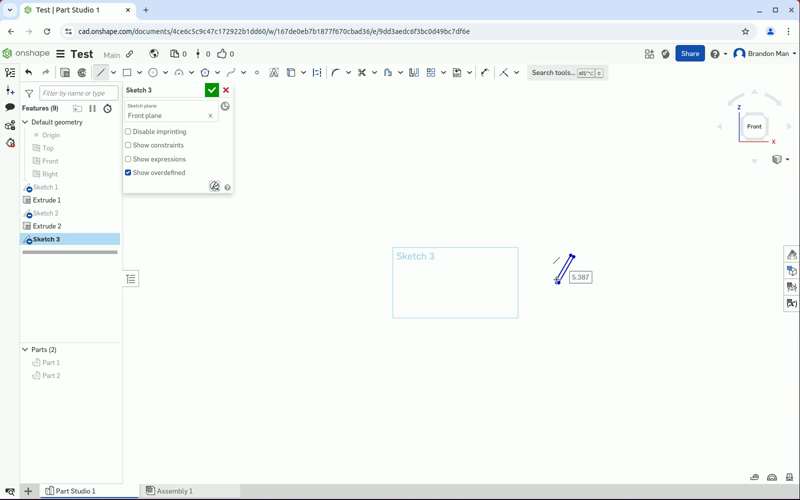
mouse_move(586, 279)
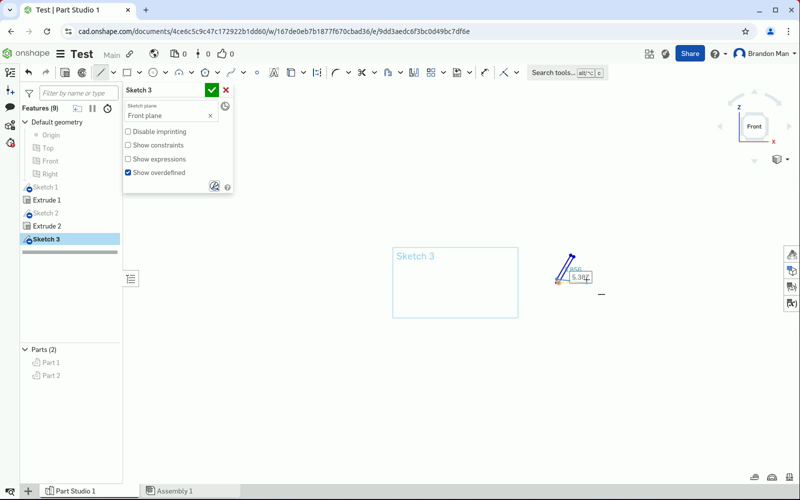
key_down(shift)
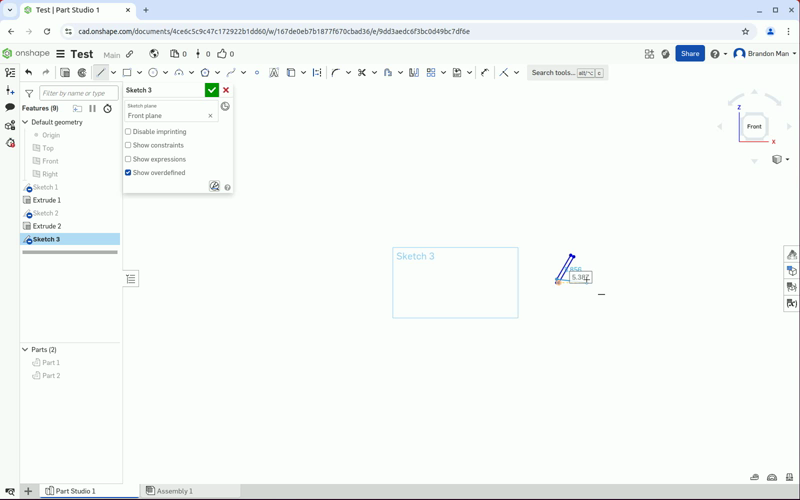
mouse_move(556, 282)
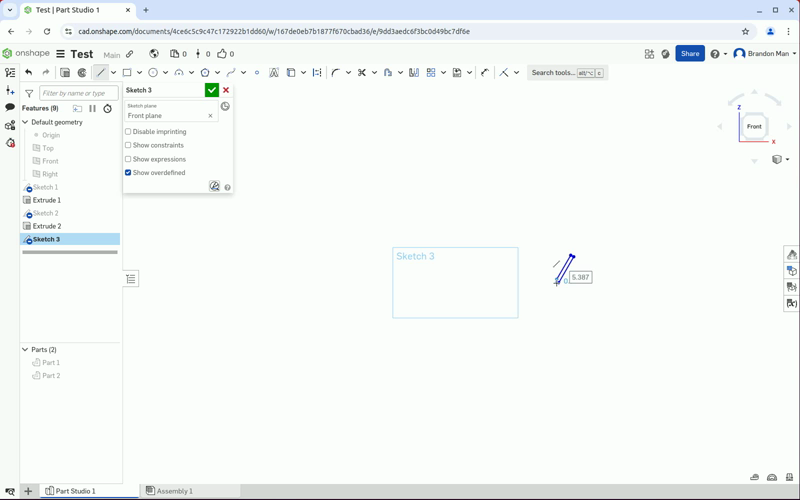
scroll(6)
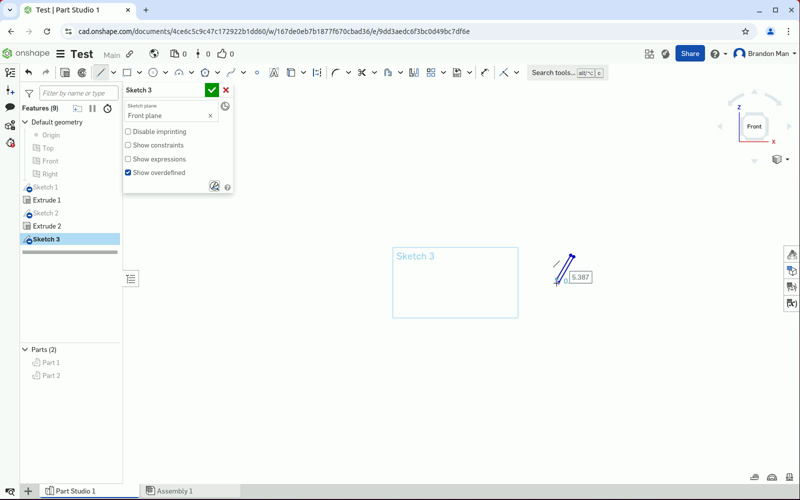
scroll(6)
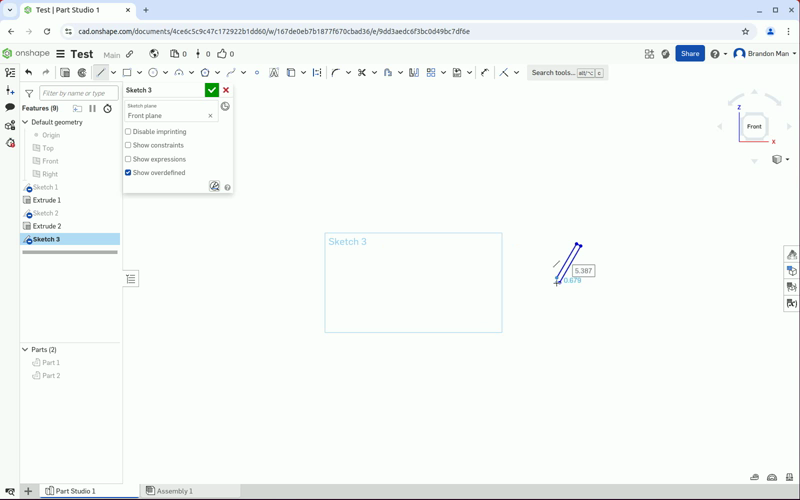
scroll(6)
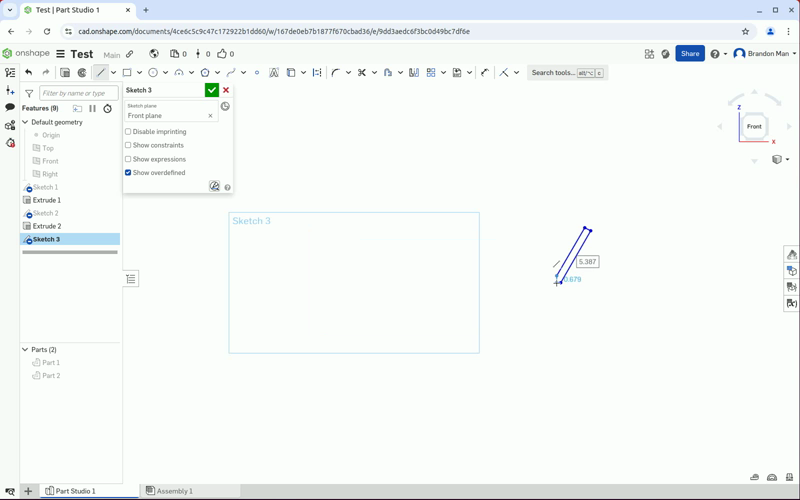
scroll(6)
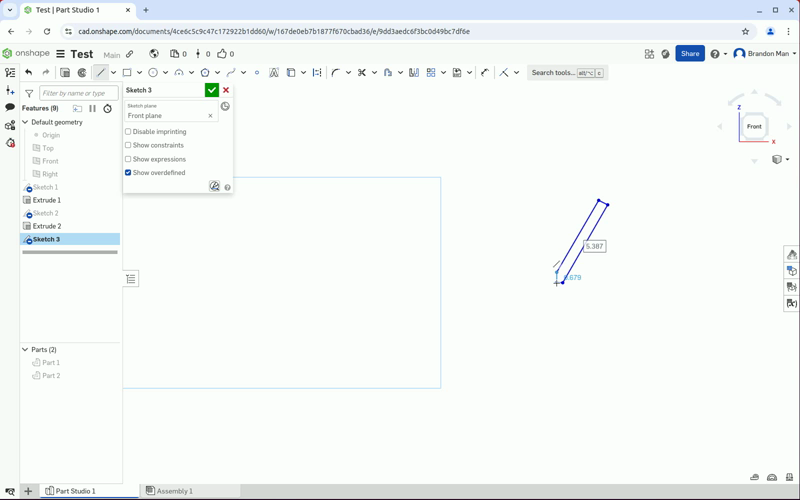
scroll(6)
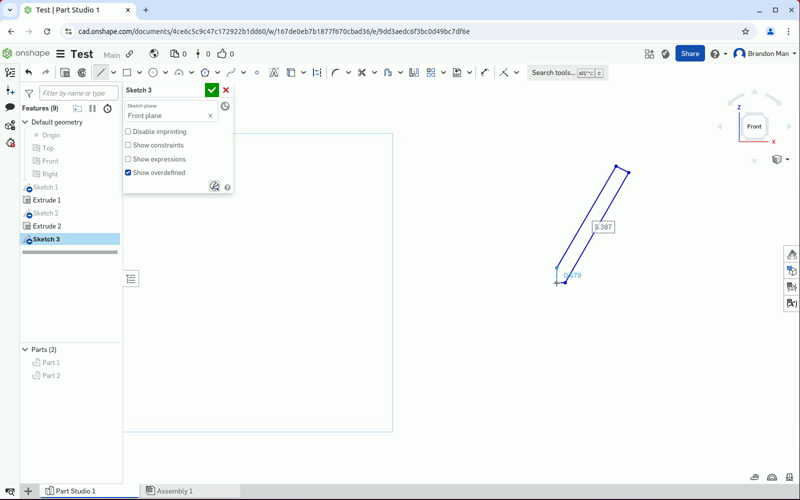
scroll(6)
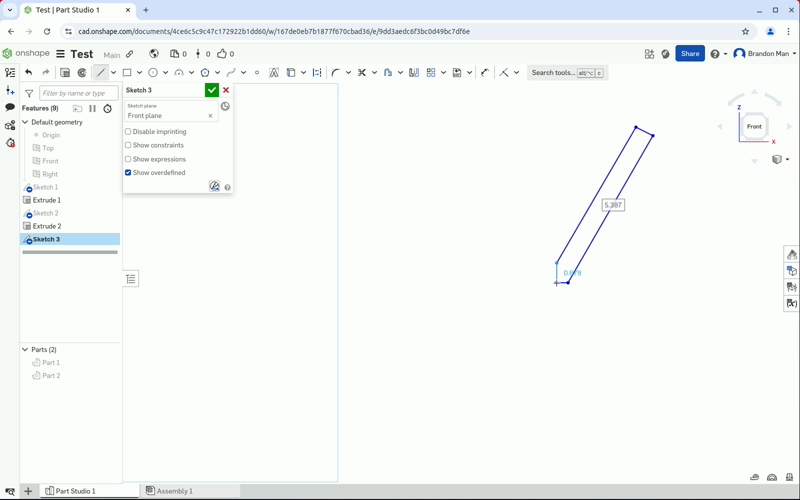
scroll(6)
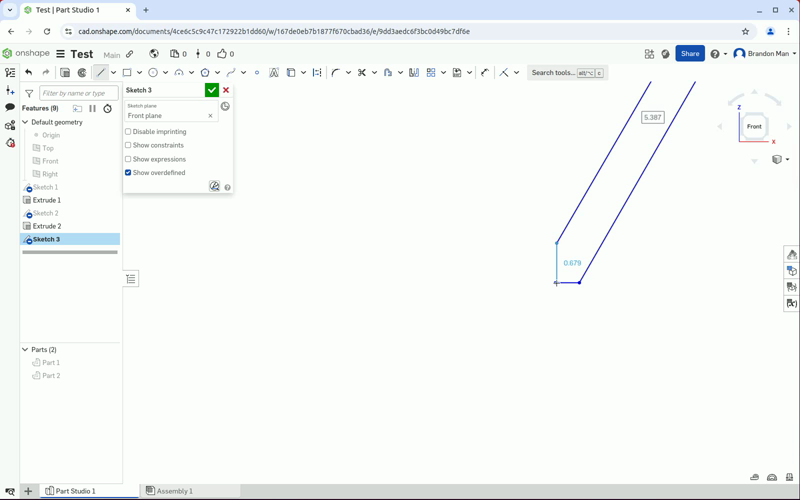
key_up(shift)
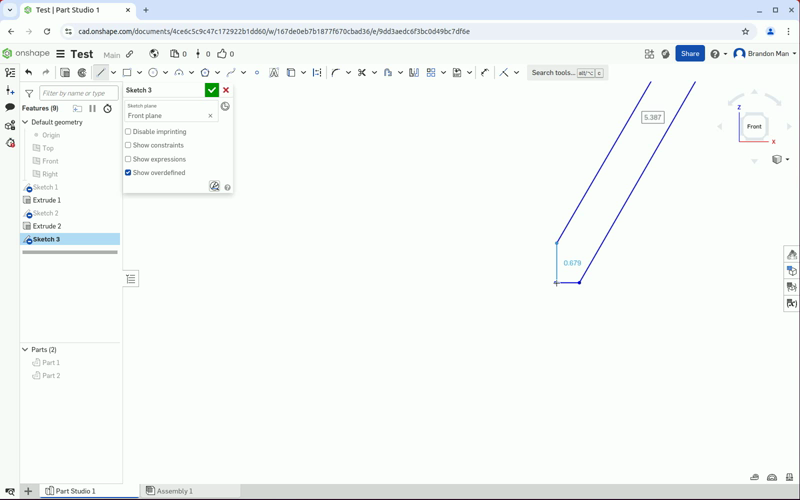
click(556, 282)
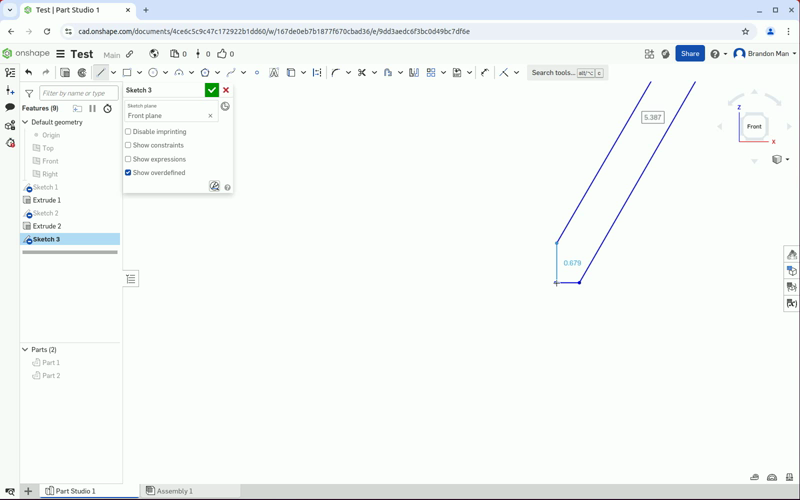
scroll(-6)
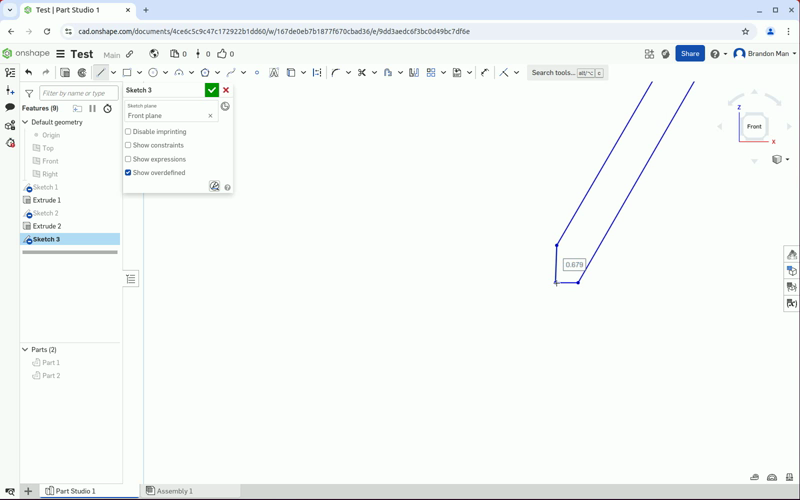
scroll(-6)
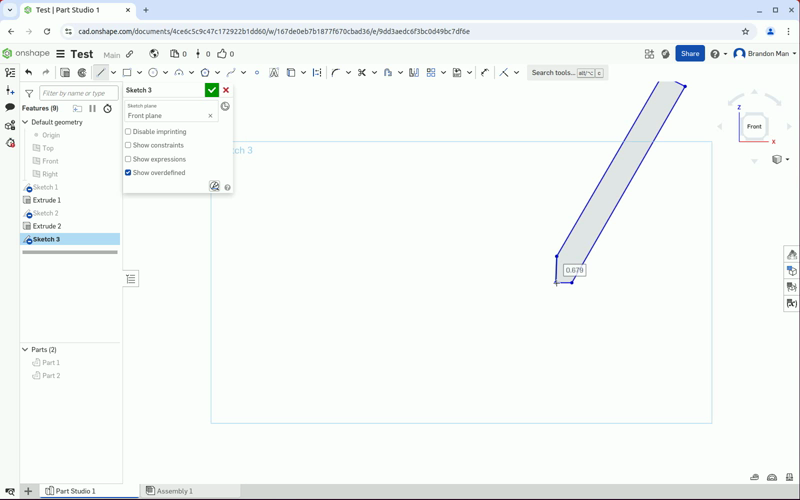
scroll(-6)
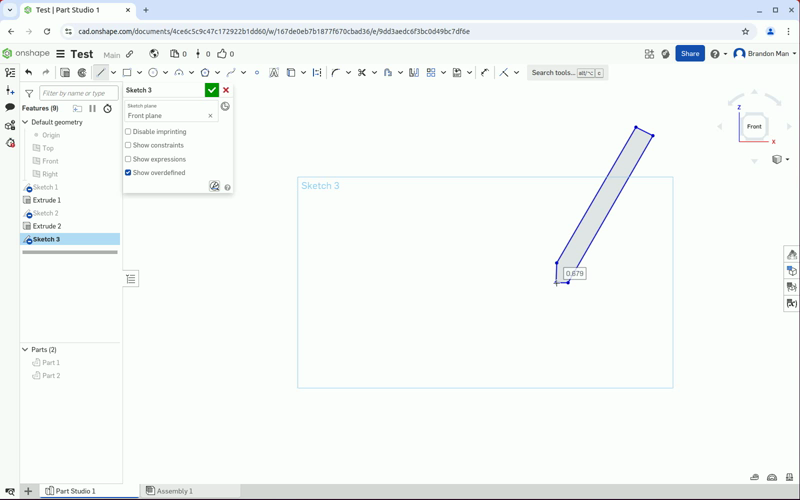
scroll(-6)
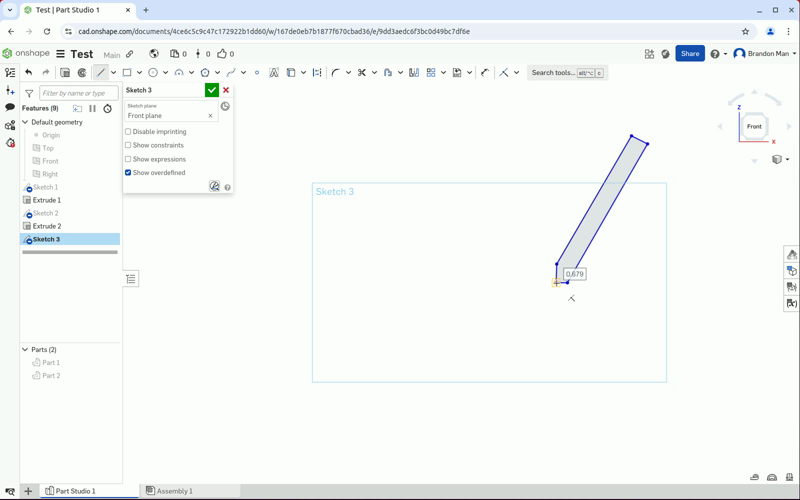
scroll(-6)
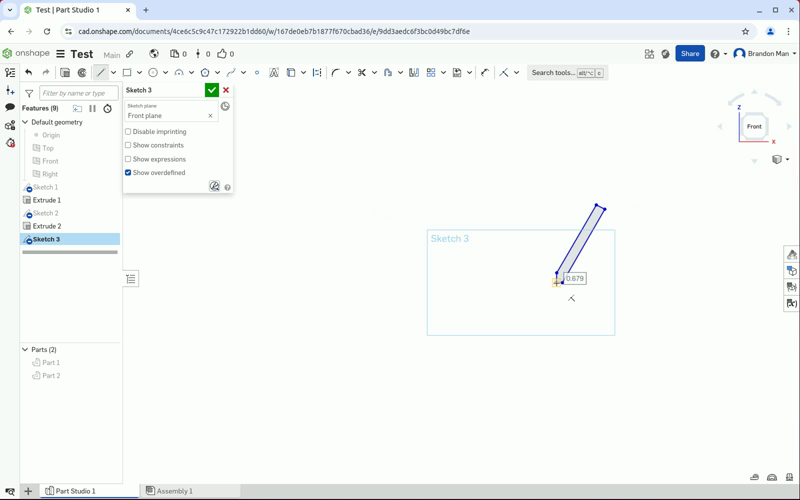
scroll(-6)
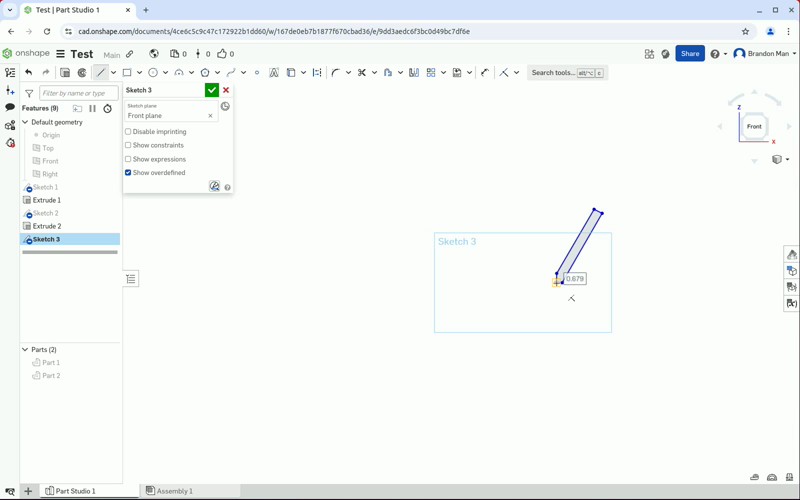
scroll(-6)
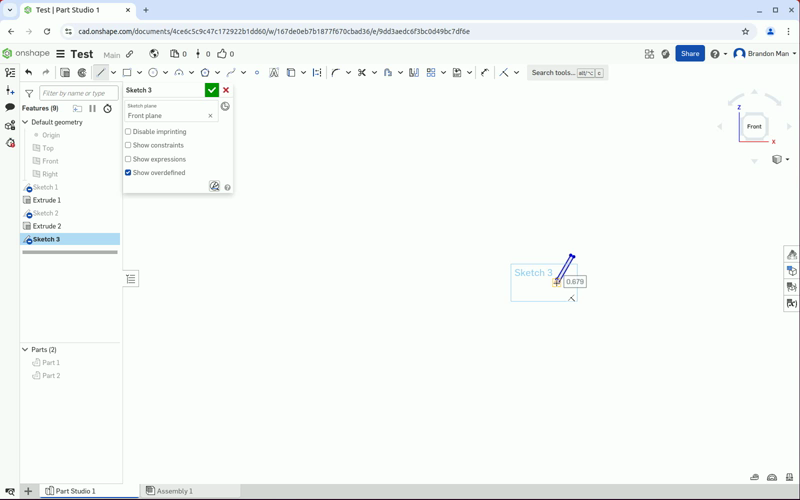
key(esc)
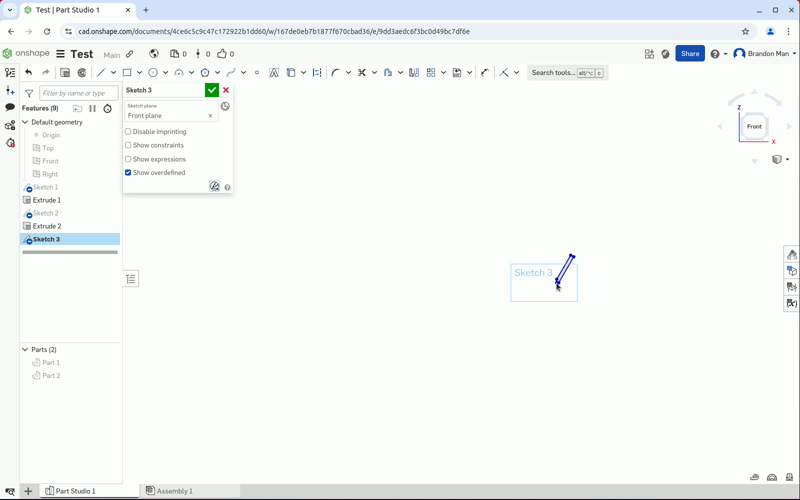
mouse_move(564, 271)
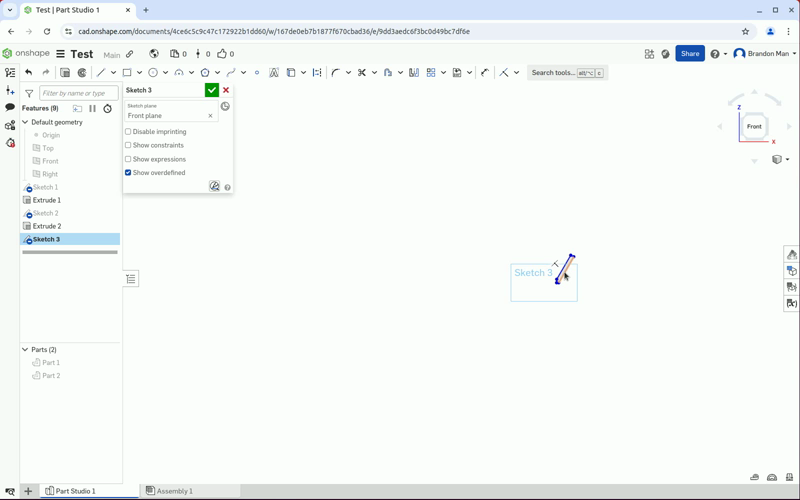
scroll(6)
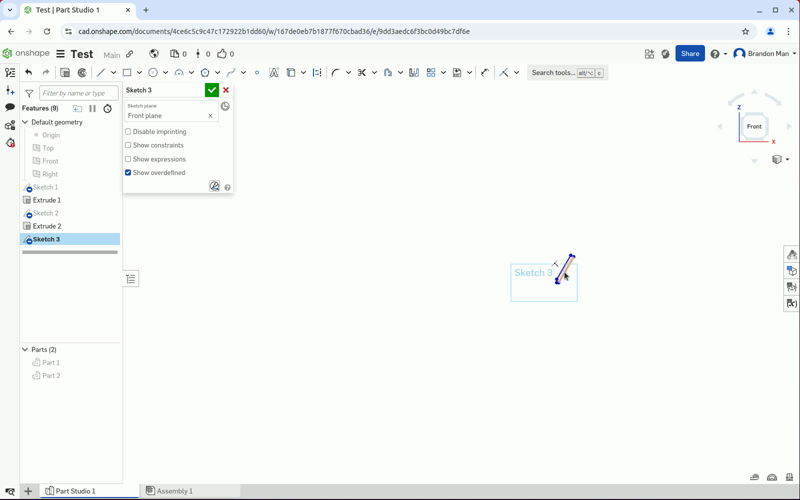
scroll(6)
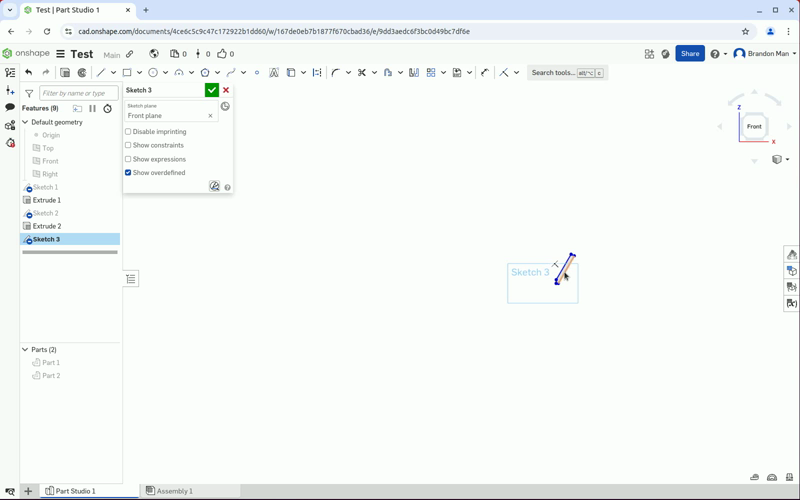
scroll(6)
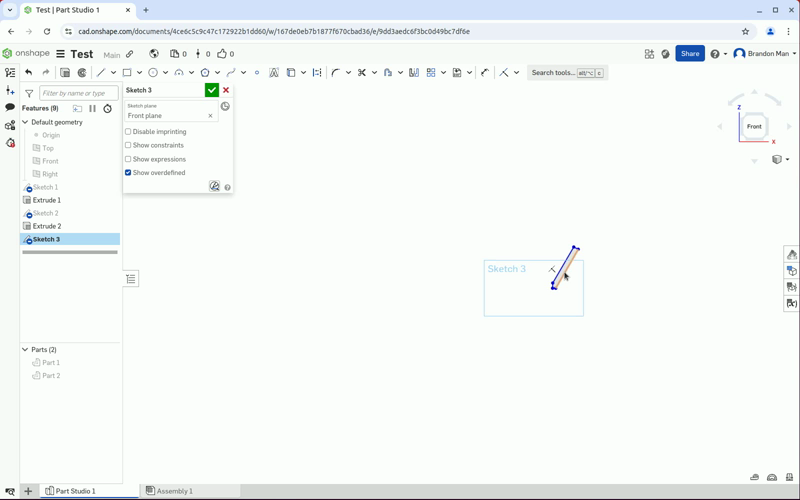
scroll(6)
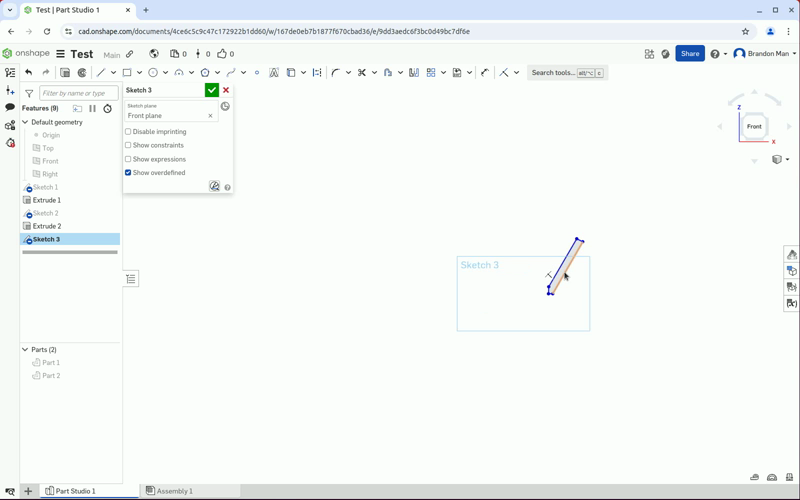
scroll(6)
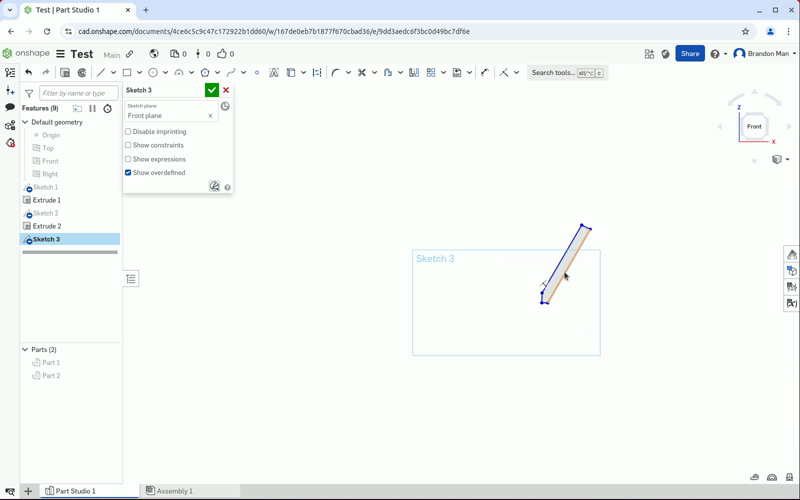
scroll(6)
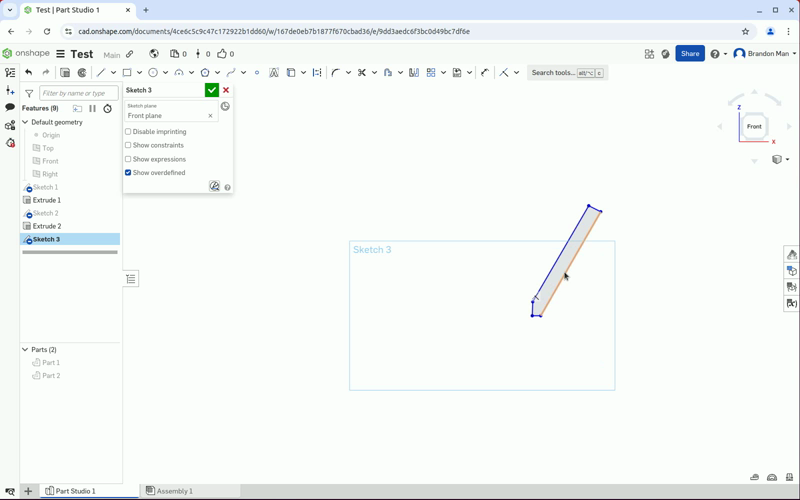
scroll(6)
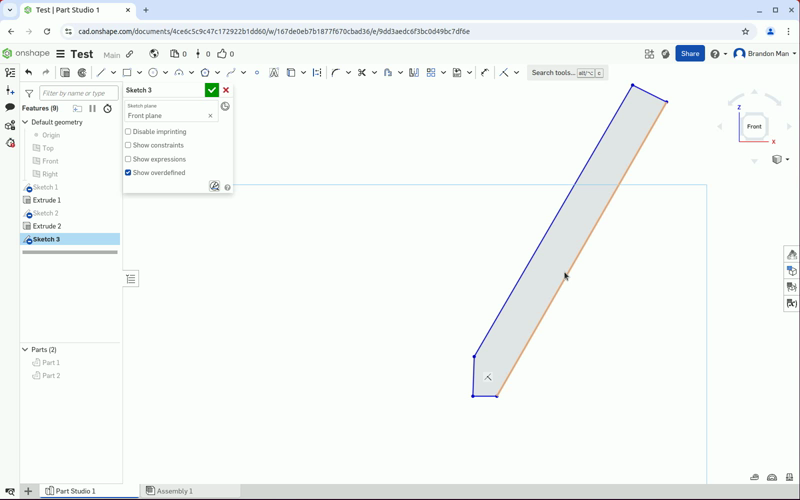
click(564, 271)
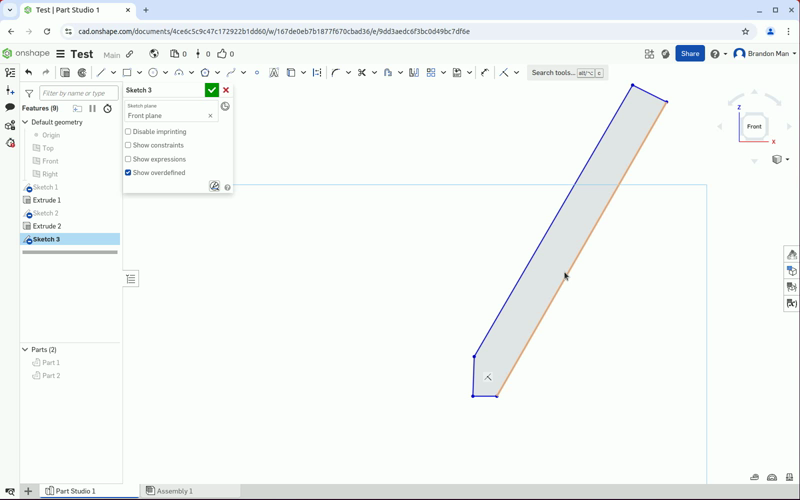
scroll(-6)
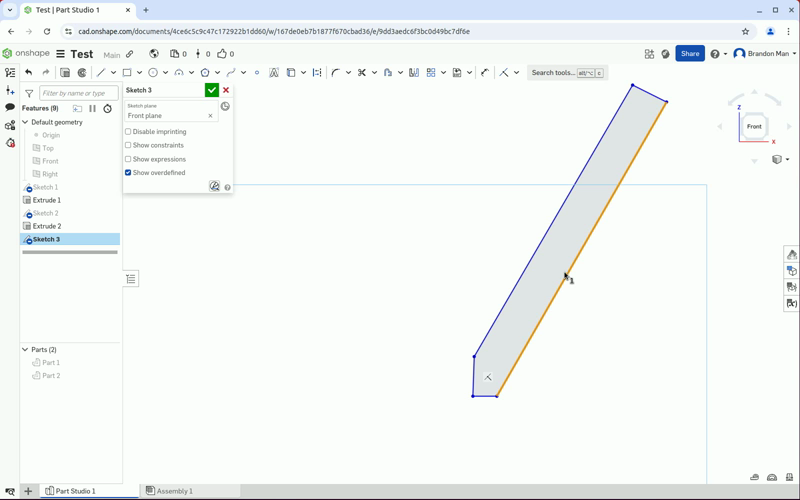
scroll(-6)
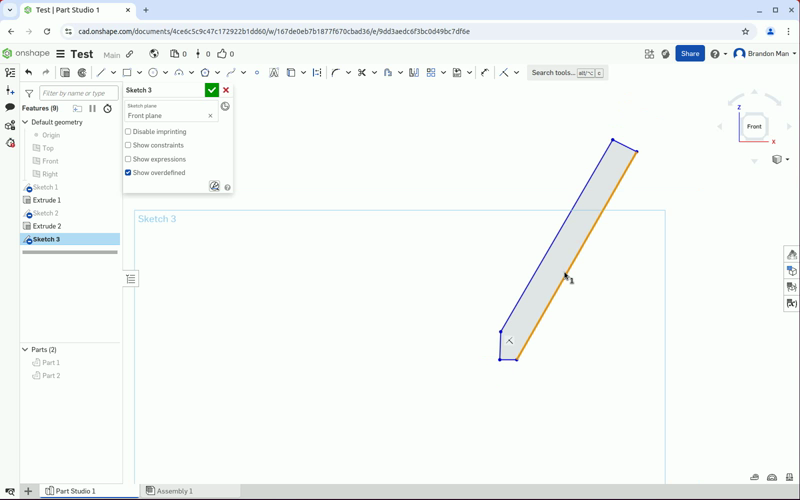
scroll(-6)
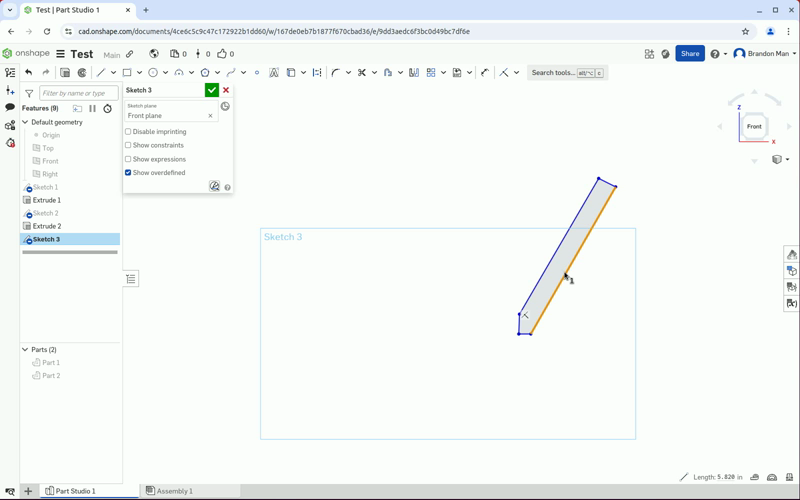
scroll(-6)
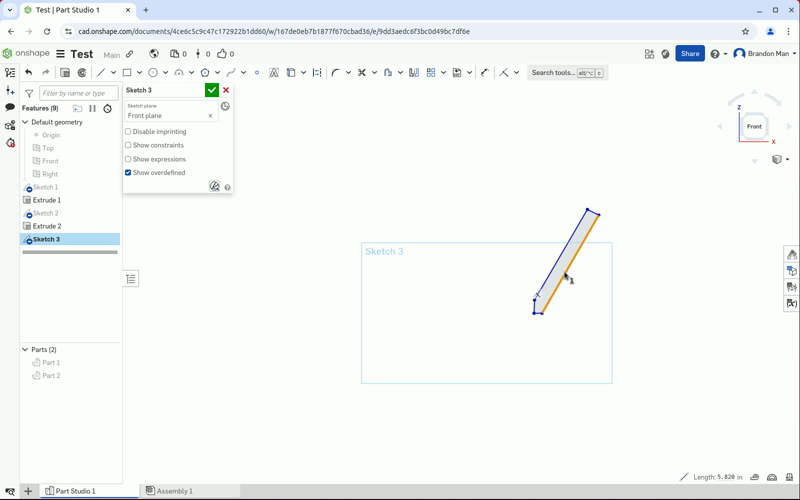
scroll(-6)
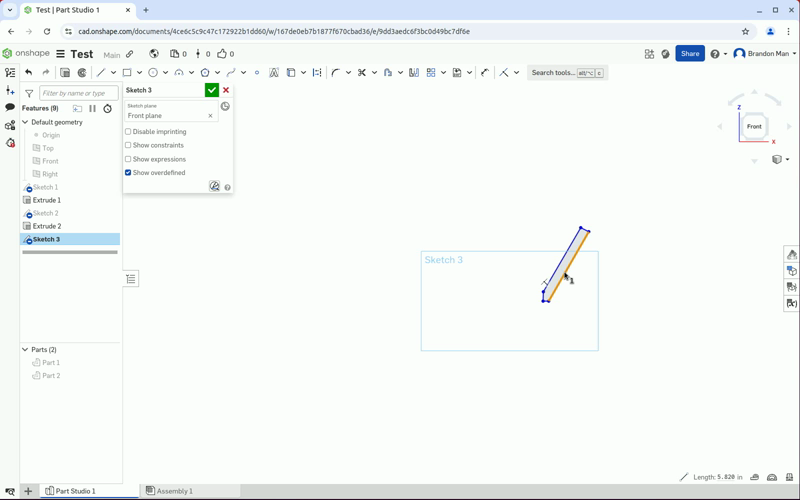
scroll(-6)
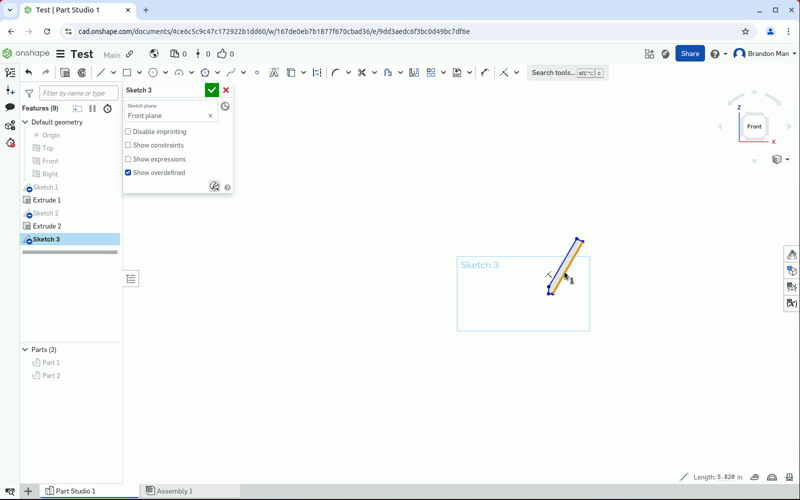
scroll(-6)
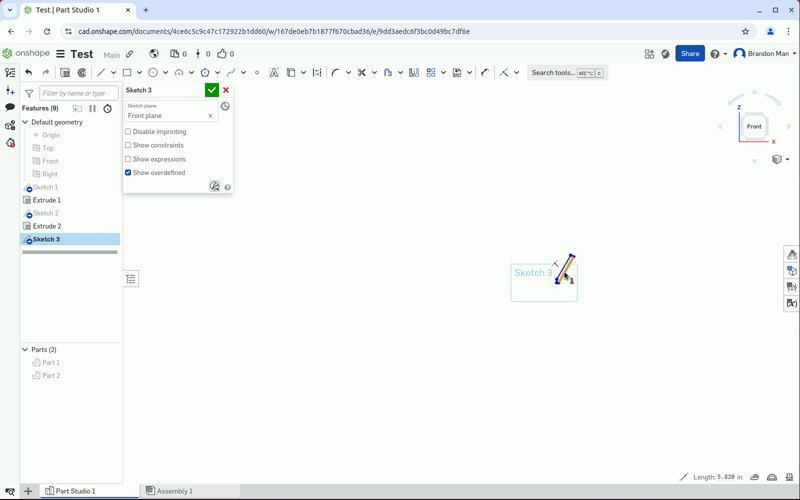
mouse_move(73, 352)
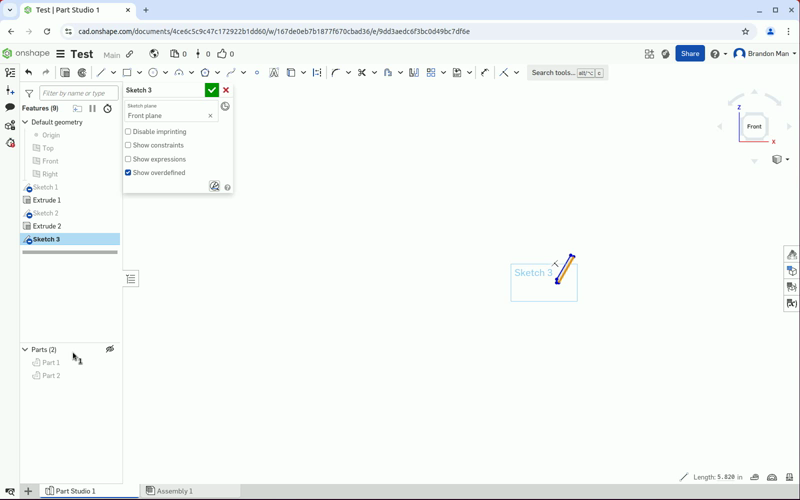
key(shift+y)
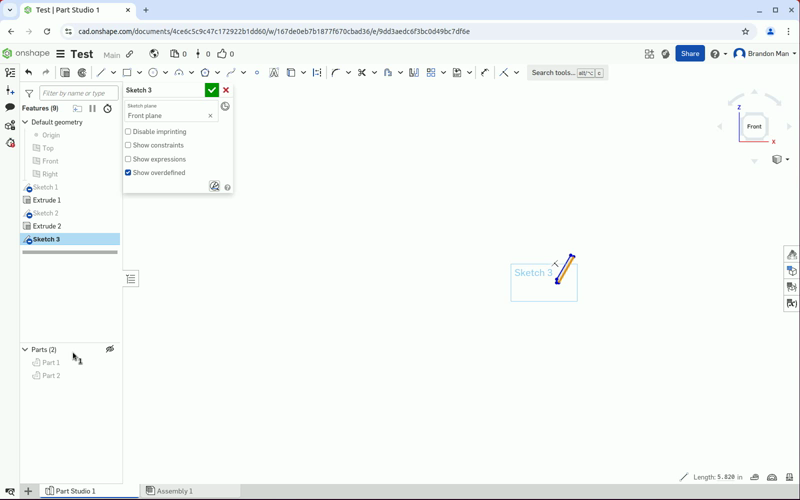
key(shift+e)
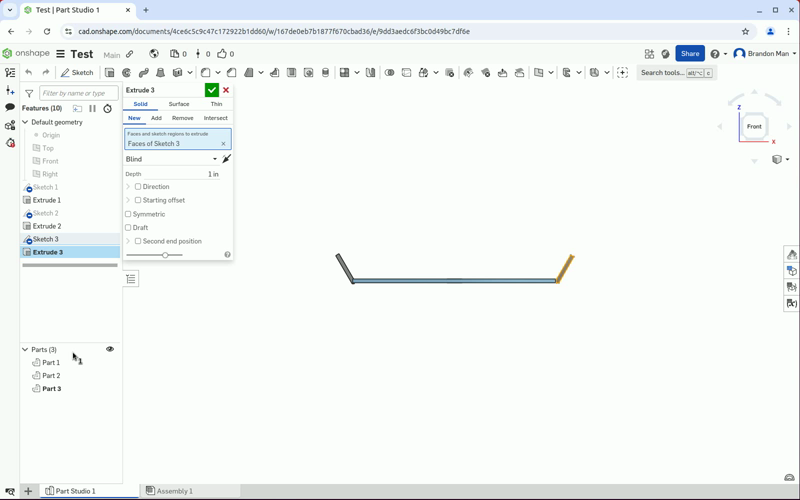
mouse_move(143, 106)
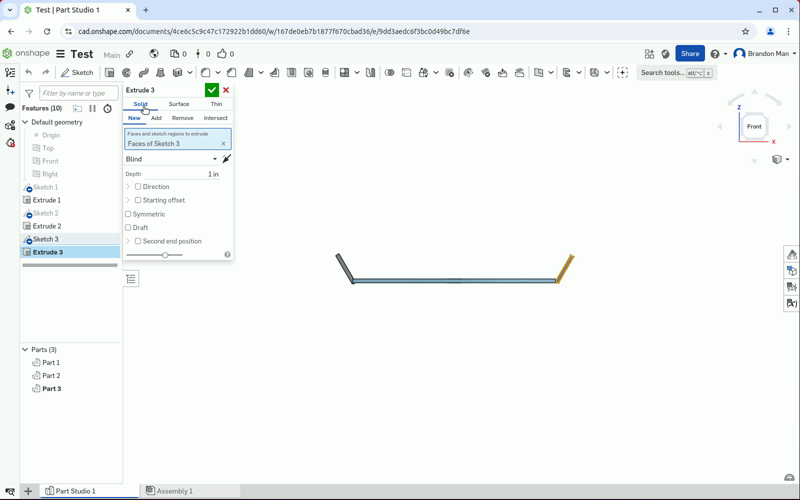
click(143, 106)
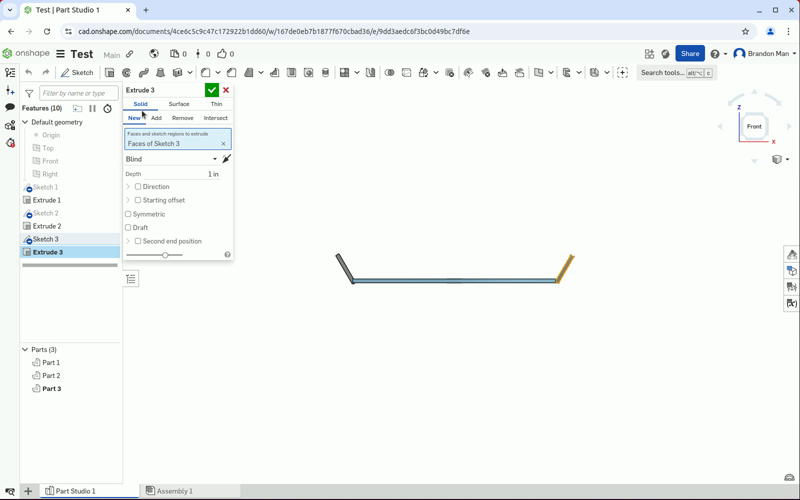
mouse_move(137, 120)
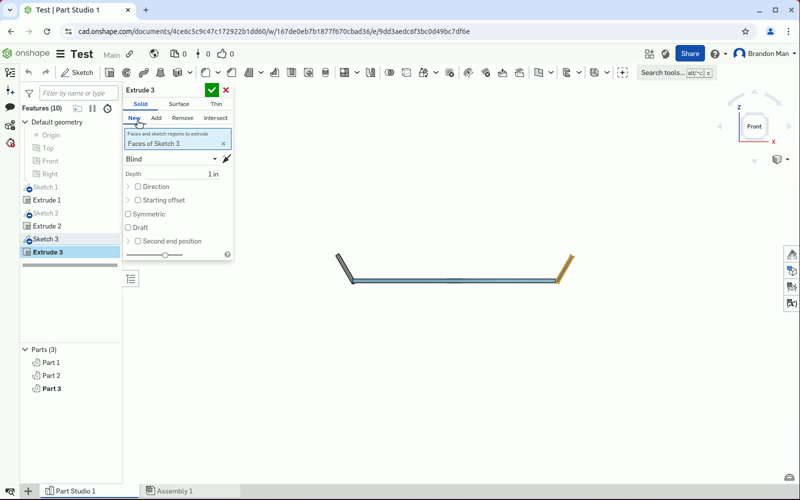
click(137, 120)
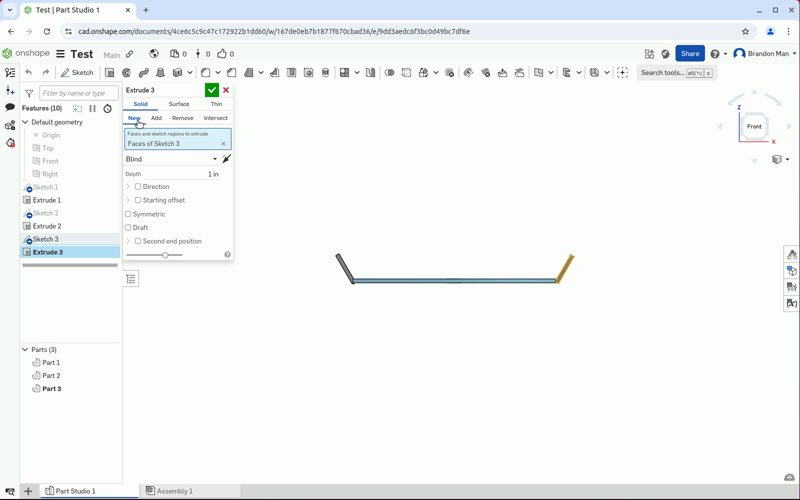
key(tab, 4)
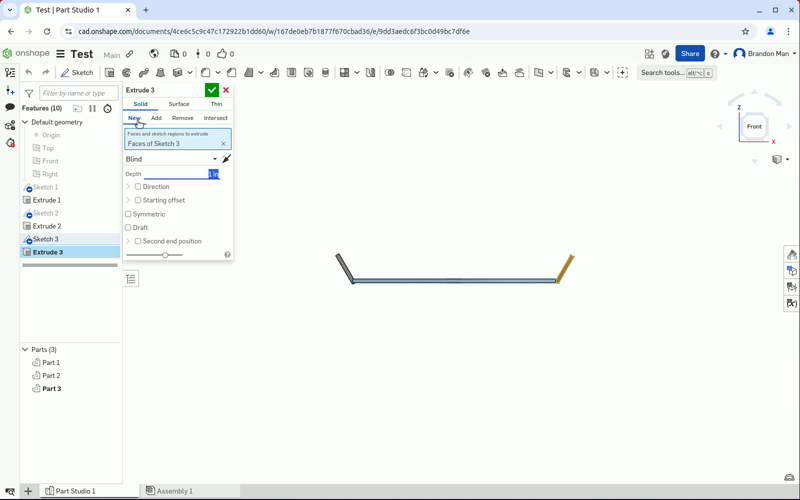
text(11.072)
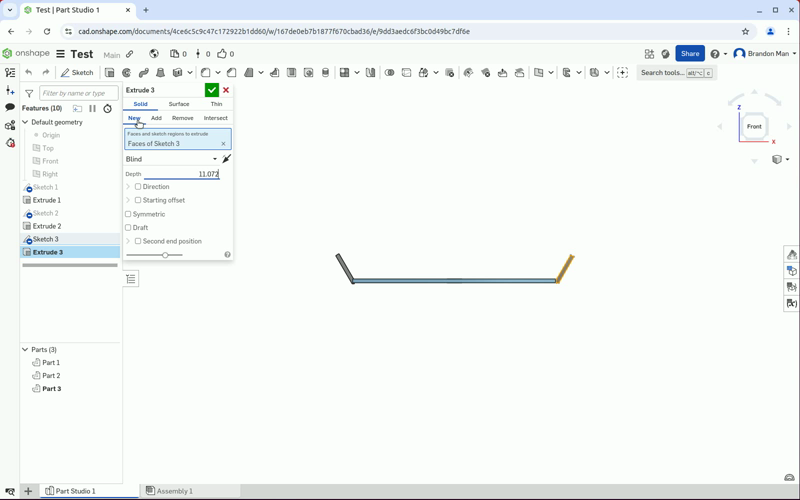
key(tab, 3)
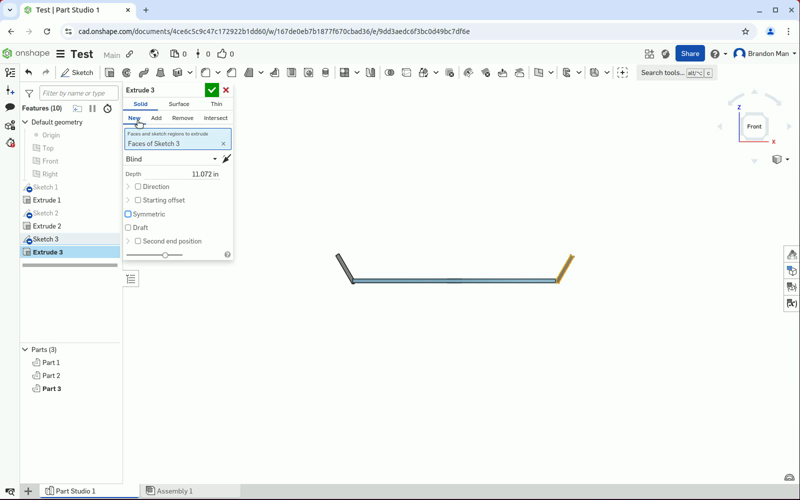
key(space)
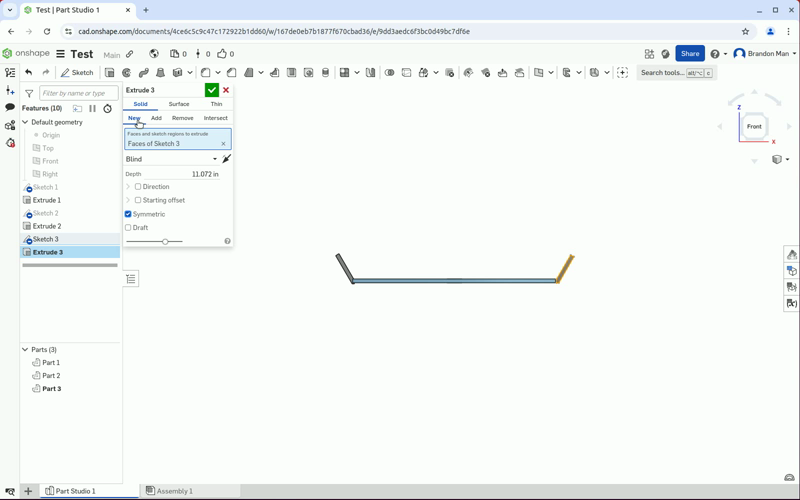
key(enter)
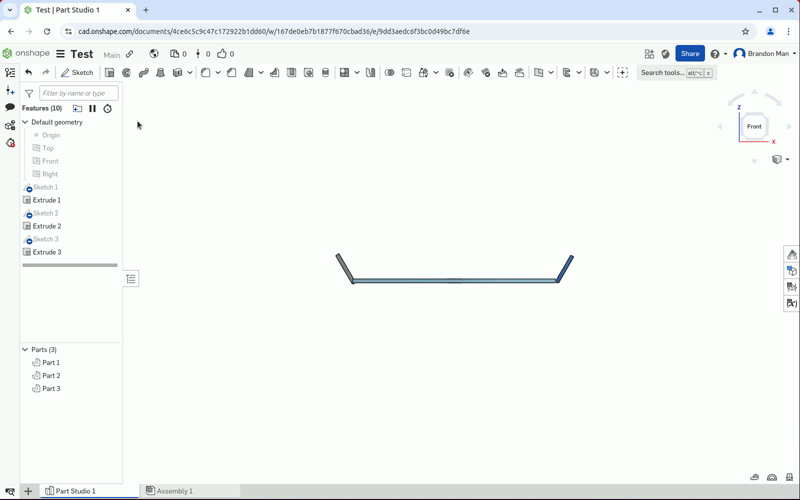
key(shift+h)
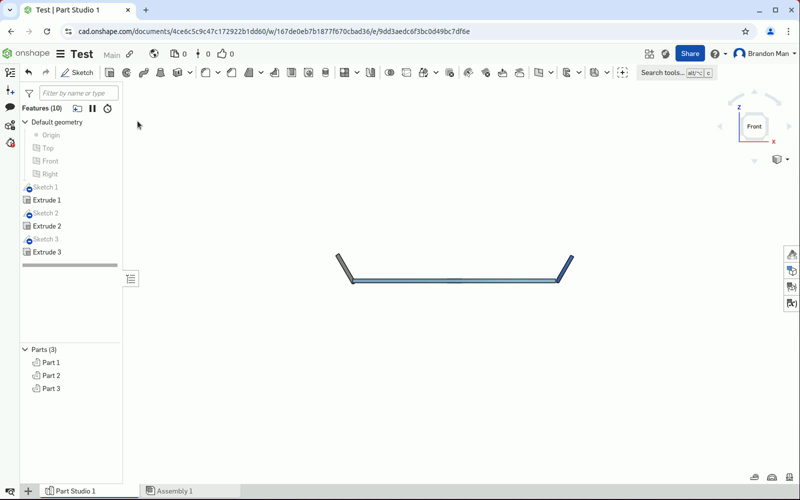
key(shift+h)
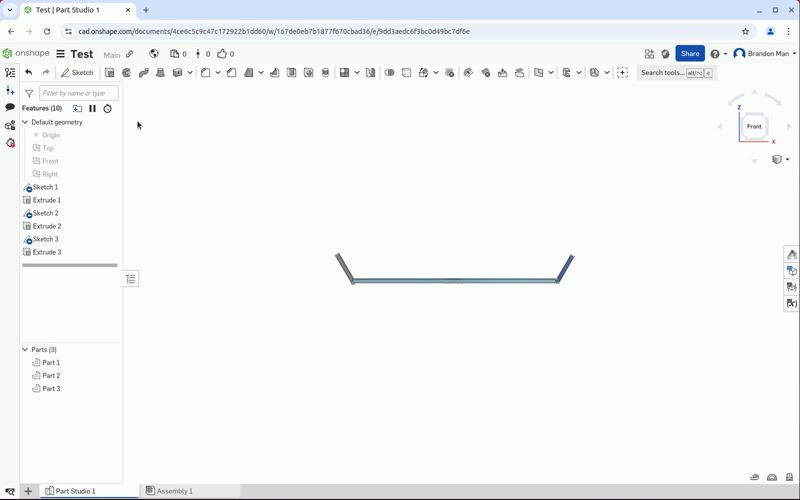
key(shift+7)
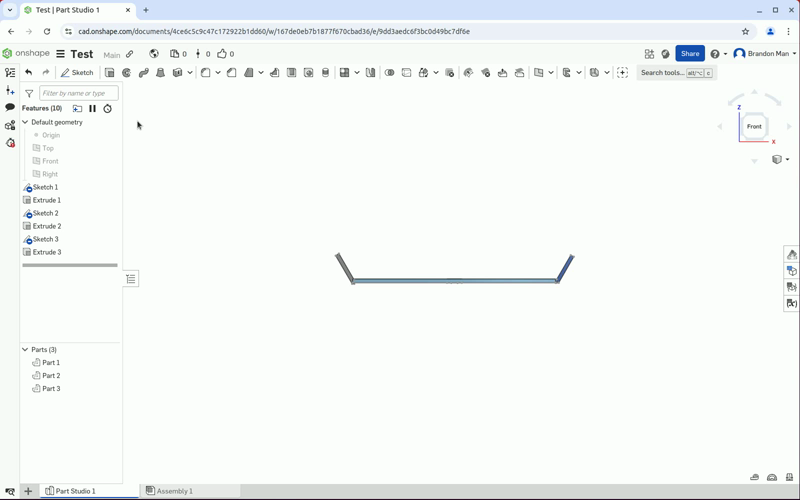
key(left, 2)
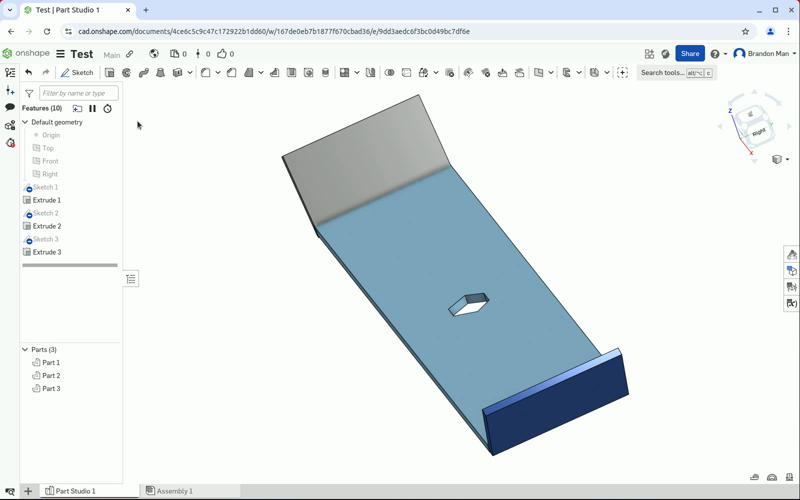
key(down, 2)
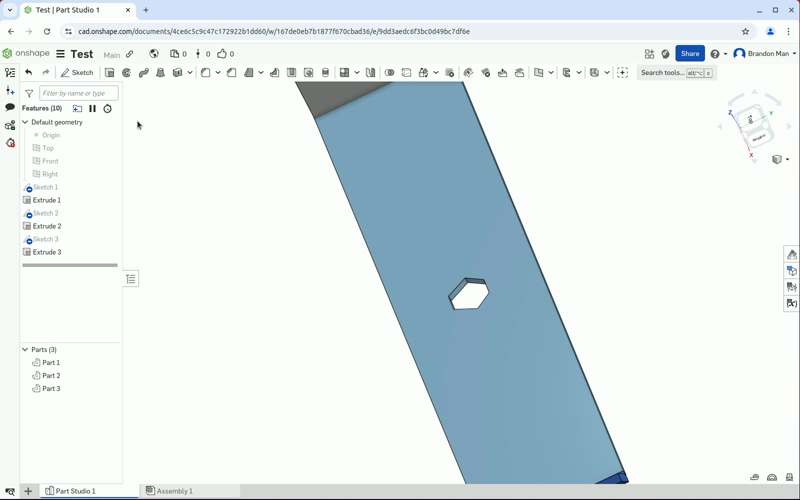
key(up, 2)
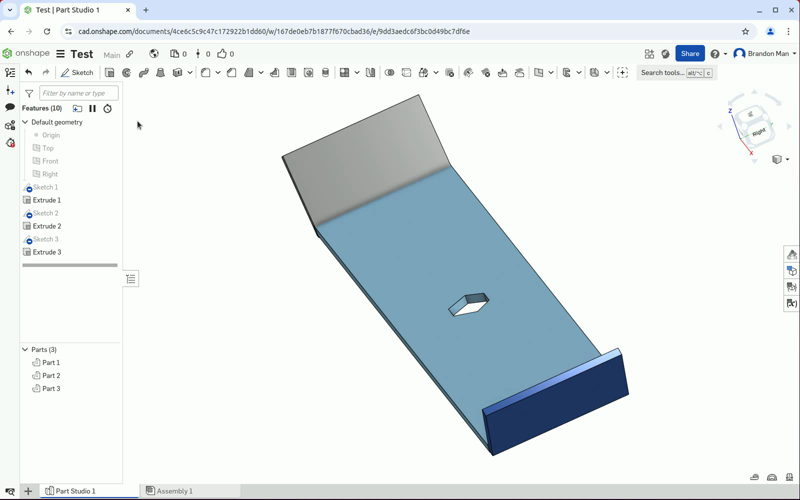
key(right, 2)
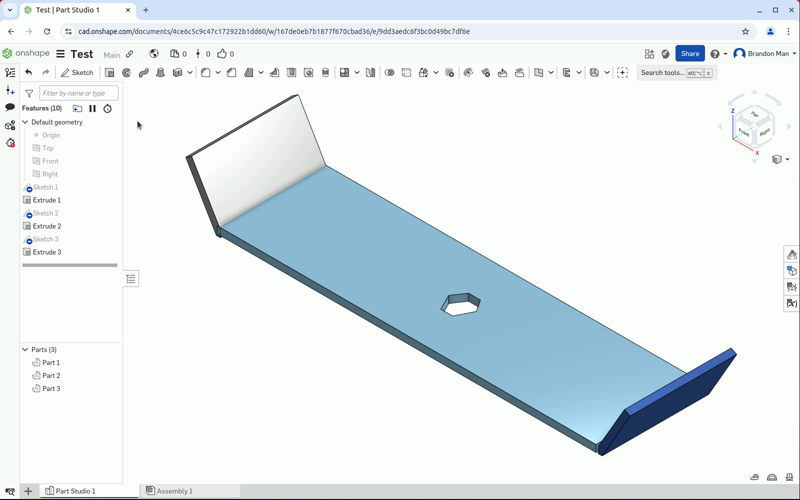
mouse_move(73, 189)
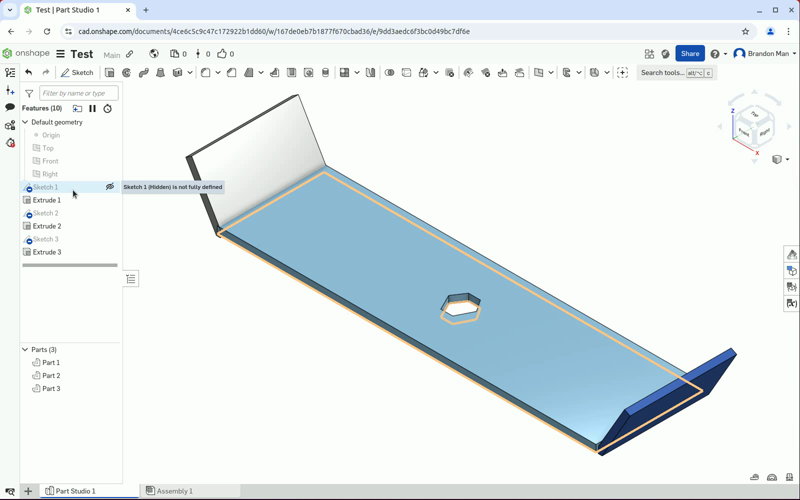
click(73, 189)